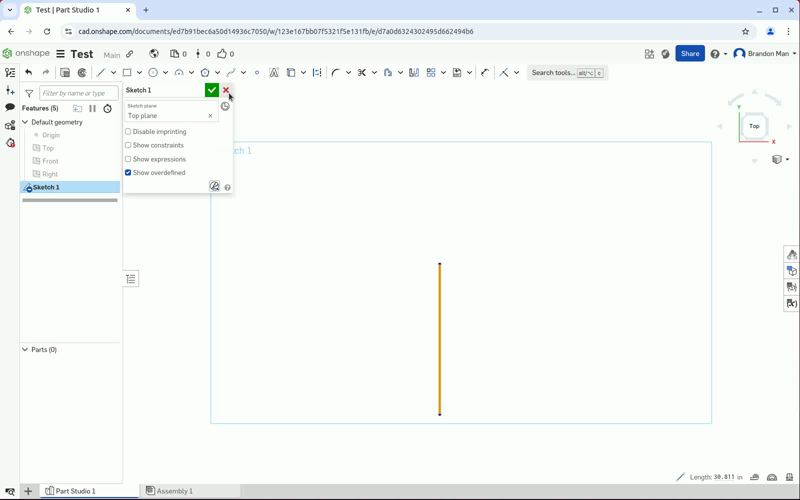
key(shift+h)
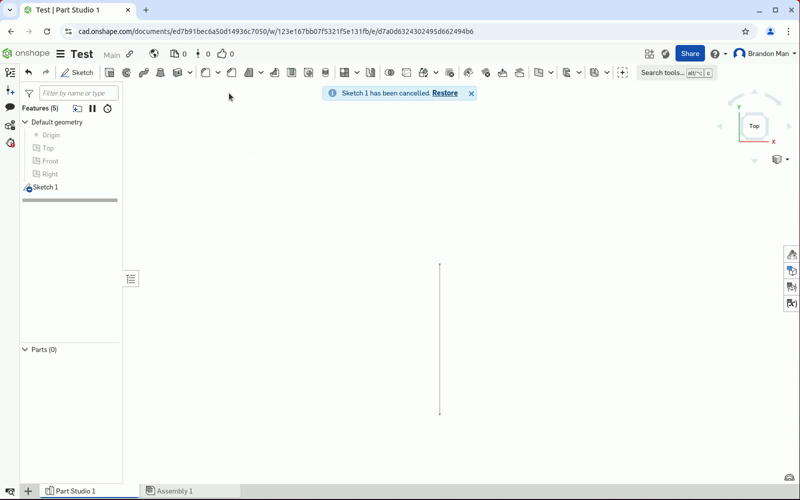
key(shift+s)
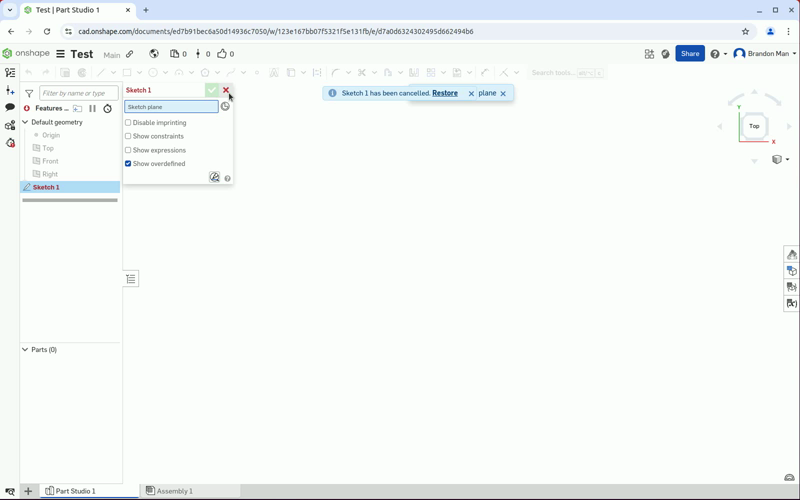
mouse_move(73, 150)
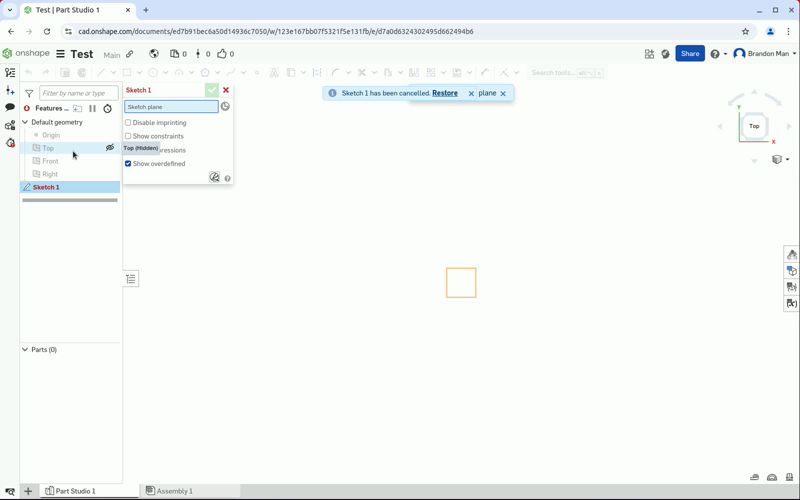
click(73, 150)
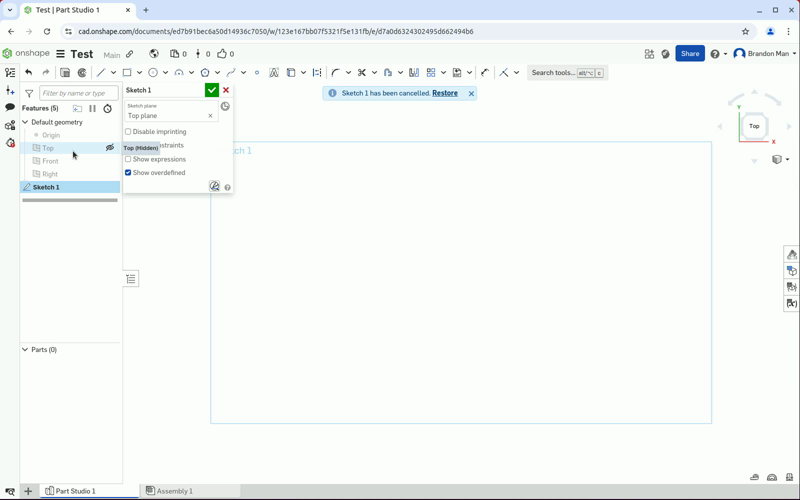
mouse_move(73, 352)
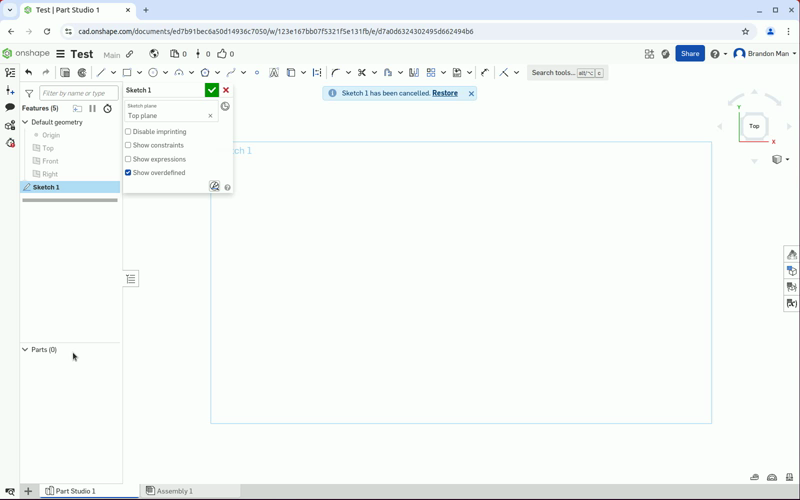
key(y)
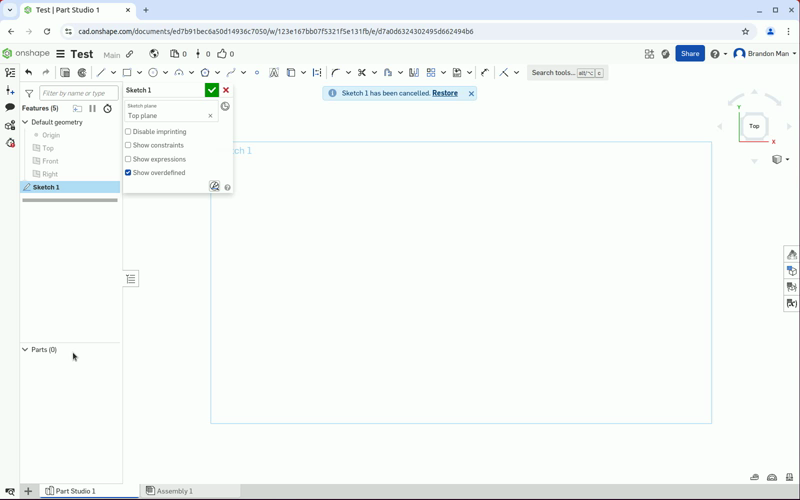
key(a)
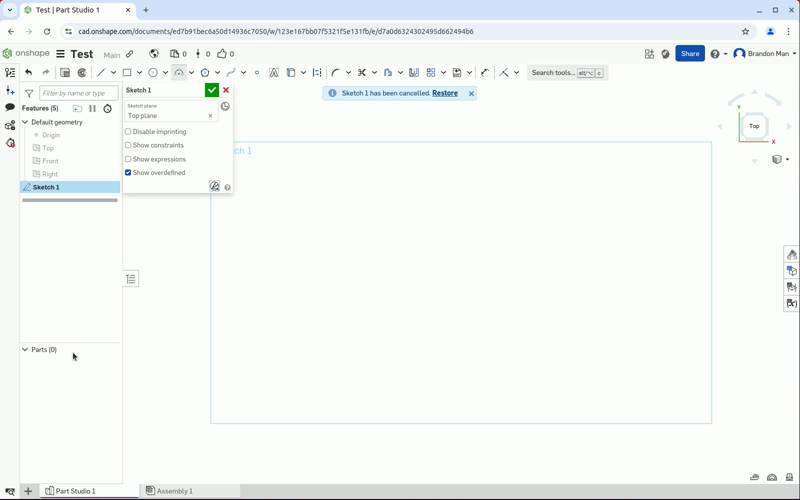
key_down(shift)
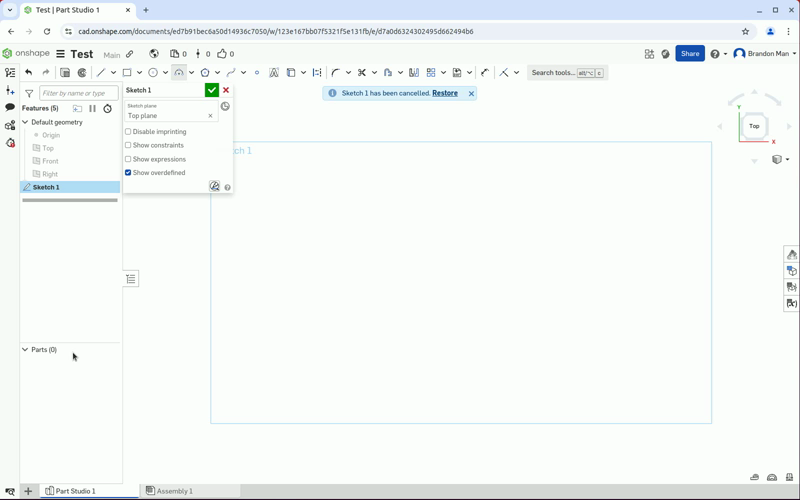
mouse_move(436, 250)
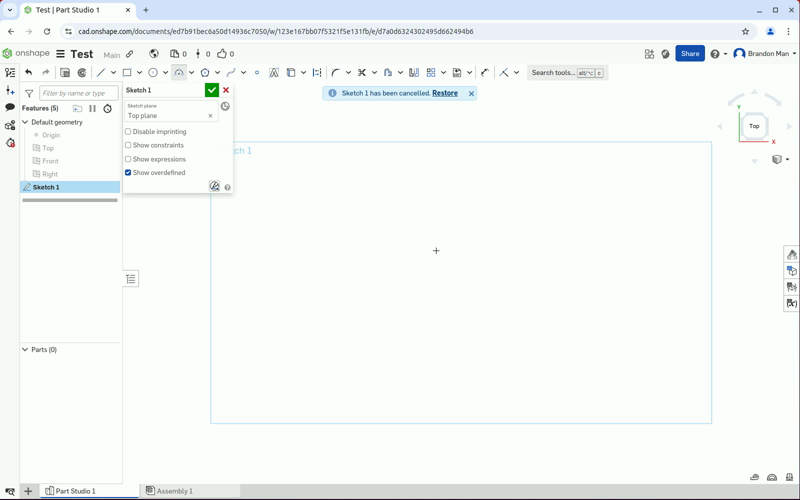
click(436, 250)
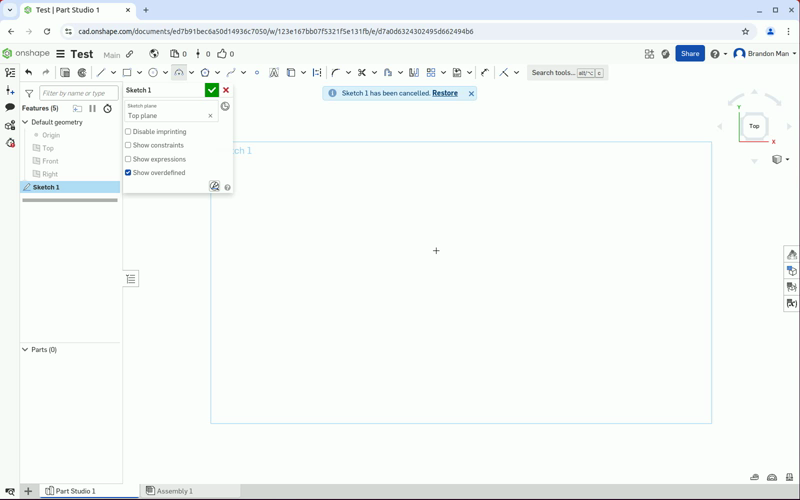
key_up(shift)
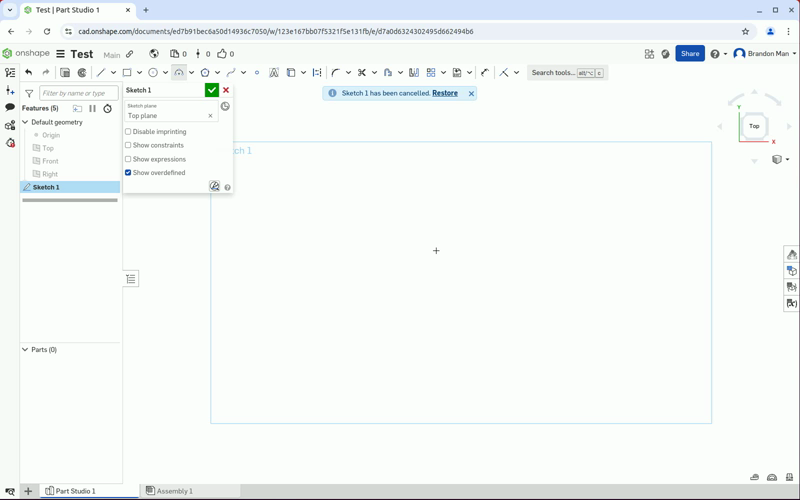
key_down(shift)
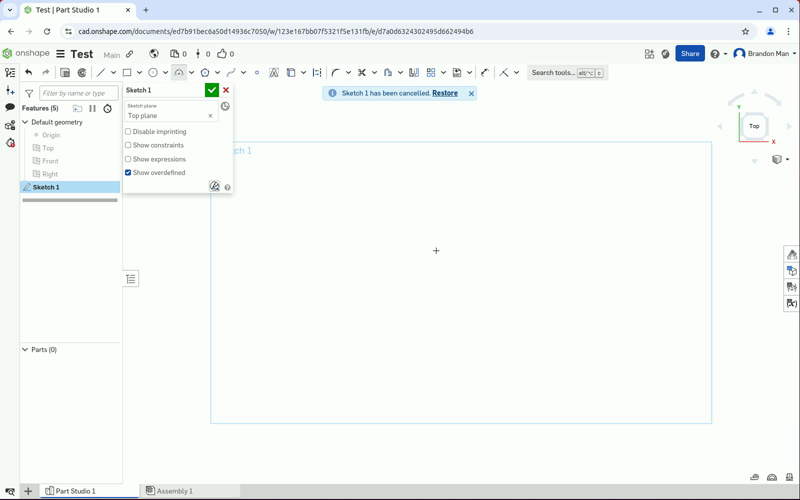
mouse_move(485, 250)
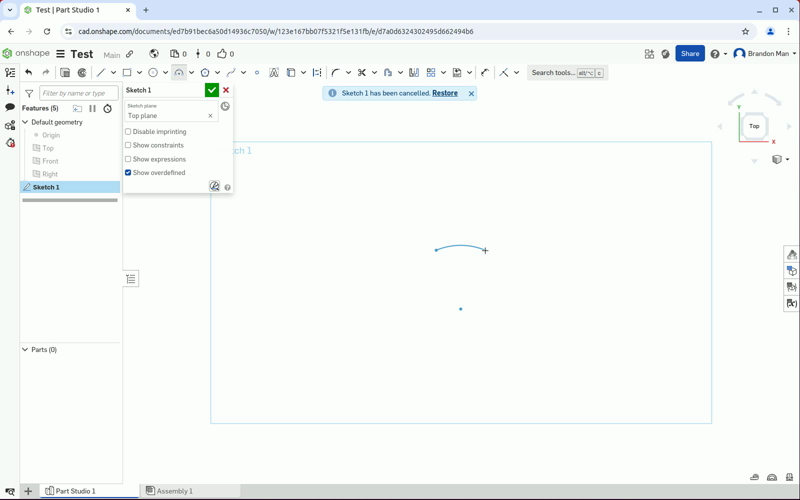
click(485, 250)
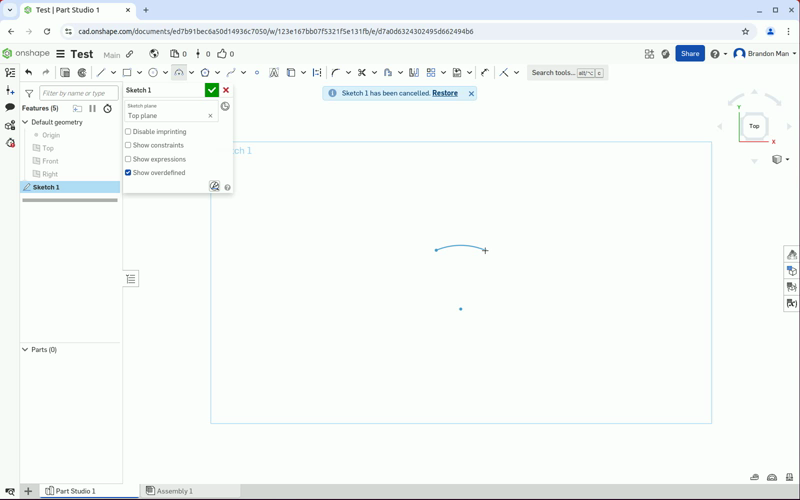
mouse_move(460, 324)
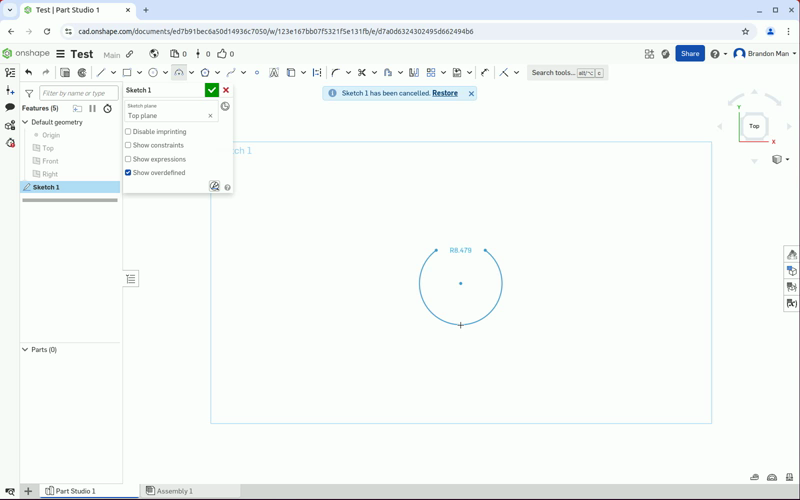
click(460, 324)
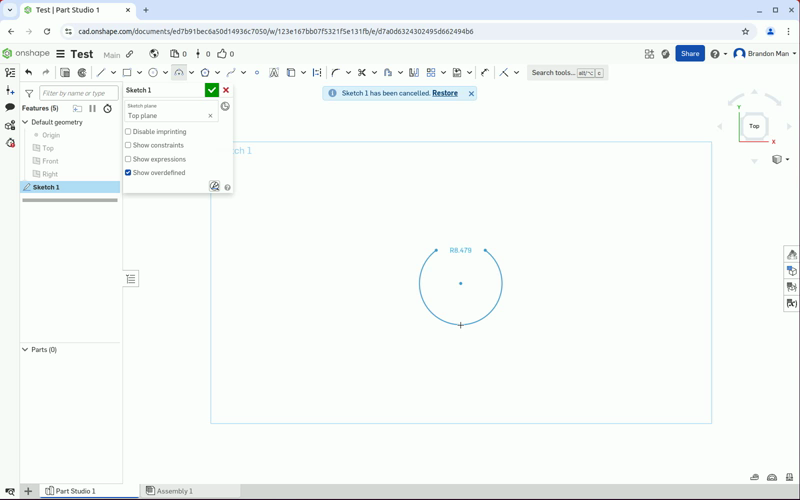
key_up(shift)
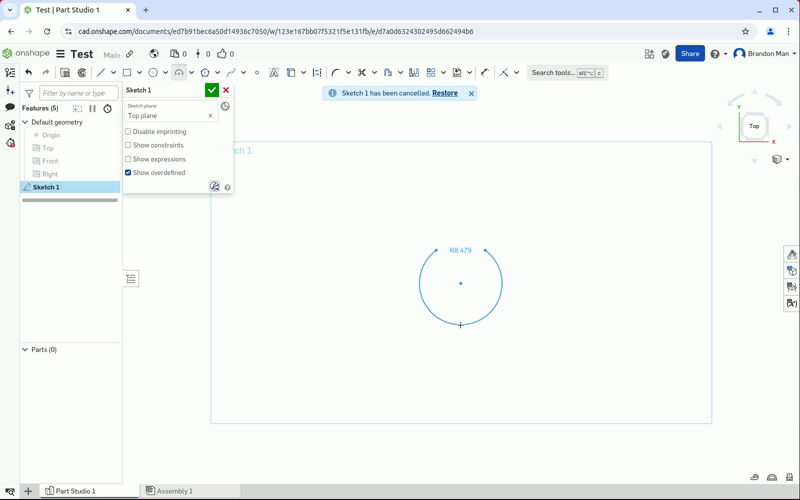
mouse_move(485, 250)
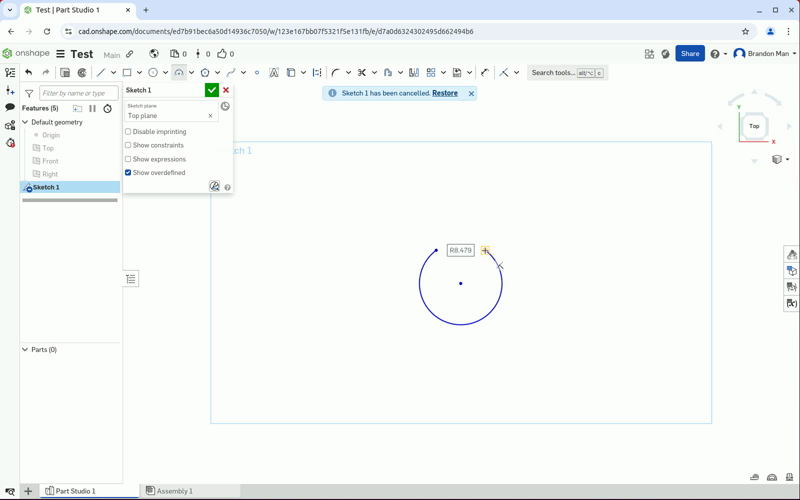
click(485, 250)
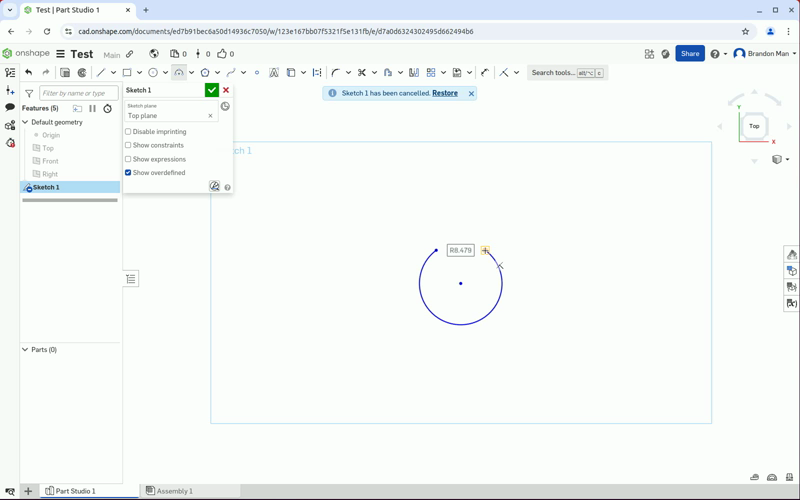
mouse_move(436, 250)
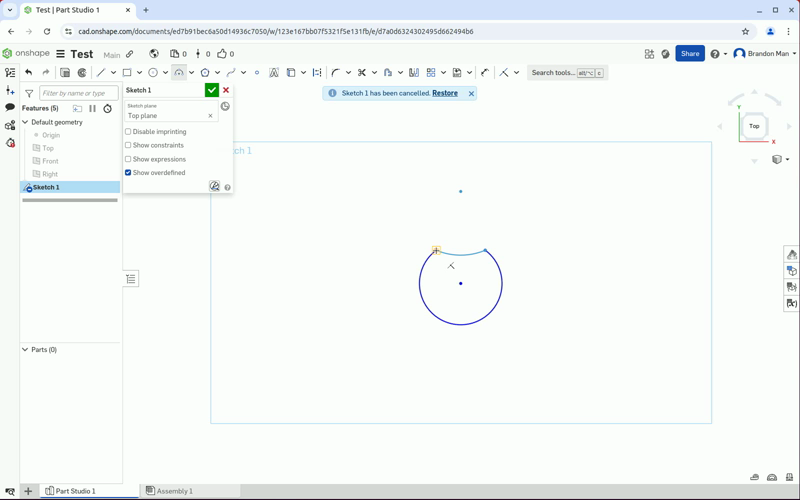
click(436, 250)
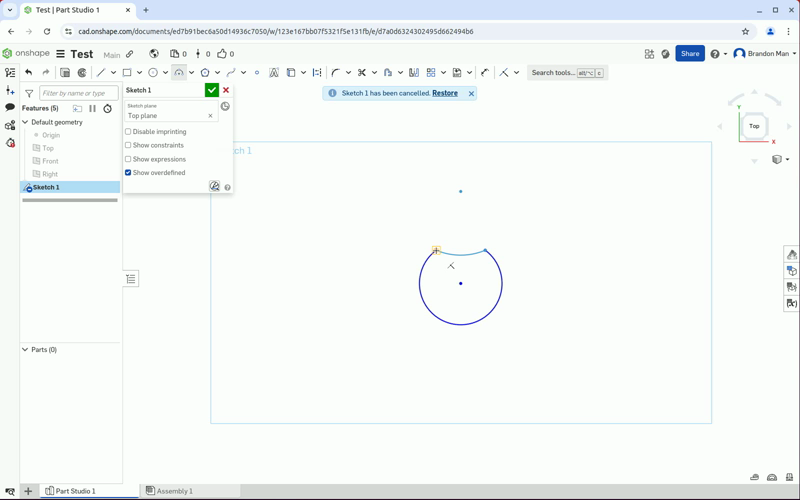
key_down(shift)
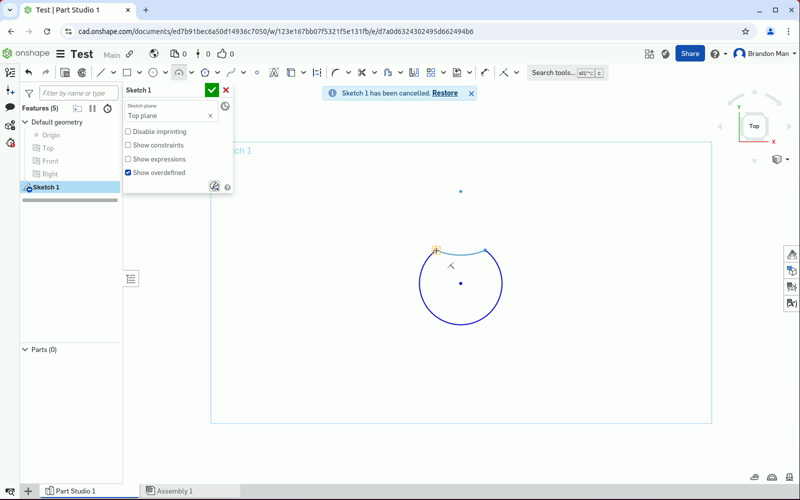
mouse_move(460, 262)
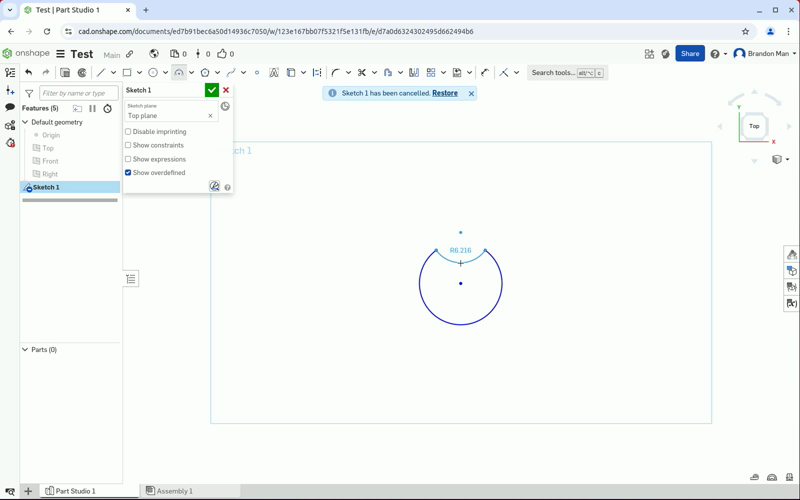
click(460, 262)
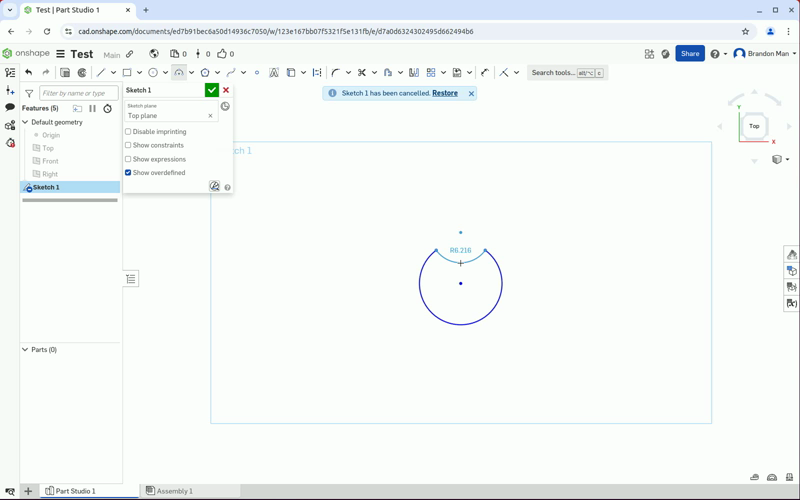
key_up(shift)
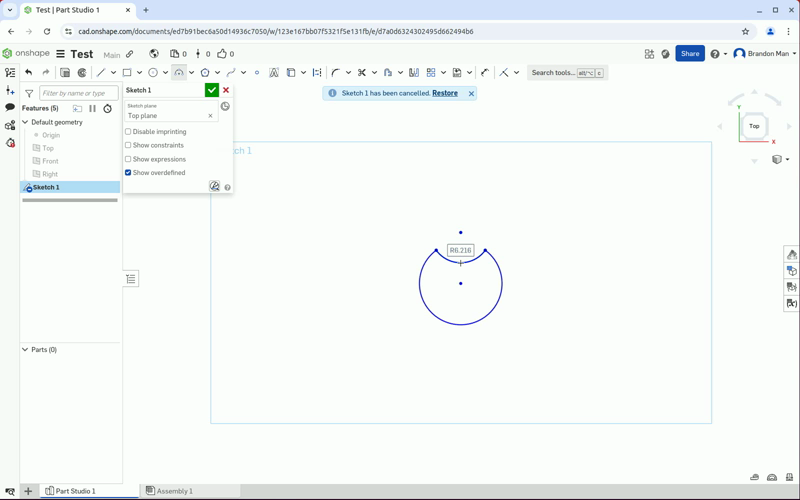
key(esc)
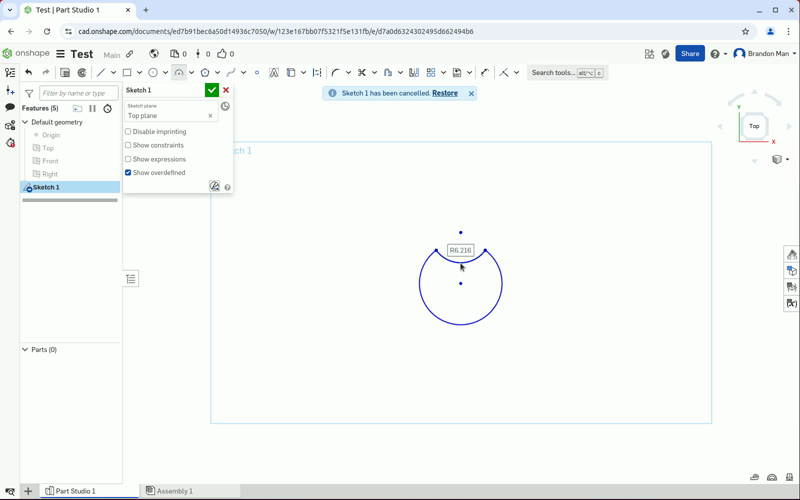
mouse_move(459, 319)
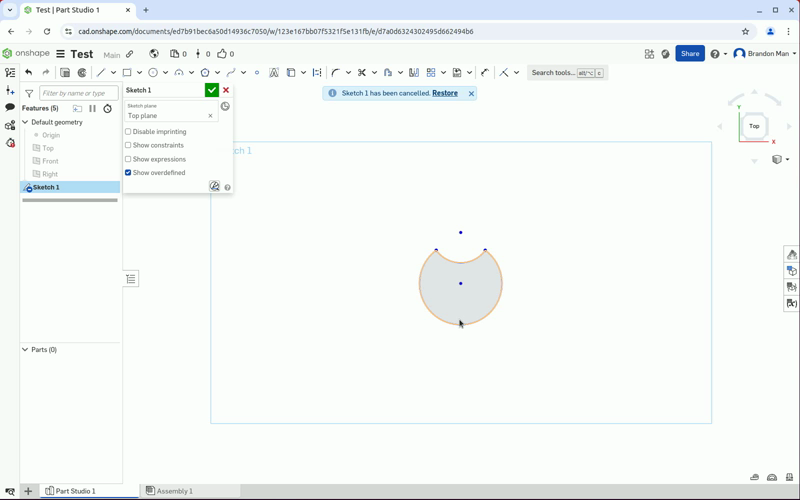
click(459, 319)
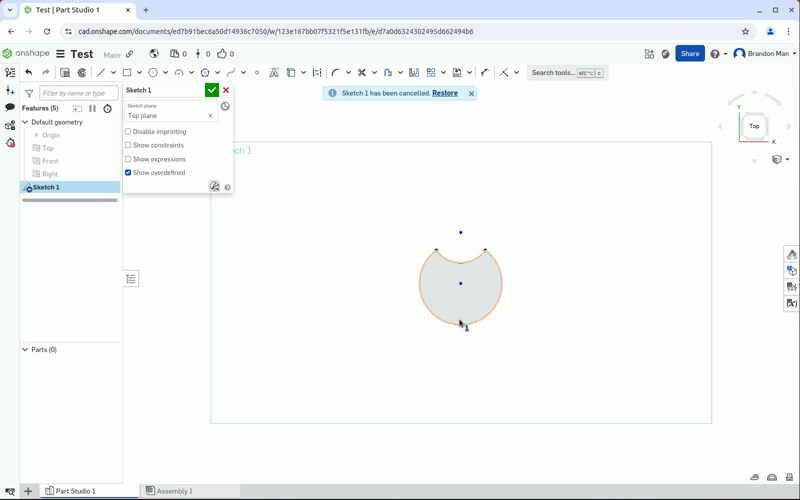
mouse_move(73, 352)
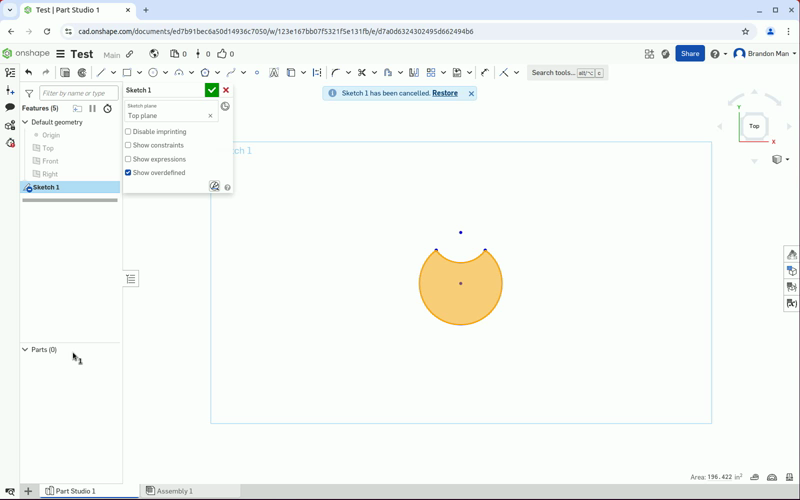
key(shift+y)
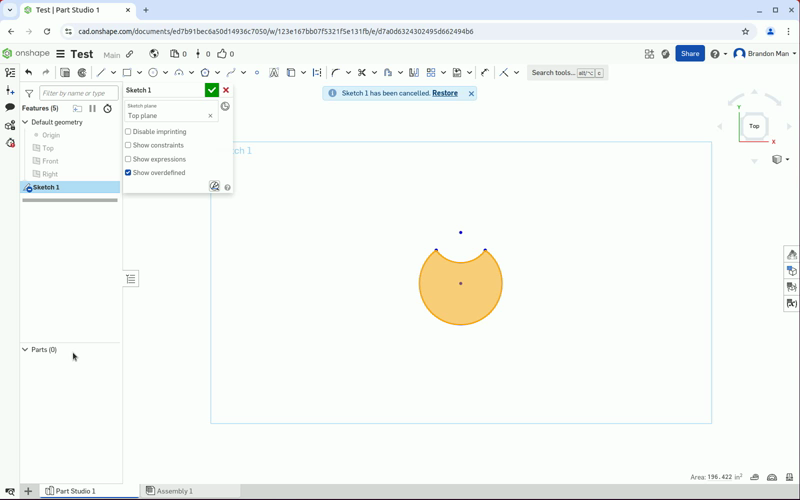
key(shift+e)
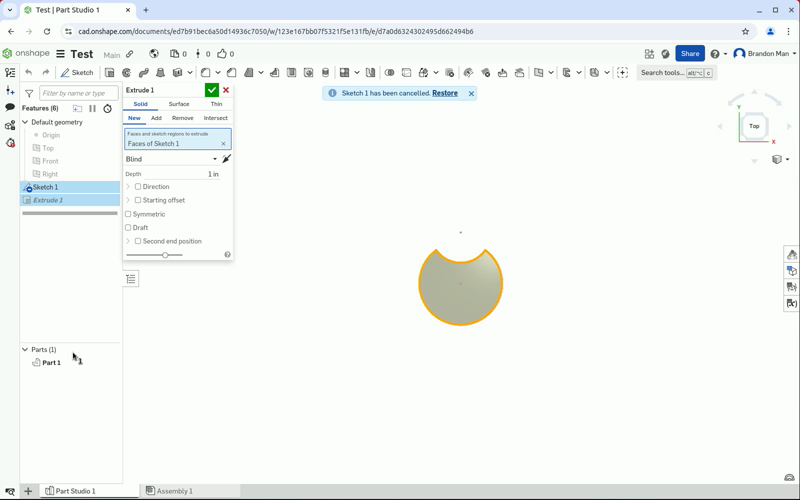
mouse_move(143, 106)
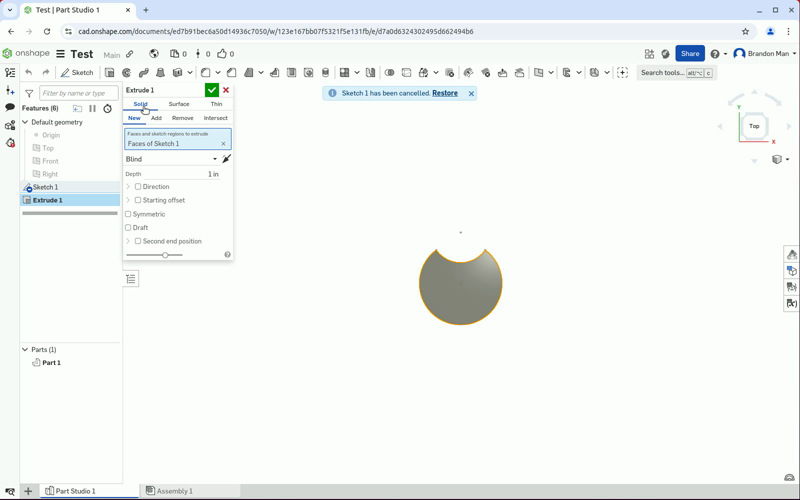
click(143, 106)
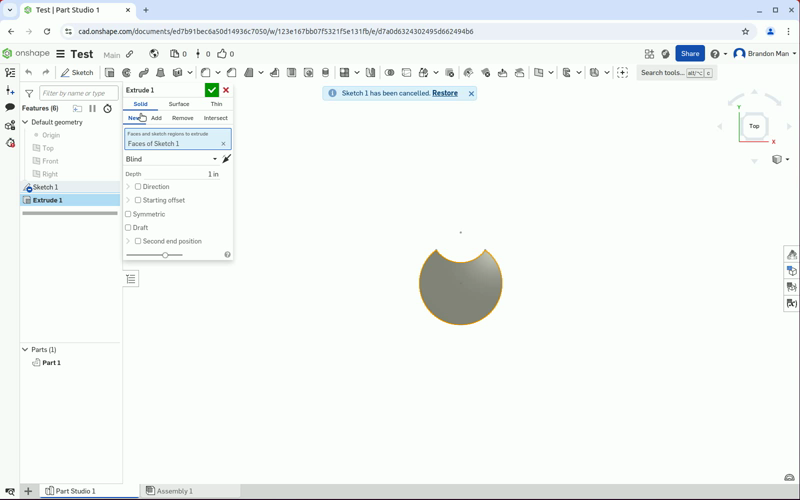
mouse_move(137, 120)
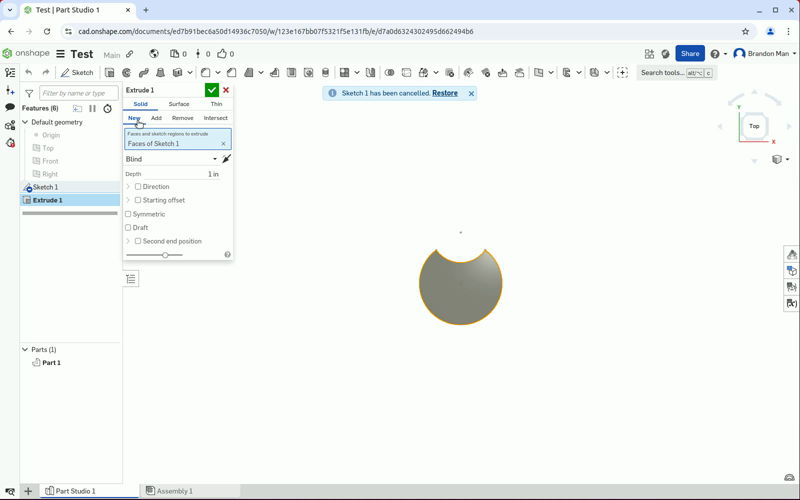
click(137, 120)
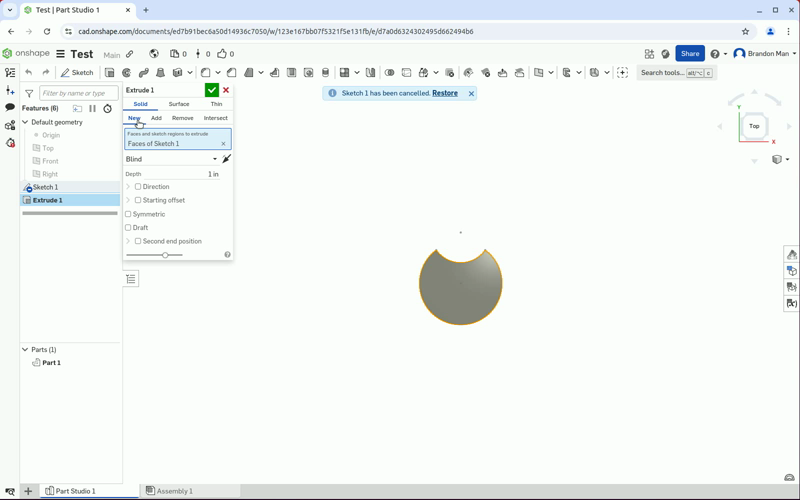
key(tab, 4)
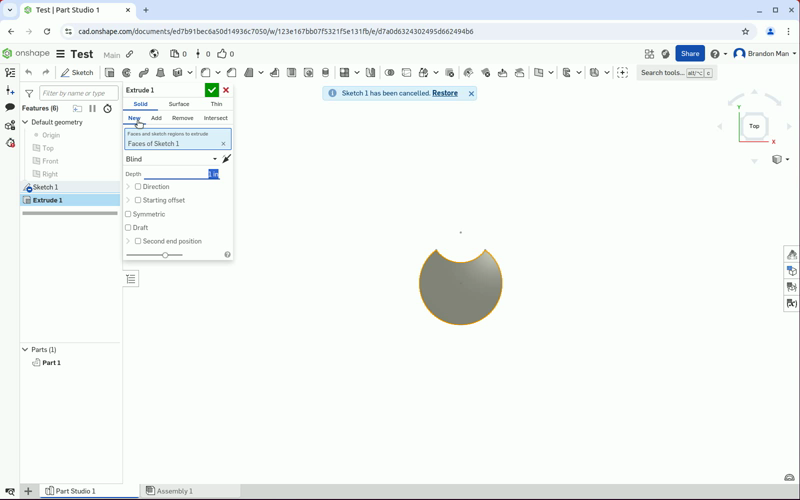
text(2.166)
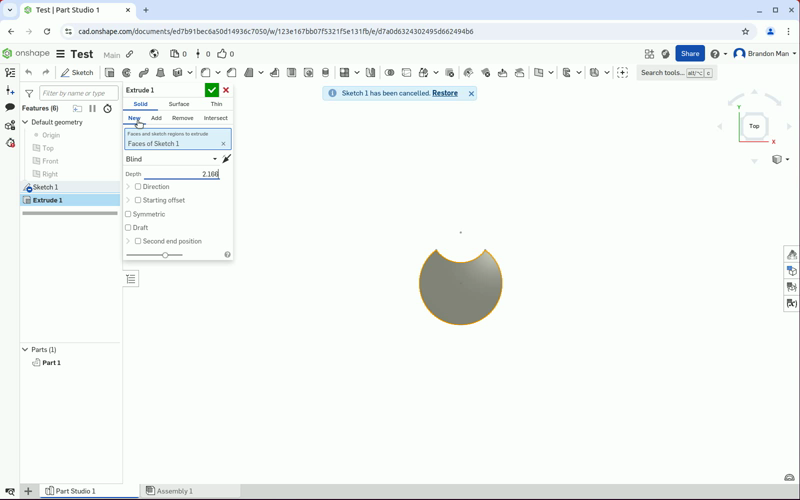
key(enter)
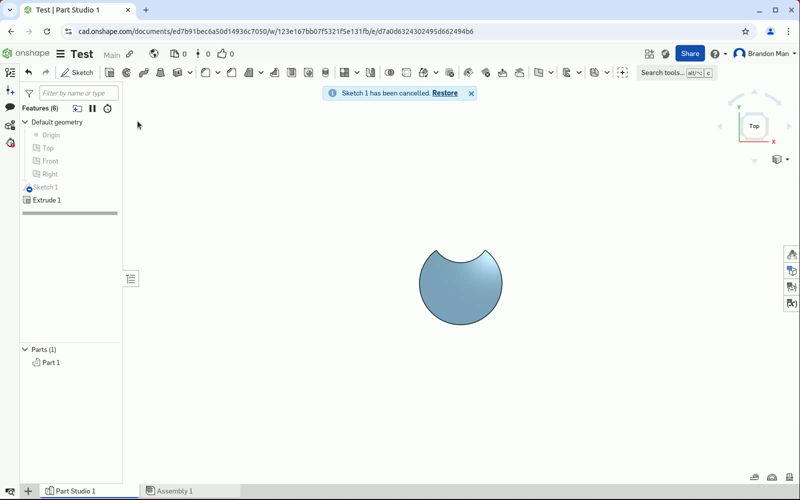
key(shift+h)
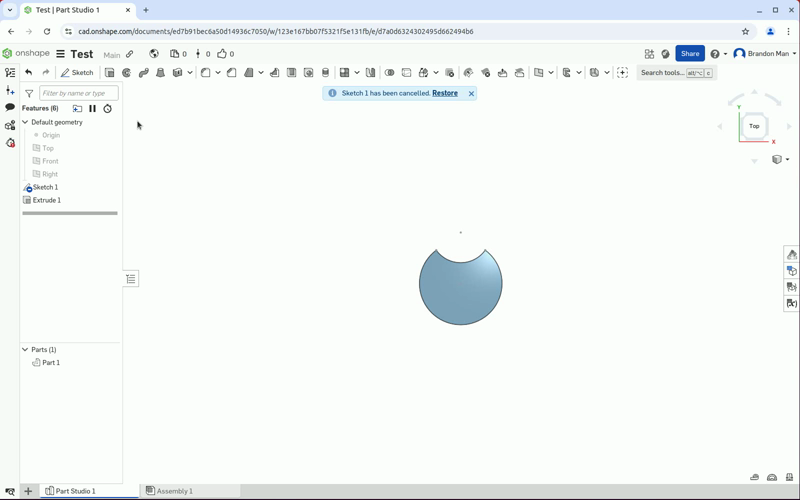
key(shift+h)
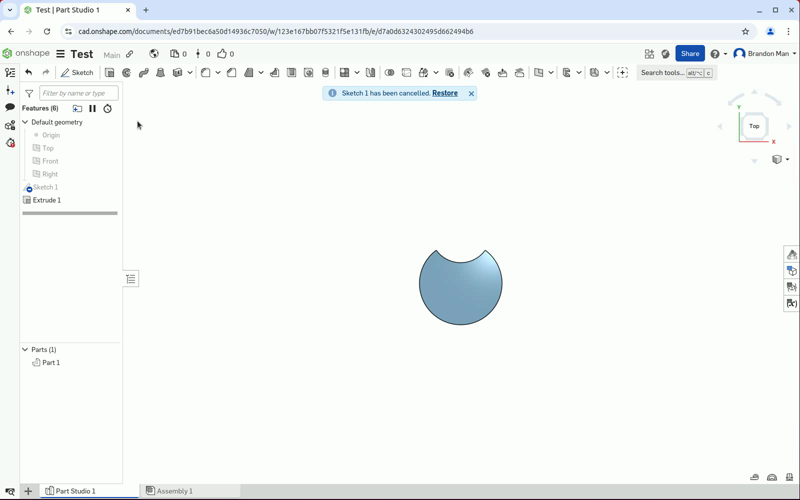
mouse_move(73, 189)
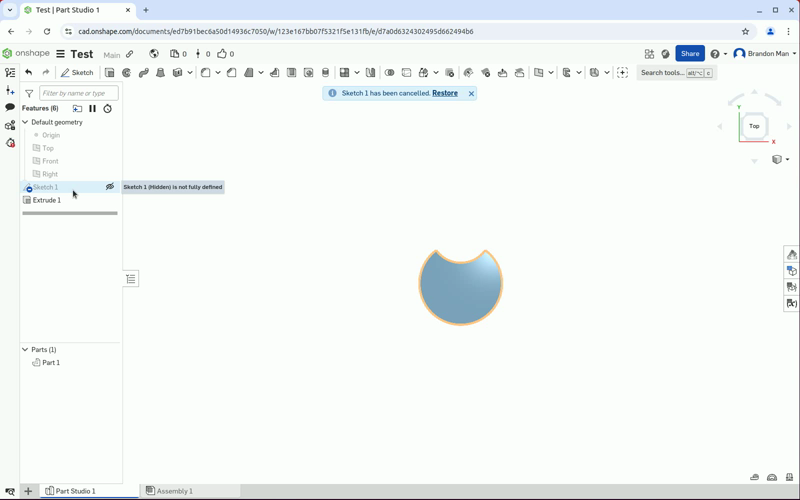
click(73, 189)
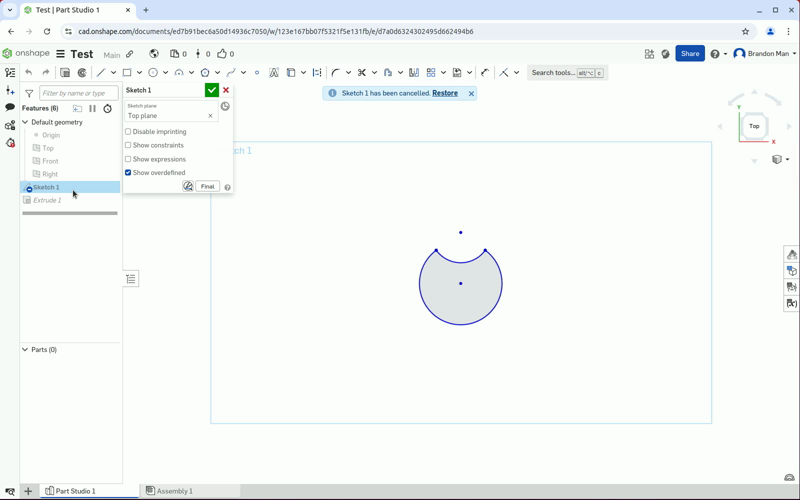
mouse_move(229, 92)
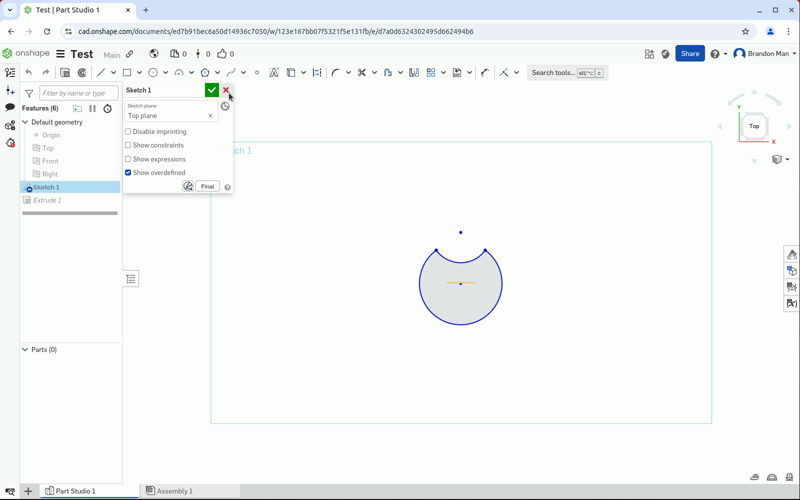
click(229, 92)
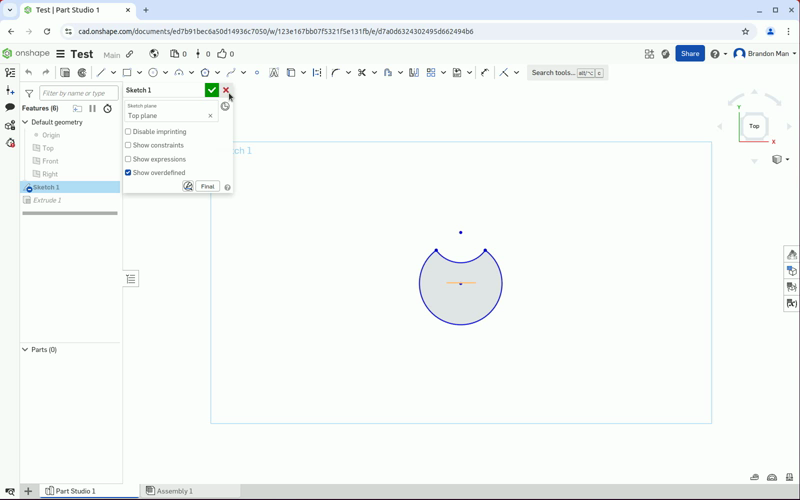
key(shift+s)
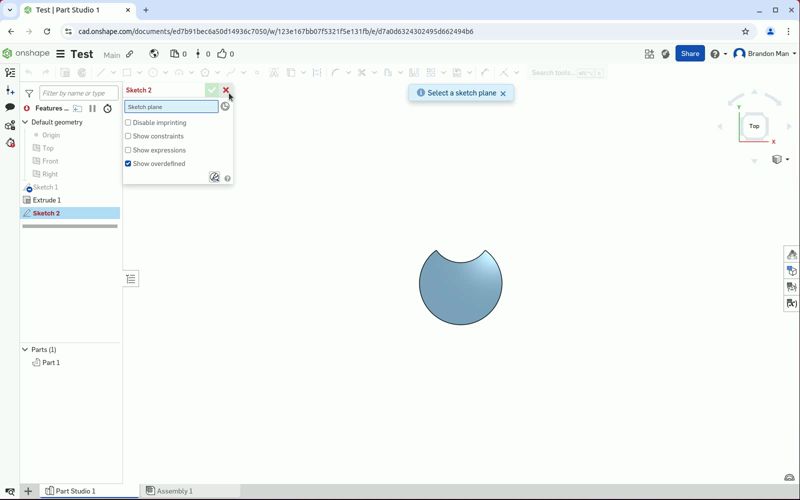
mouse_move(73, 150)
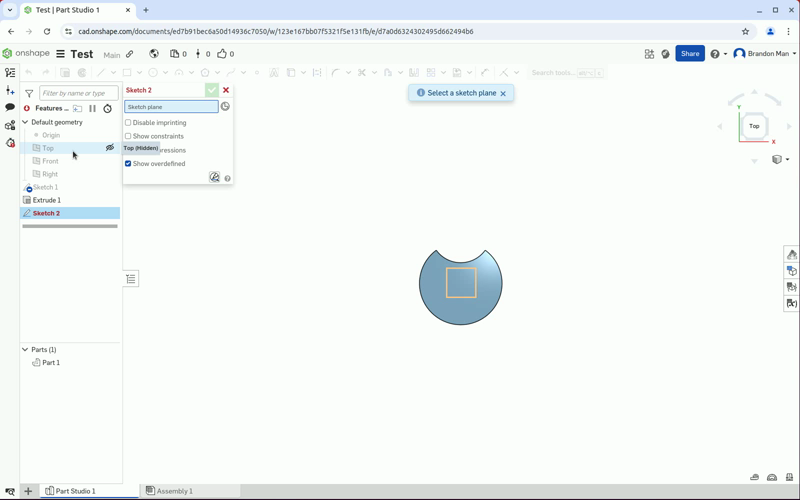
click(73, 150)
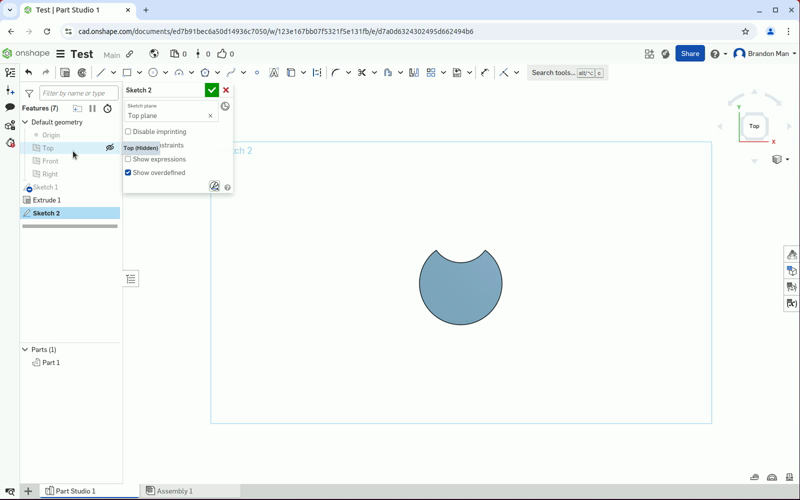
mouse_move(73, 352)
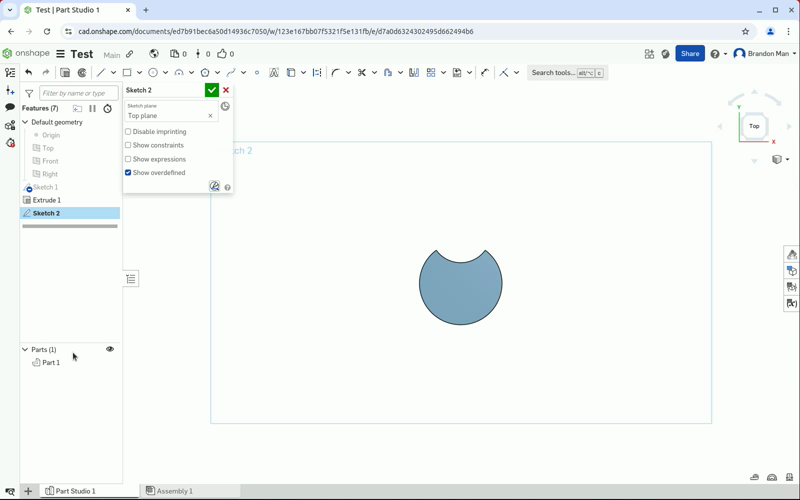
key(y)
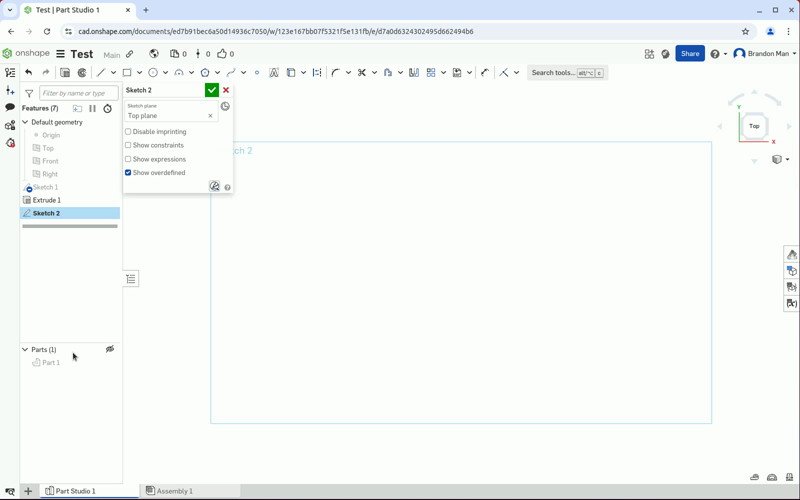
key(a)
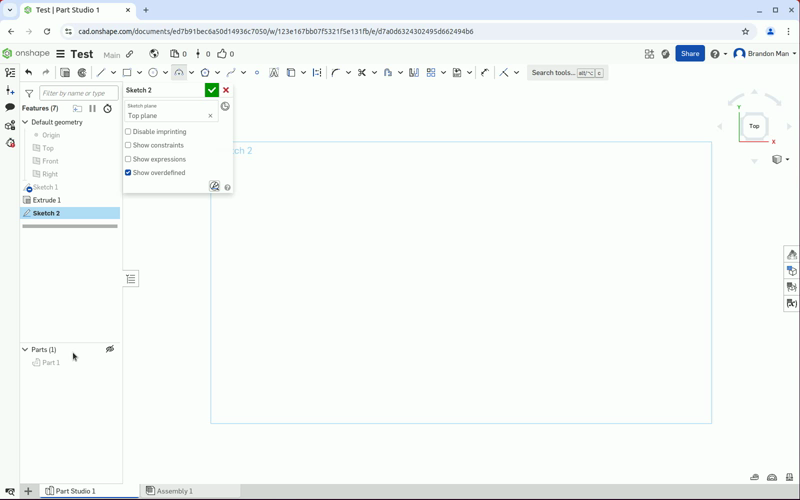
key_down(shift)
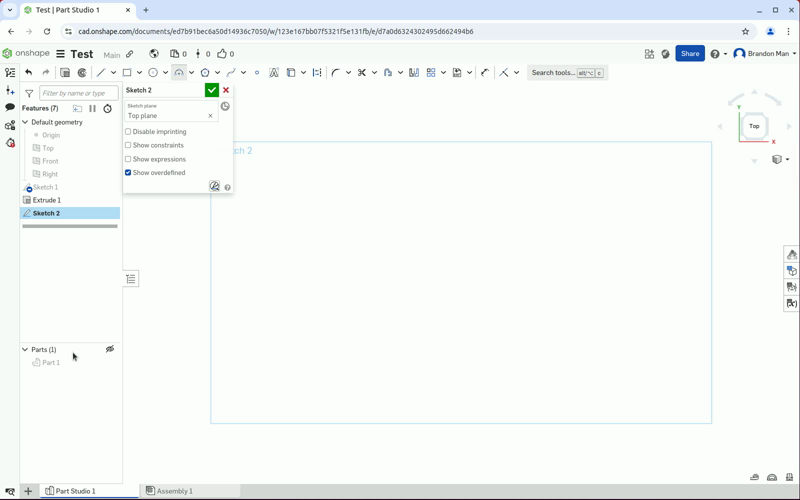
mouse_move(436, 250)
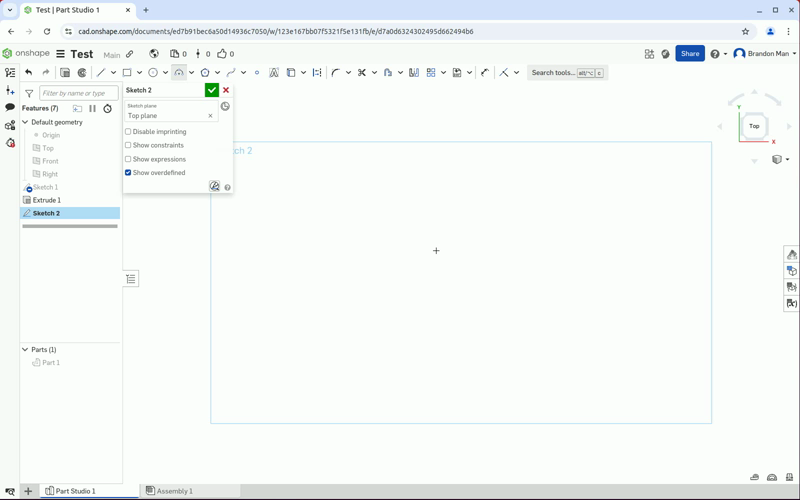
click(436, 250)
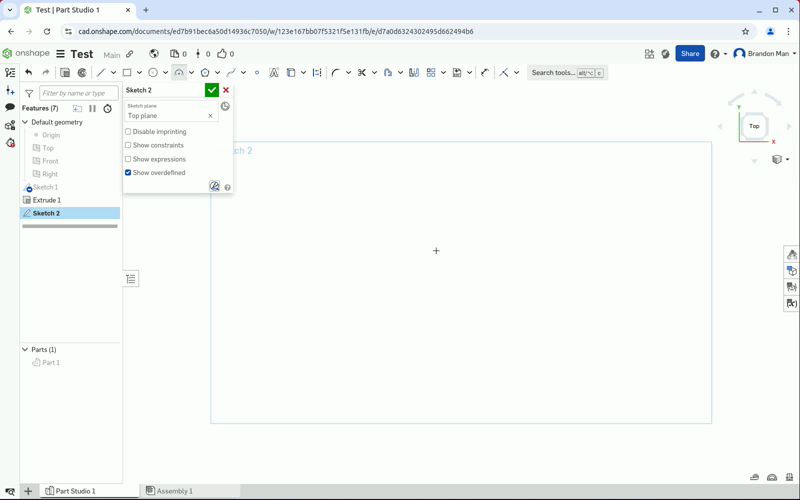
key_up(shift)
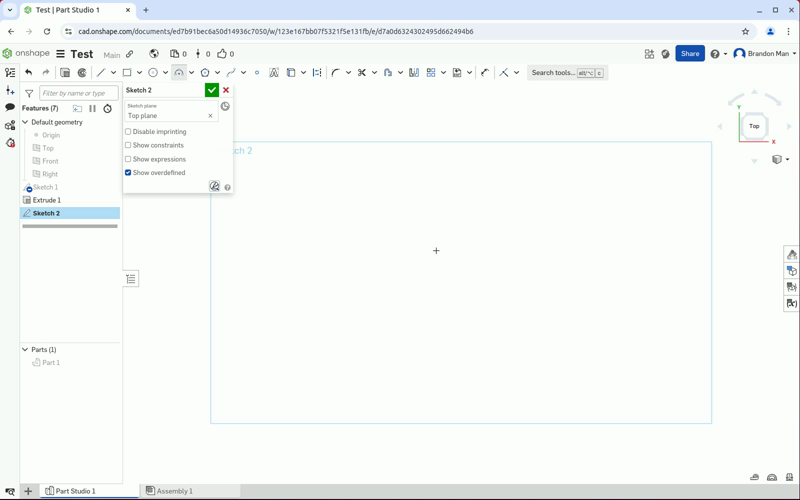
key_down(shift)
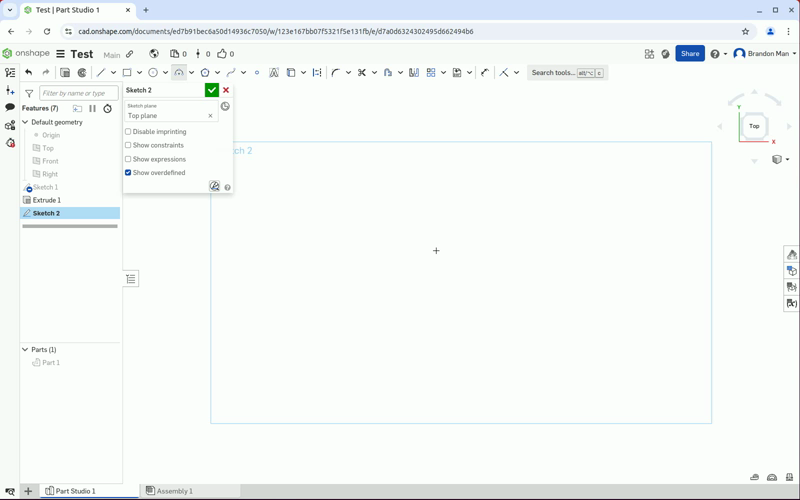
mouse_move(485, 250)
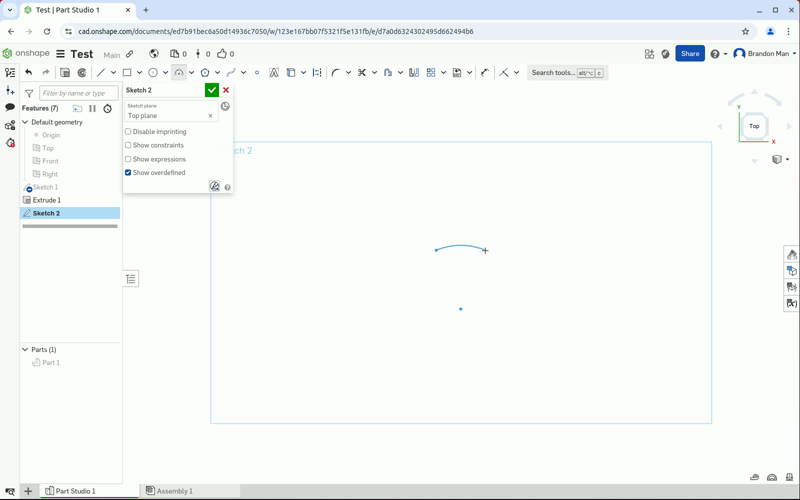
click(485, 250)
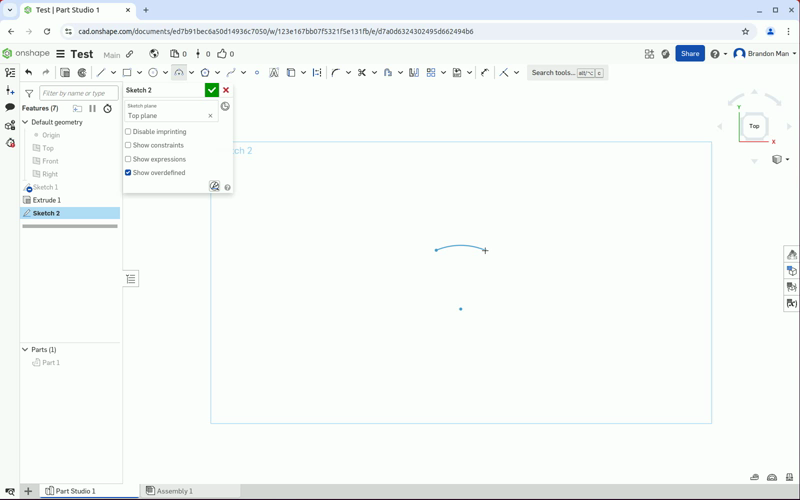
mouse_move(460, 241)
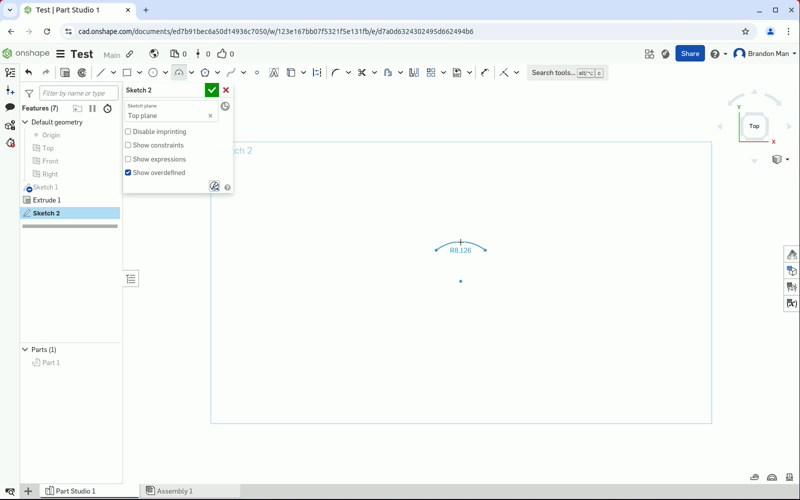
click(460, 241)
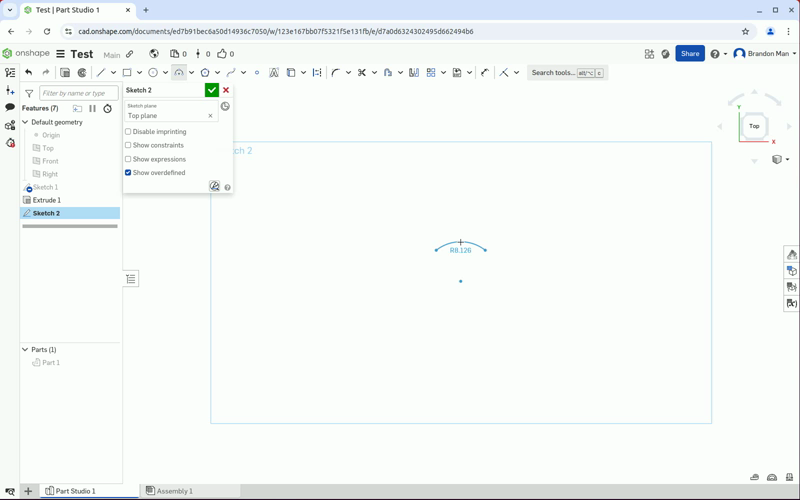
key_up(shift)
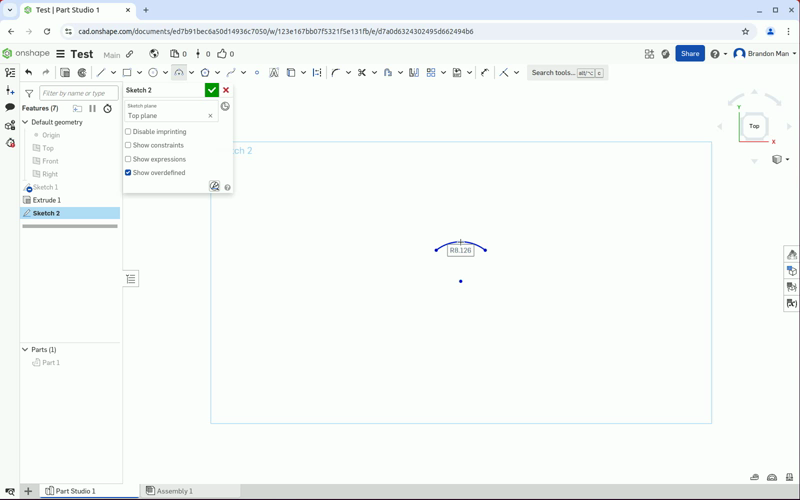
mouse_move(485, 250)
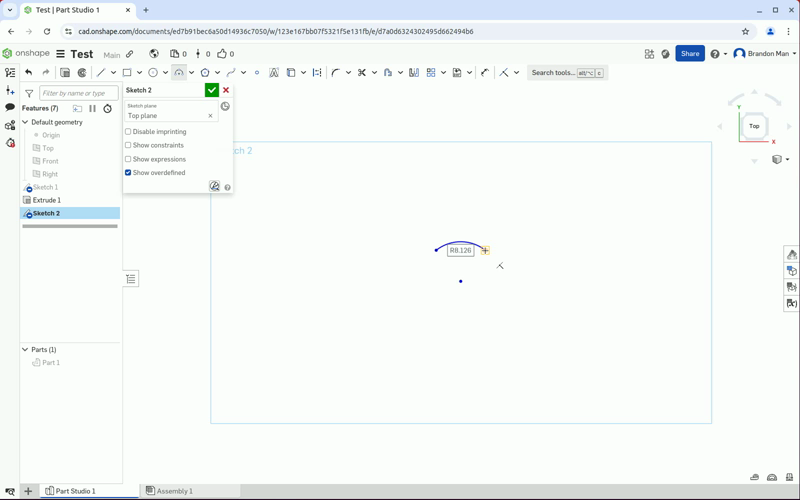
click(485, 250)
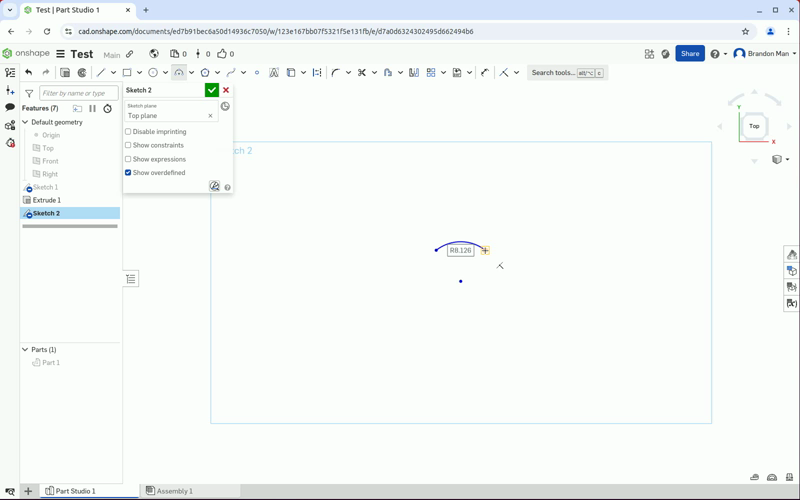
key_down(shift)
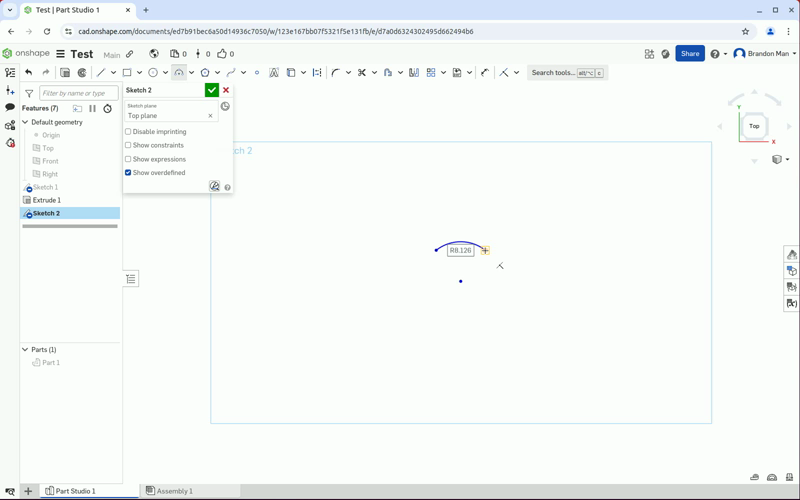
mouse_move(476, 204)
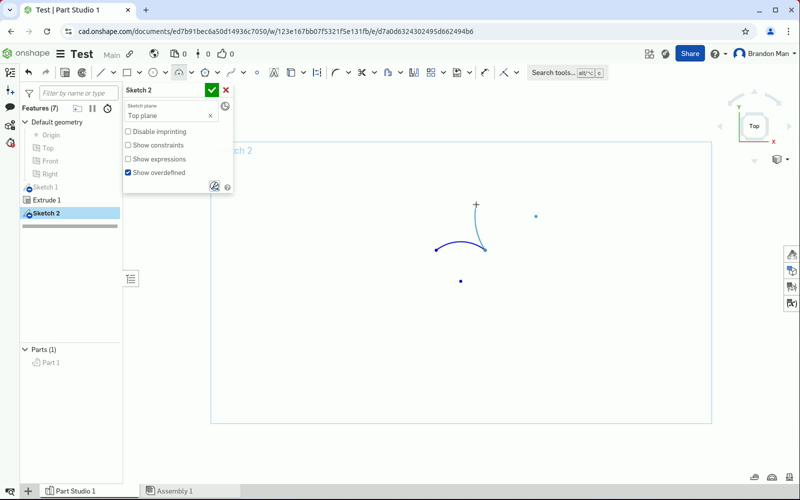
click(476, 204)
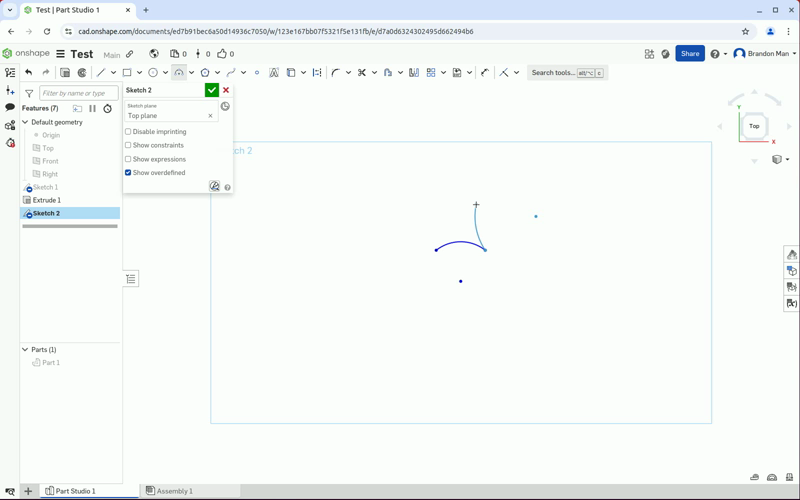
mouse_move(491, 225)
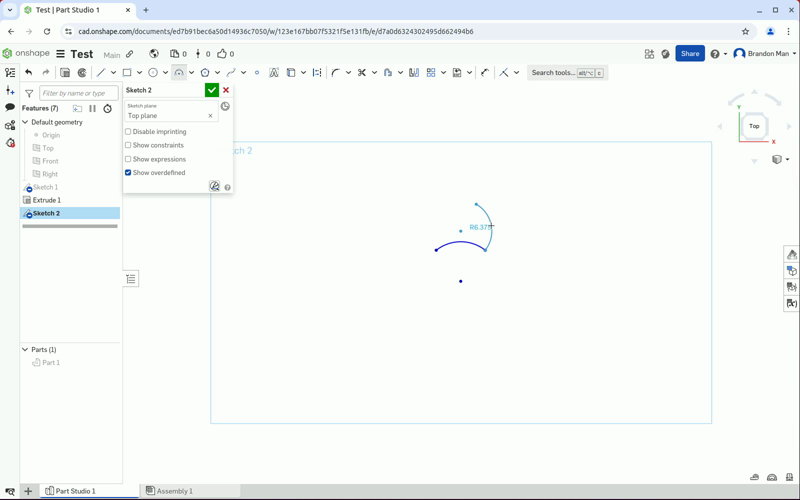
click(491, 225)
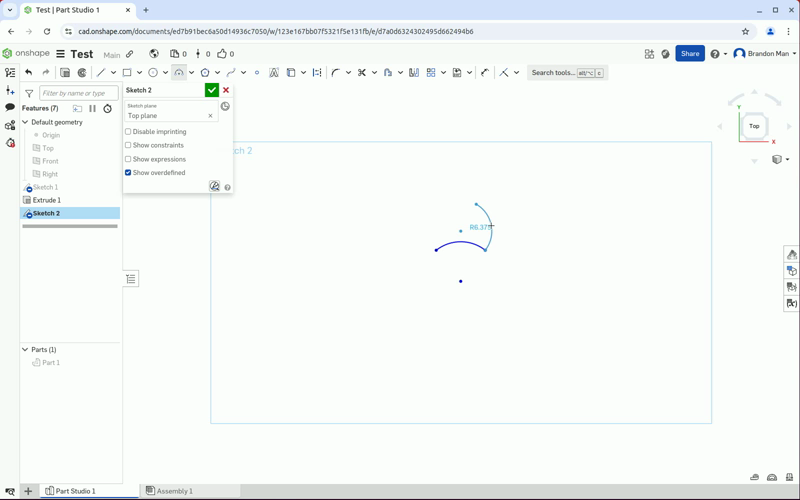
key_up(shift)
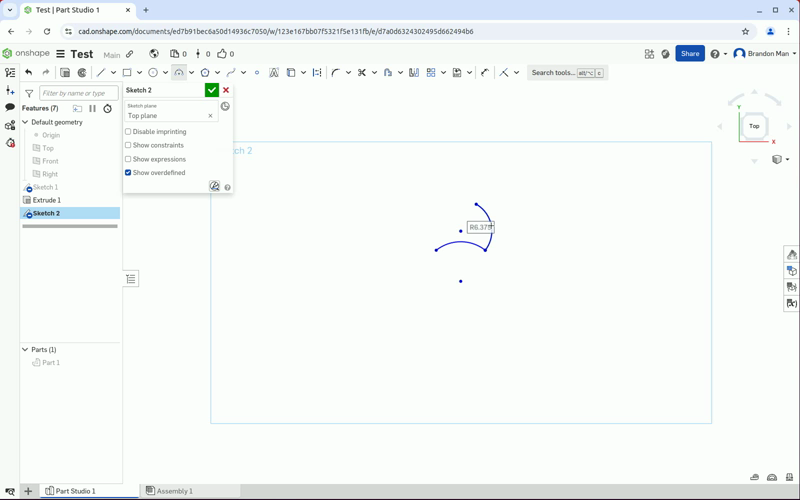
mouse_move(476, 204)
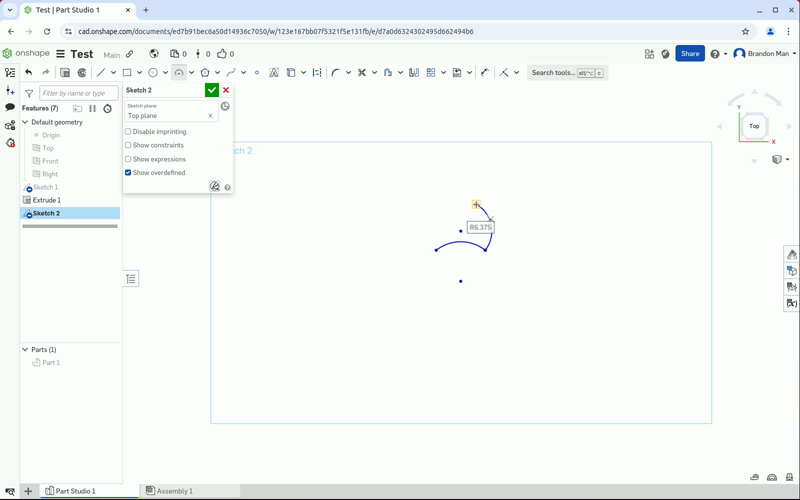
click(476, 204)
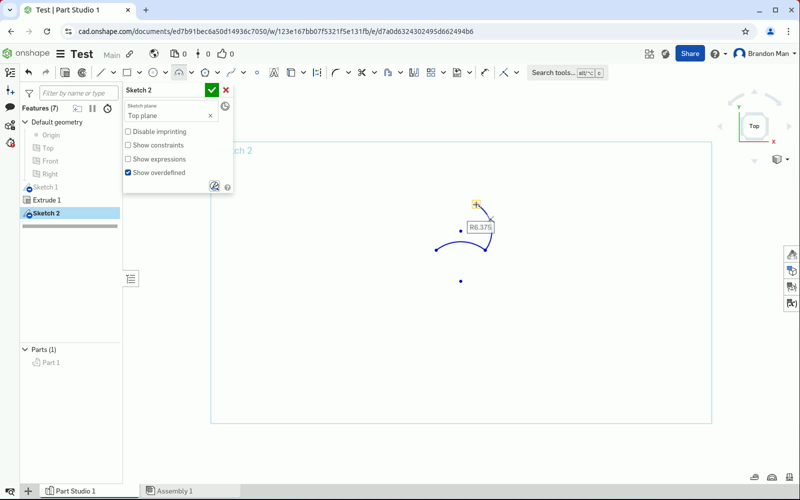
key_down(shift)
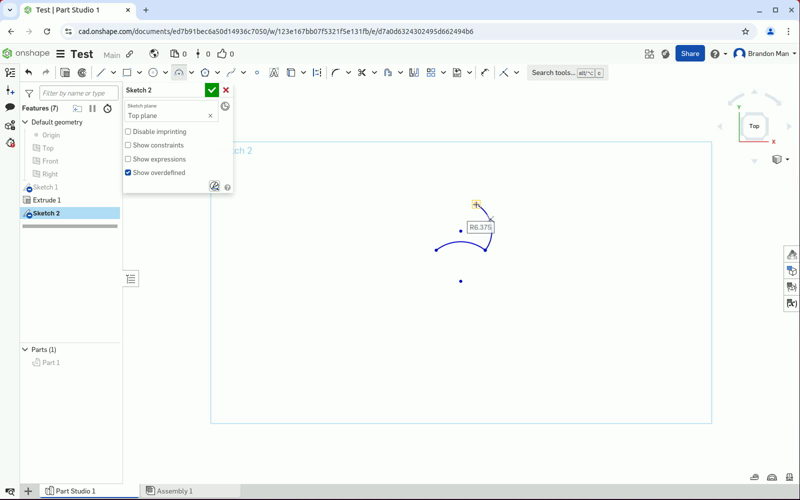
mouse_move(446, 204)
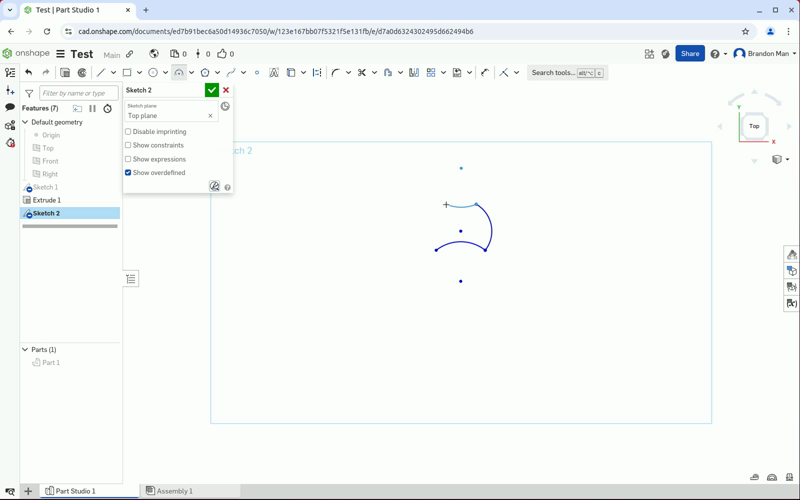
click(446, 204)
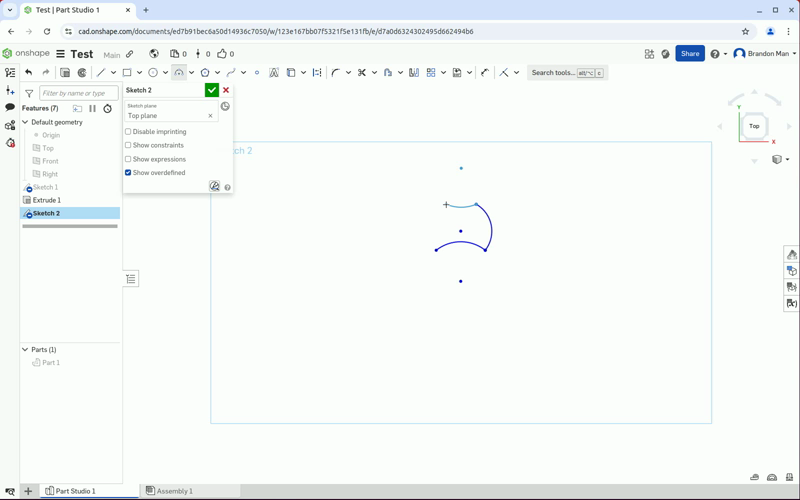
mouse_move(461, 210)
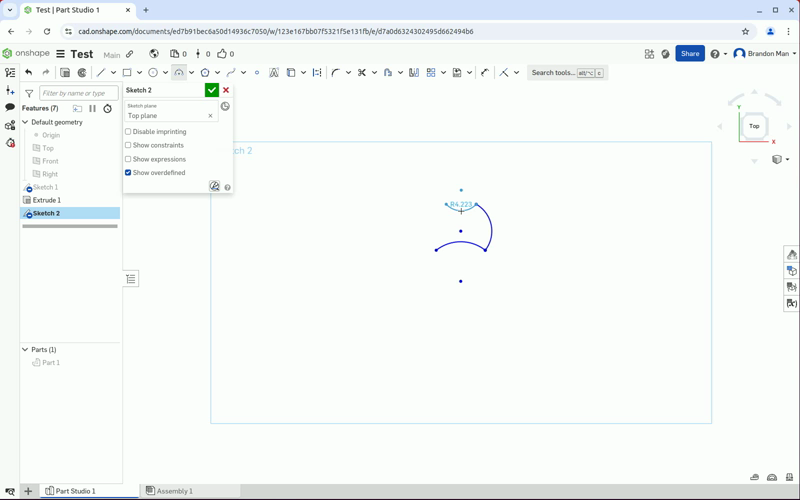
click(461, 210)
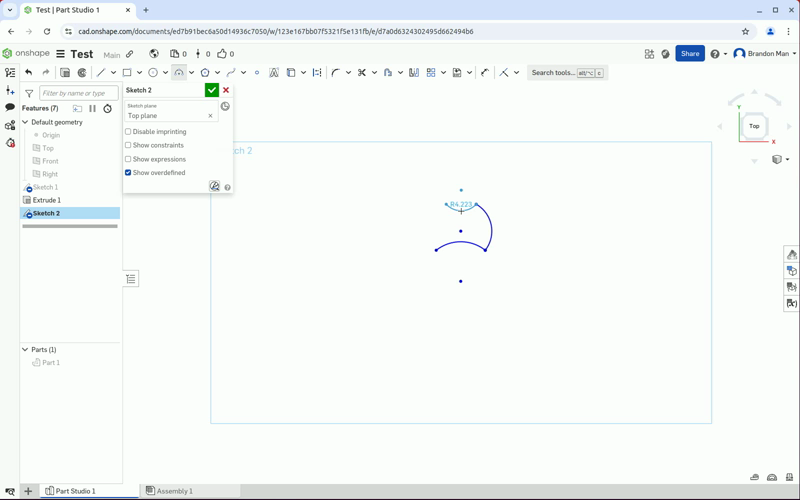
key_up(shift)
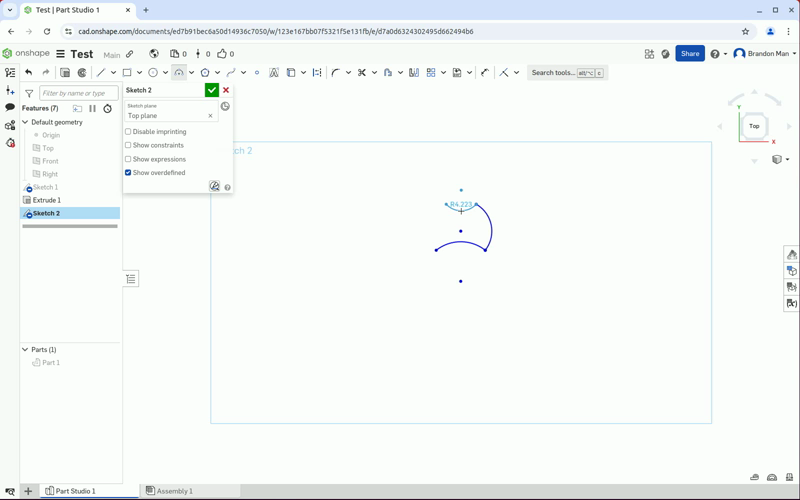
mouse_move(446, 204)
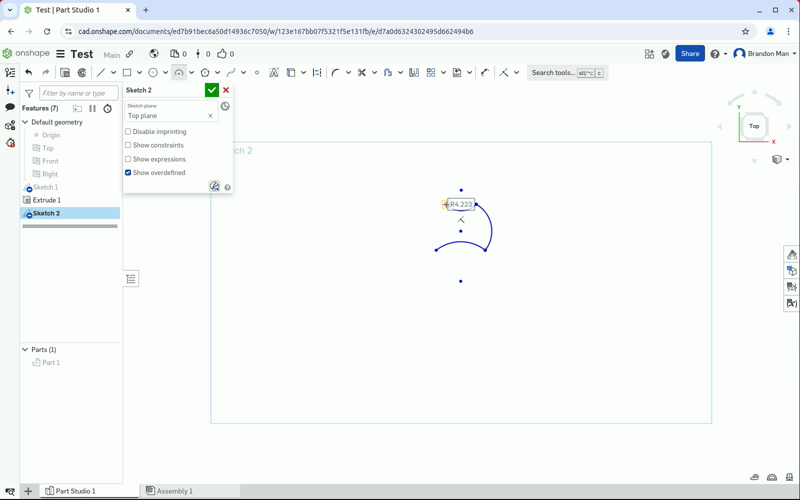
click(446, 204)
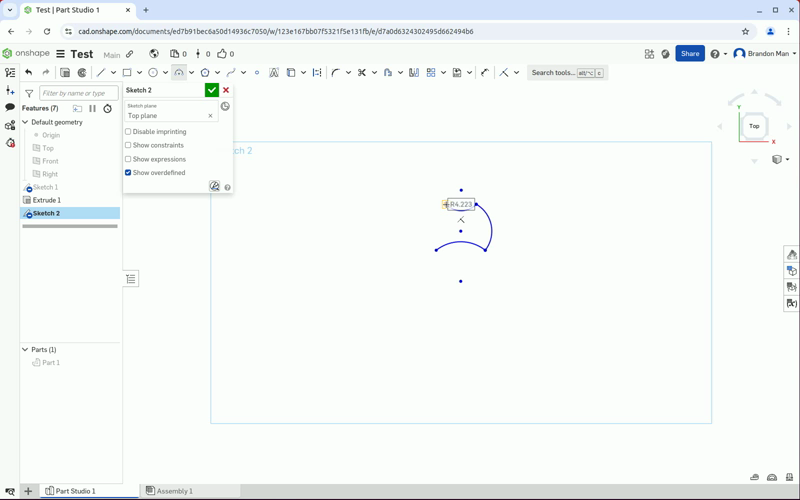
mouse_move(436, 250)
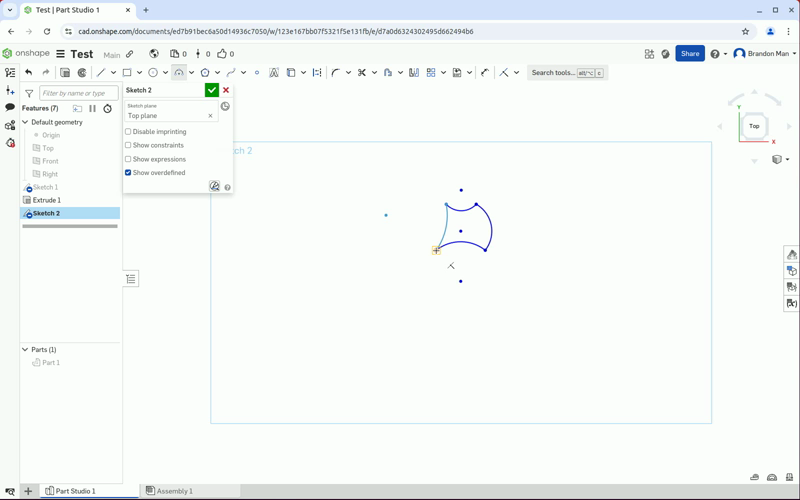
click(436, 250)
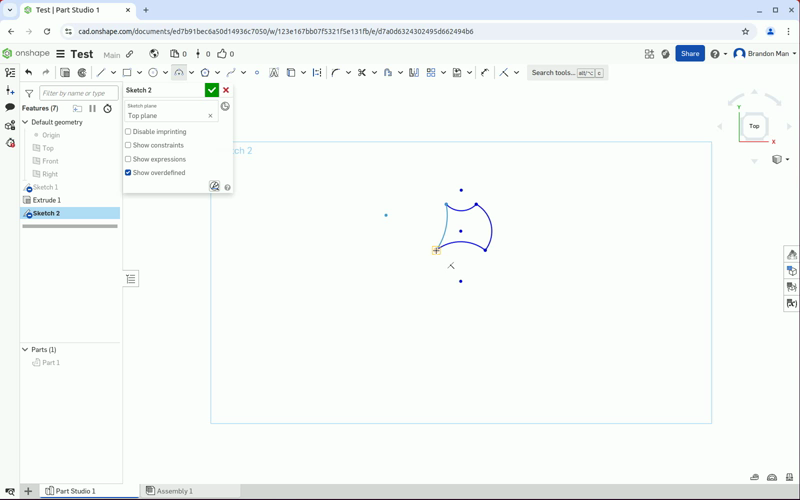
key_down(shift)
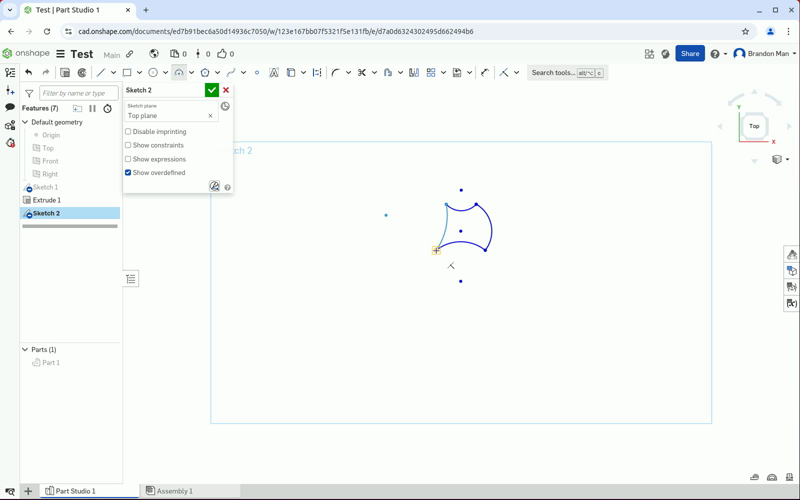
mouse_move(430, 225)
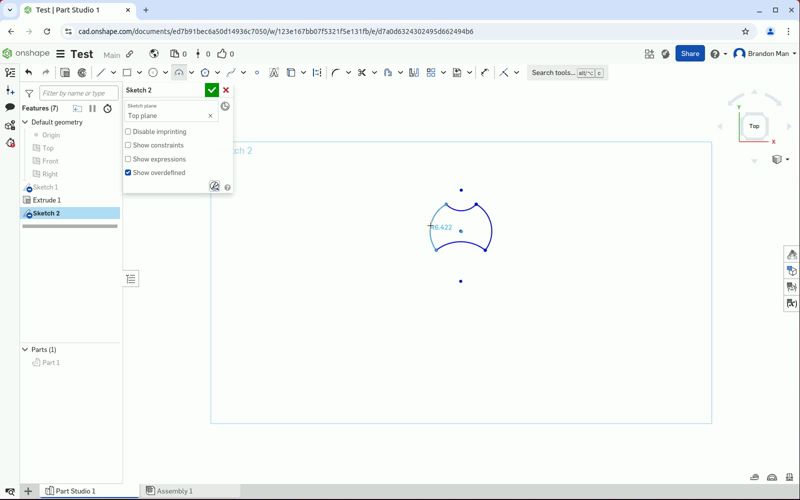
click(430, 225)
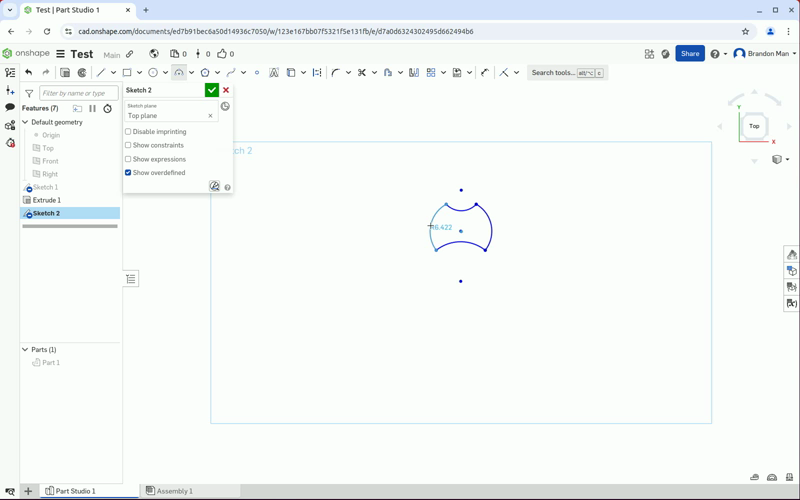
key_up(shift)
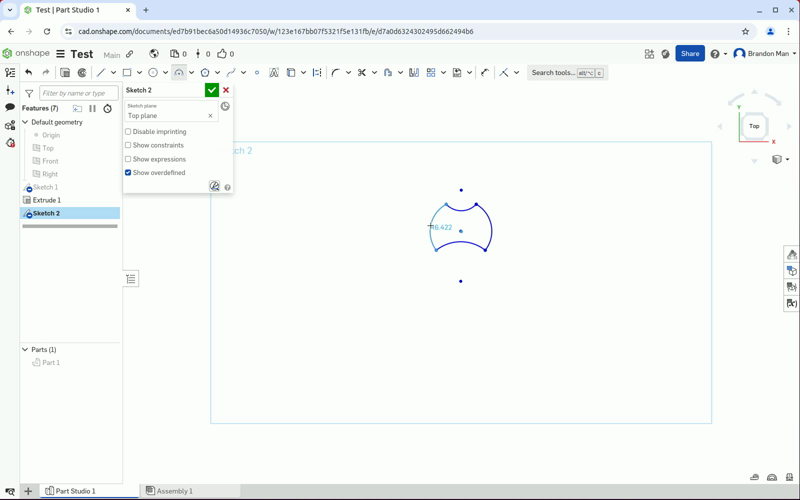
key(esc)
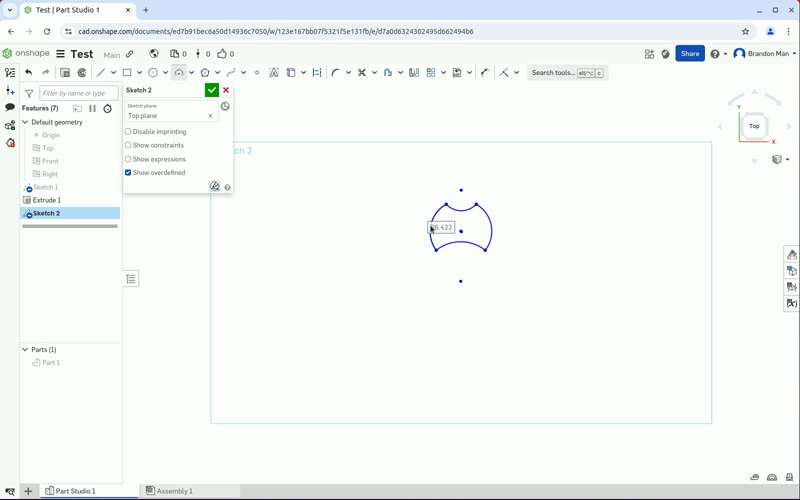
mouse_move(451, 236)
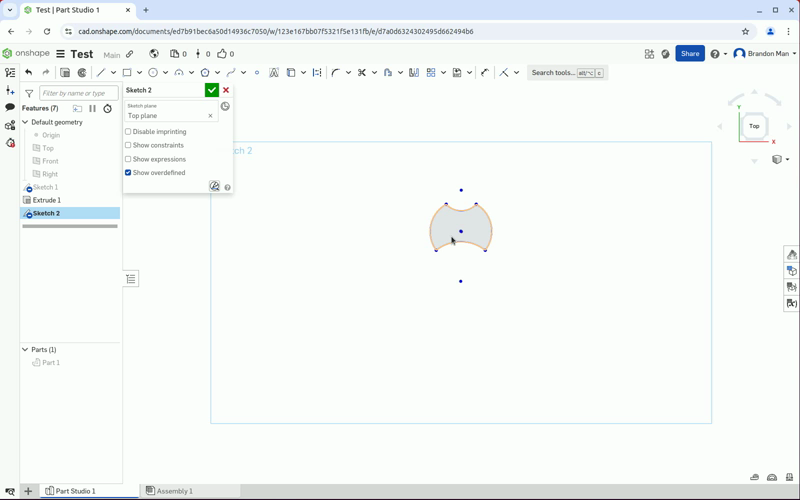
click(451, 236)
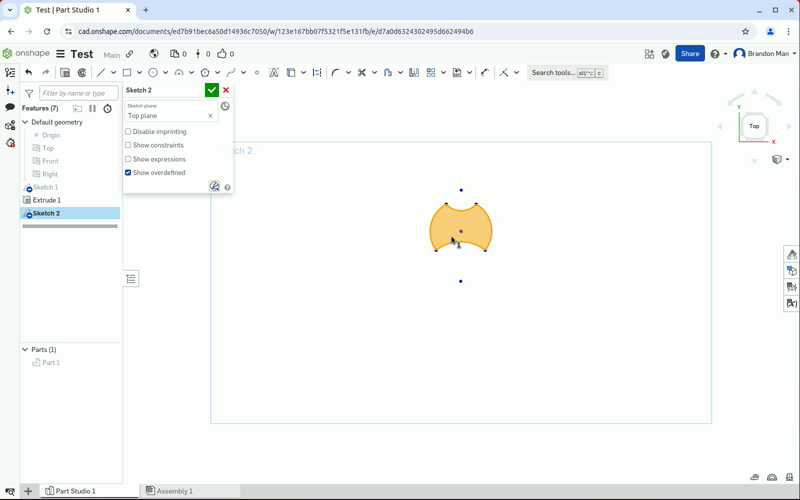
mouse_move(73, 352)
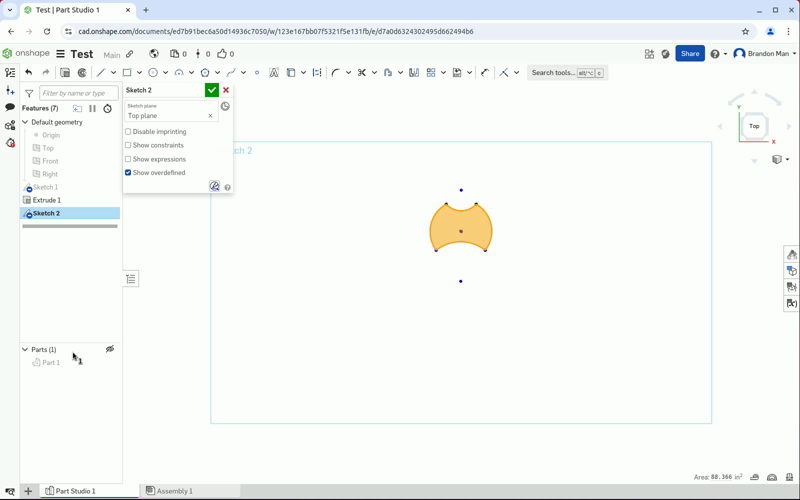
key(shift+y)
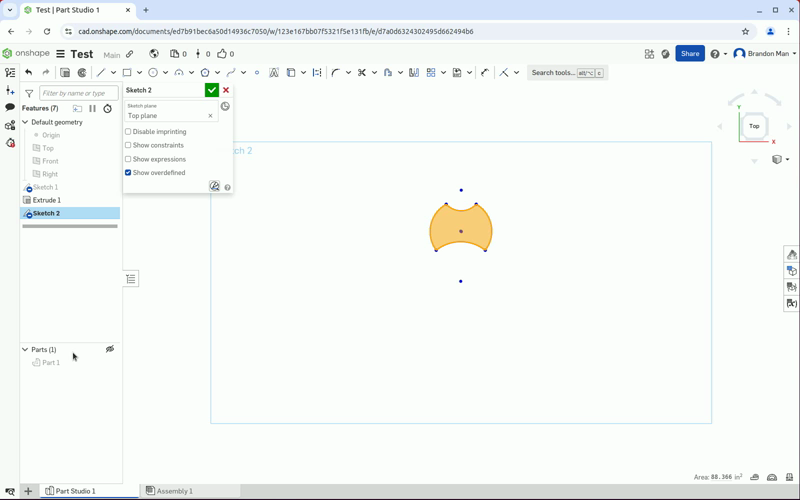
key(shift+e)
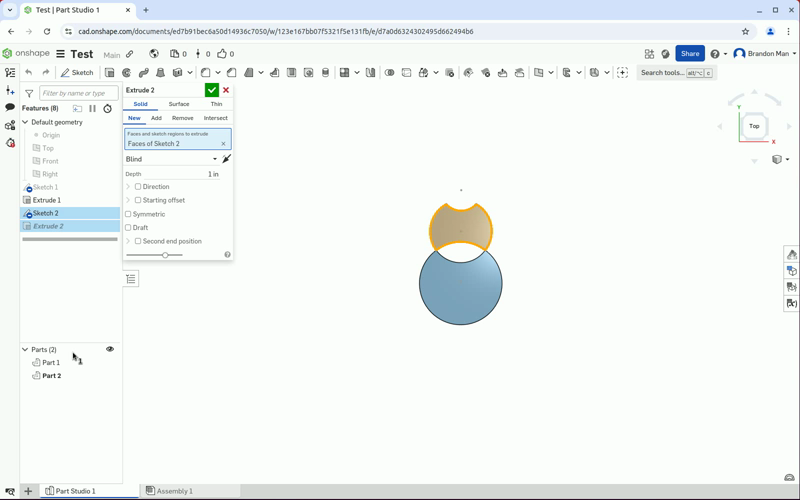
mouse_move(143, 106)
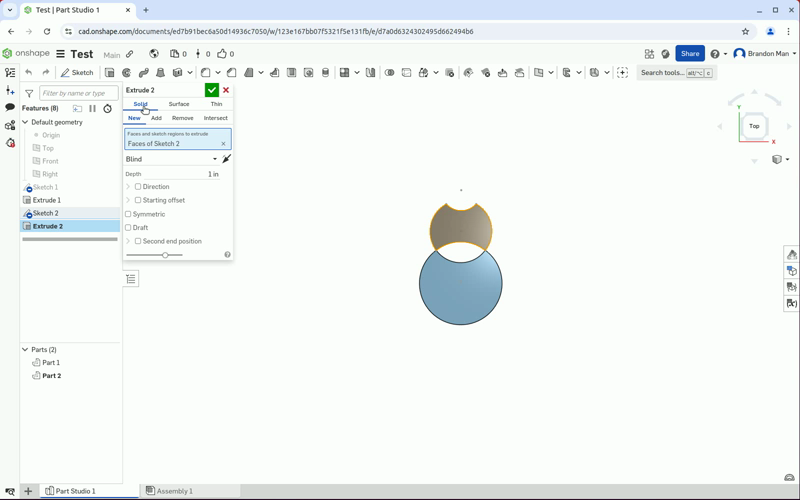
click(143, 106)
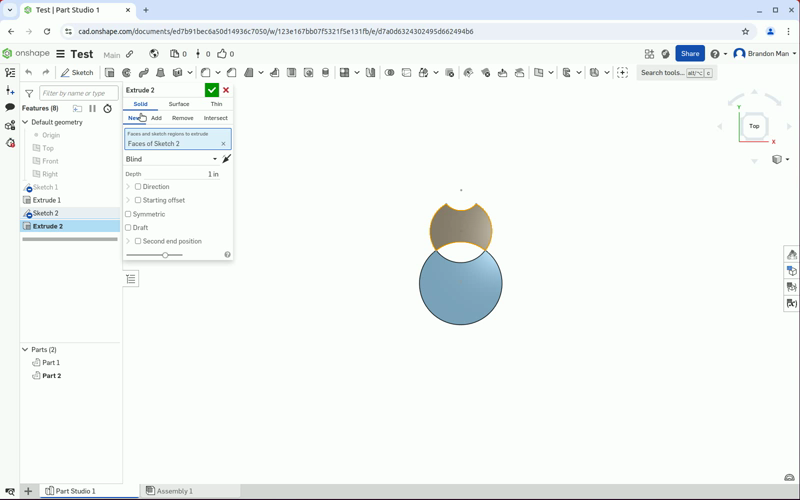
mouse_move(137, 120)
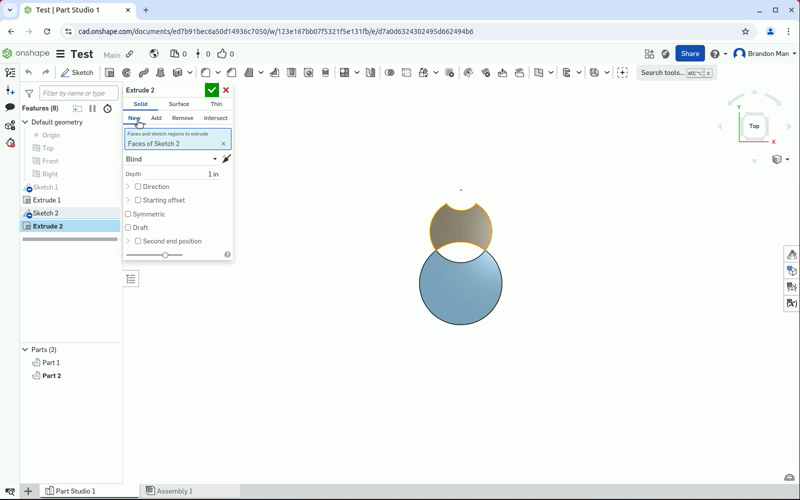
click(137, 120)
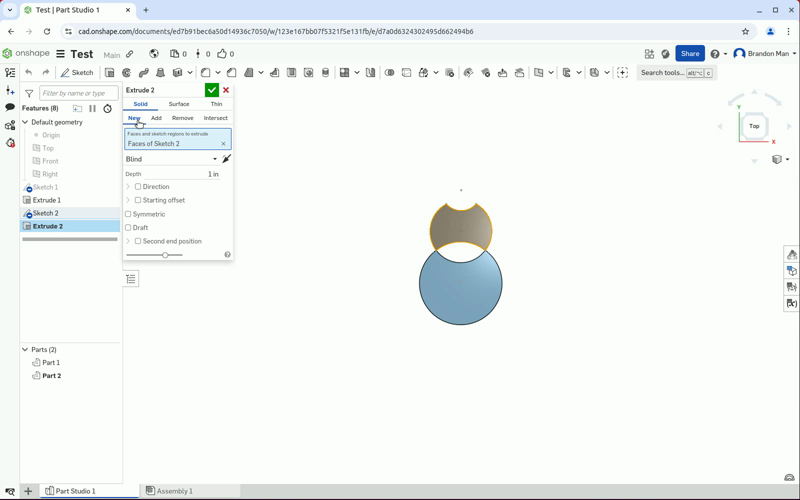
key(tab, 4)
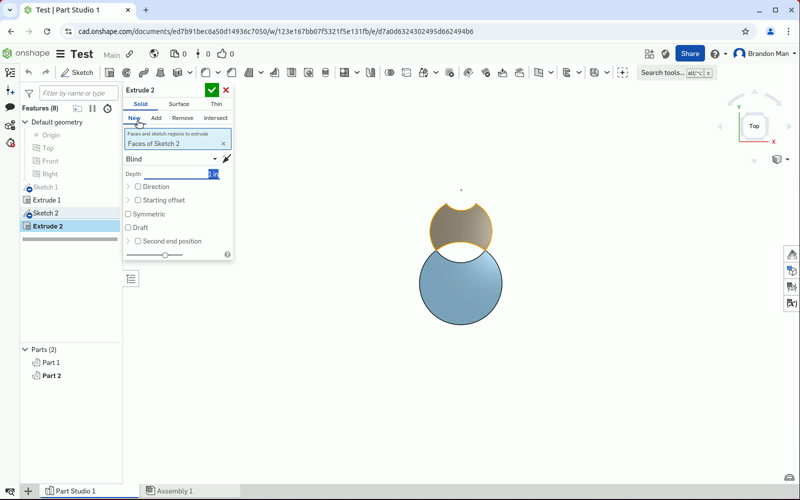
text(2.166)
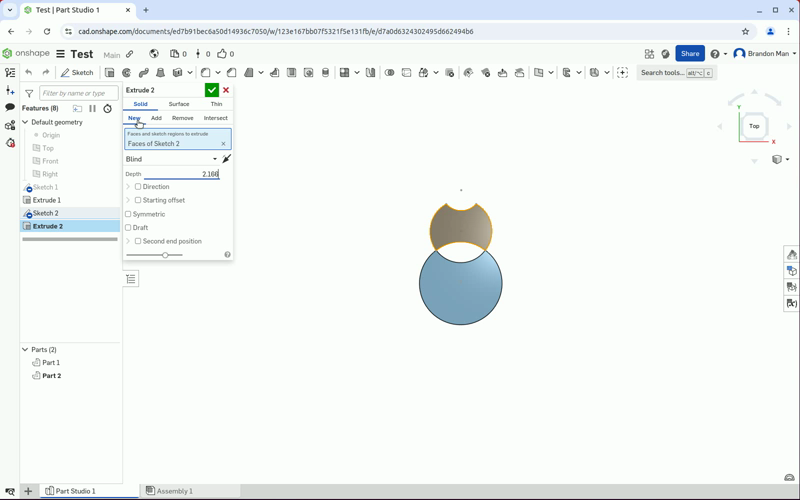
key(enter)
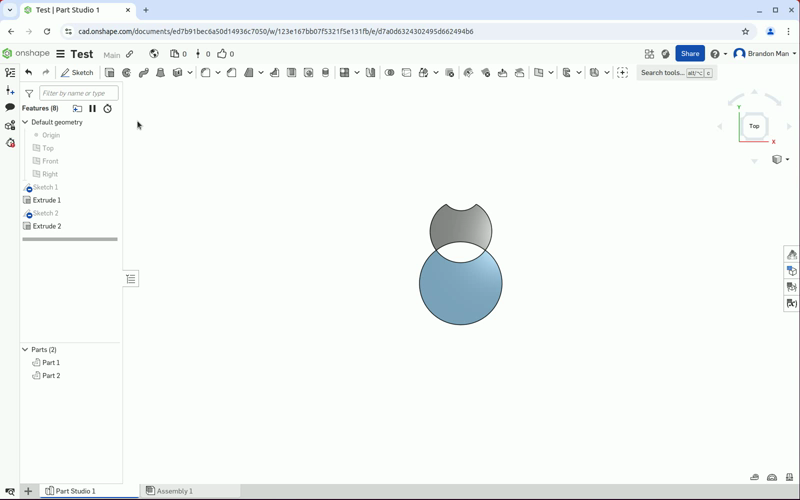
key(shift+h)
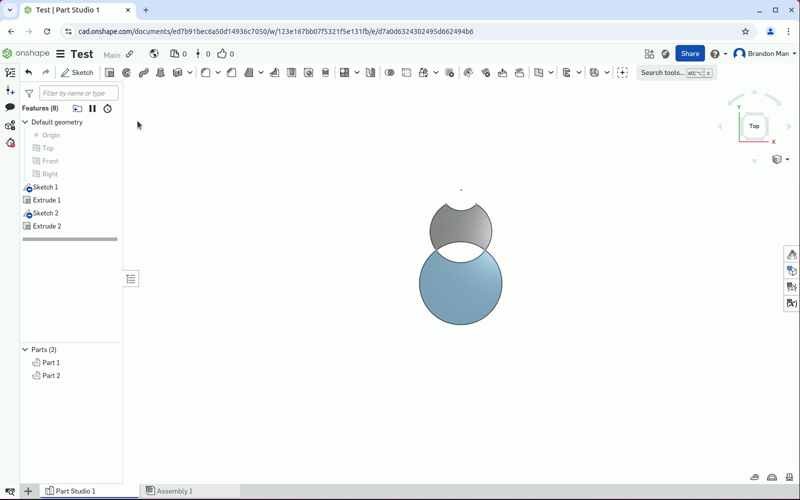
key(shift+h)
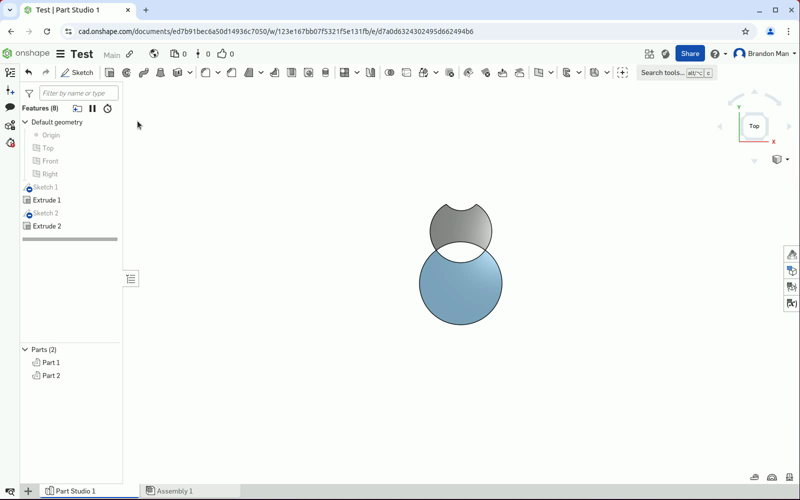
mouse_move(73, 189)
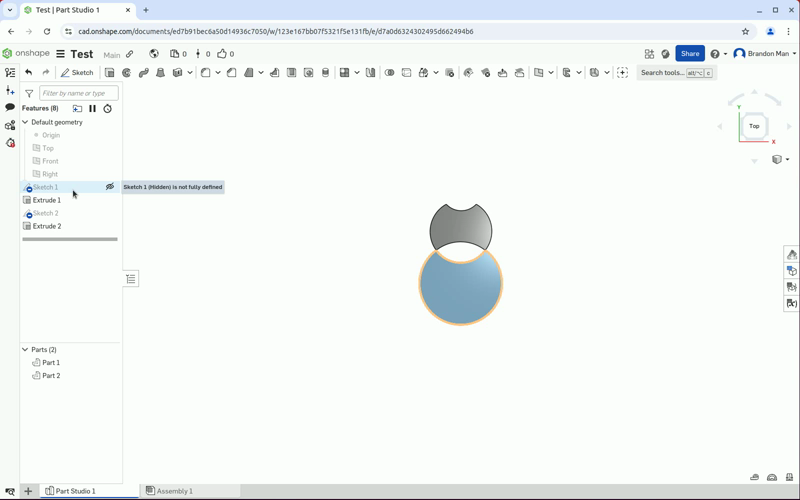
click(73, 189)
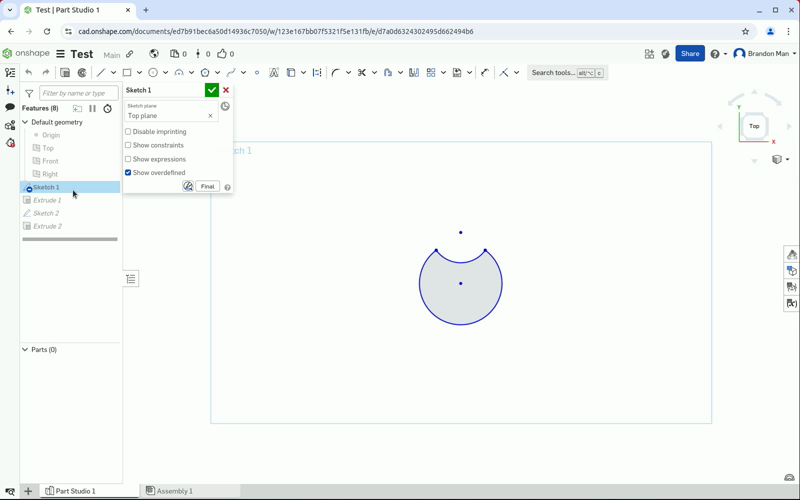
mouse_move(229, 92)
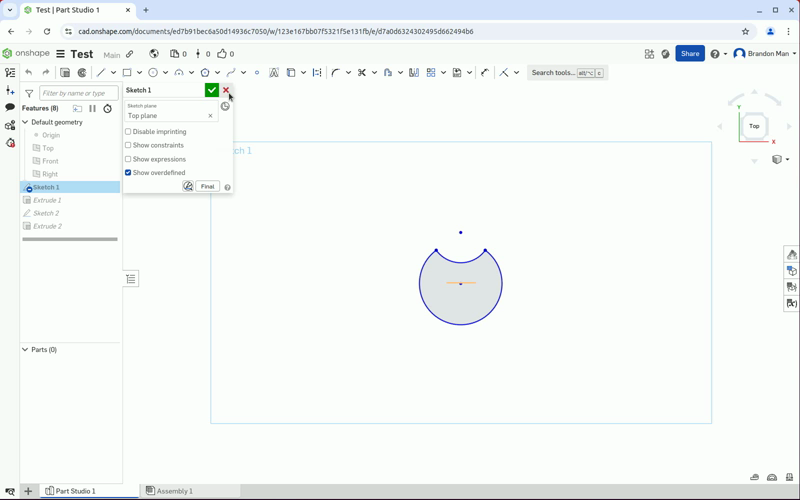
click(229, 92)
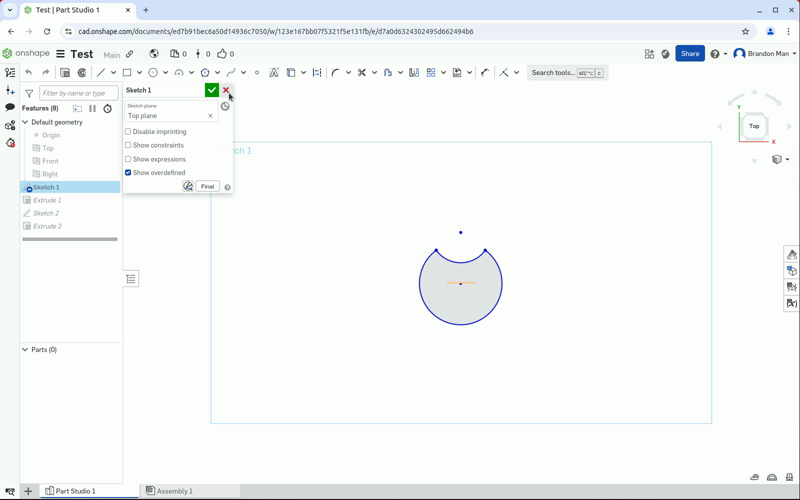
key(shift+s)
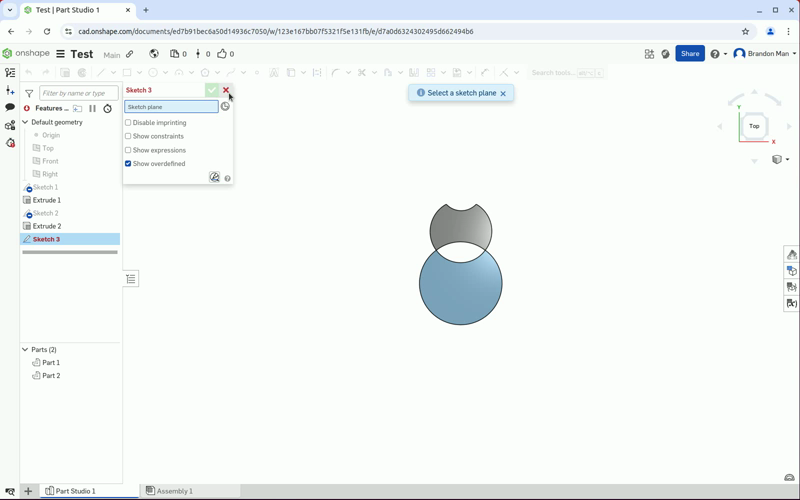
mouse_move(73, 150)
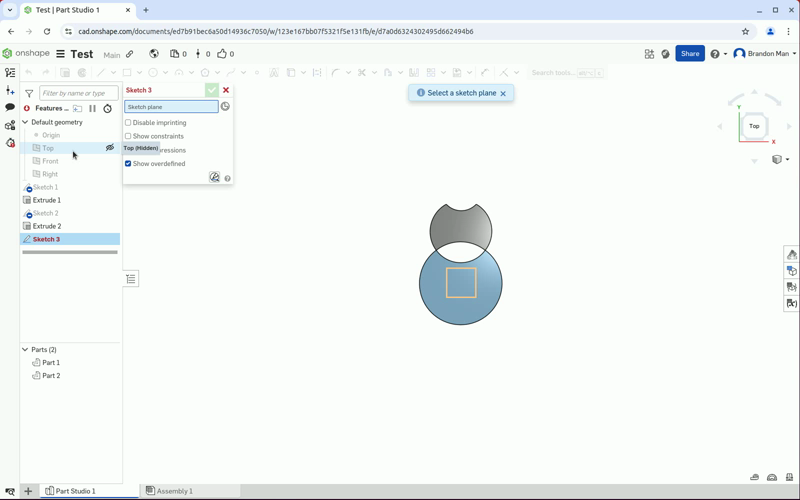
click(73, 150)
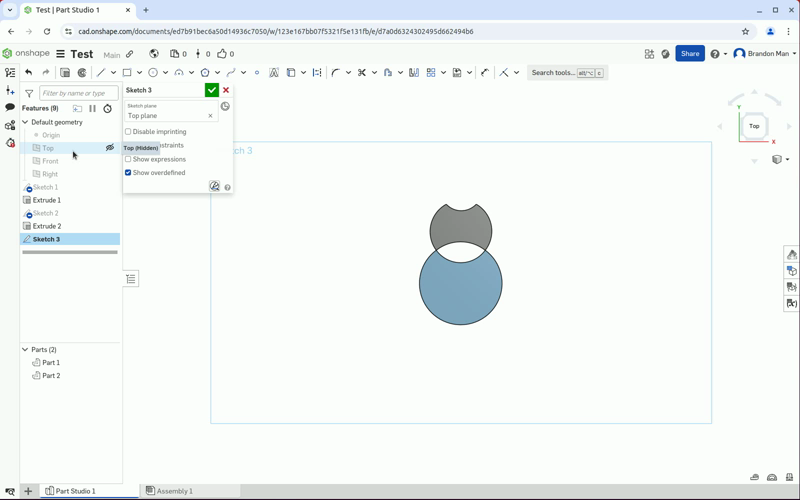
mouse_move(73, 352)
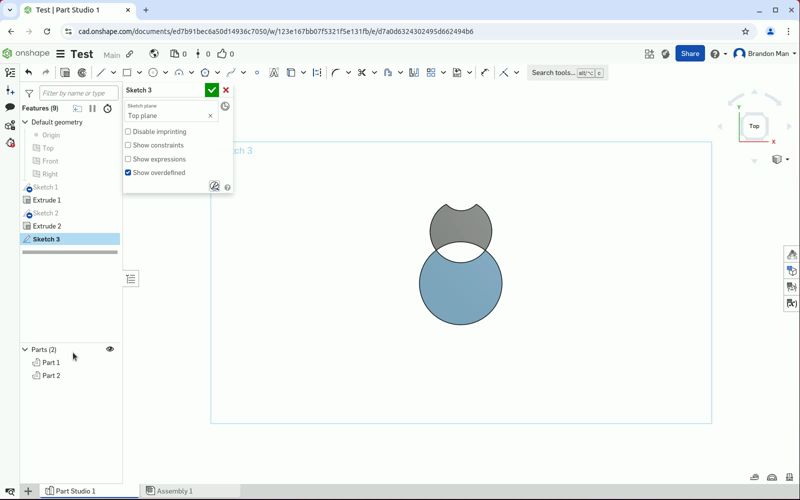
key(y)
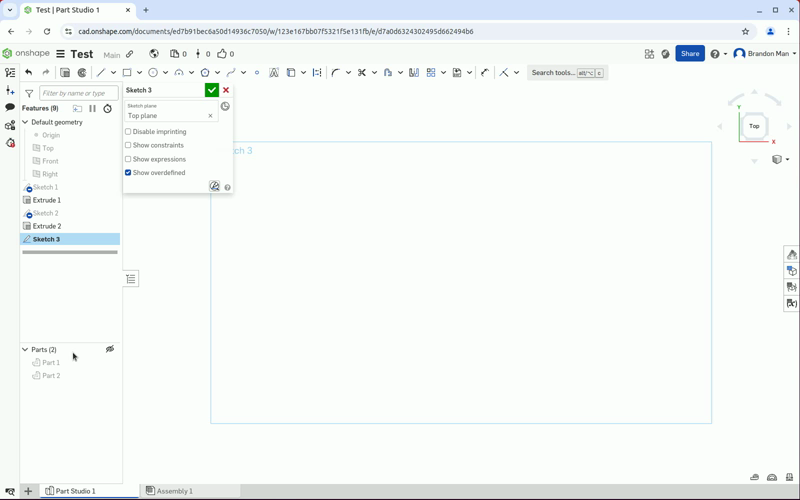
key(a)
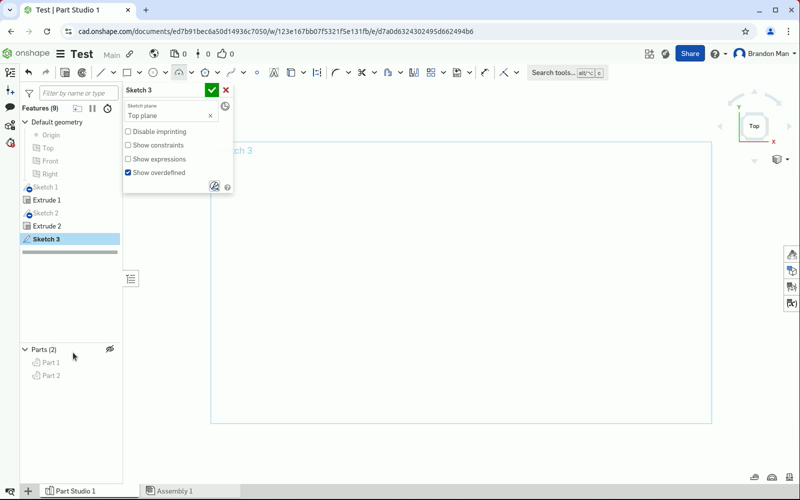
key_down(shift)
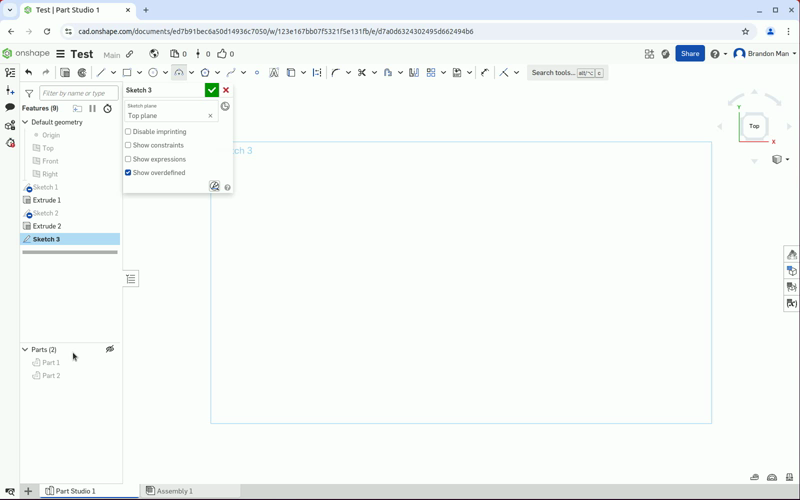
mouse_move(445, 204)
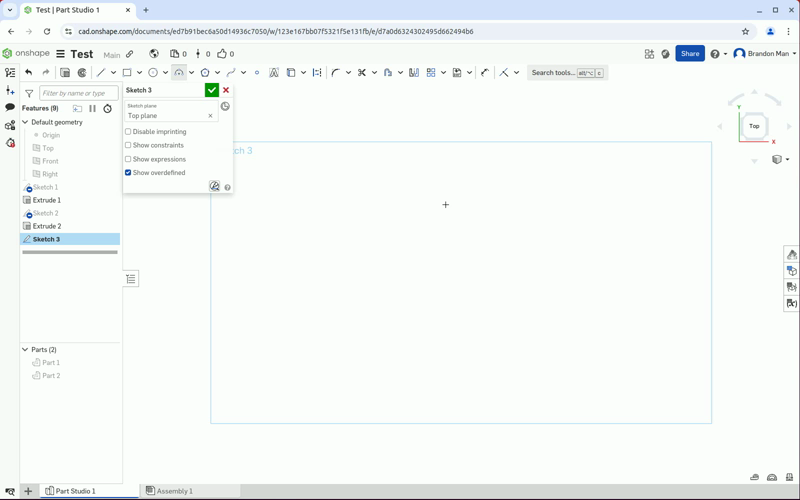
click(445, 204)
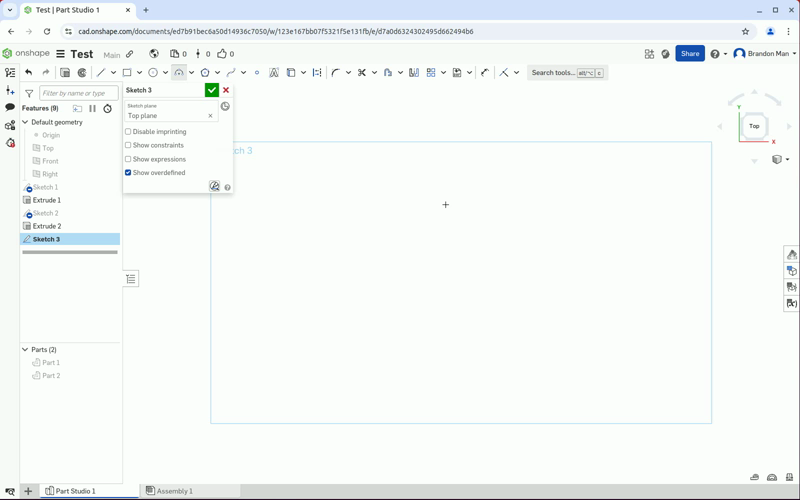
key_up(shift)
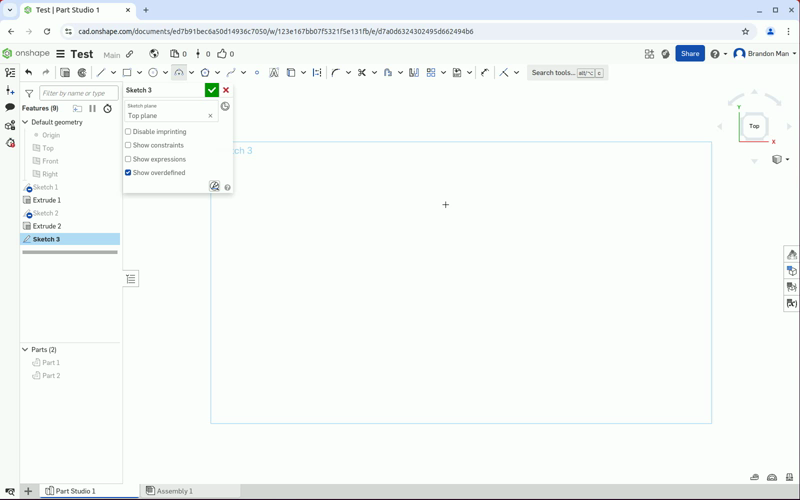
key_down(shift)
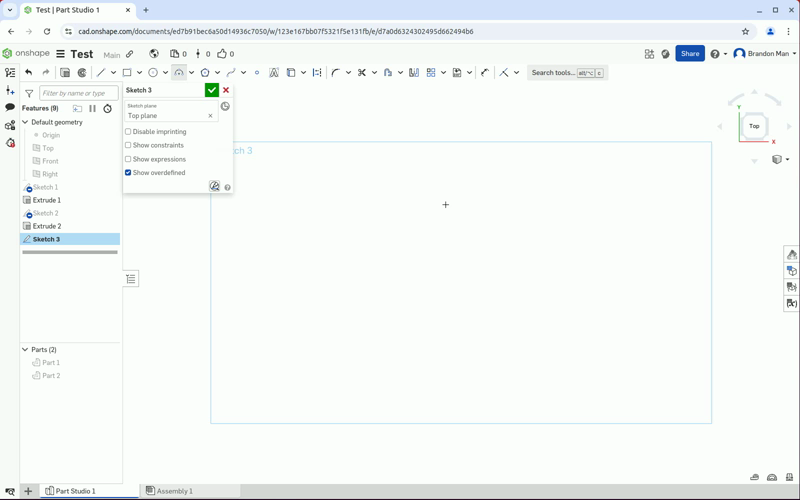
mouse_move(475, 204)
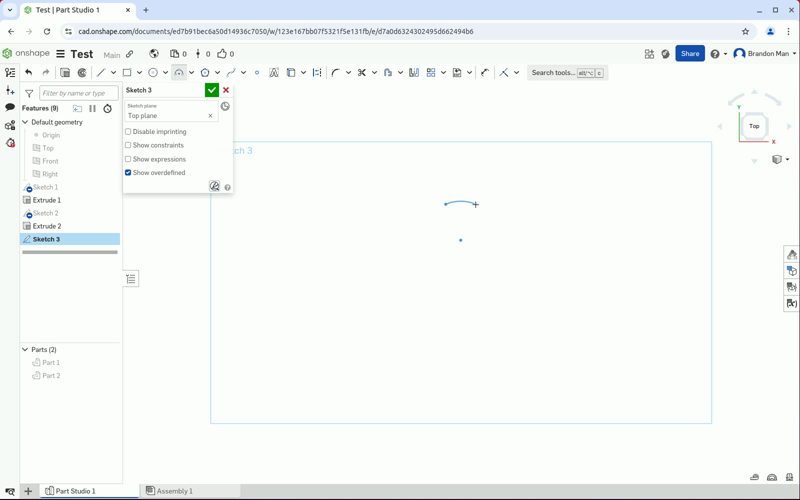
click(475, 204)
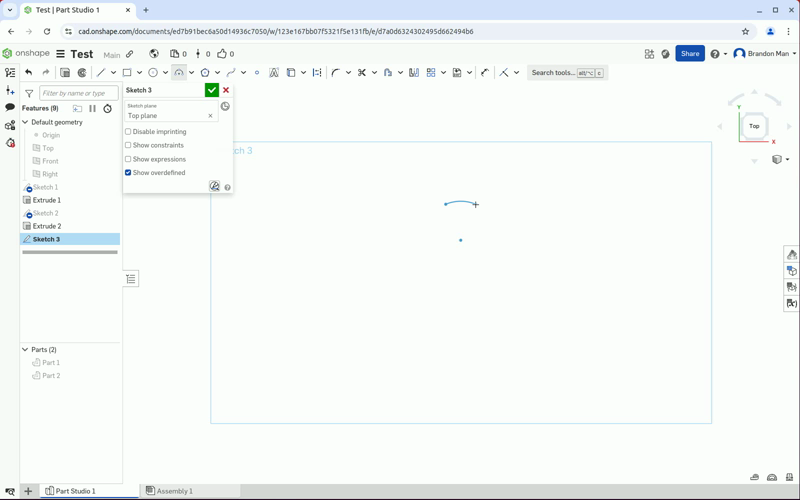
mouse_move(460, 200)
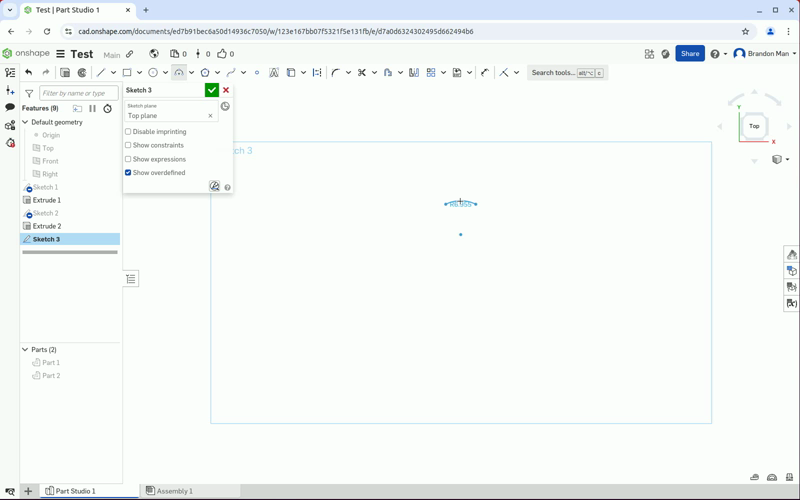
click(460, 200)
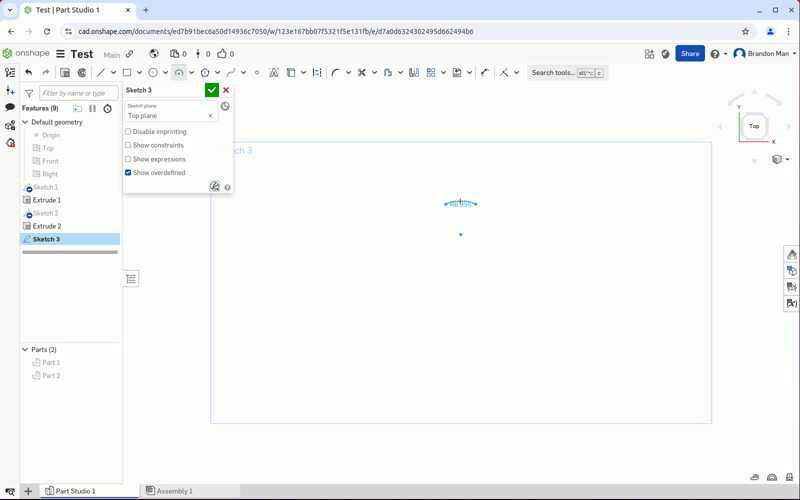
key_up(shift)
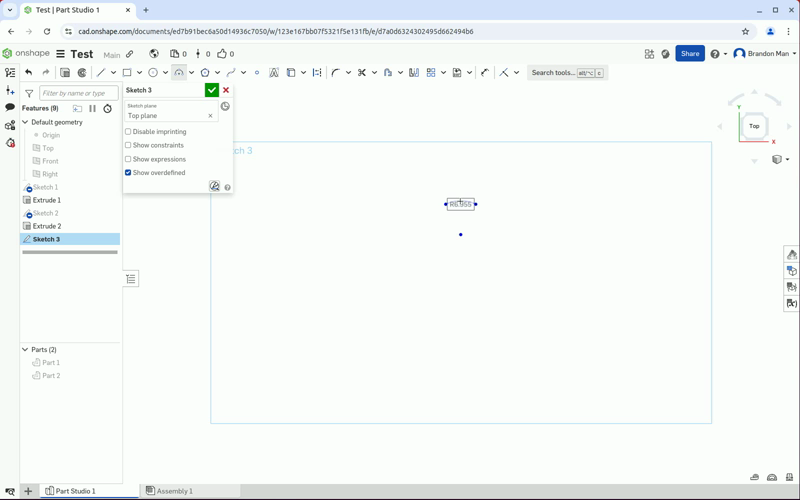
mouse_move(475, 204)
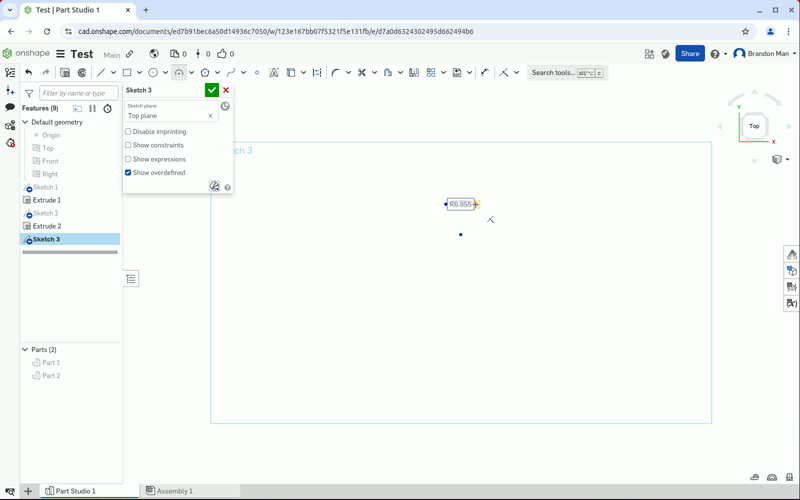
click(475, 204)
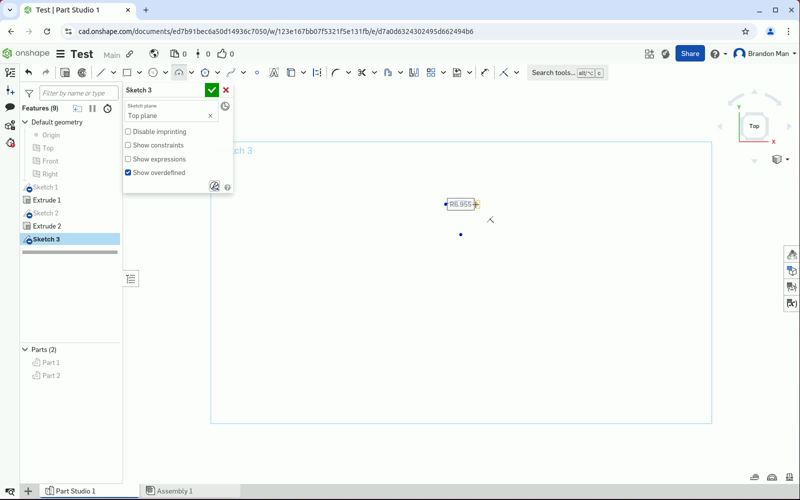
mouse_move(445, 204)
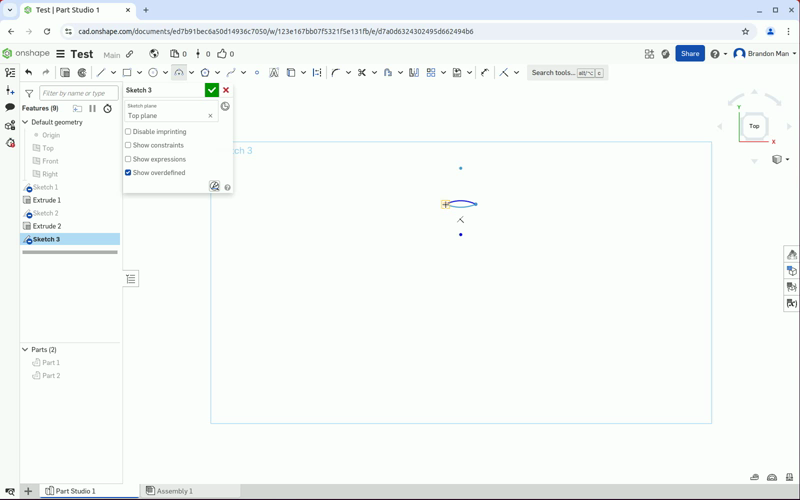
click(445, 204)
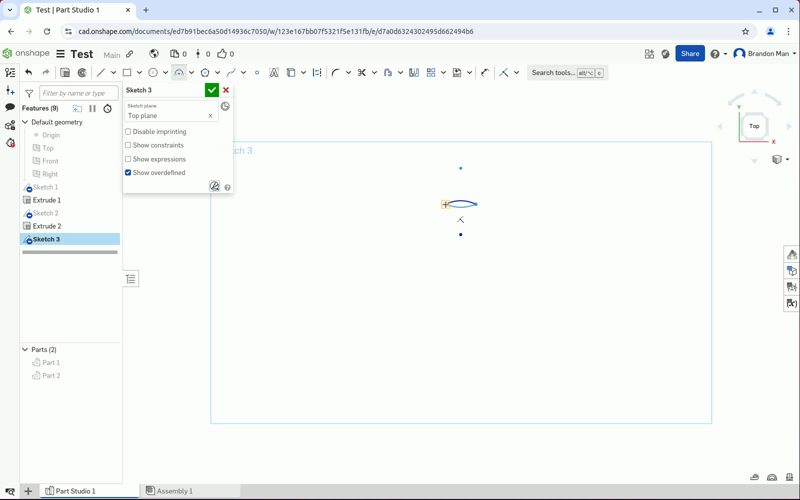
key_down(shift)
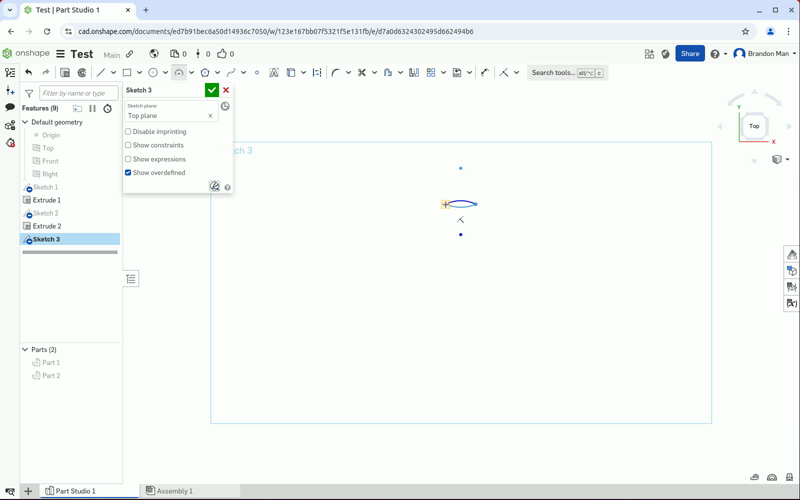
mouse_move(460, 169)
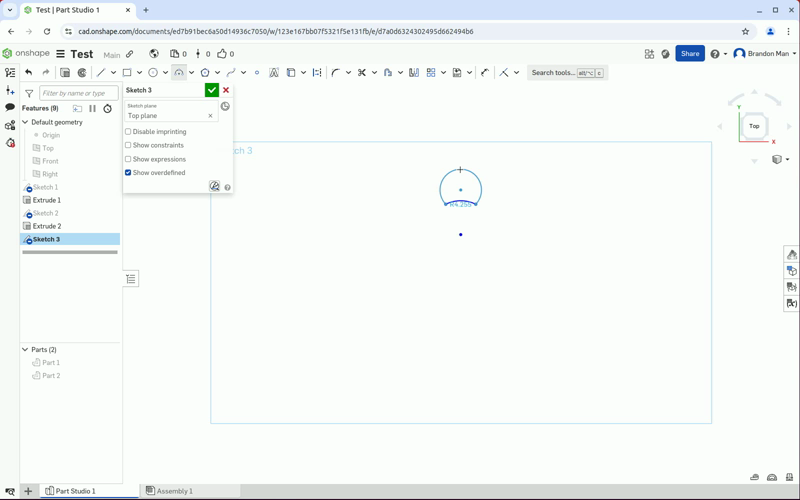
click(460, 169)
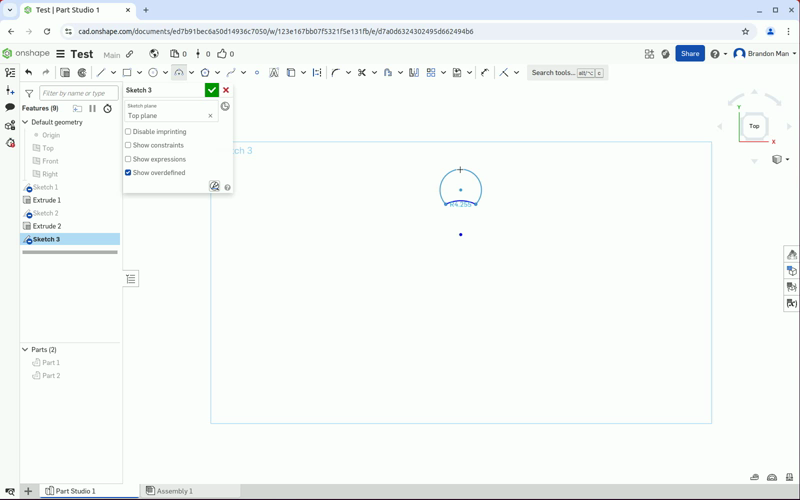
key_up(shift)
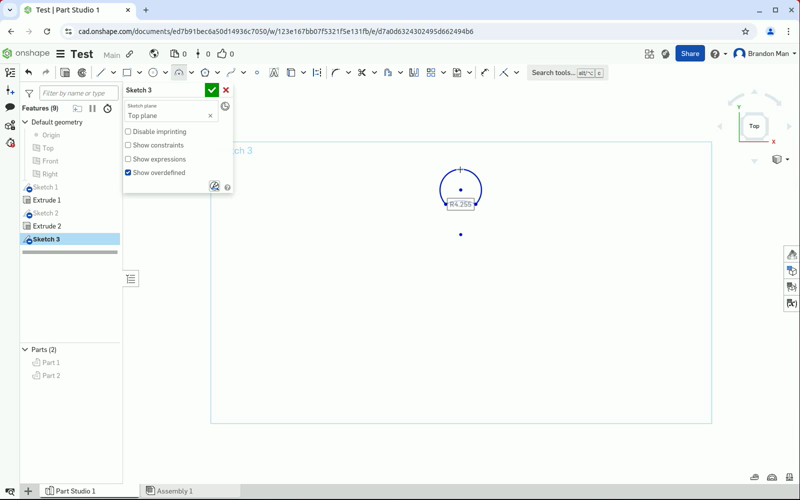
key(esc)
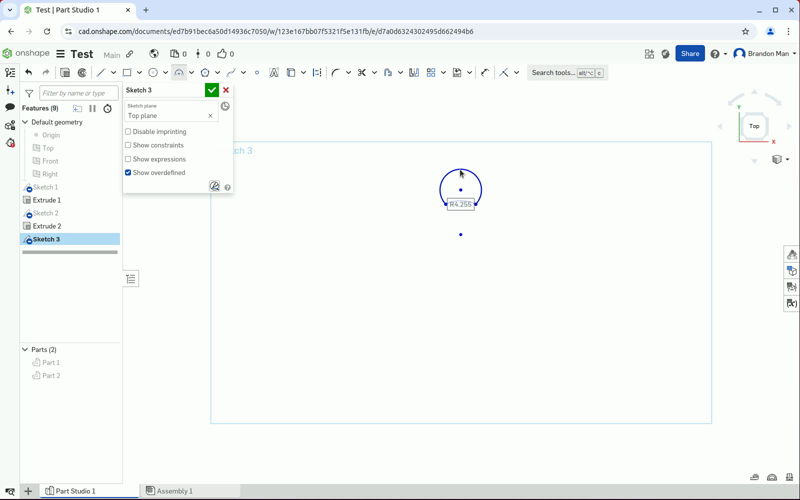
mouse_move(474, 188)
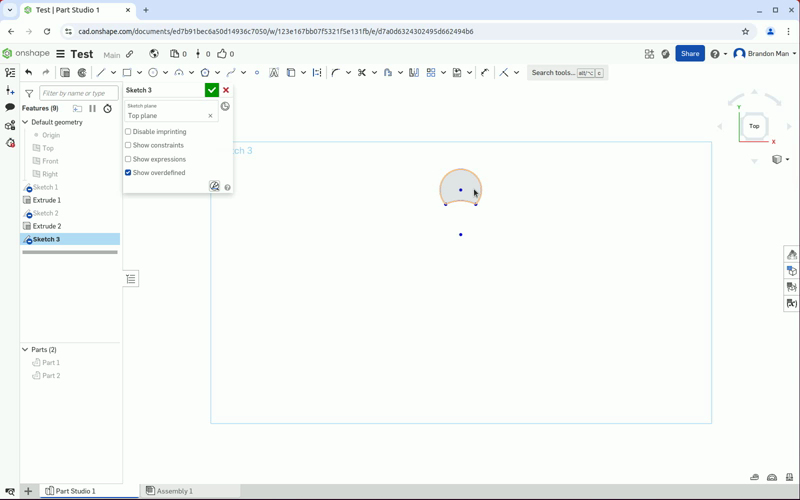
scroll(6)
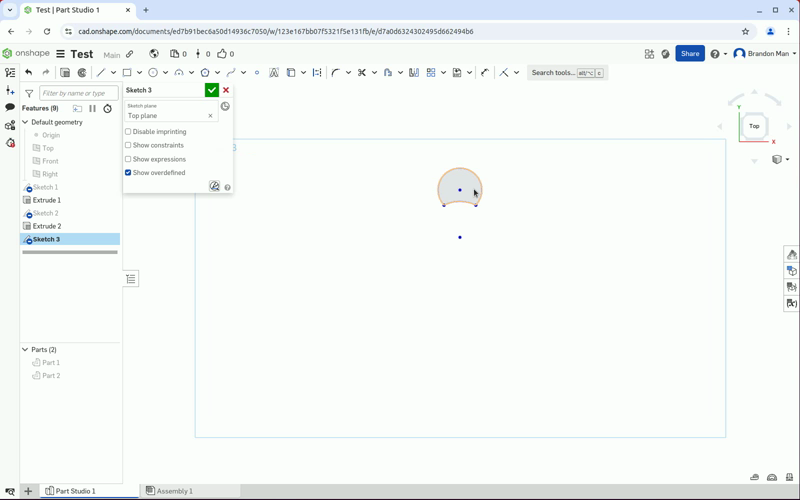
scroll(6)
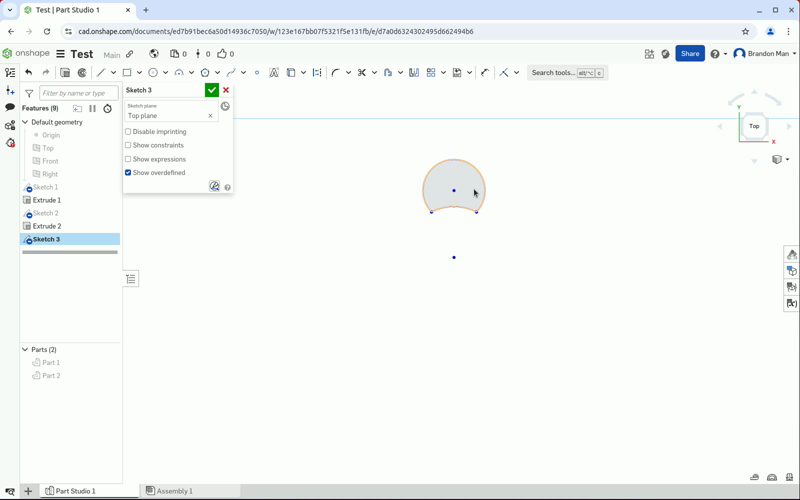
scroll(6)
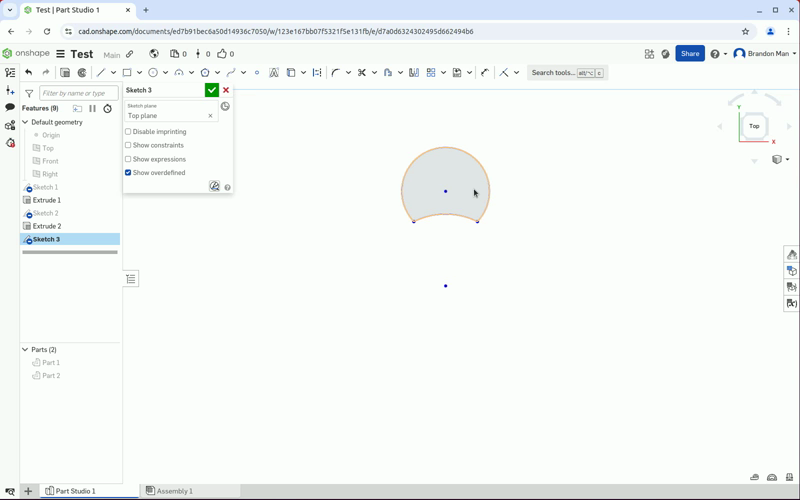
scroll(6)
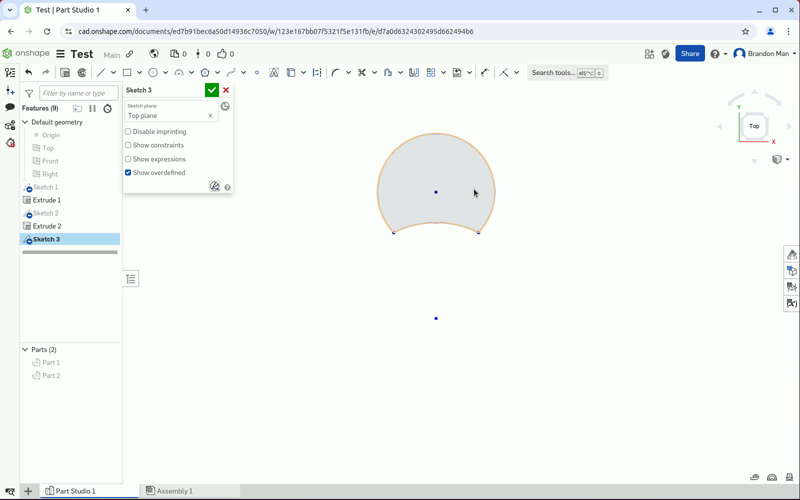
scroll(6)
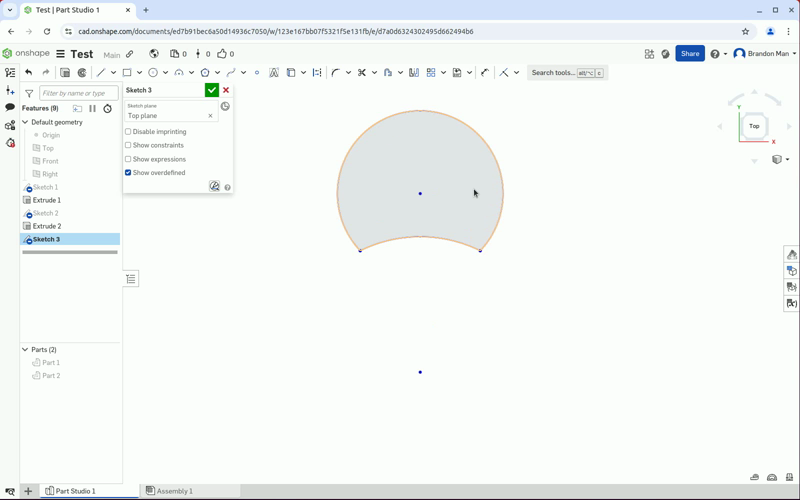
scroll(6)
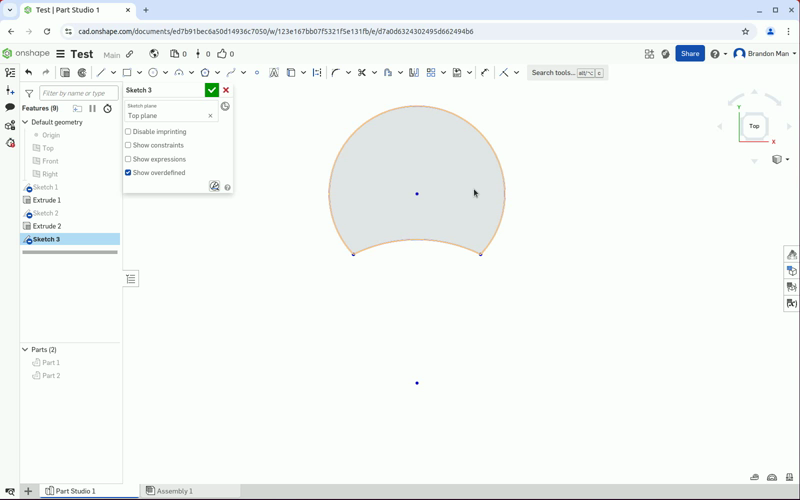
scroll(6)
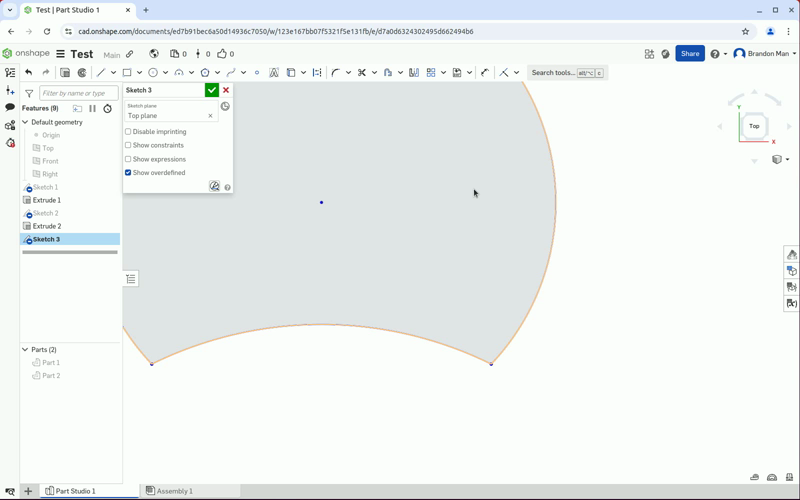
click(474, 188)
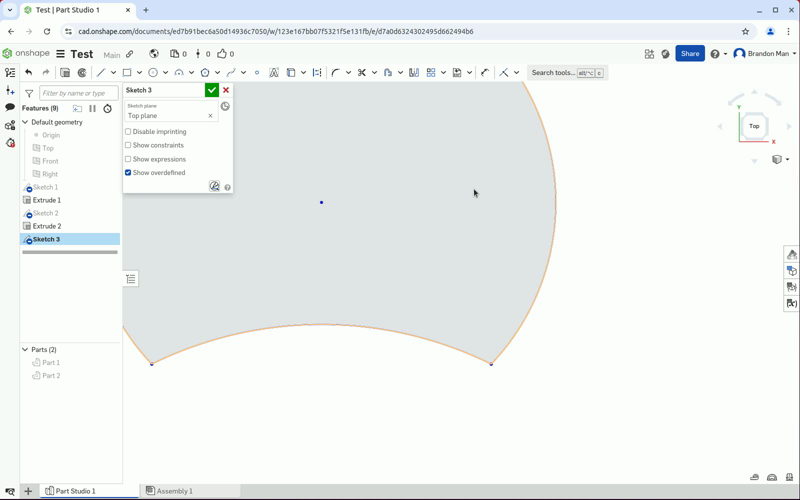
scroll(-6)
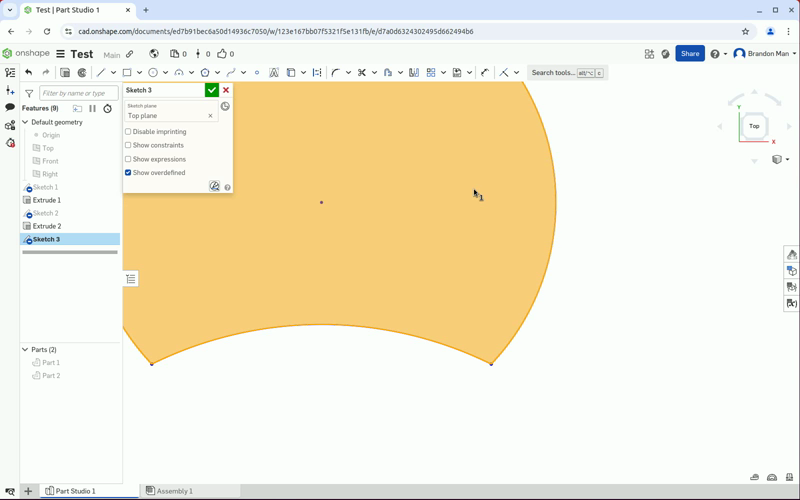
scroll(-6)
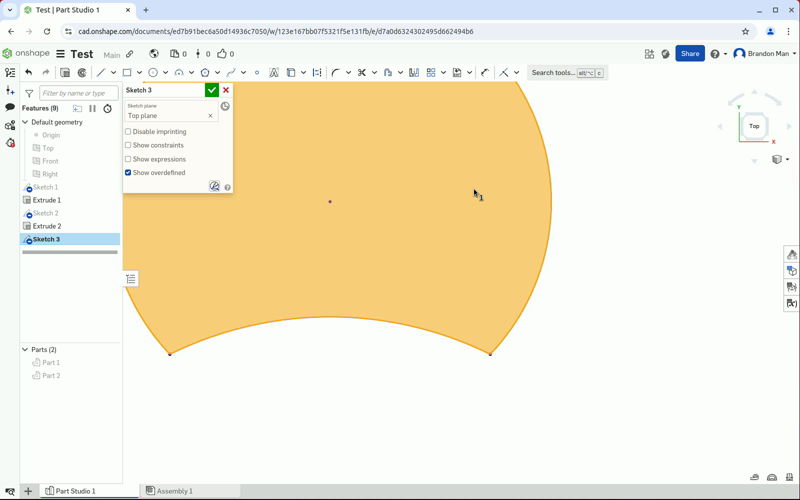
scroll(-6)
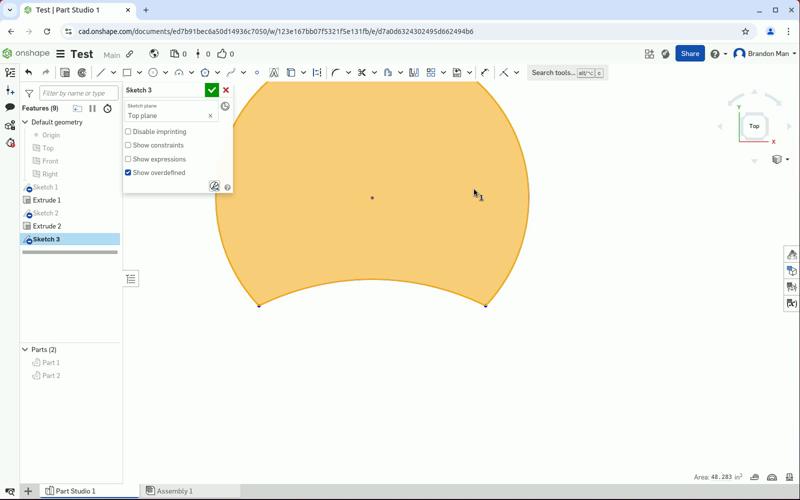
scroll(-6)
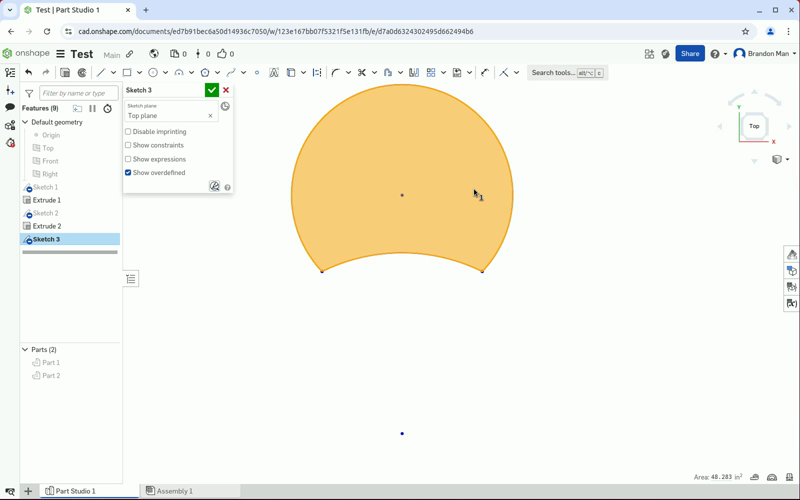
scroll(-6)
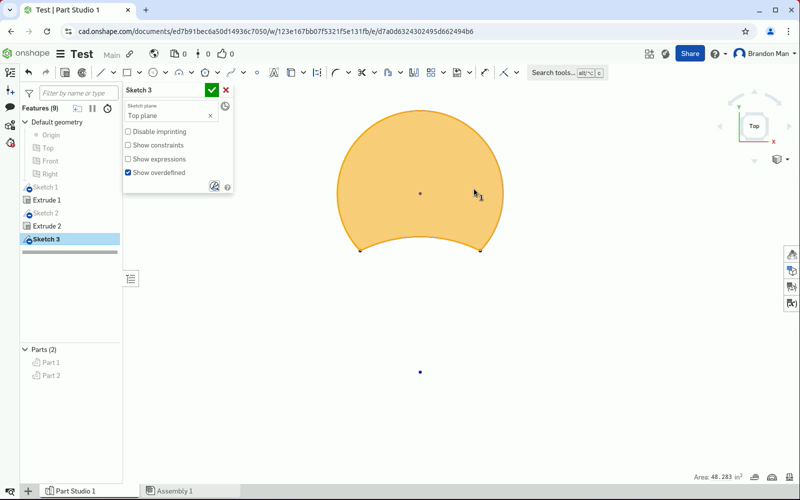
scroll(-6)
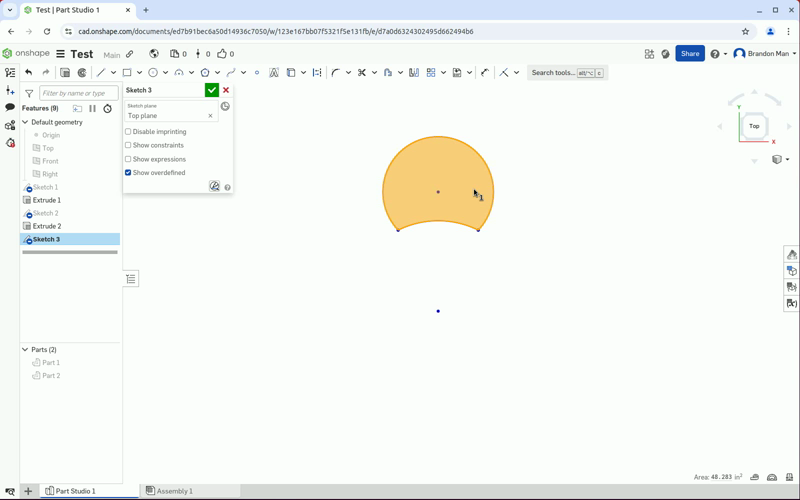
scroll(-6)
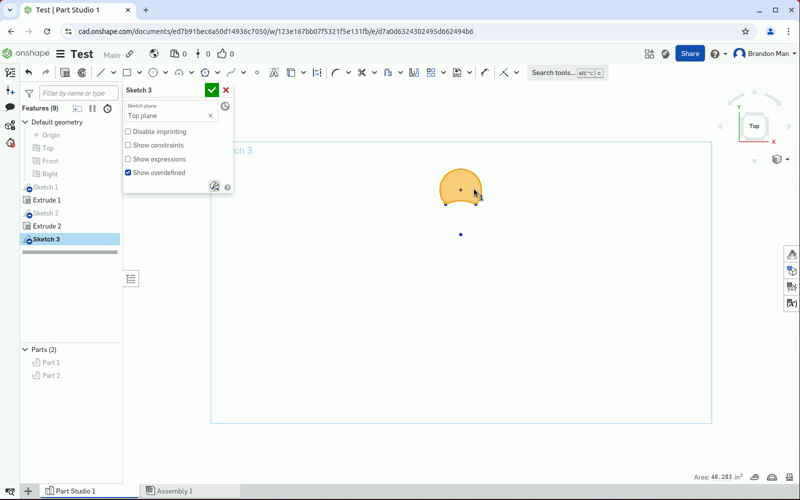
mouse_move(73, 352)
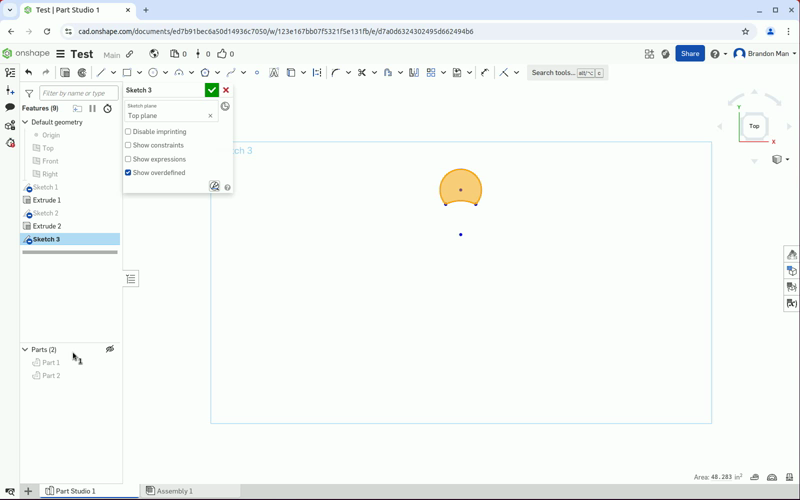
key(shift+y)
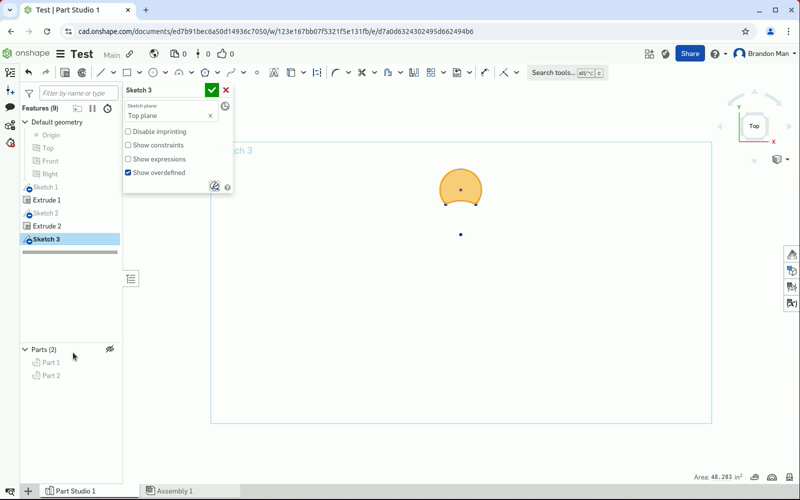
key(shift+e)
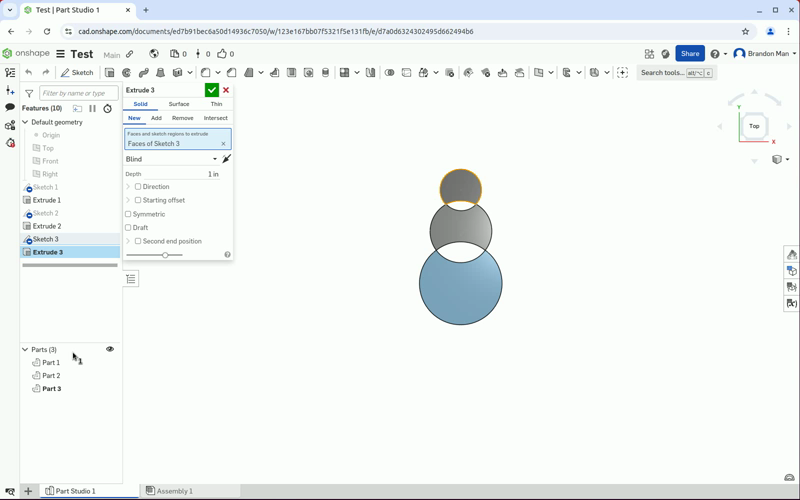
mouse_move(143, 106)
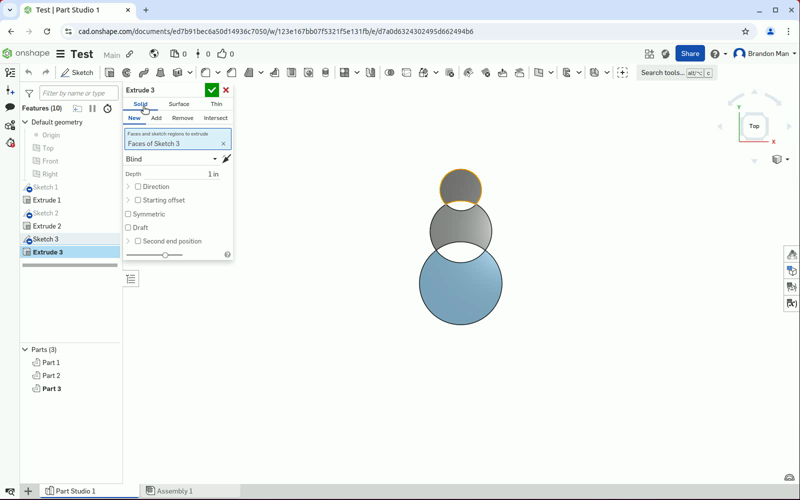
click(143, 106)
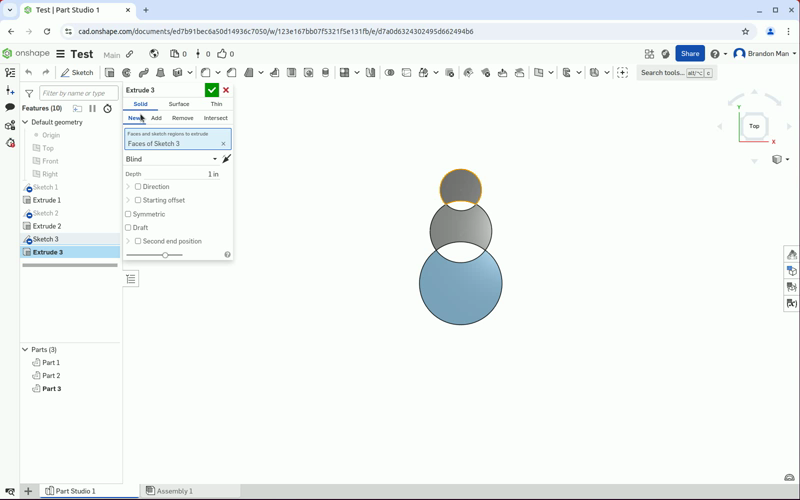
mouse_move(137, 120)
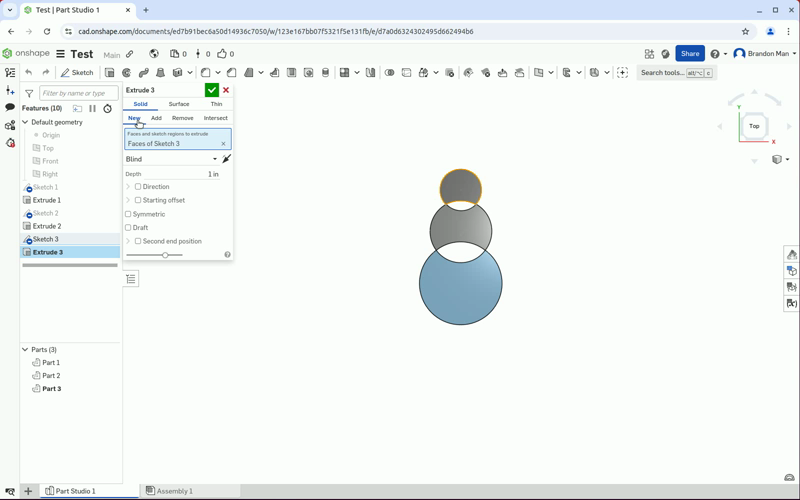
click(137, 120)
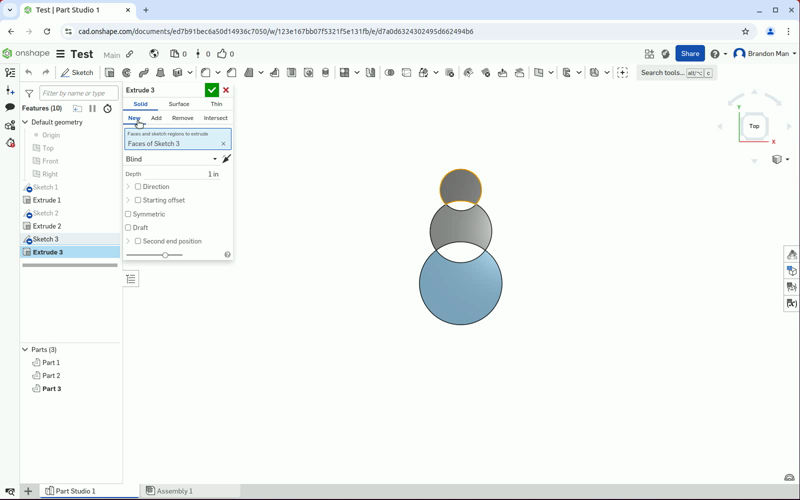
key(tab, 4)
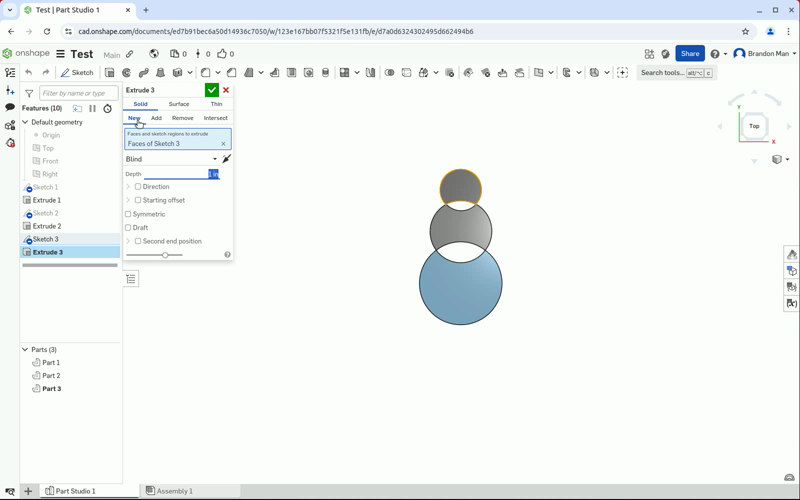
text(2.166)
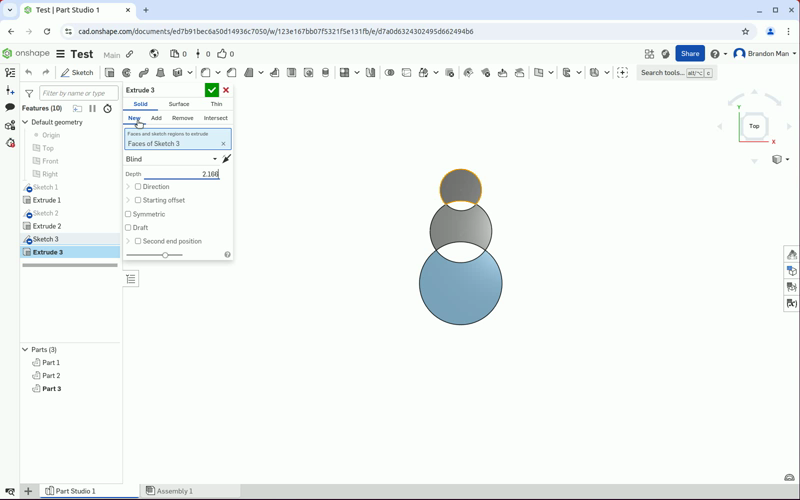
key(enter)
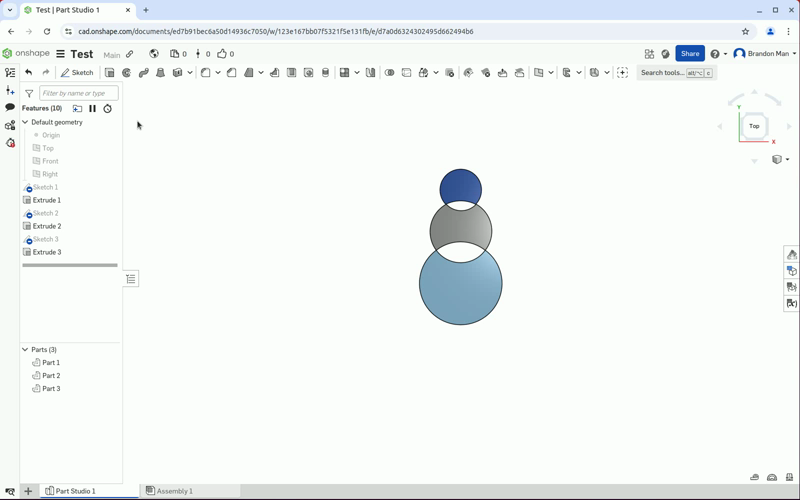
key(shift+h)
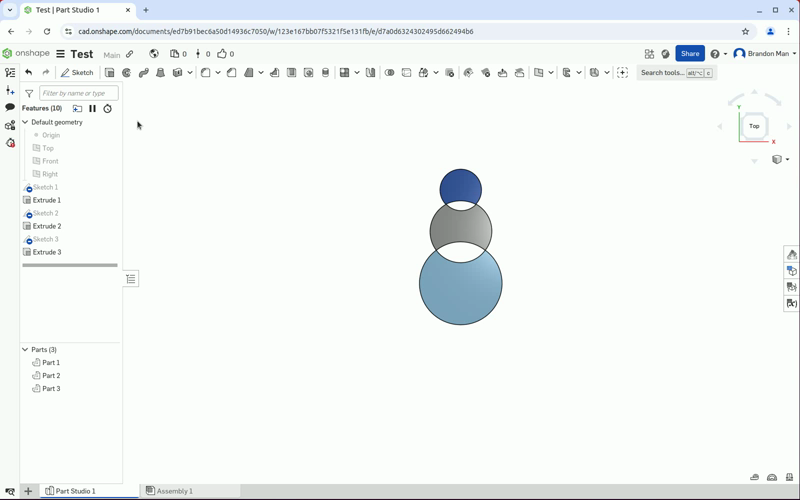
key(shift+h)
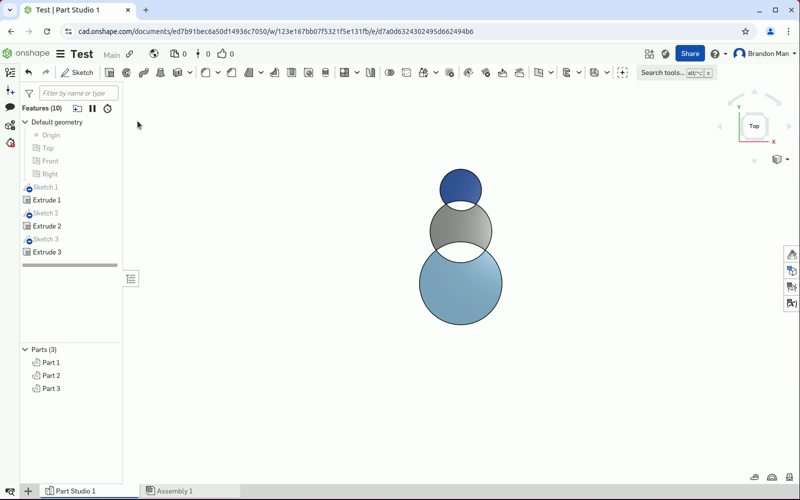
mouse_move(73, 189)
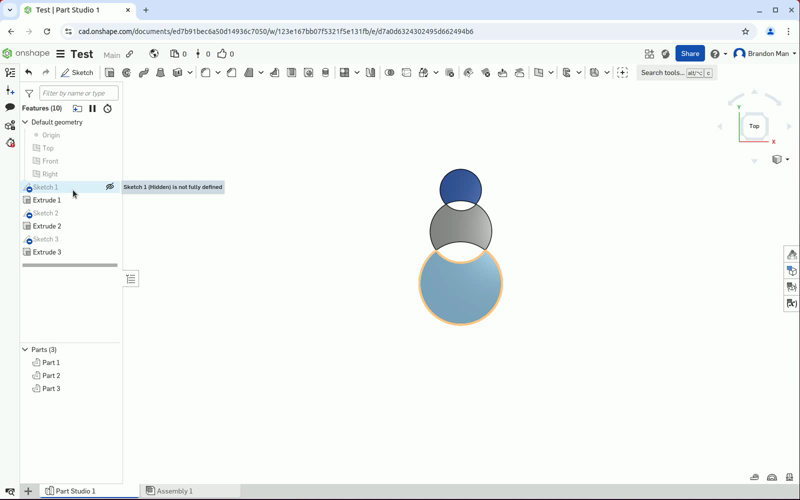
click(73, 189)
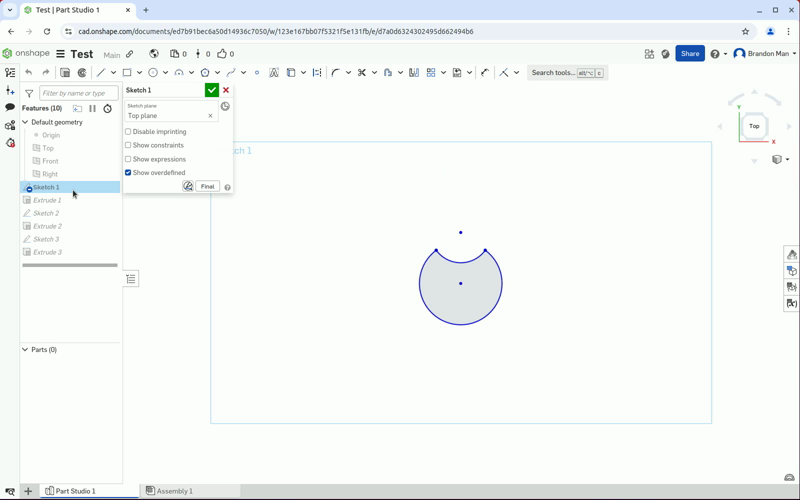
mouse_move(229, 92)
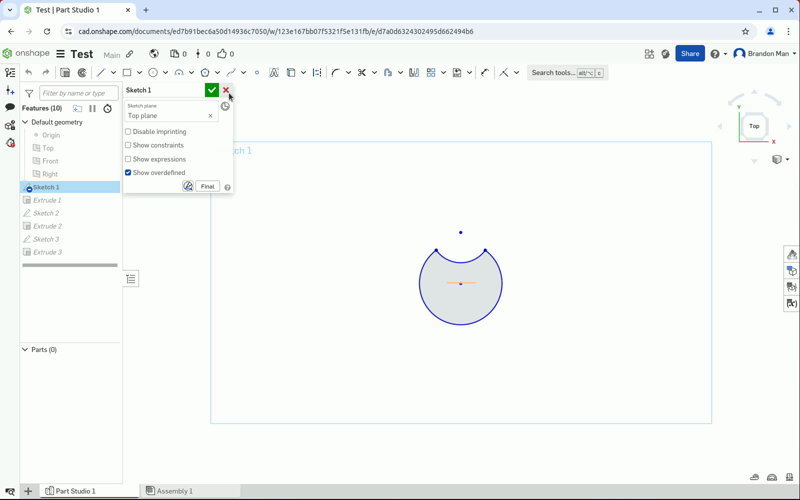
click(229, 92)
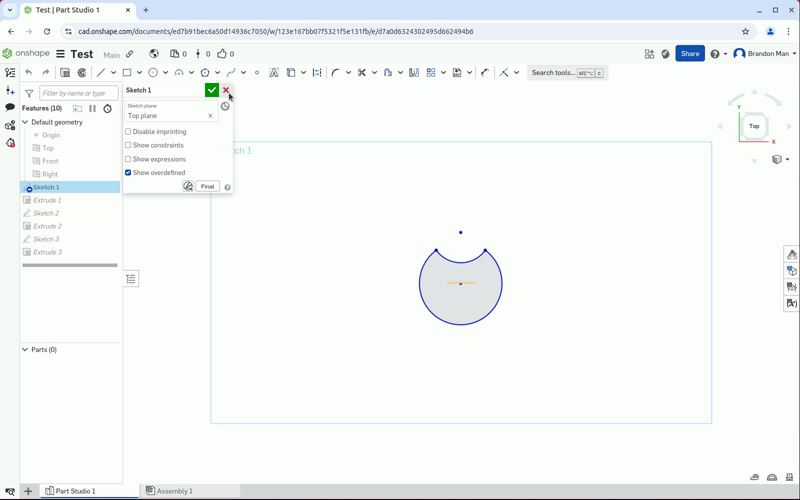
key(shift+s)
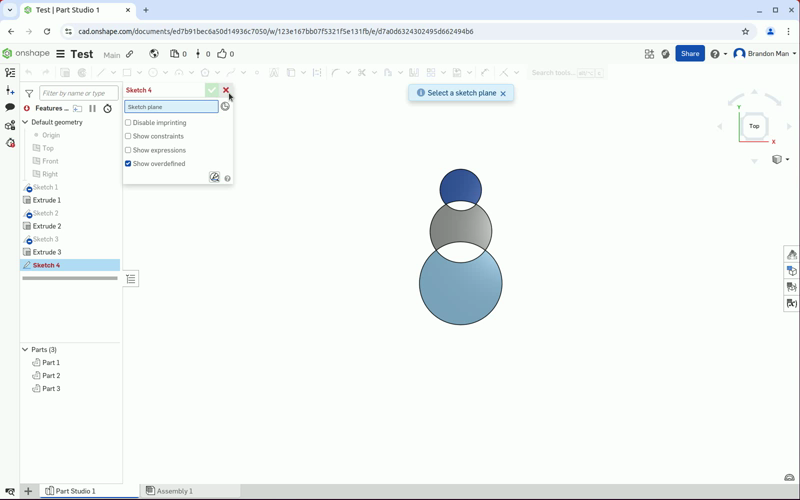
mouse_move(73, 150)
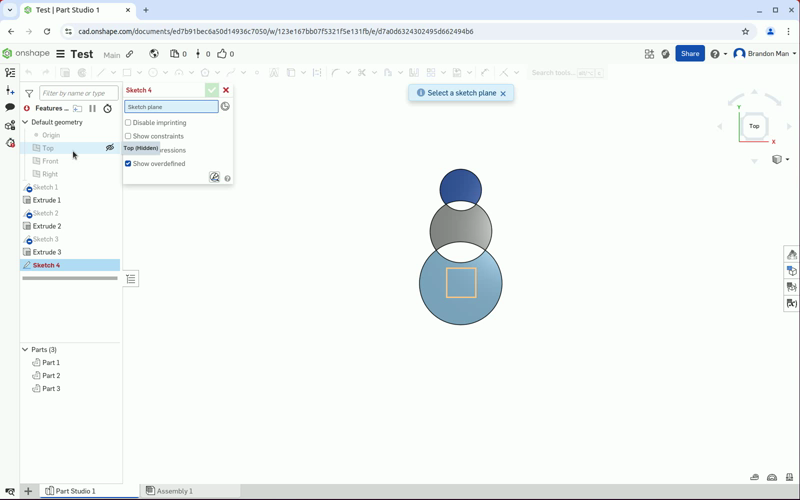
click(73, 150)
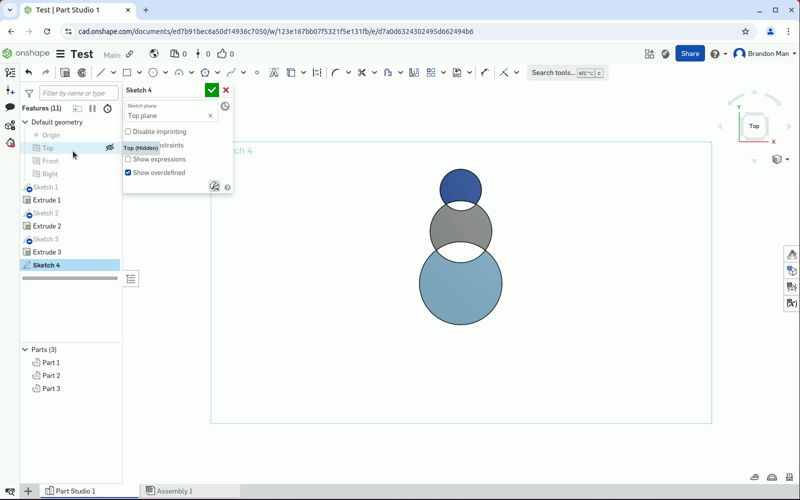
mouse_move(73, 352)
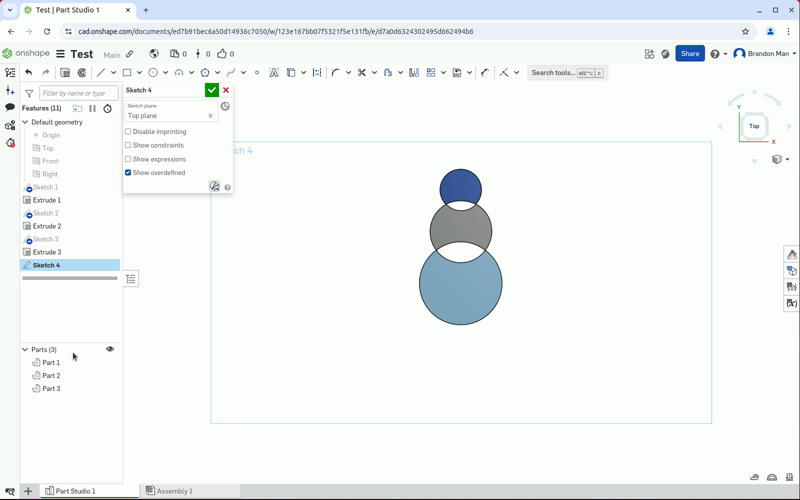
key(y)
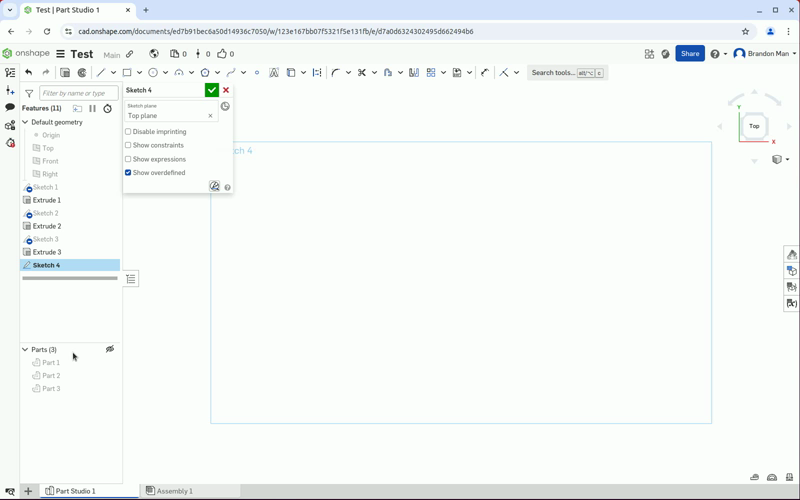
key(a)
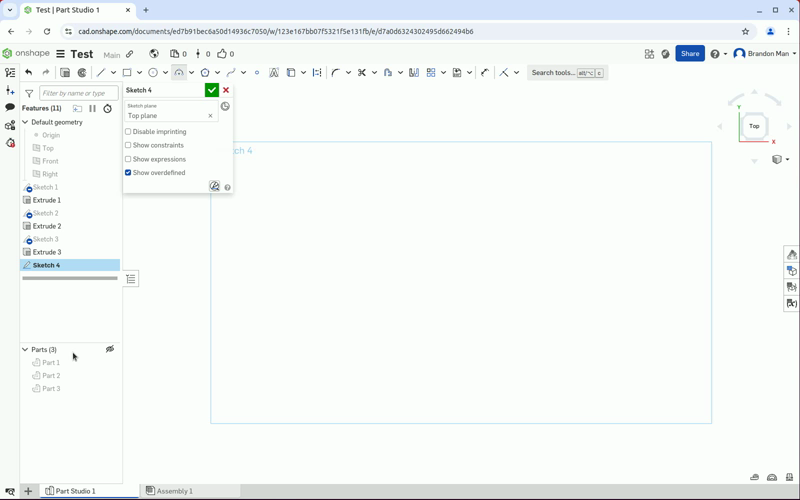
key_down(shift)
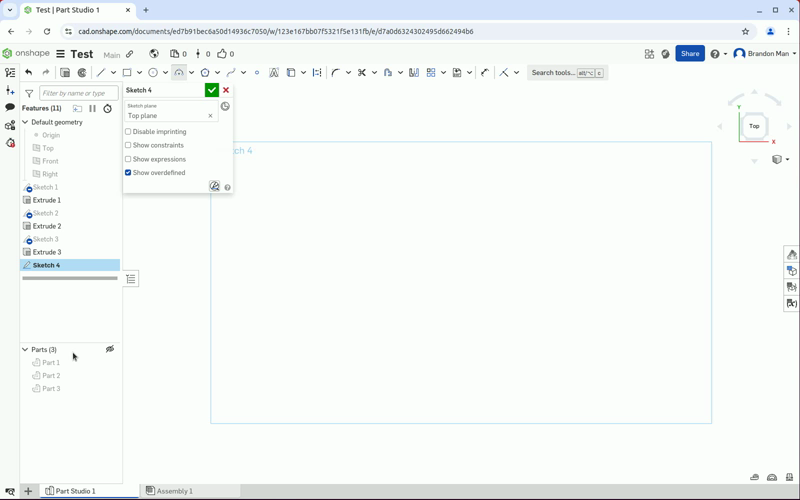
mouse_move(436, 250)
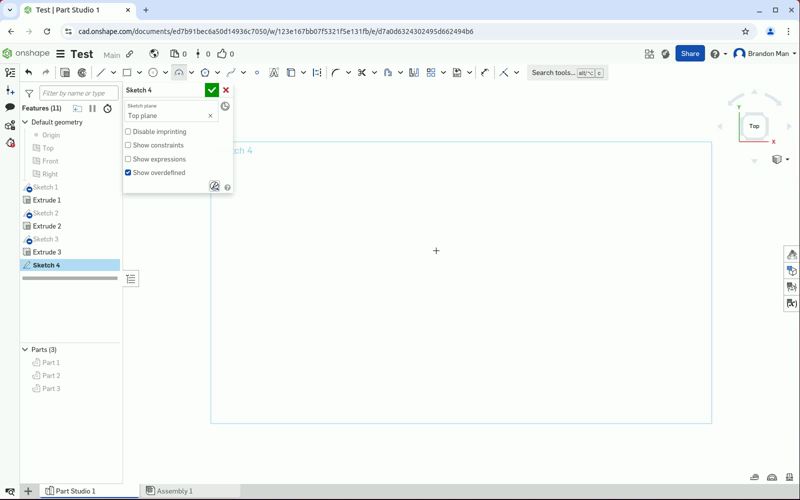
click(436, 250)
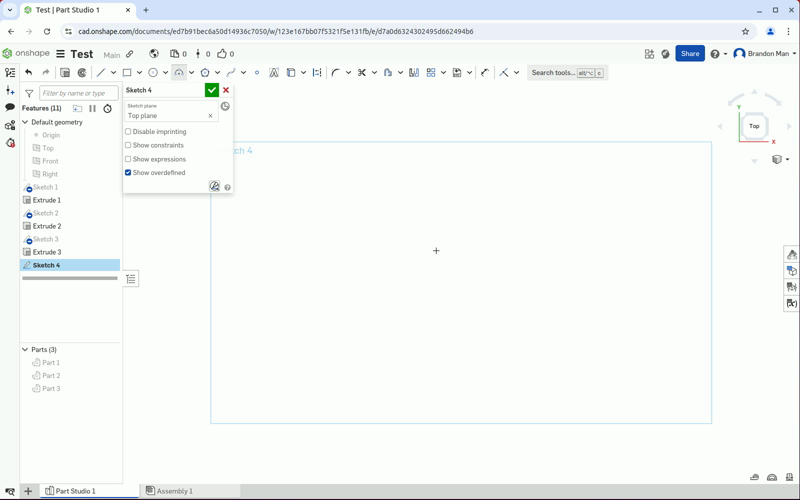
key_up(shift)
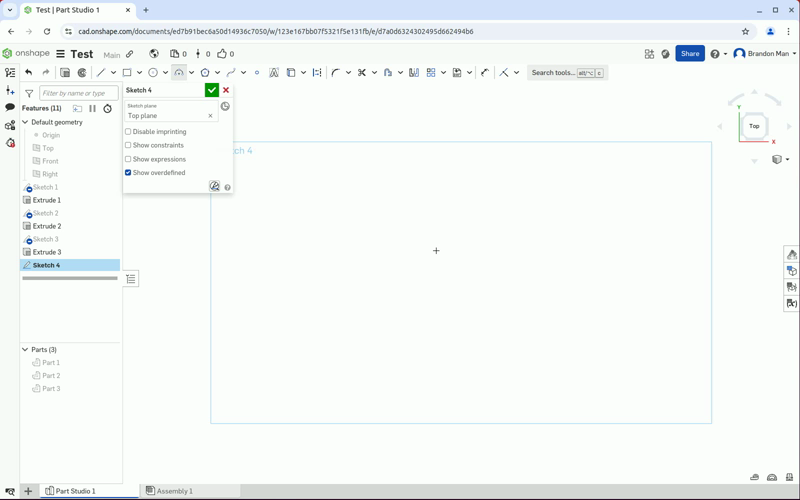
key_down(shift)
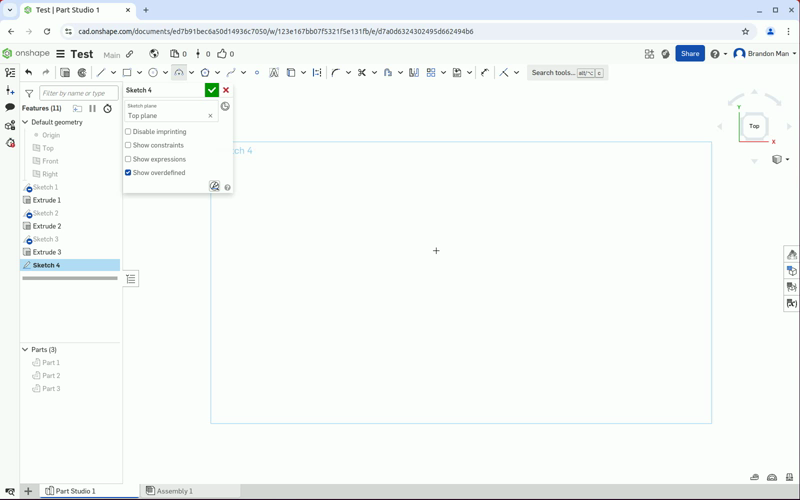
mouse_move(486, 250)
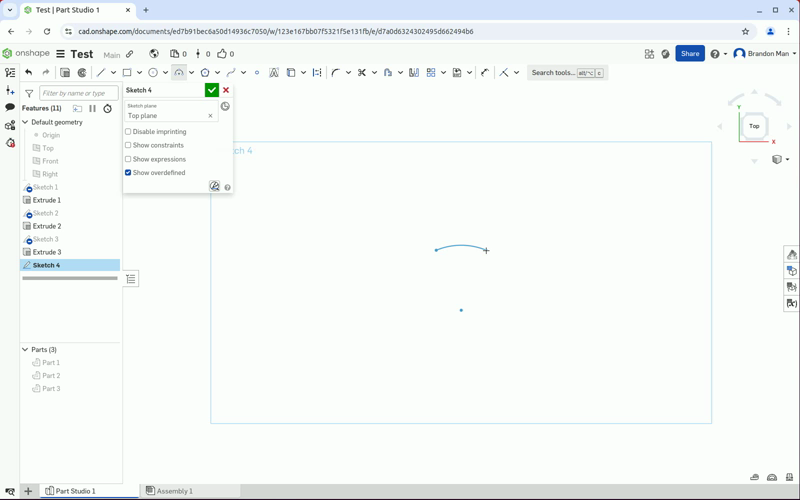
click(486, 250)
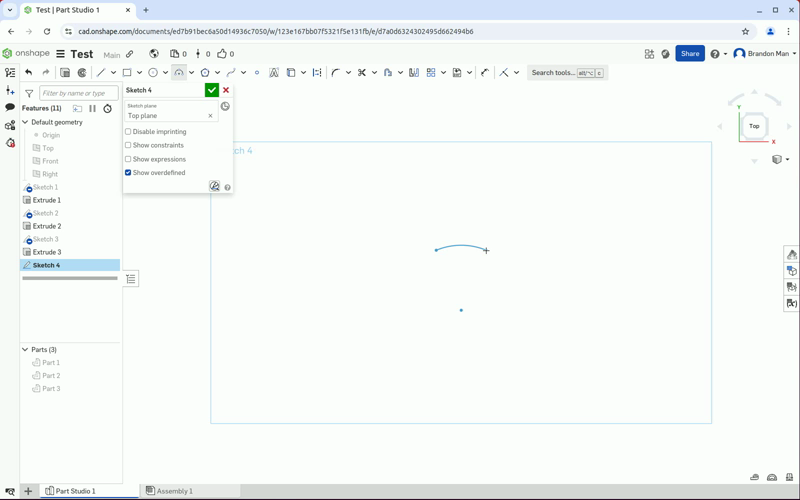
mouse_move(461, 262)
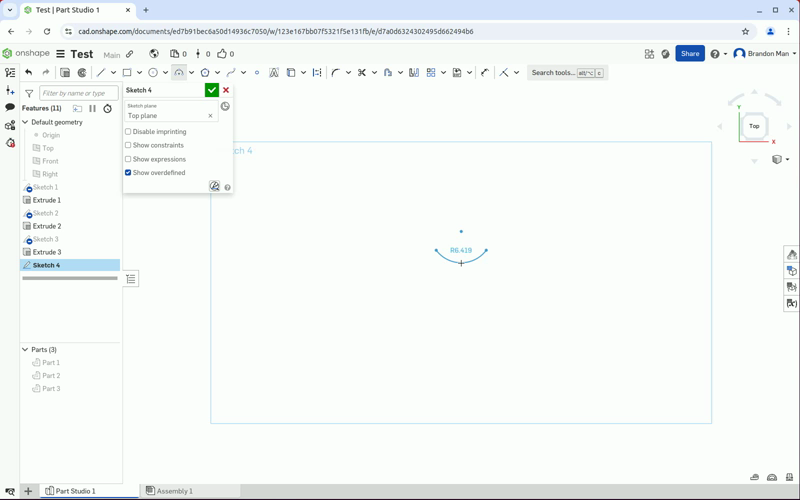
click(461, 262)
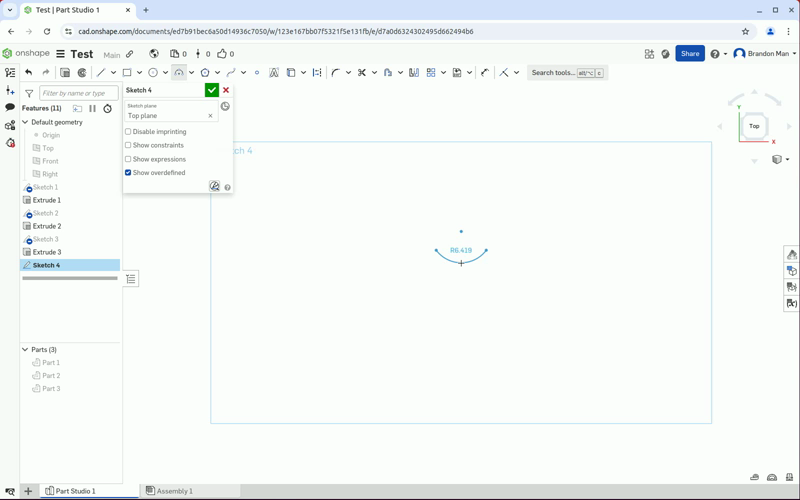
key_up(shift)
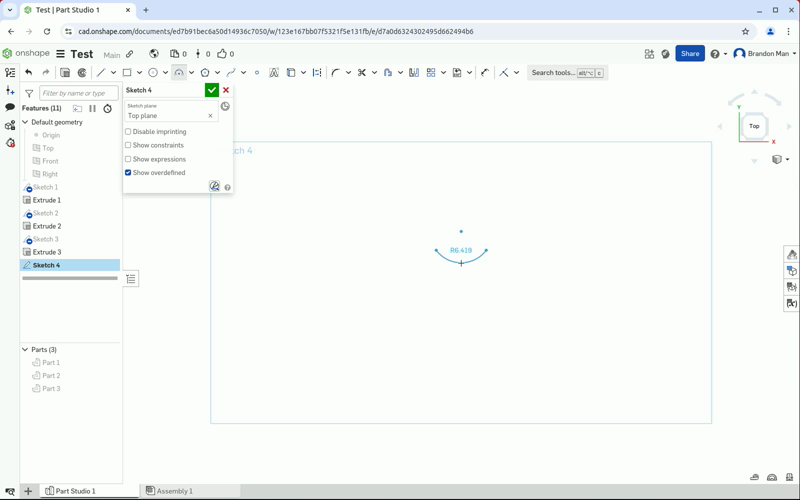
mouse_move(486, 250)
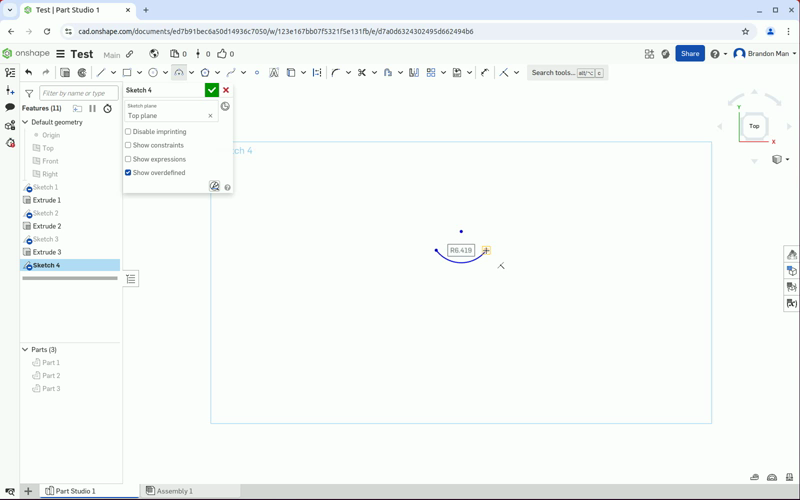
click(486, 250)
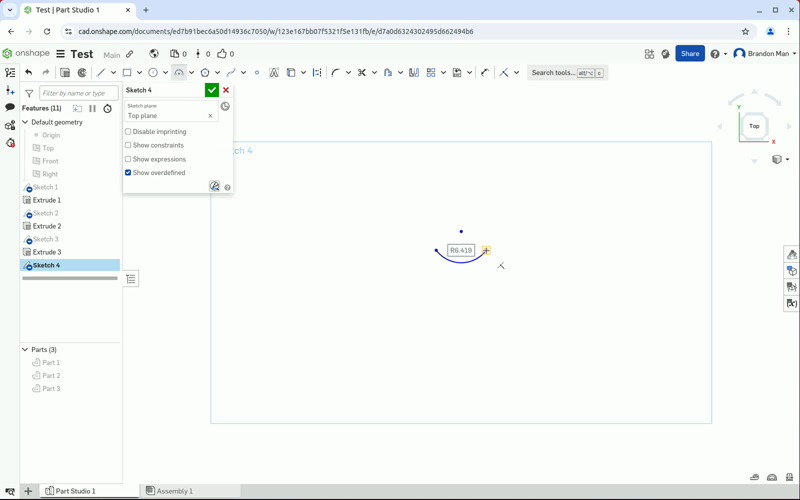
mouse_move(436, 250)
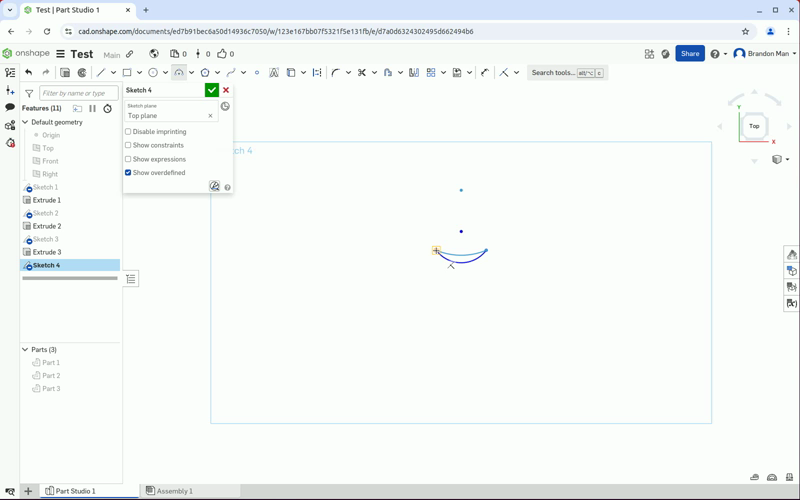
click(436, 250)
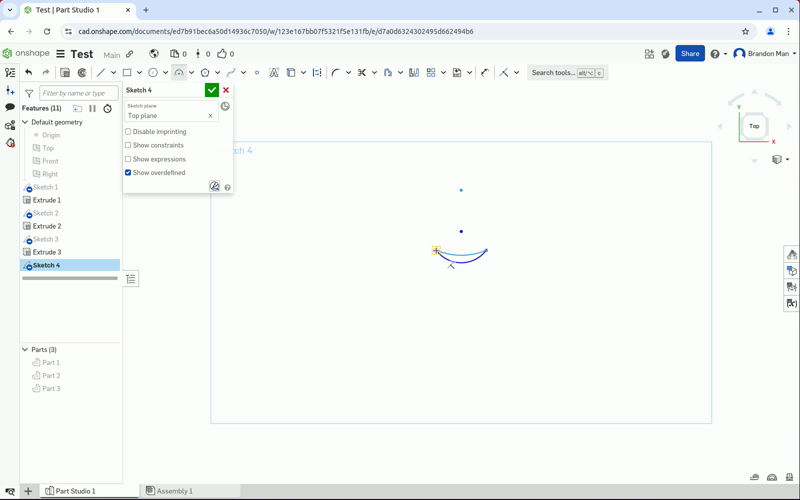
key_down(shift)
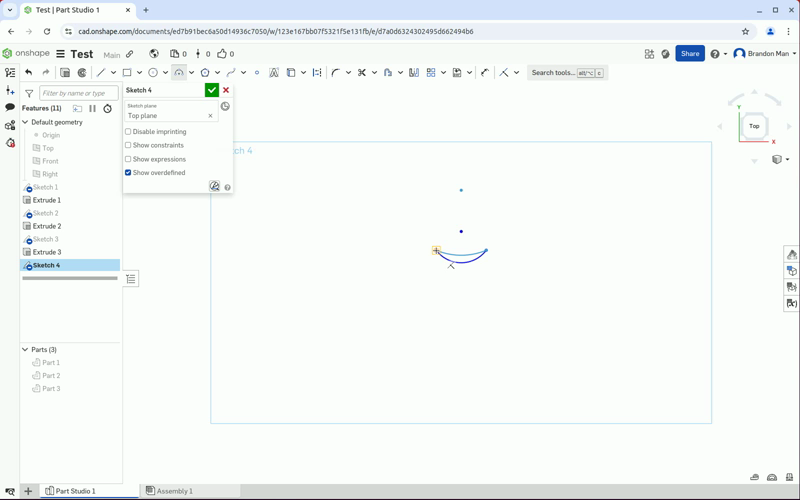
mouse_move(461, 241)
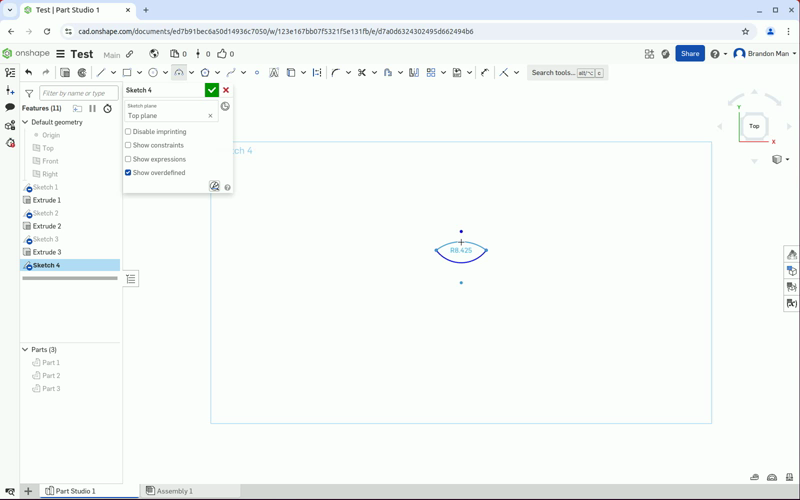
click(461, 241)
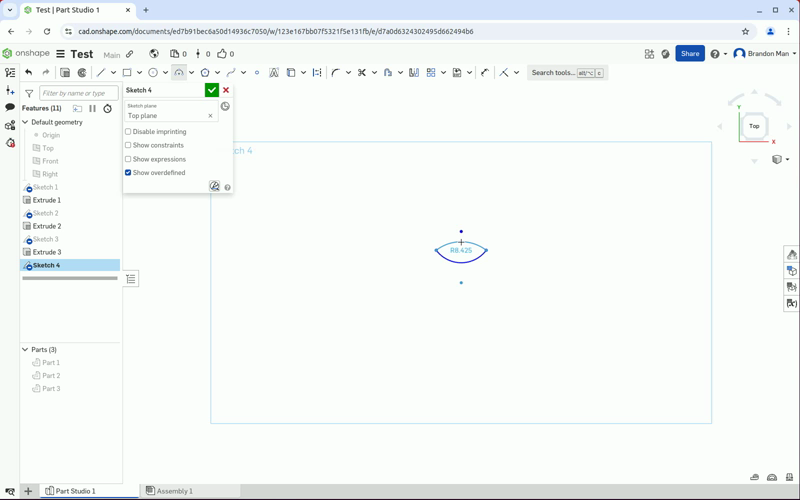
key_up(shift)
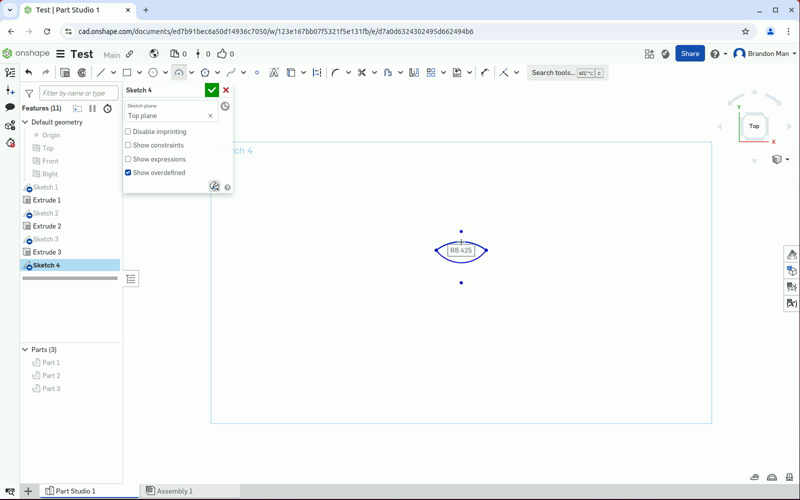
key(esc)
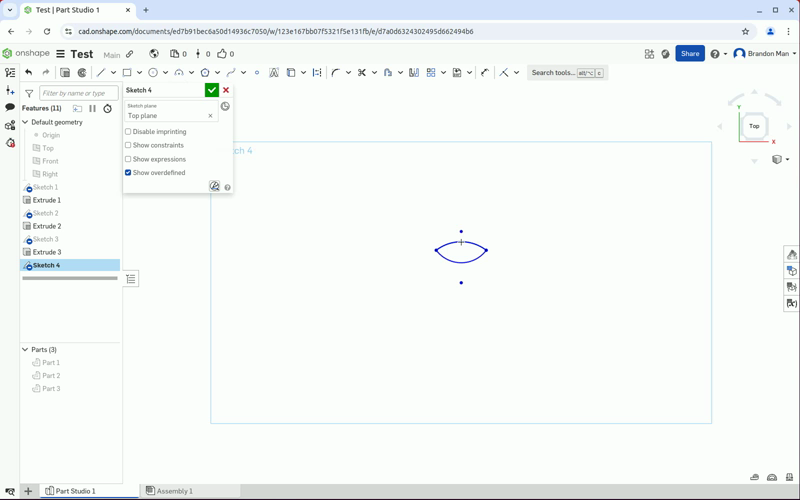
mouse_move(468, 248)
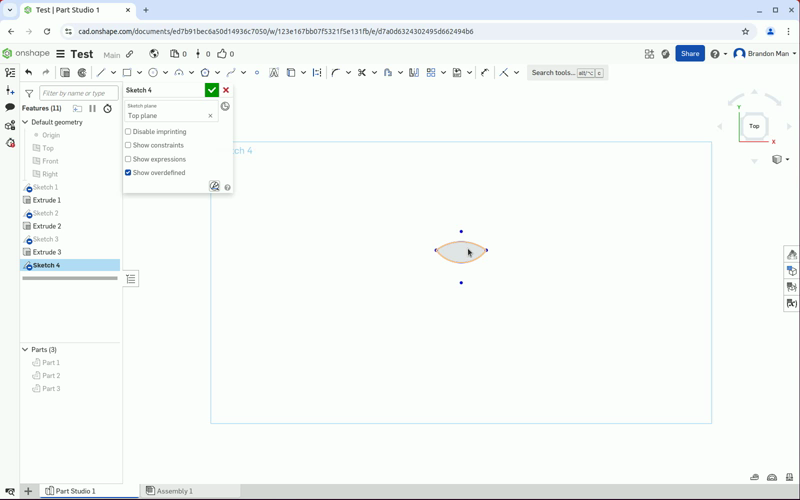
scroll(6)
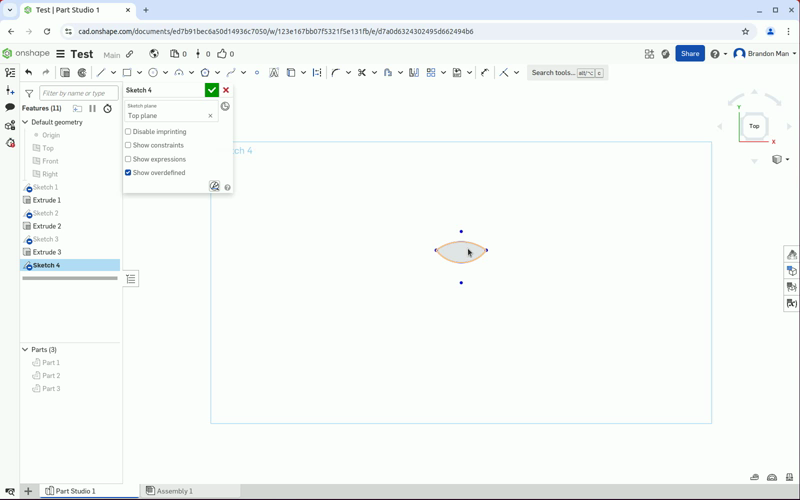
scroll(6)
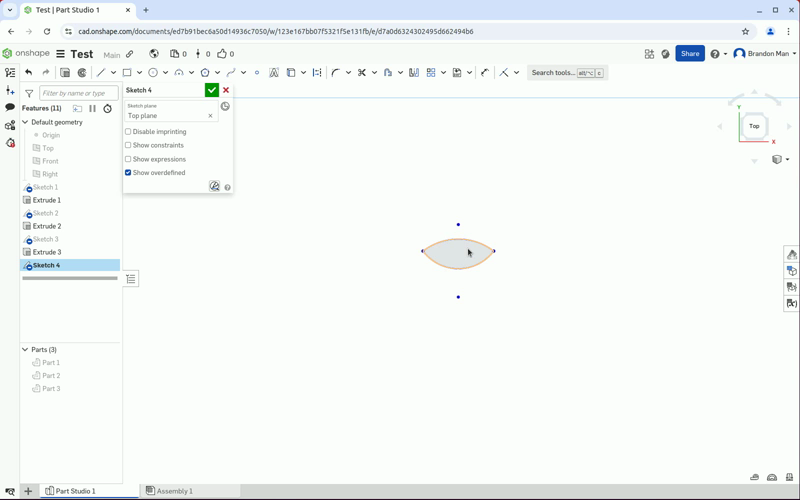
scroll(6)
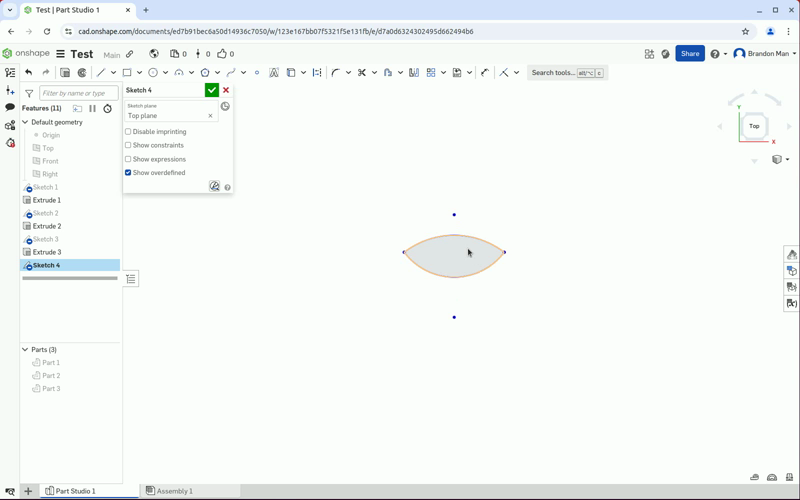
scroll(6)
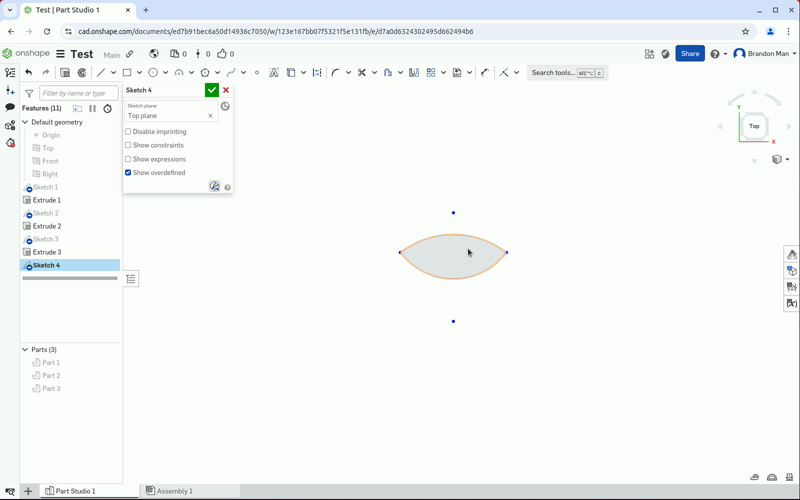
scroll(6)
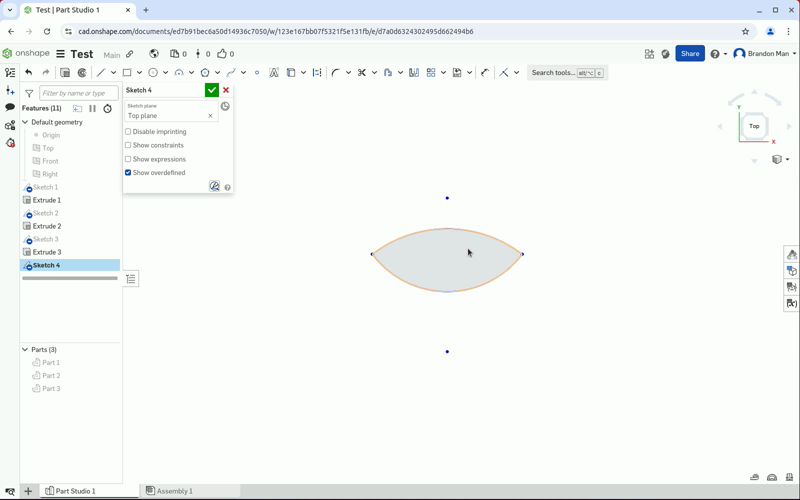
scroll(6)
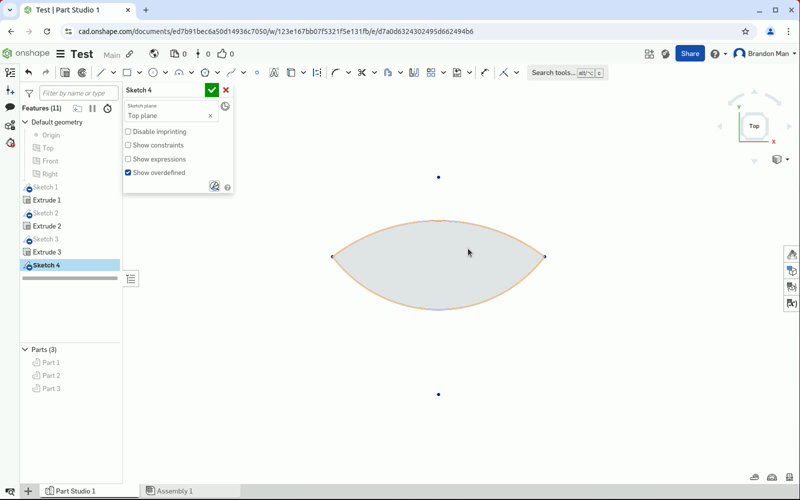
scroll(6)
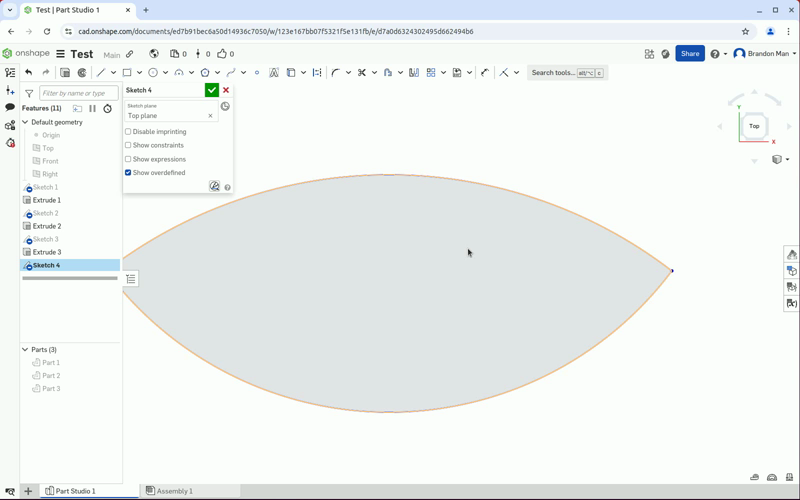
click(468, 248)
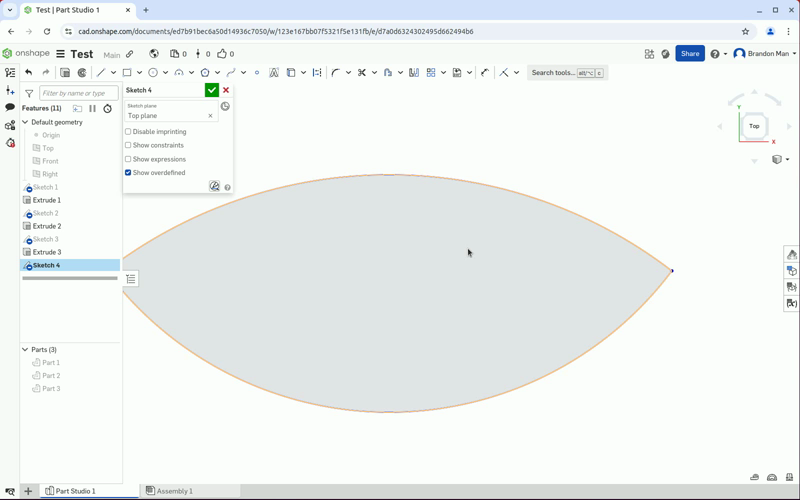
scroll(-6)
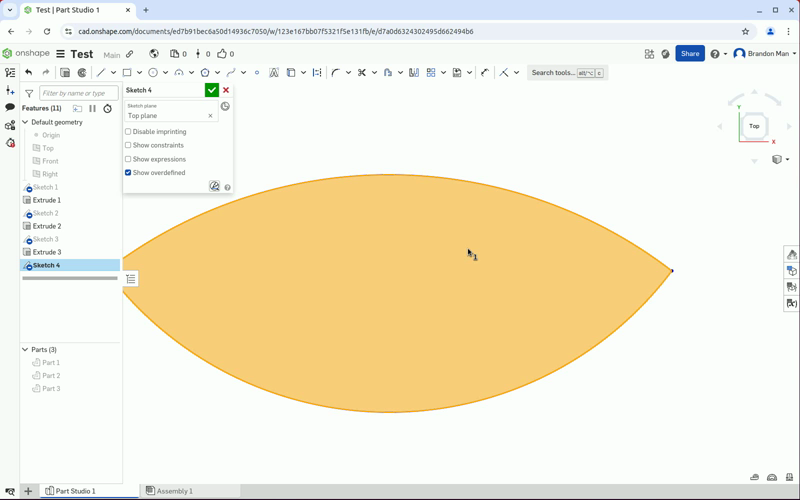
scroll(-6)
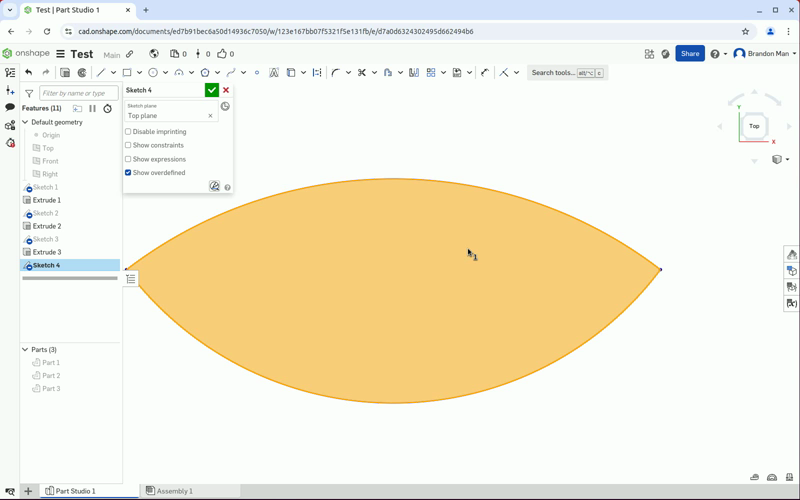
scroll(-6)
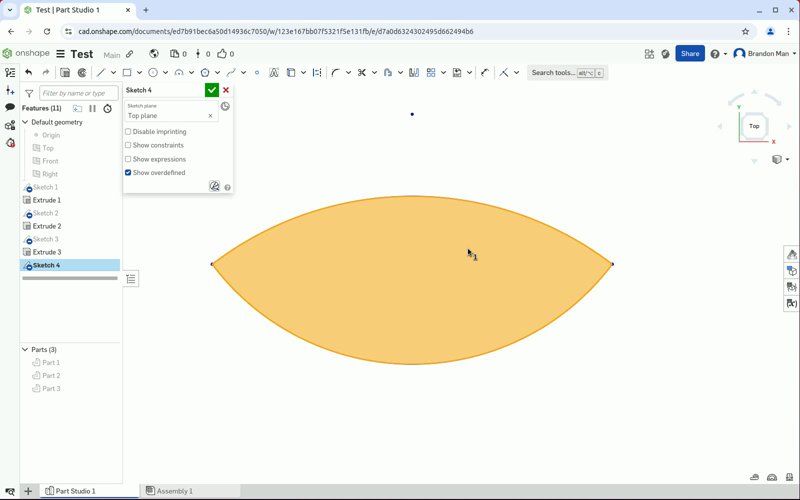
scroll(-6)
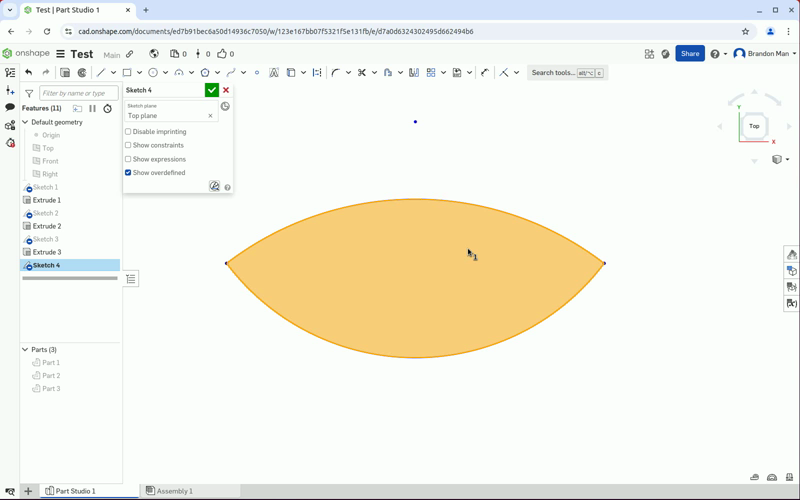
scroll(-6)
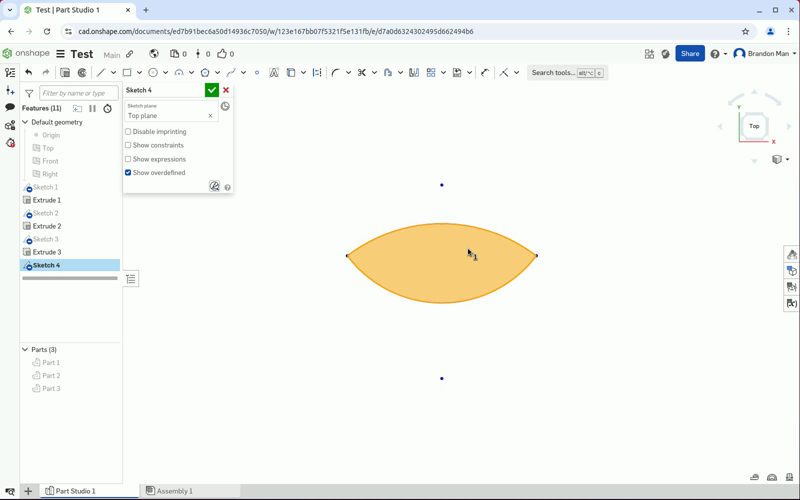
scroll(-6)
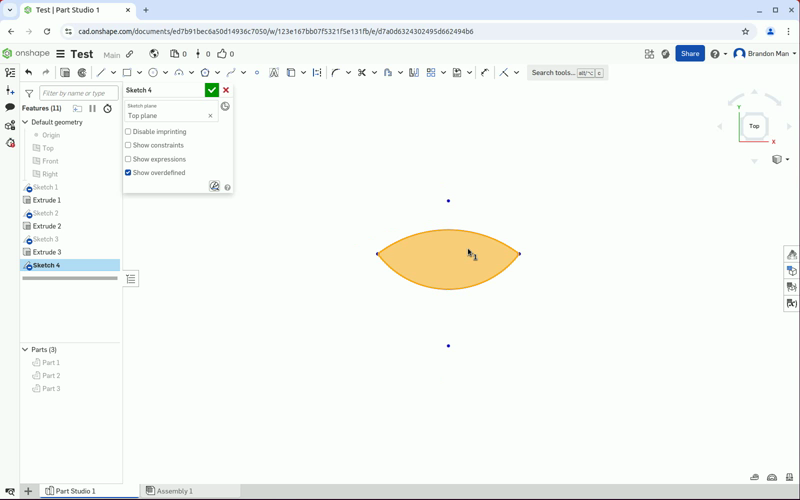
scroll(-6)
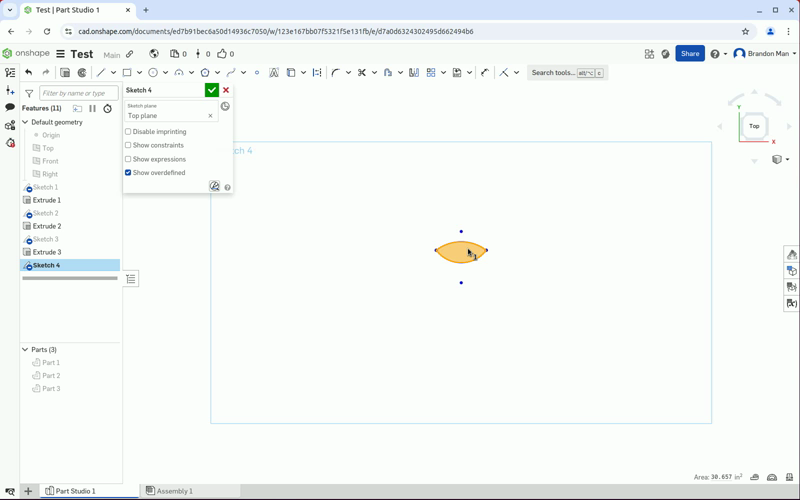
mouse_move(73, 352)
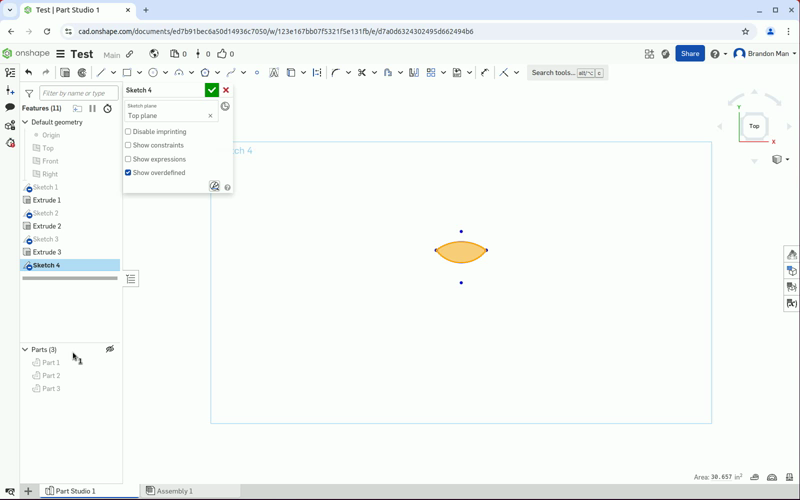
key(shift+y)
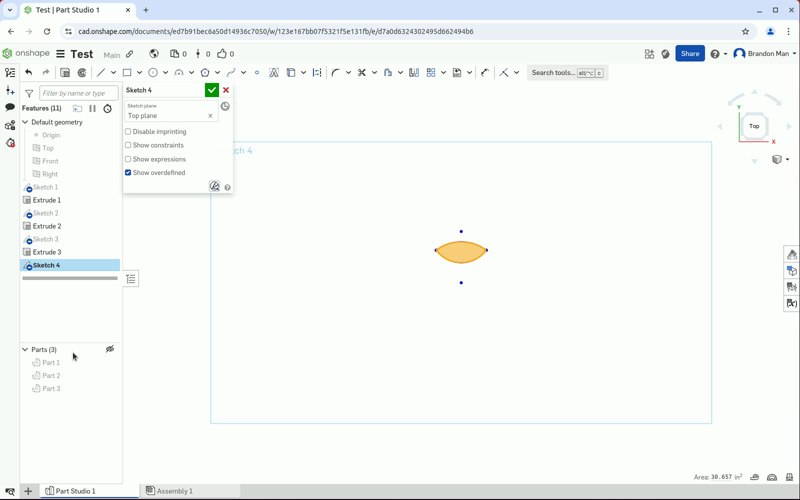
key(shift+e)
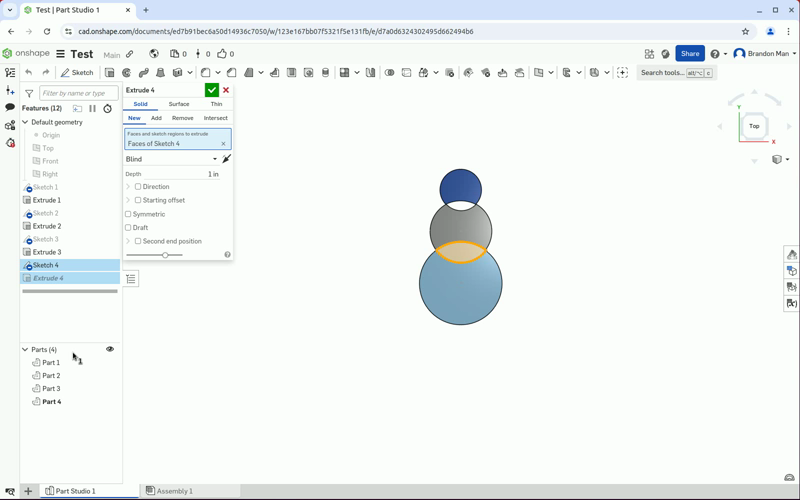
mouse_move(143, 106)
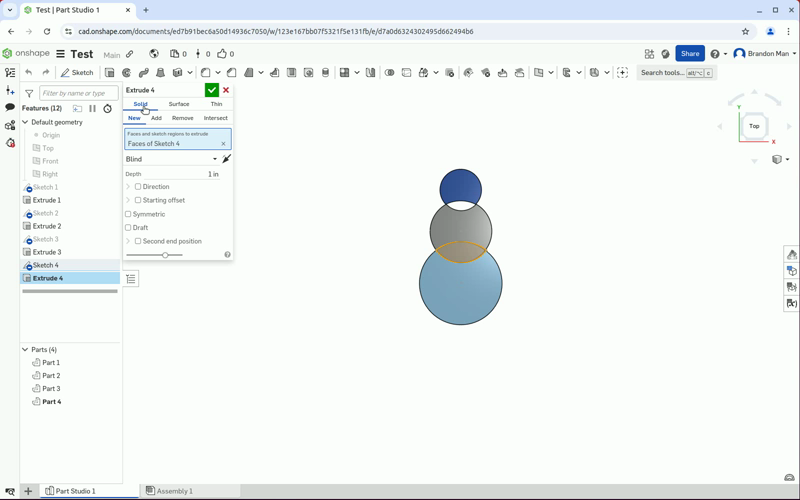
click(143, 106)
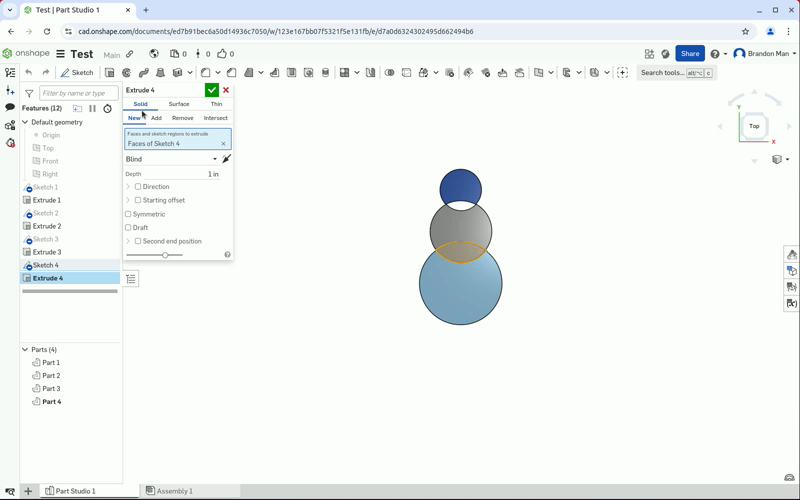
mouse_move(137, 120)
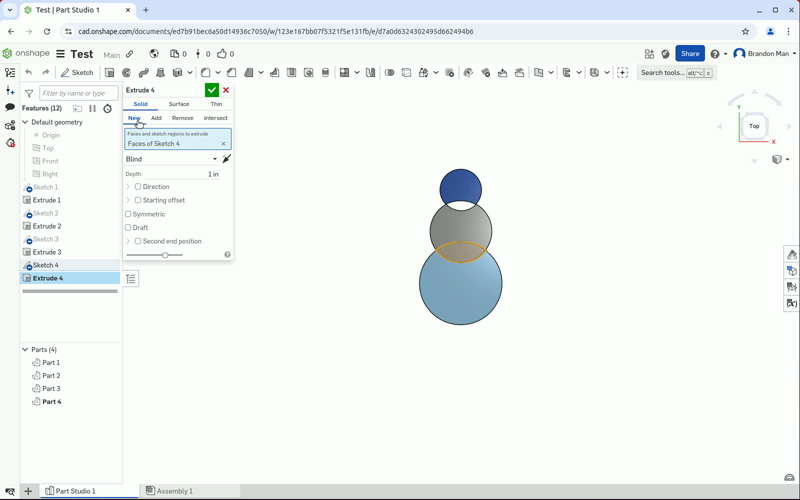
click(137, 120)
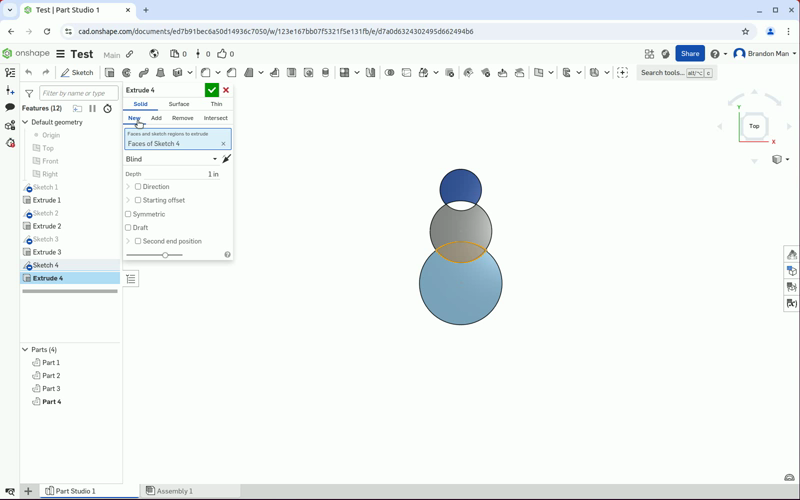
key(tab, 4)
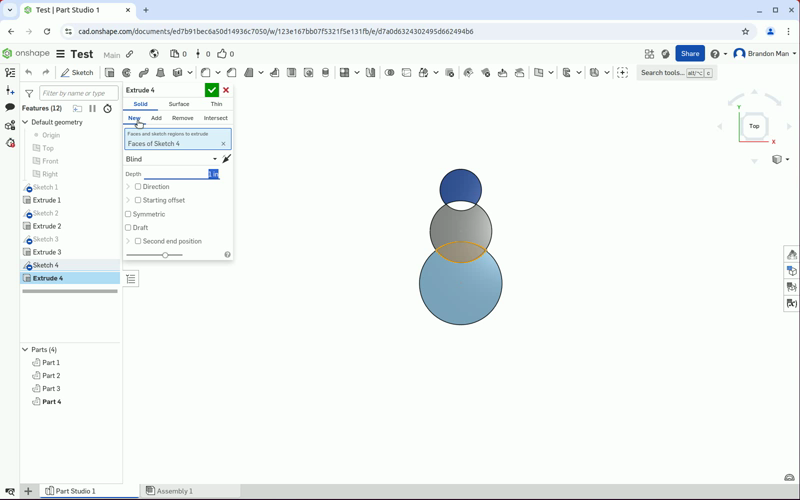
text(2.166)
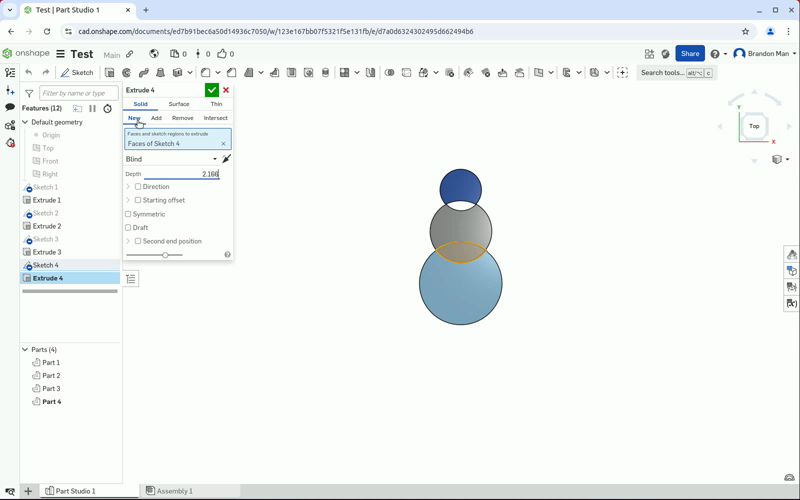
key(enter)
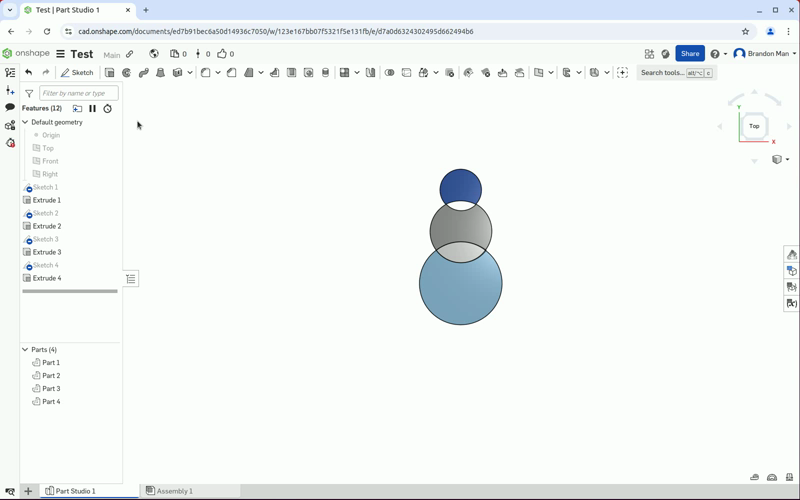
key(shift+h)
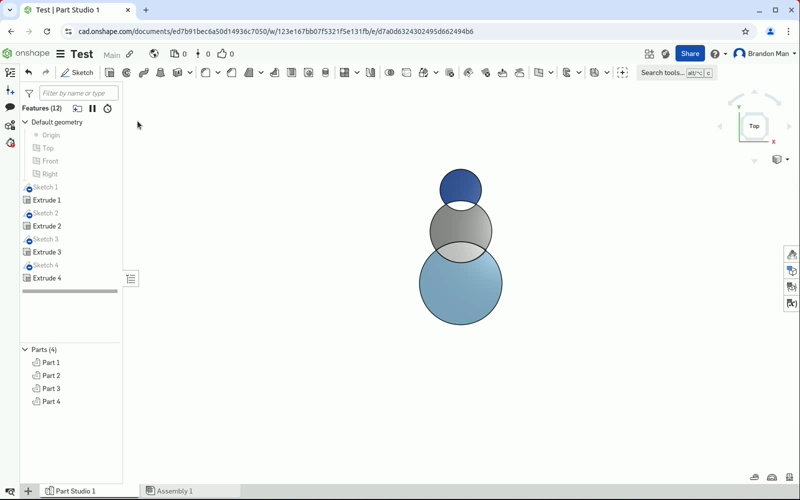
key(shift+h)
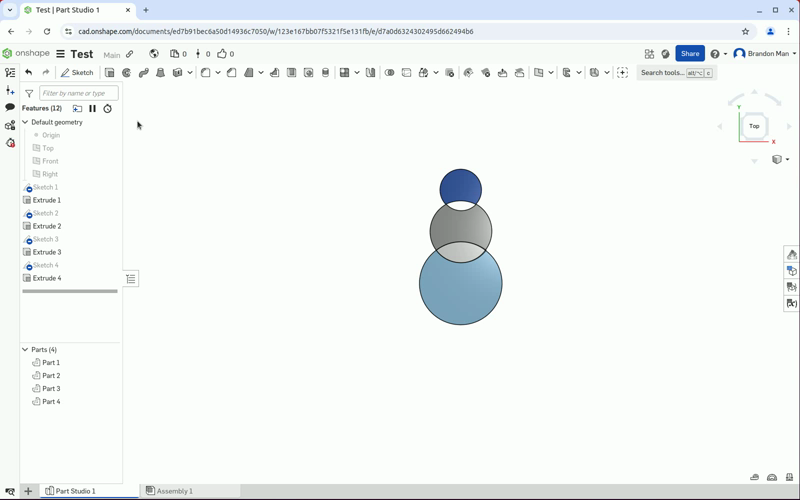
mouse_move(73, 189)
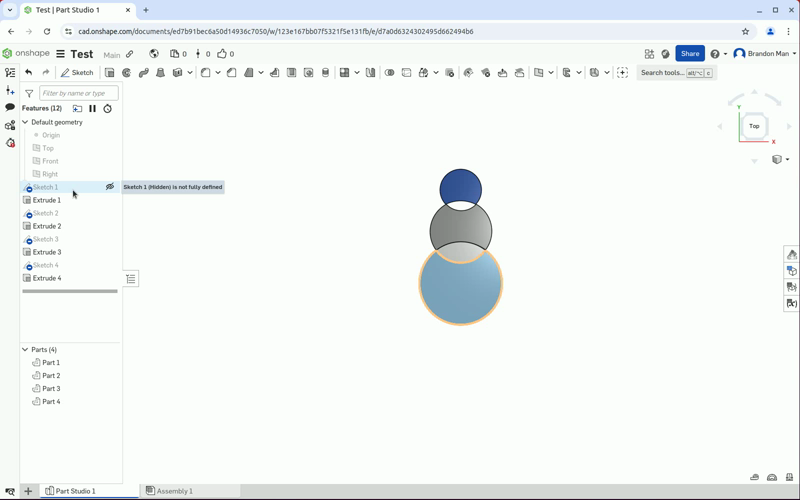
click(73, 189)
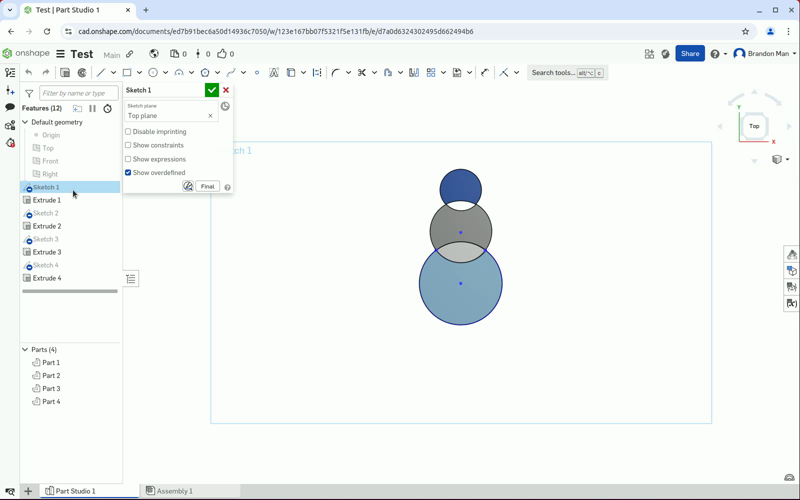
mouse_move(229, 92)
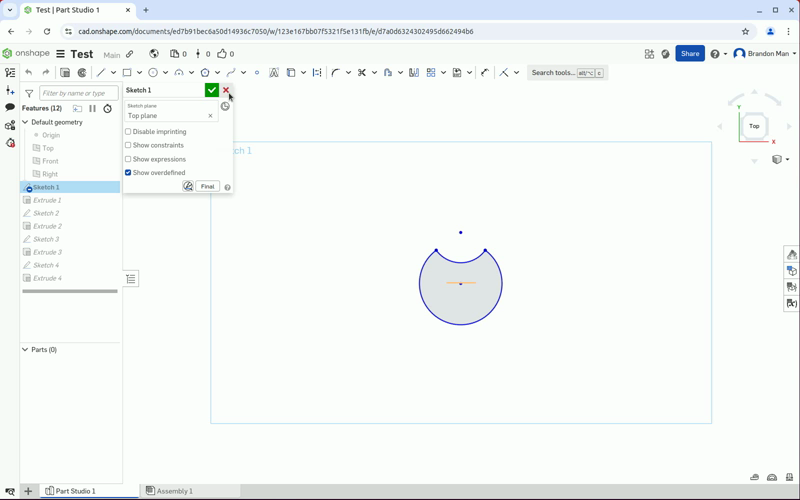
click(229, 92)
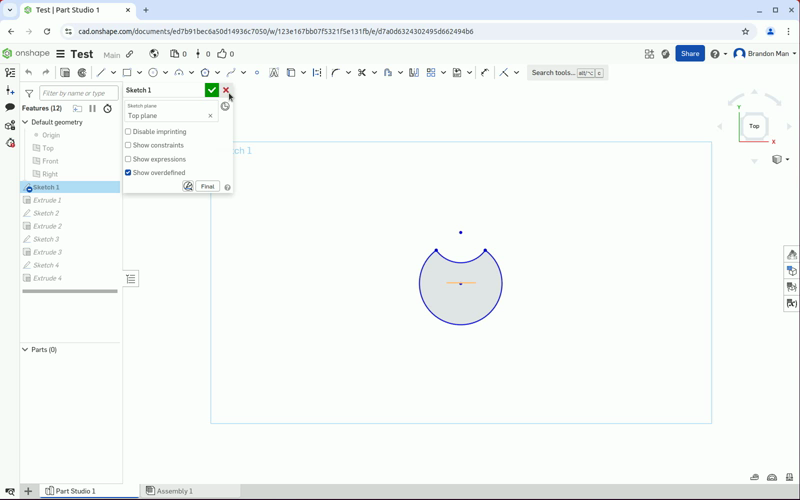
key(shift+s)
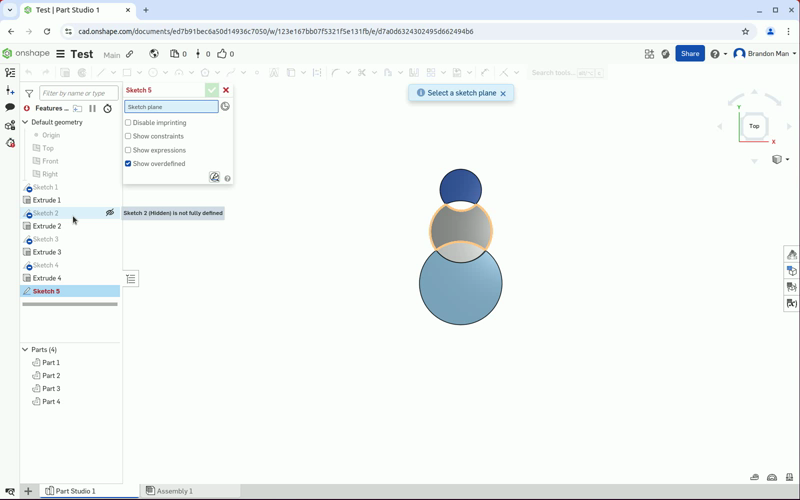
scroll(3)
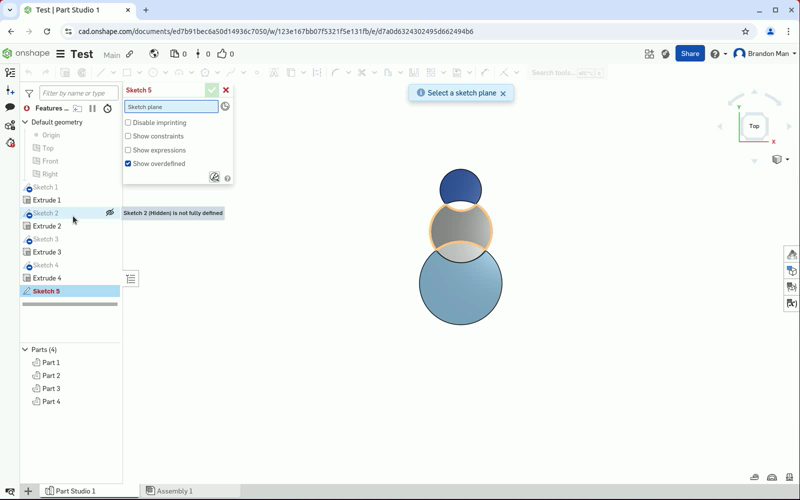
mouse_move(73, 150)
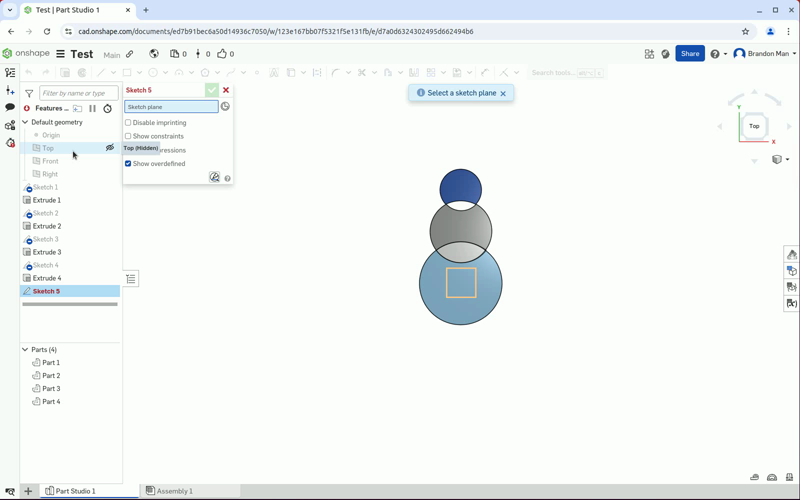
click(73, 150)
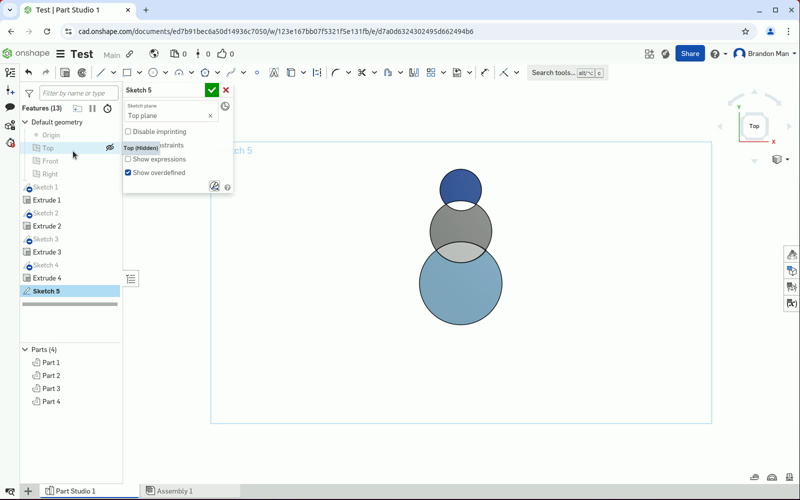
mouse_move(73, 352)
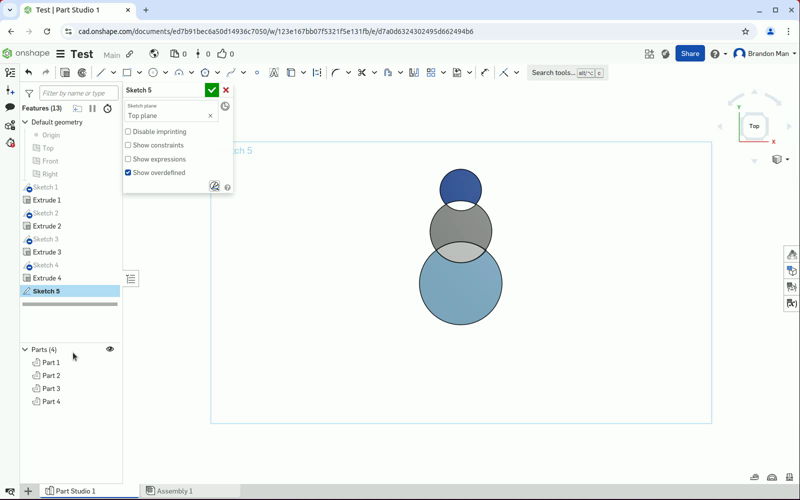
key(y)
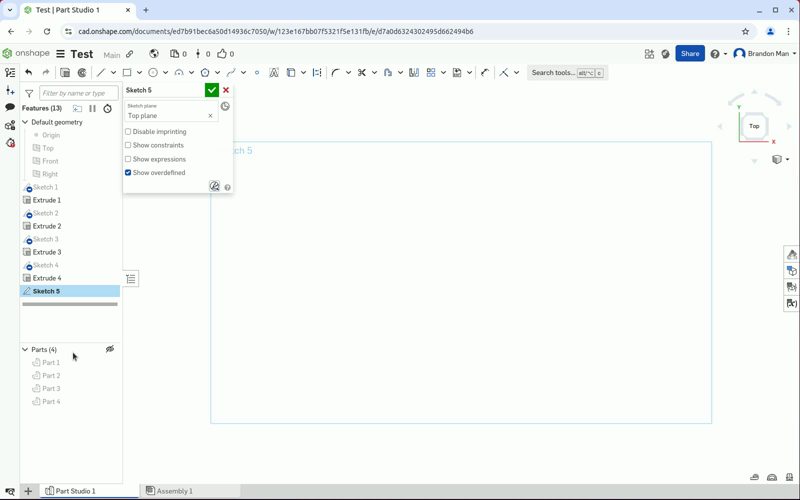
key(a)
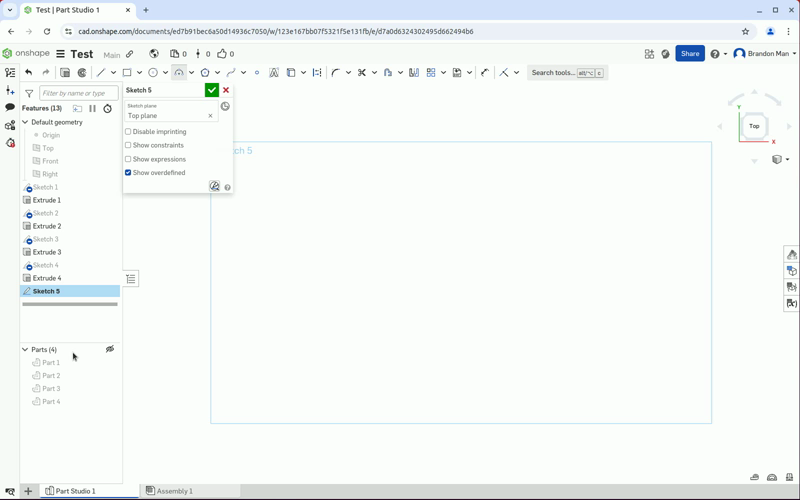
key_down(shift)
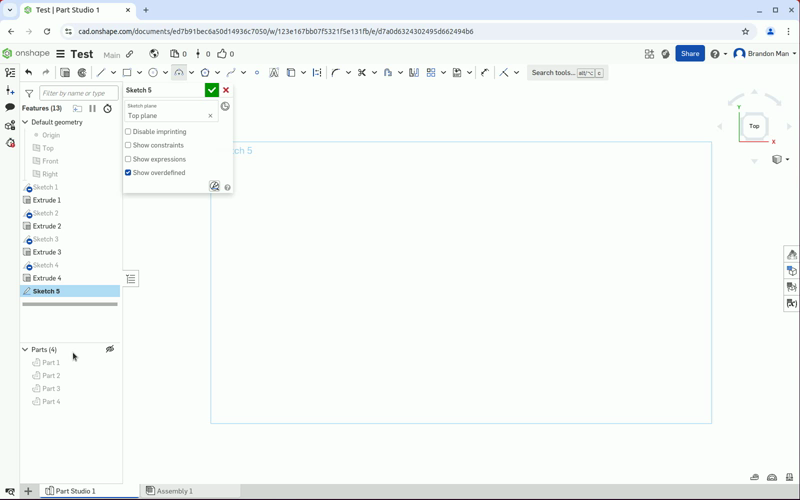
mouse_move(445, 204)
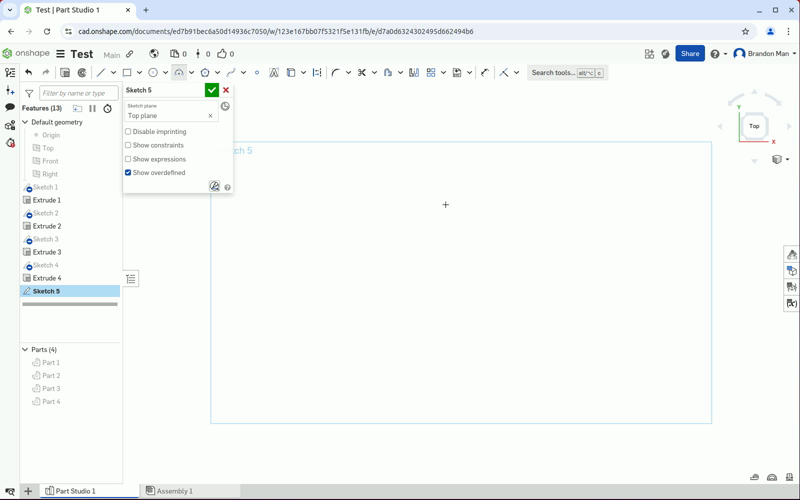
click(445, 204)
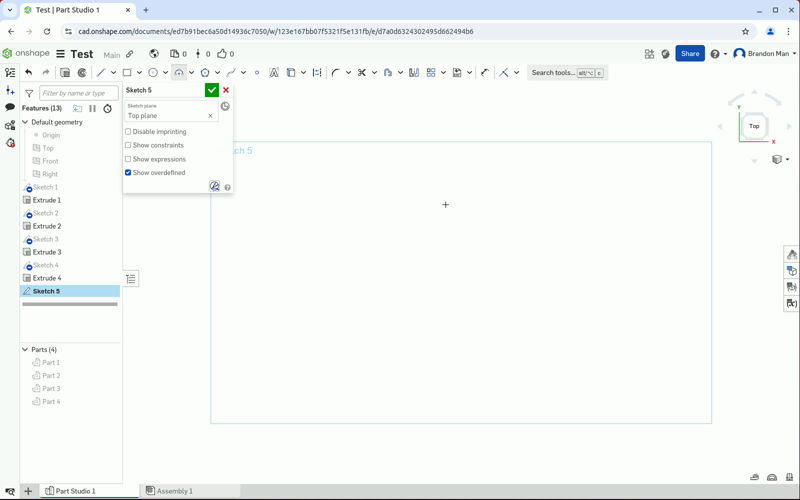
key_up(shift)
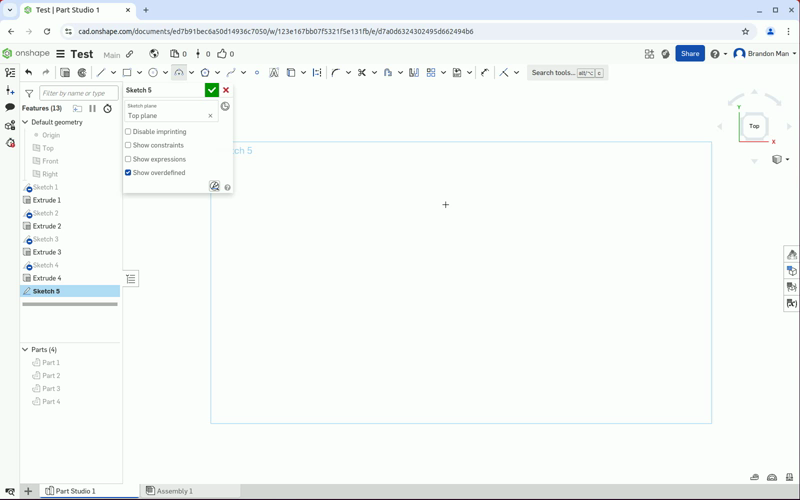
key_down(shift)
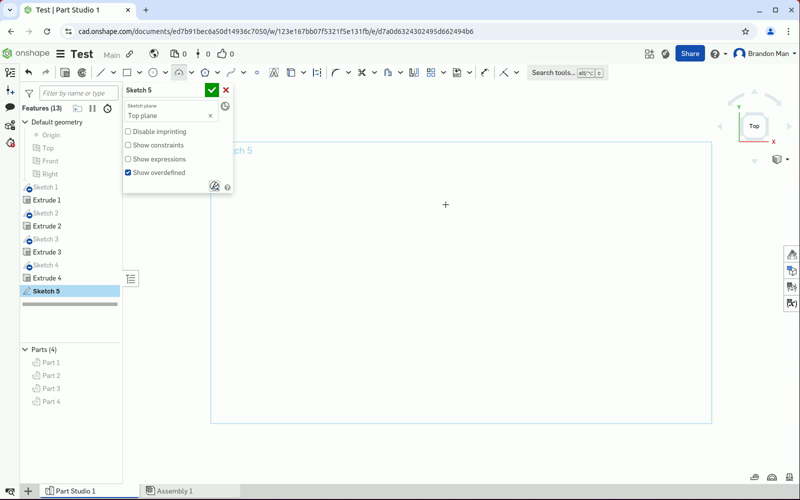
mouse_move(475, 204)
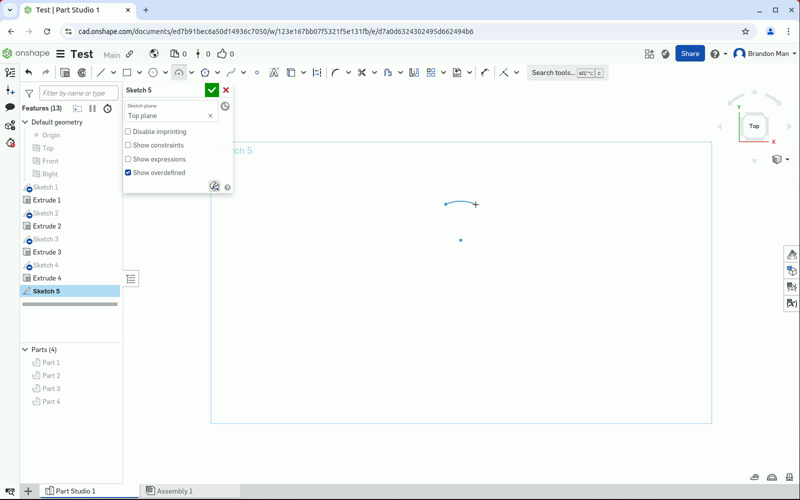
click(475, 204)
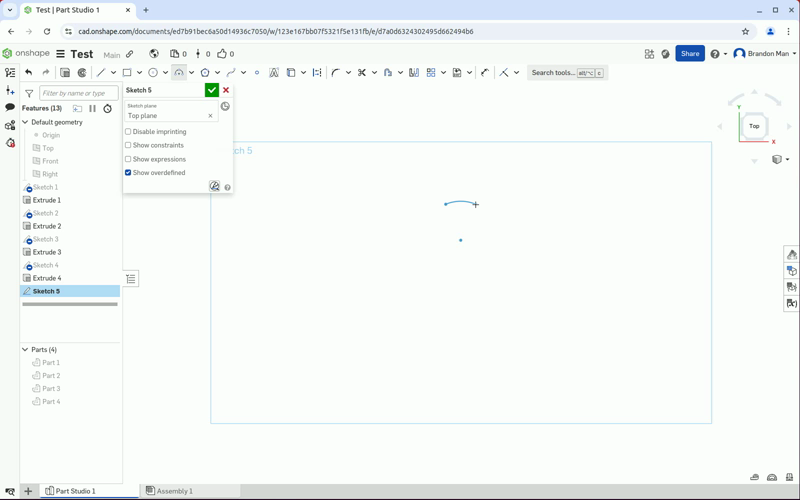
mouse_move(460, 210)
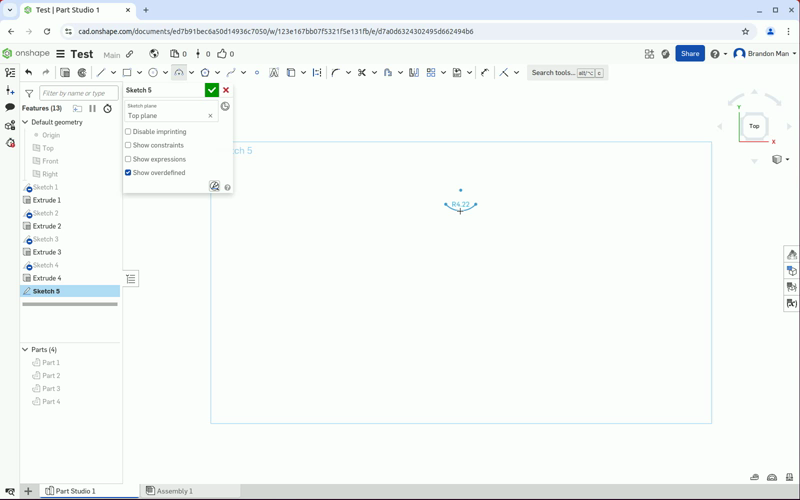
click(460, 210)
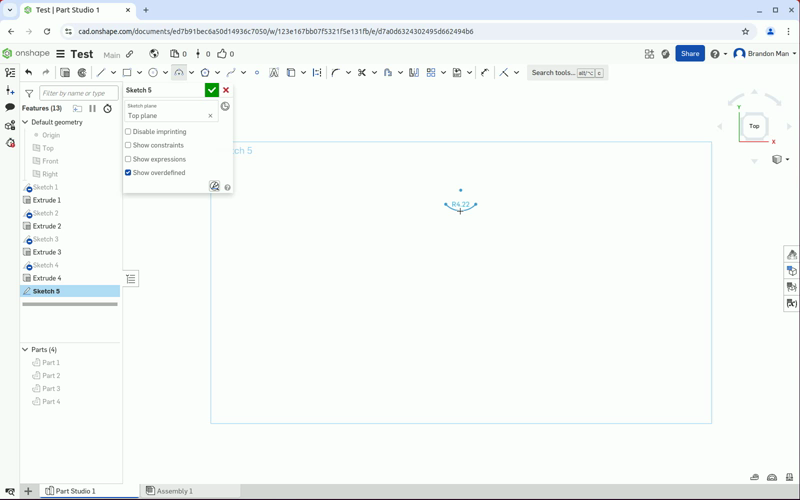
key_up(shift)
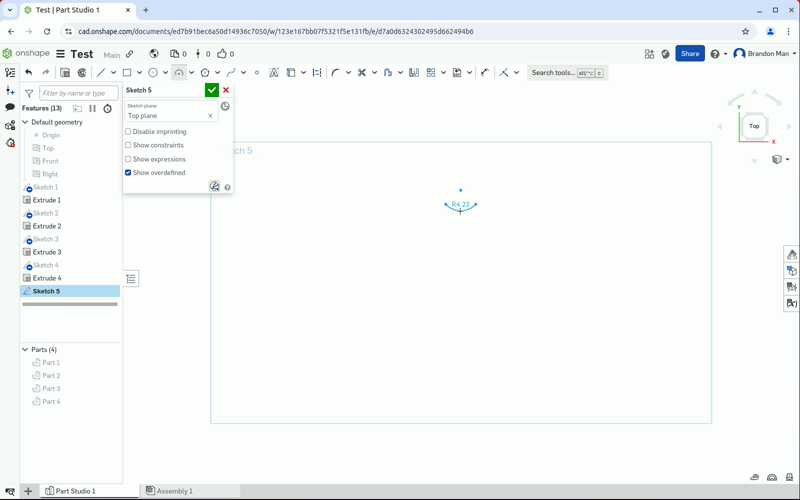
mouse_move(475, 204)
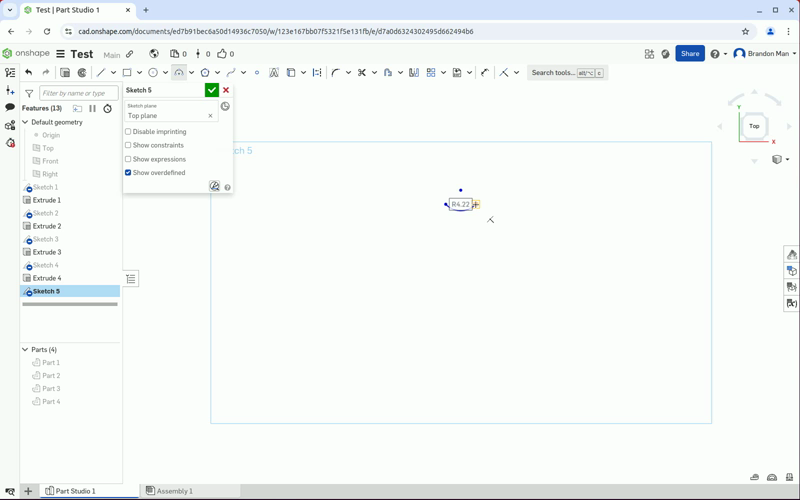
click(475, 204)
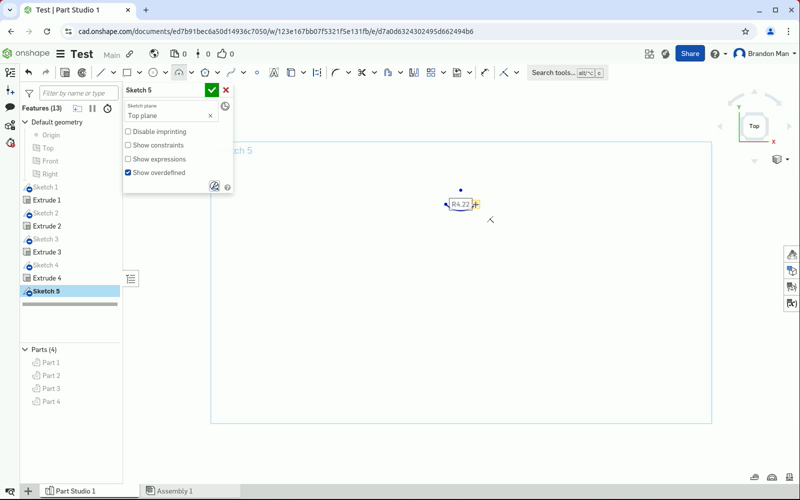
mouse_move(445, 204)
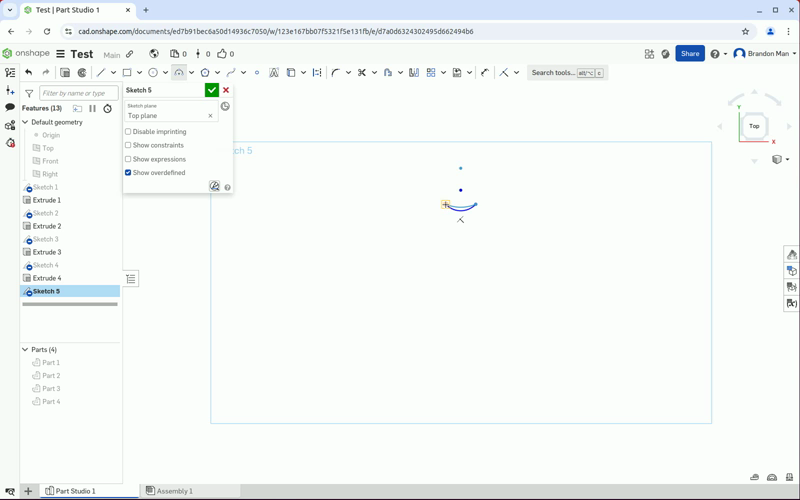
click(445, 204)
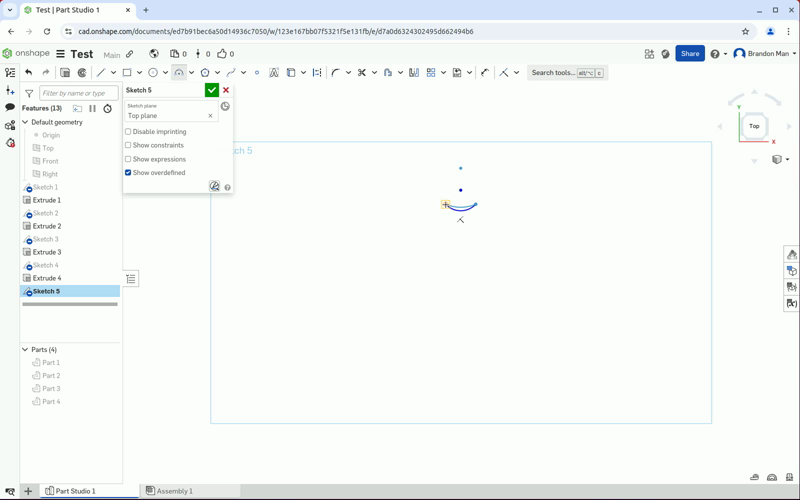
key_down(shift)
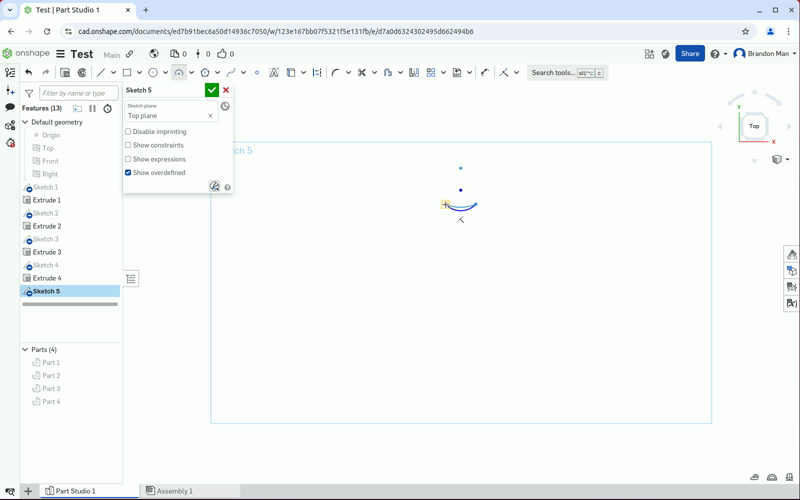
mouse_move(460, 200)
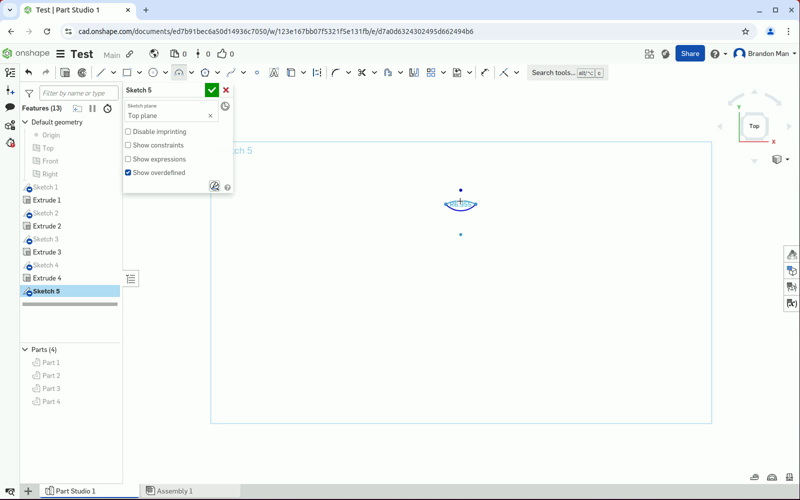
click(460, 200)
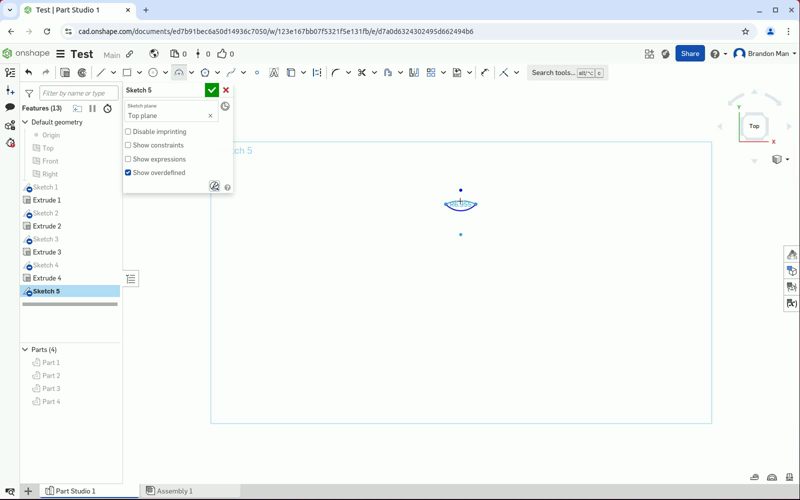
key_up(shift)
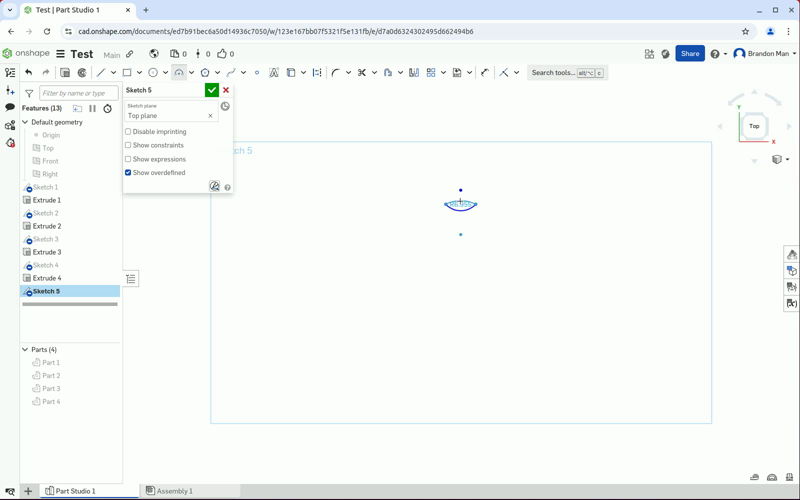
key(esc)
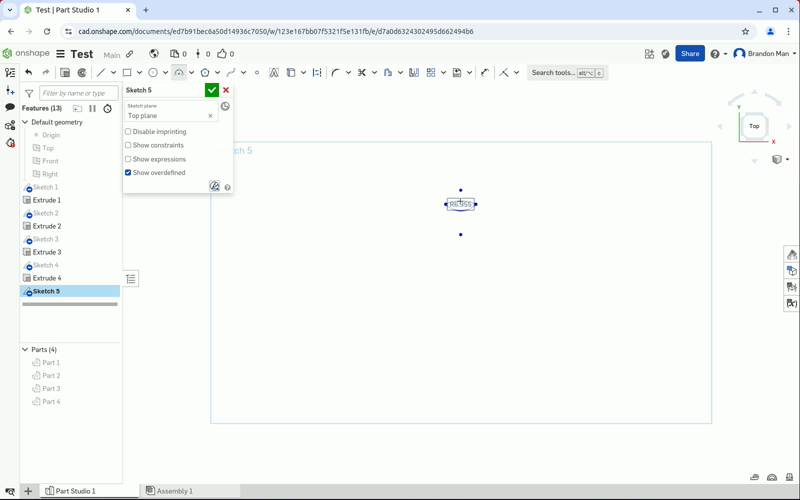
mouse_move(466, 204)
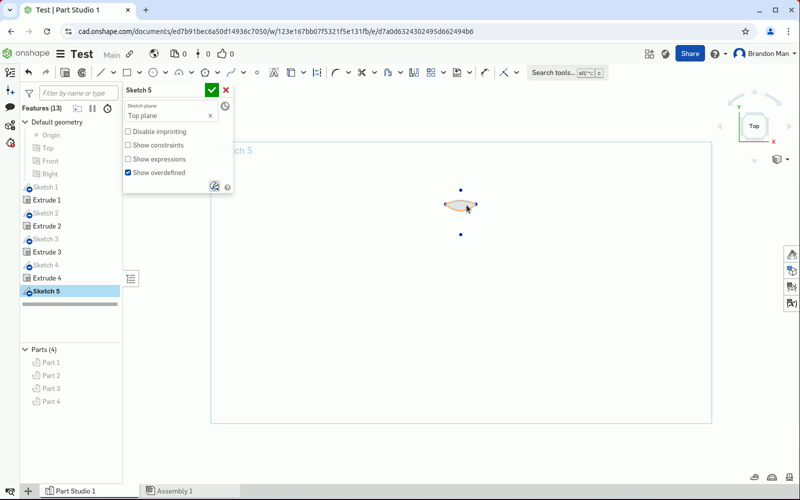
scroll(6)
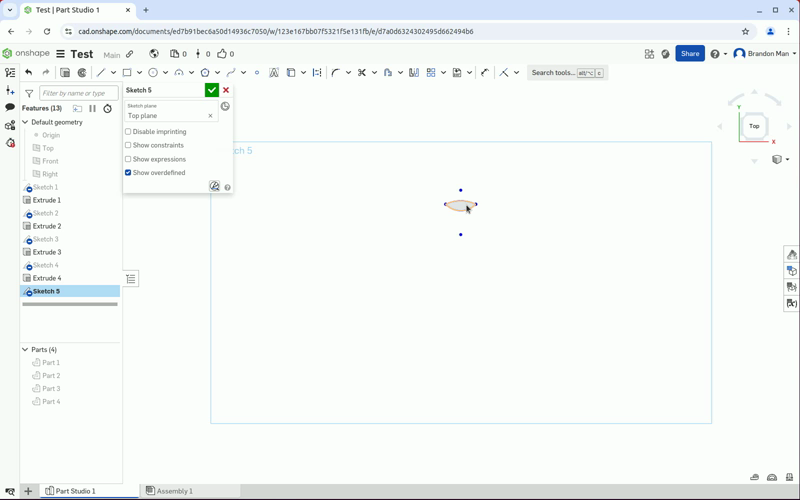
scroll(6)
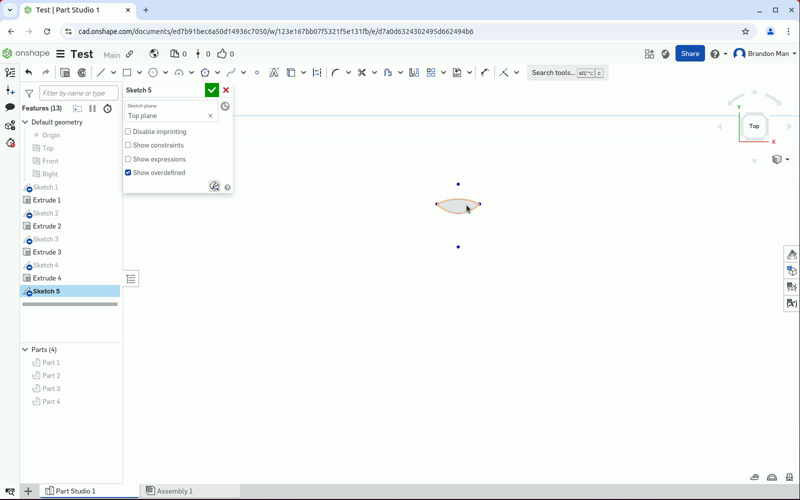
scroll(6)
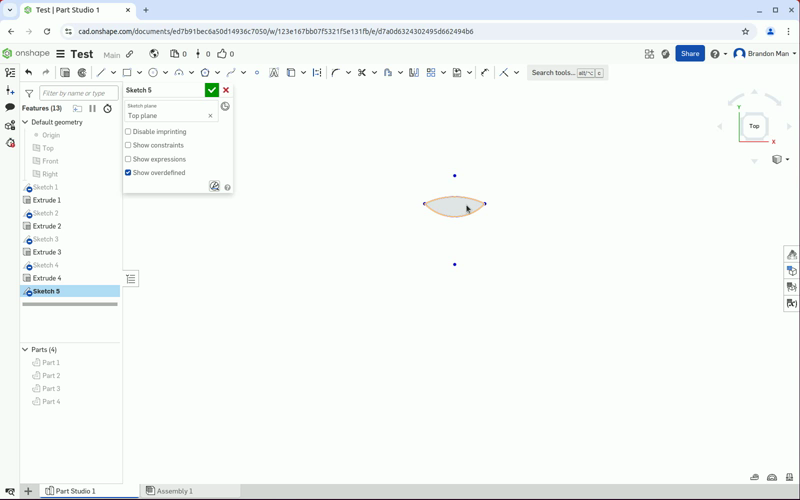
scroll(6)
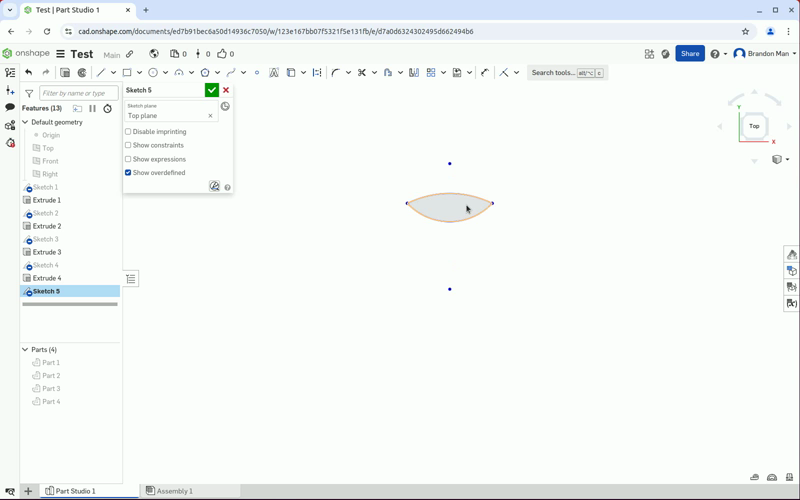
scroll(6)
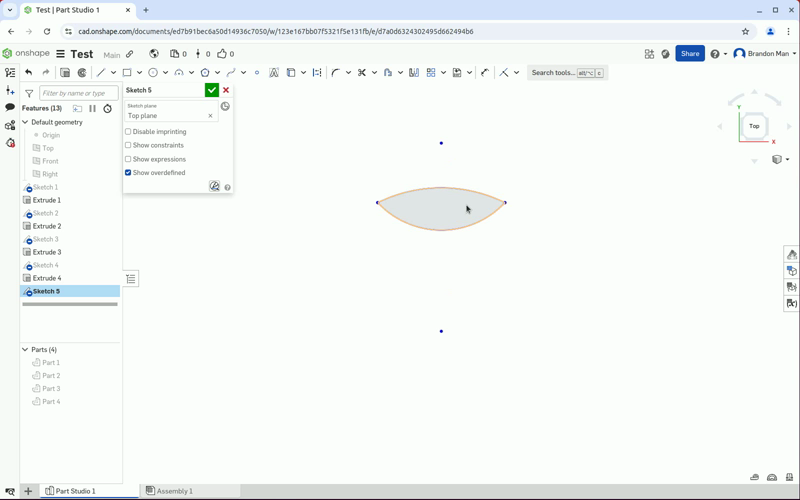
scroll(6)
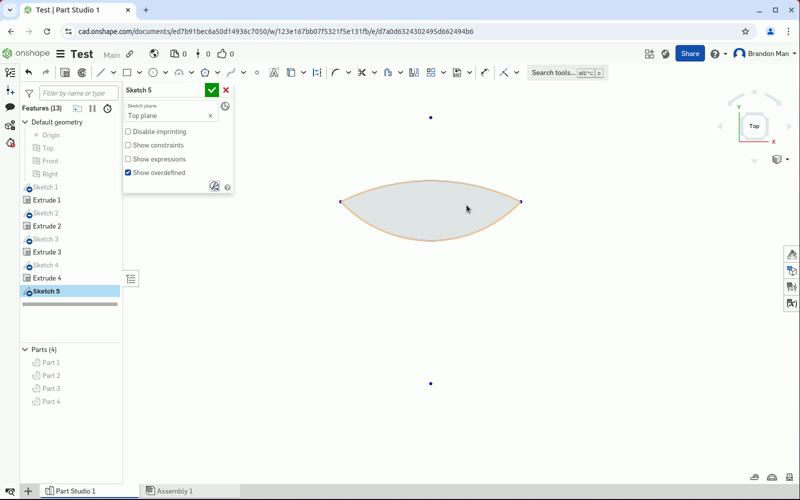
scroll(6)
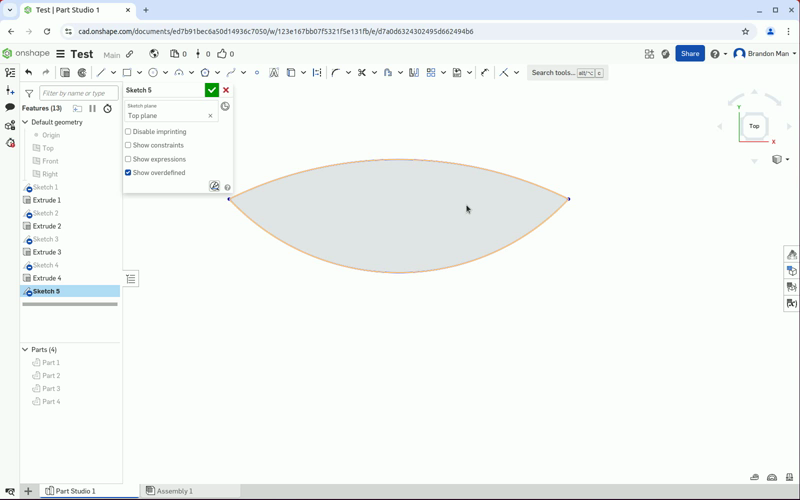
click(466, 204)
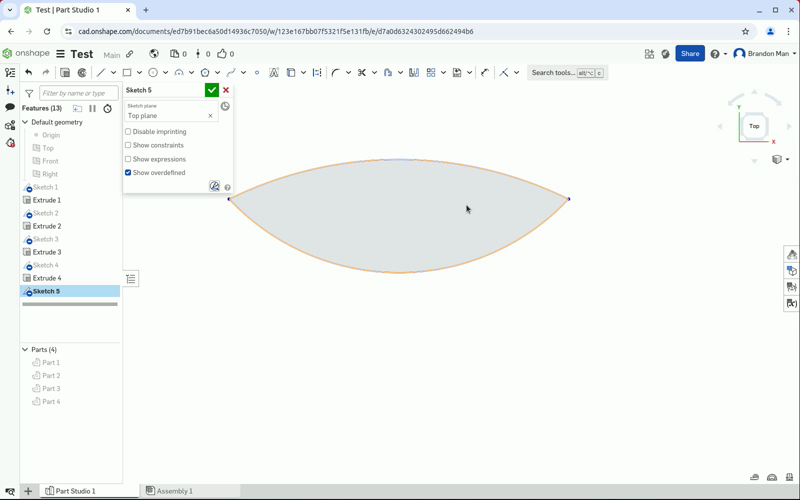
scroll(-6)
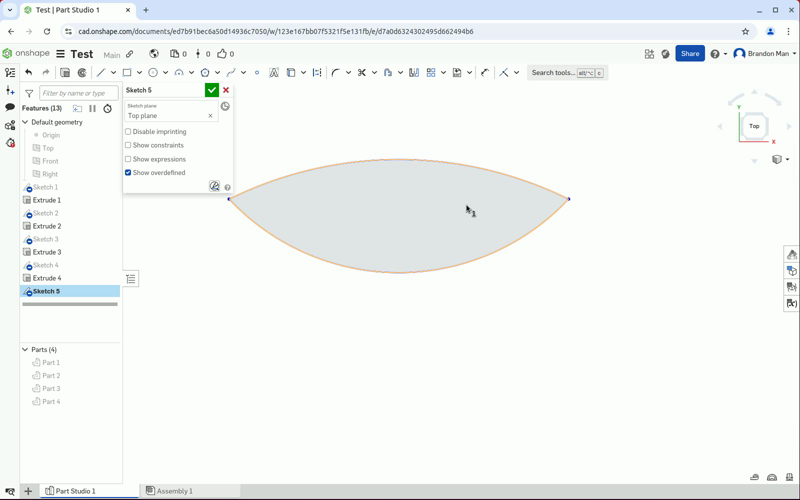
scroll(-6)
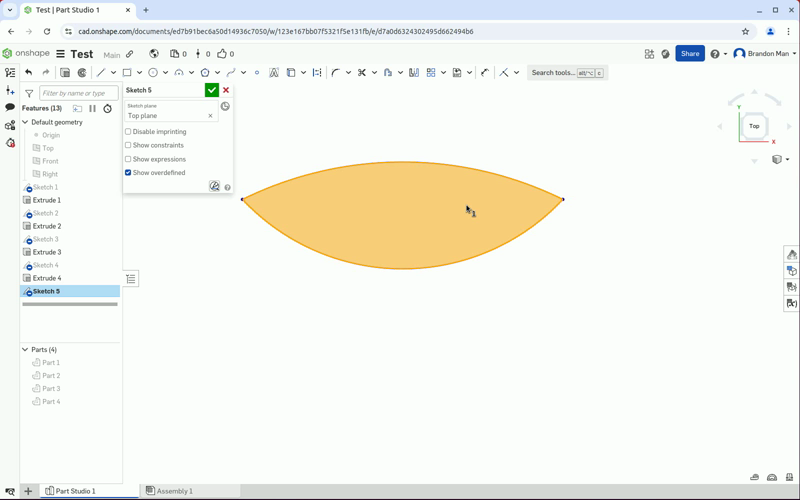
scroll(-6)
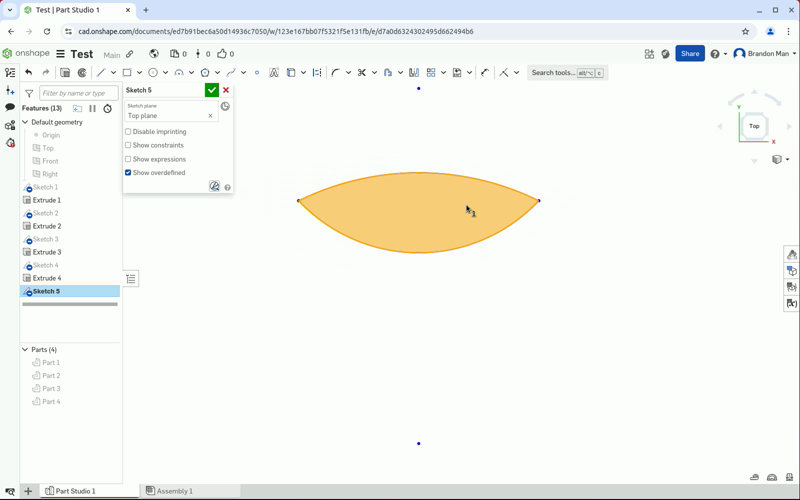
scroll(-6)
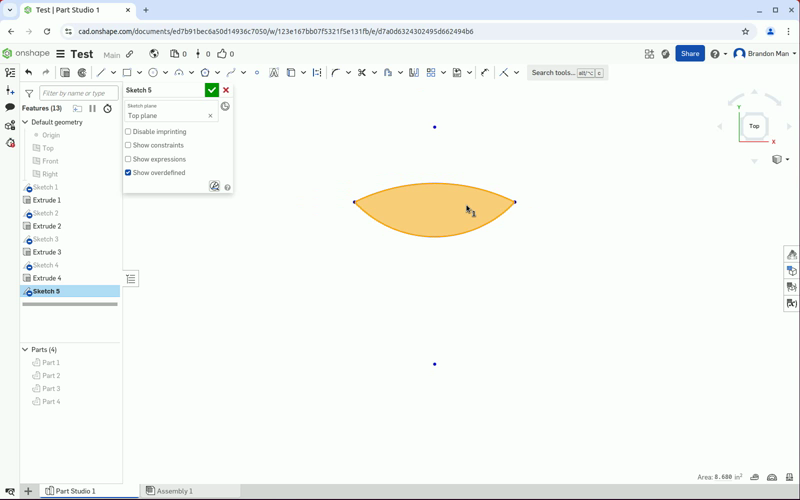
scroll(-6)
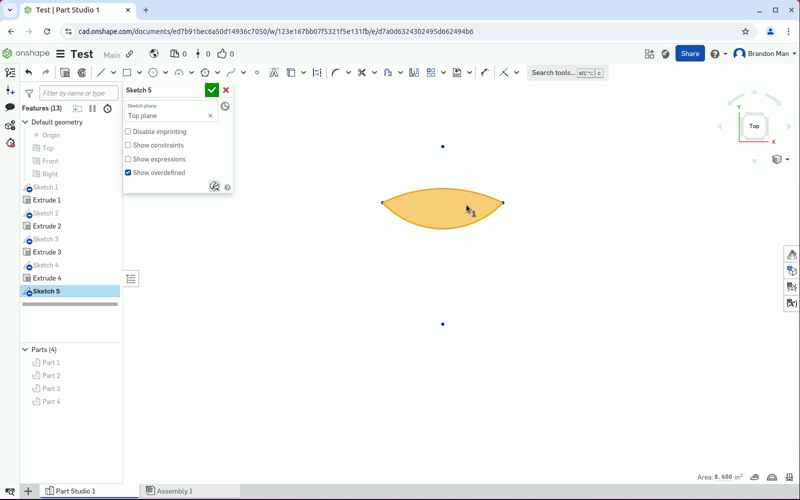
scroll(-6)
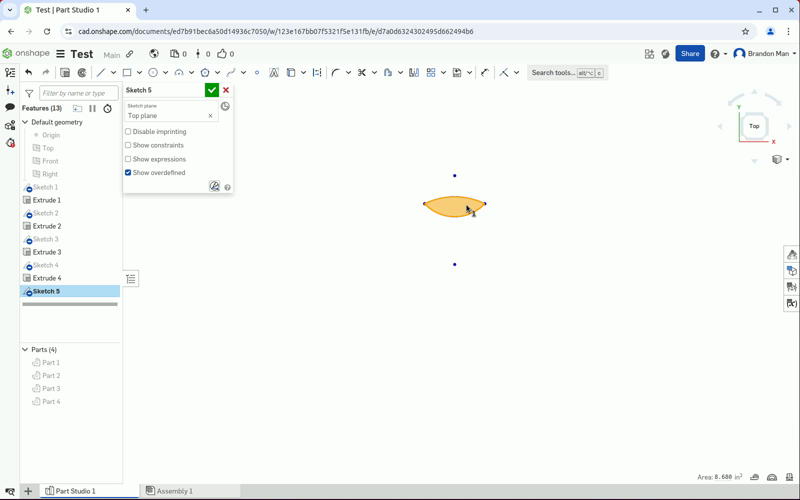
scroll(-6)
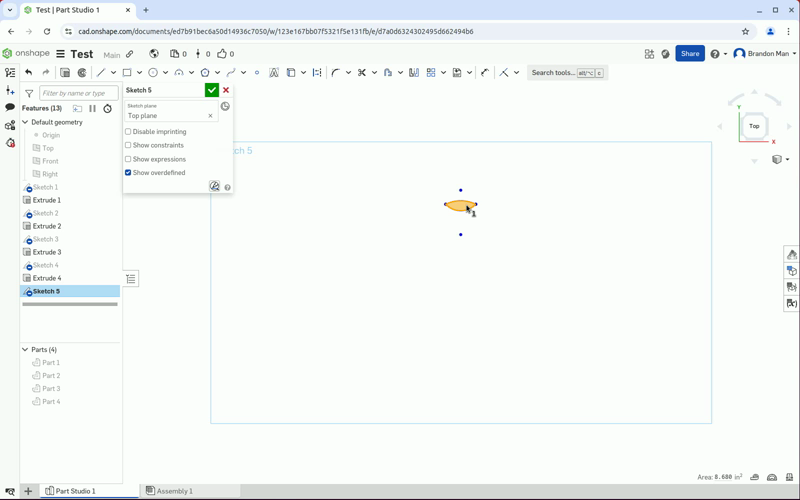
mouse_move(73, 352)
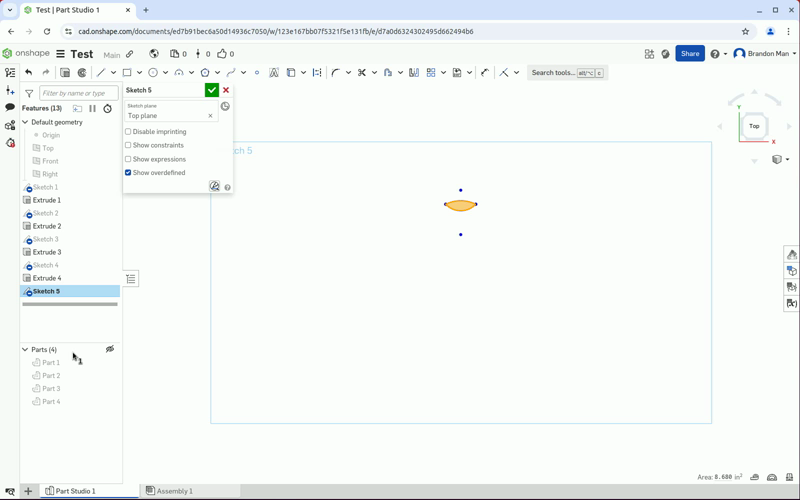
key(shift+y)
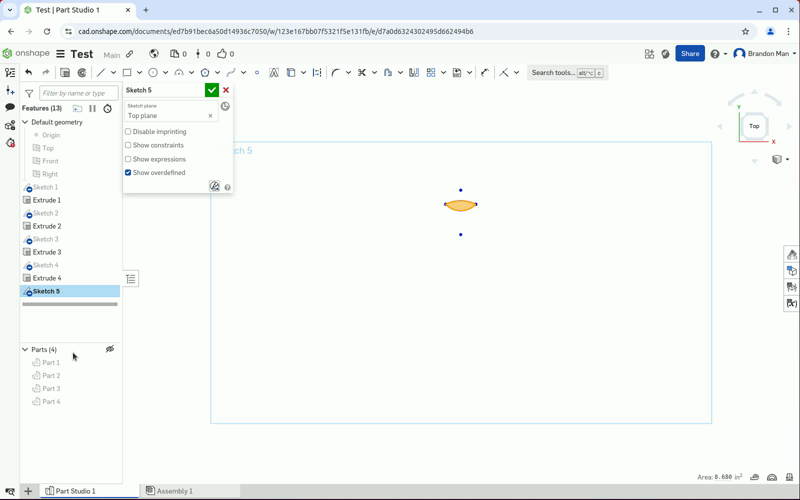
key(shift+e)
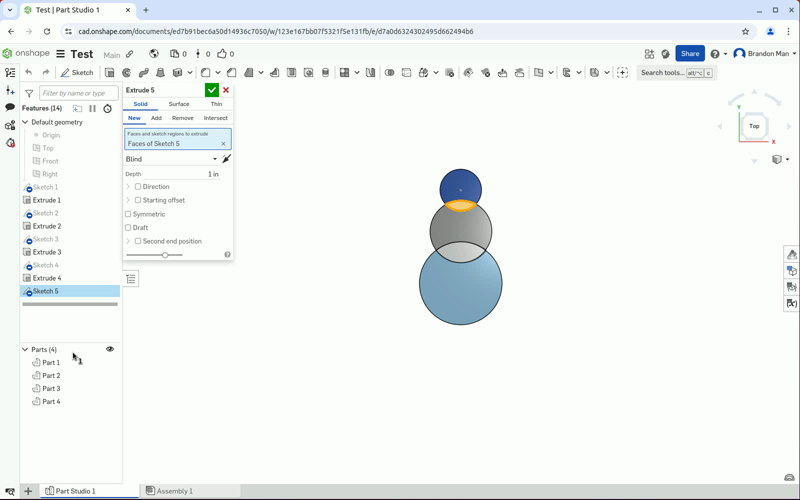
mouse_move(143, 106)
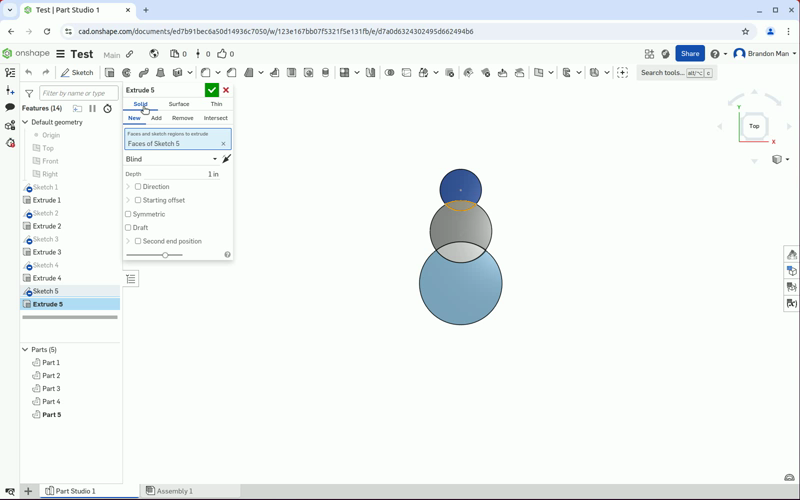
click(143, 106)
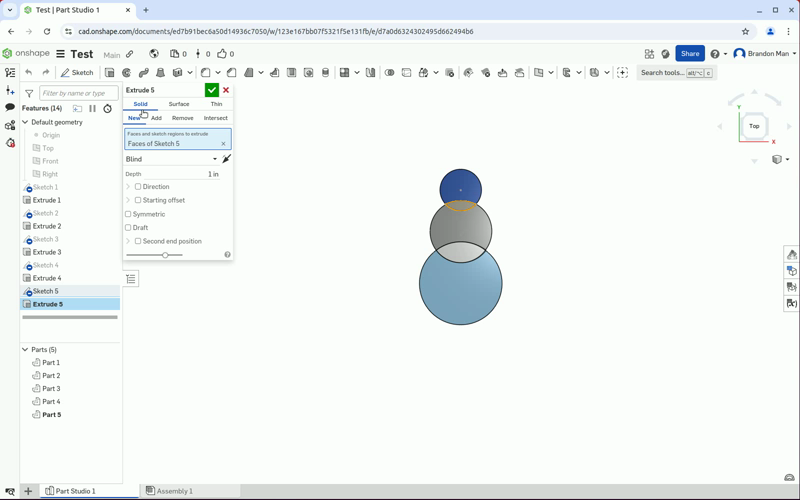
mouse_move(137, 120)
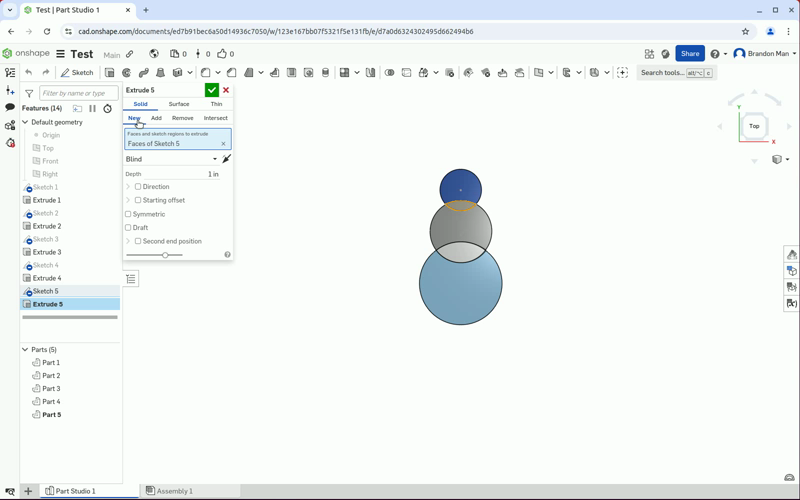
click(137, 120)
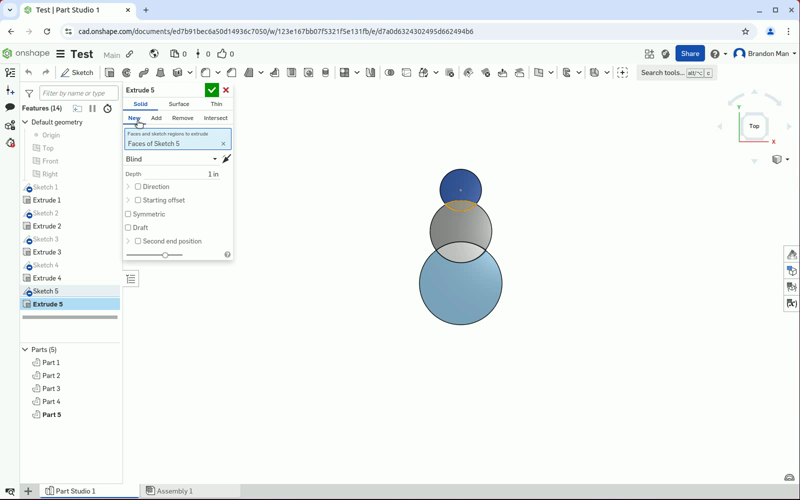
key(tab, 4)
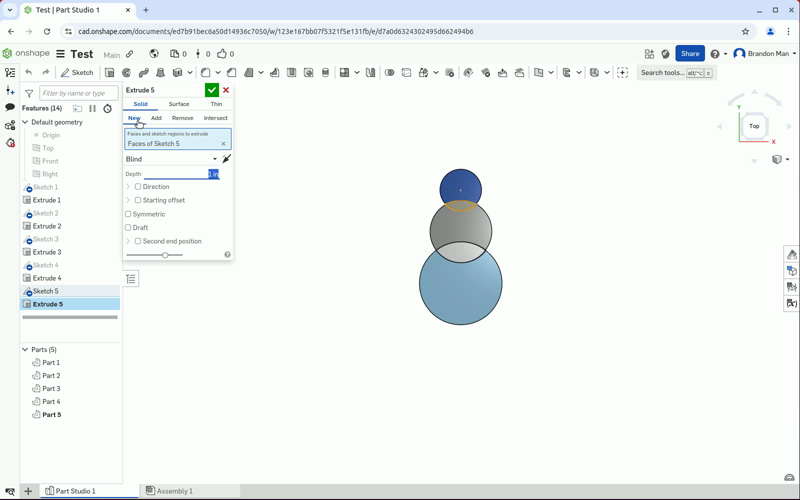
text(2.166)
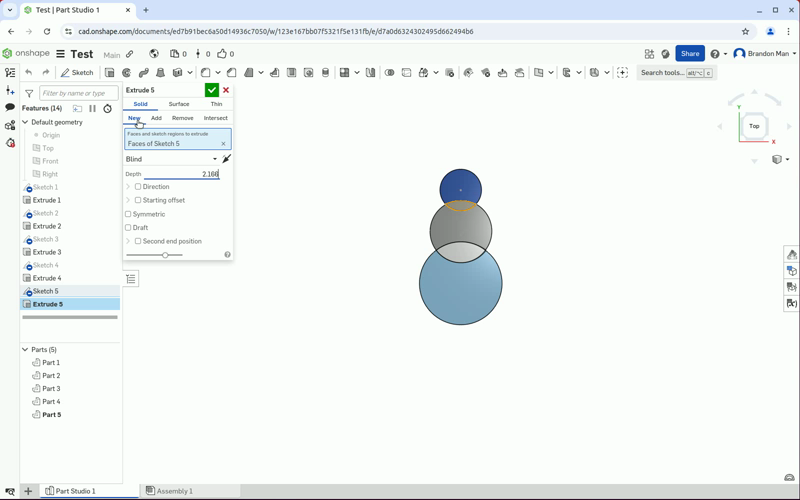
key(enter)
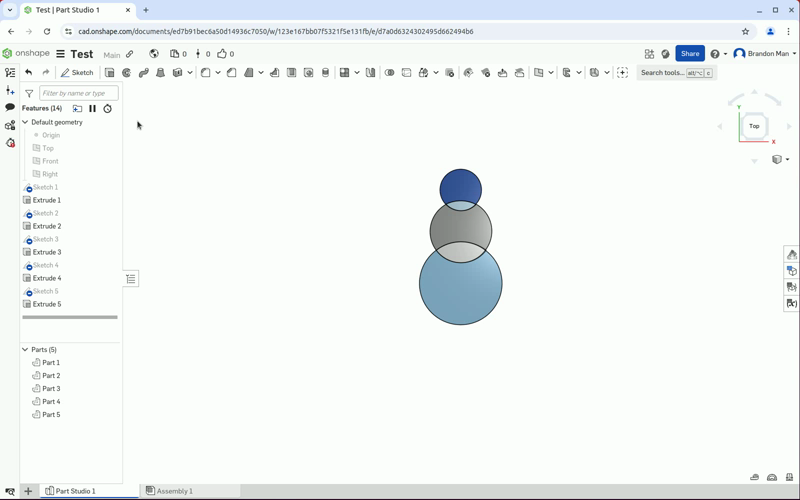
key(shift+h)
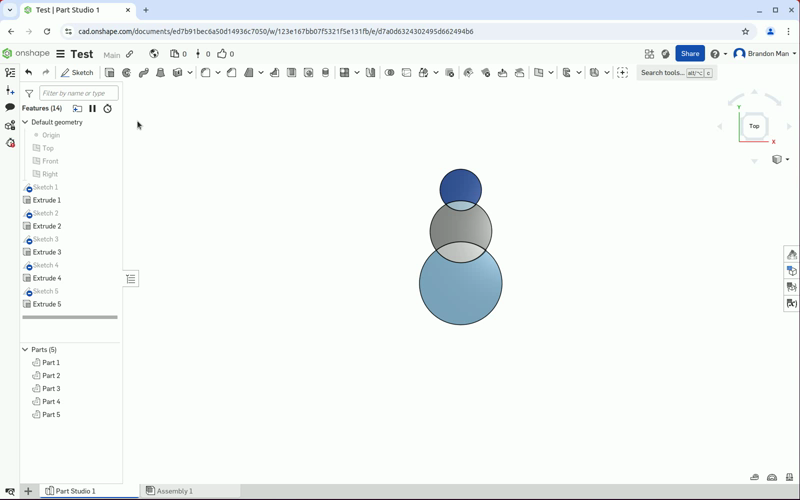
key(shift+h)
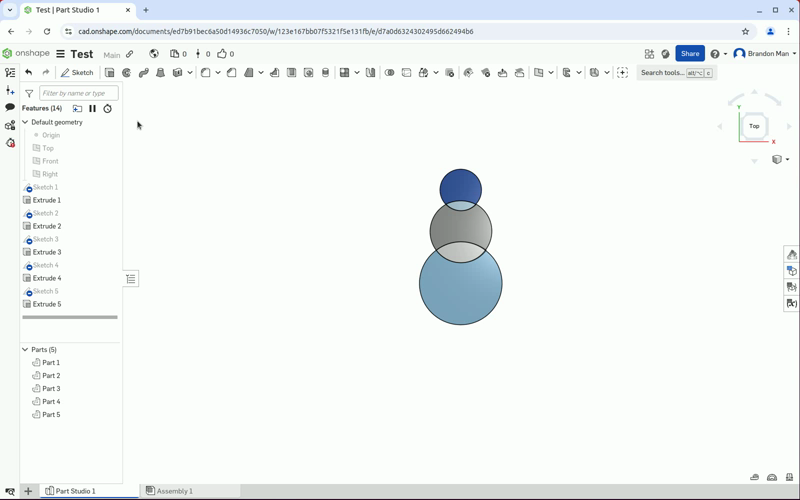
mouse_move(73, 189)
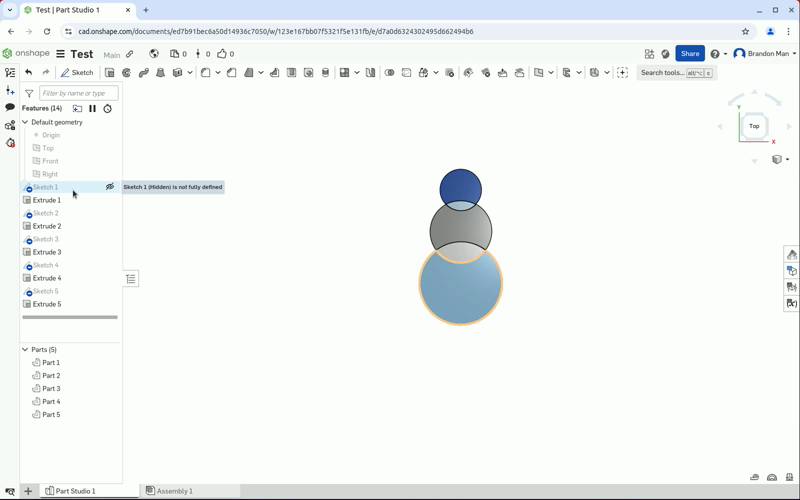
click(73, 189)
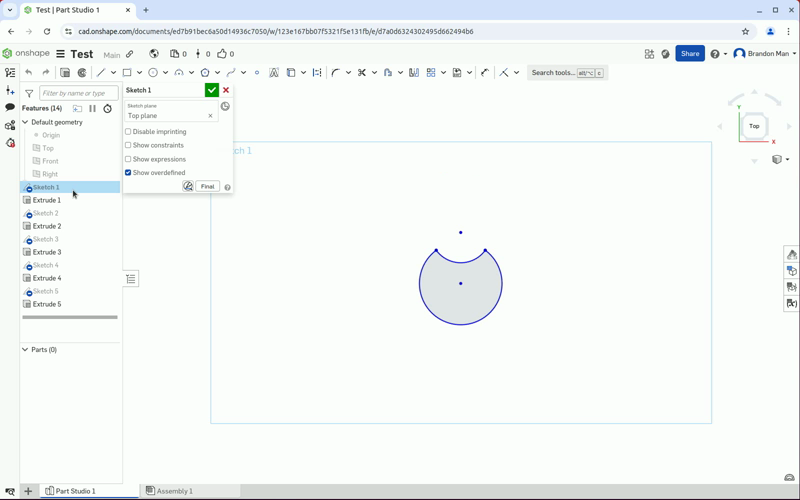
mouse_move(229, 92)
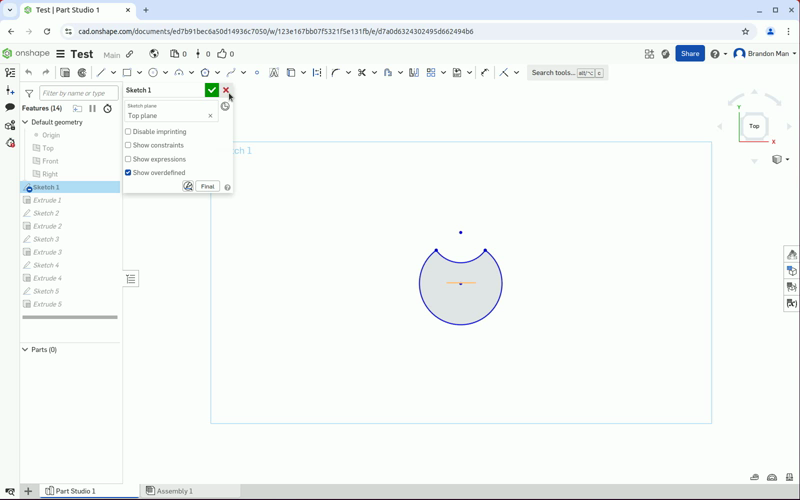
click(229, 92)
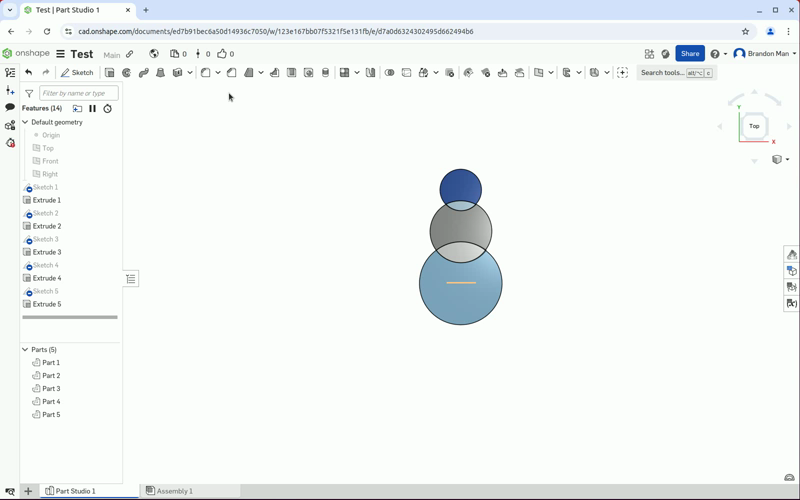
mouse_move(541, 75)
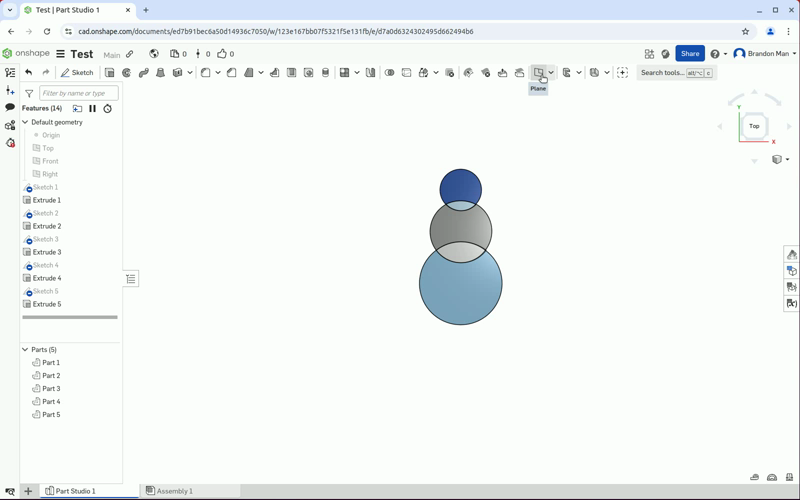
click(541, 75)
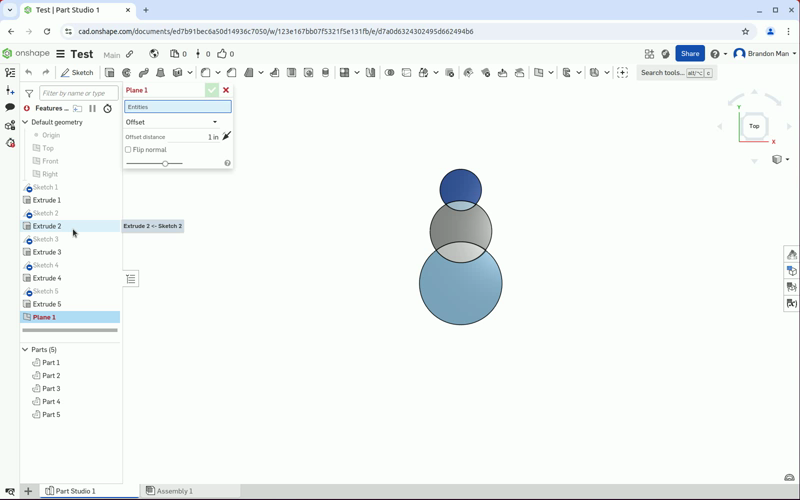
scroll(3)
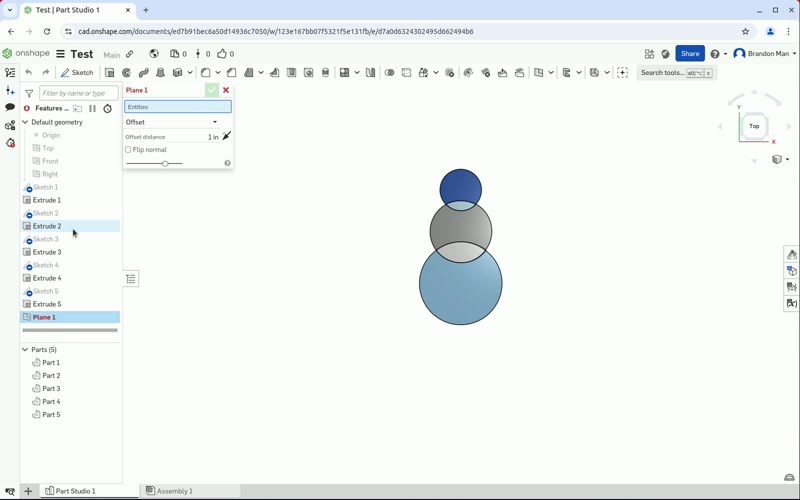
mouse_move(73, 150)
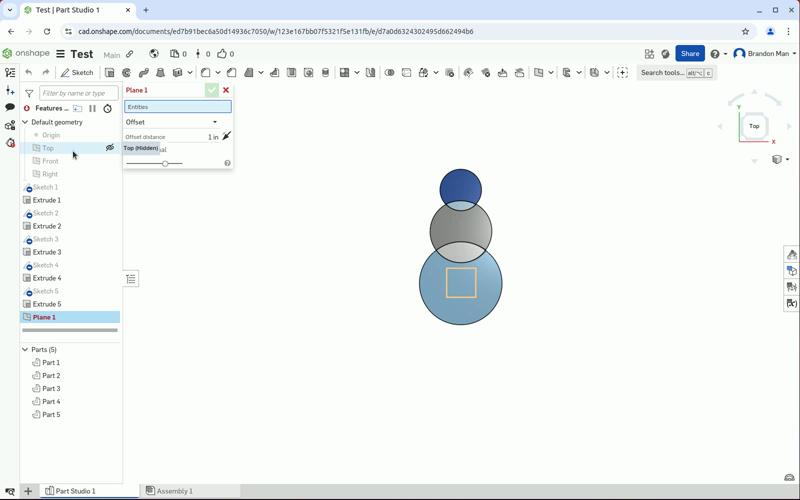
click(73, 150)
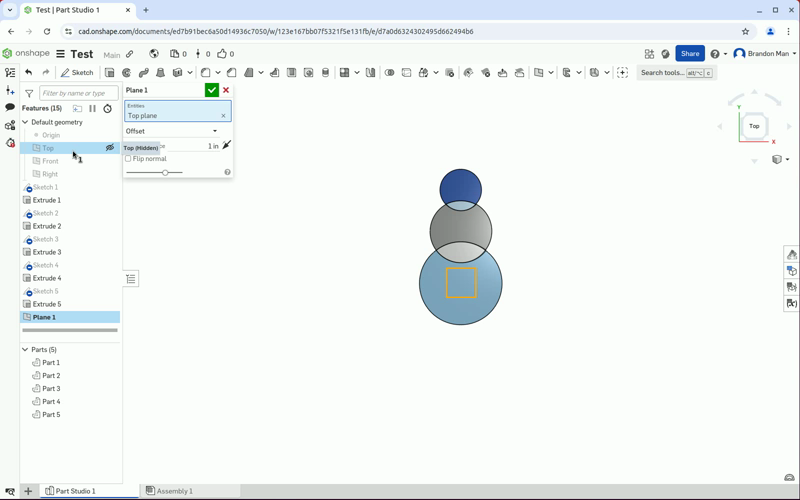
key(tab, 2)
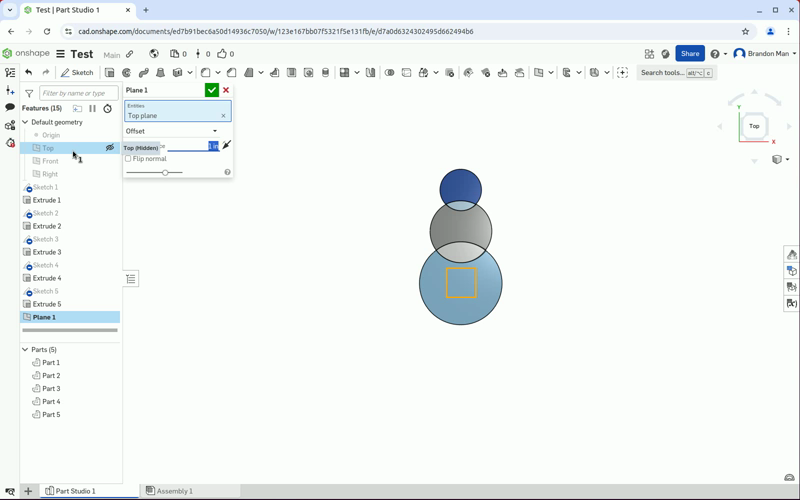
text(2.157)
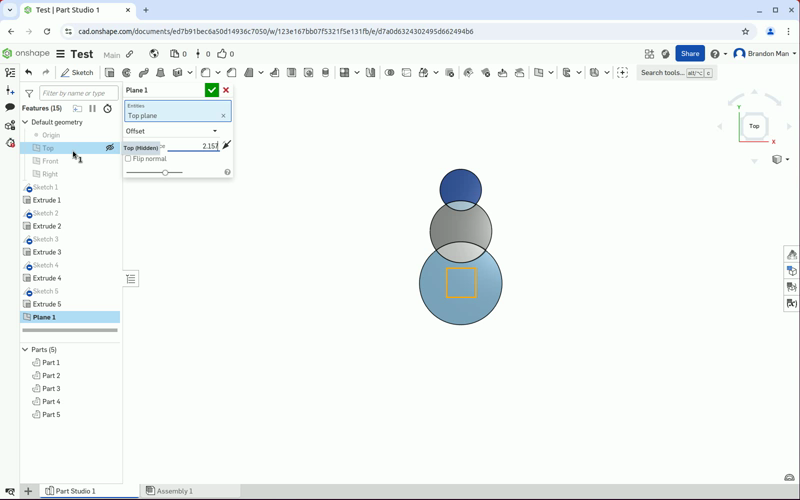
key(enter, 2)
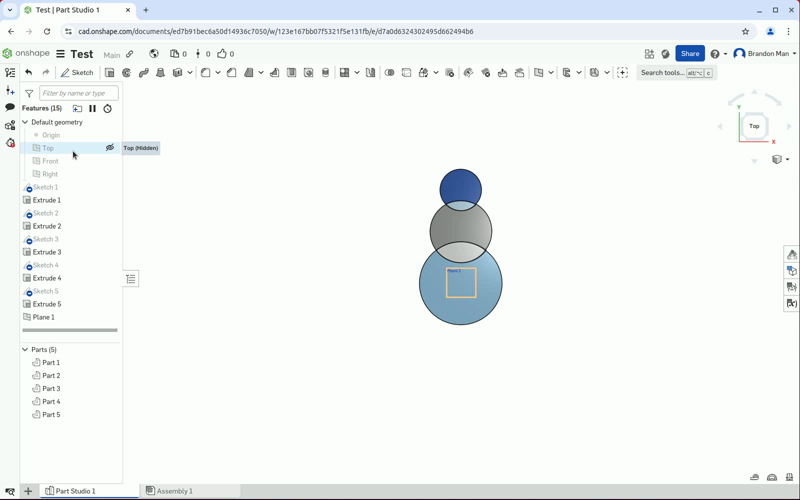
key(shift+s)
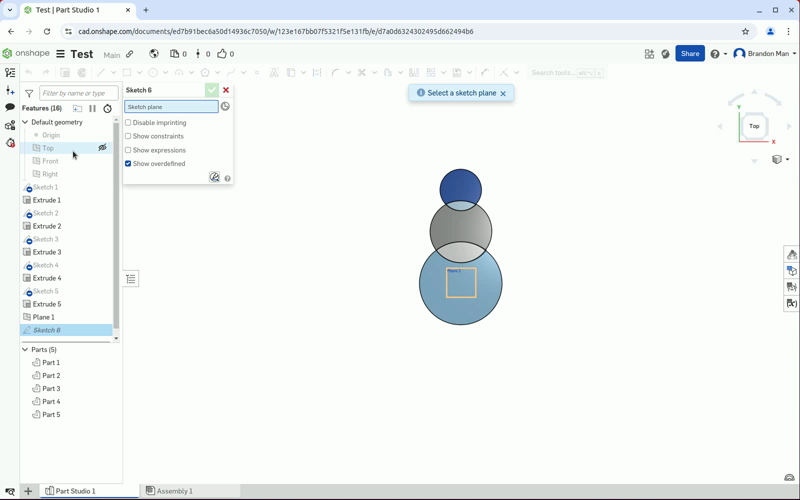
mouse_move(69, 319)
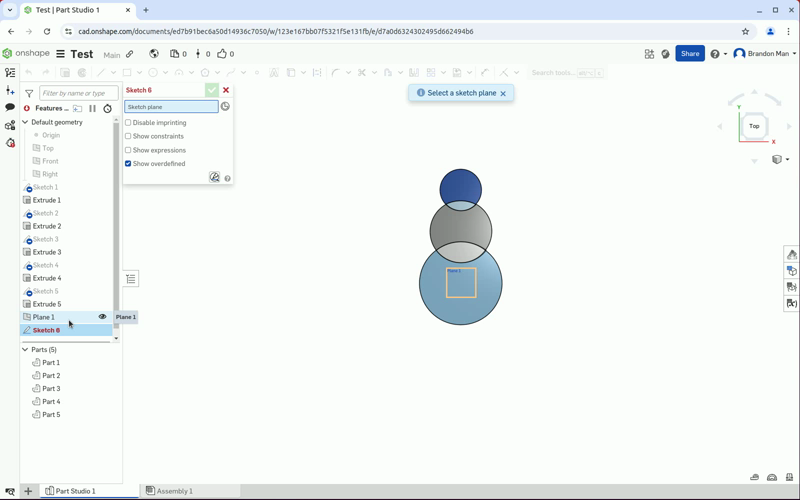
click(69, 319)
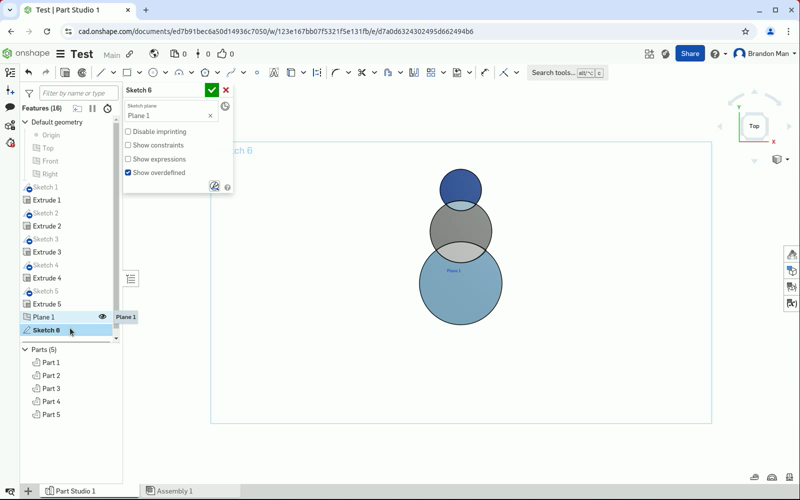
mouse_move(73, 352)
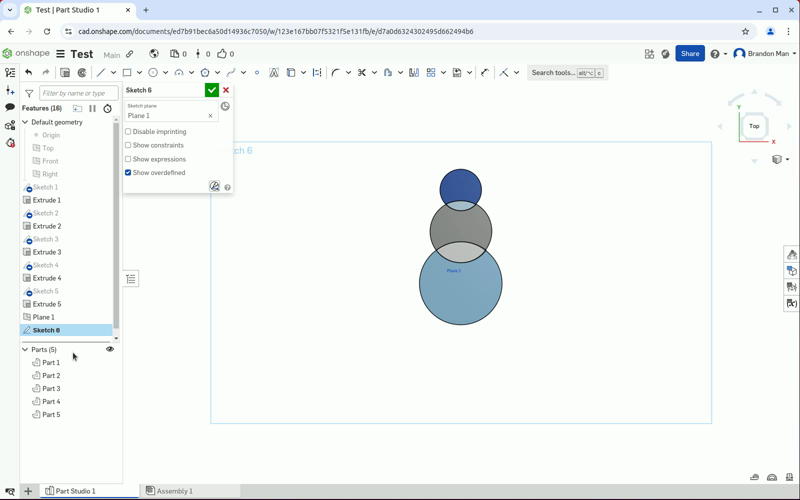
key(y)
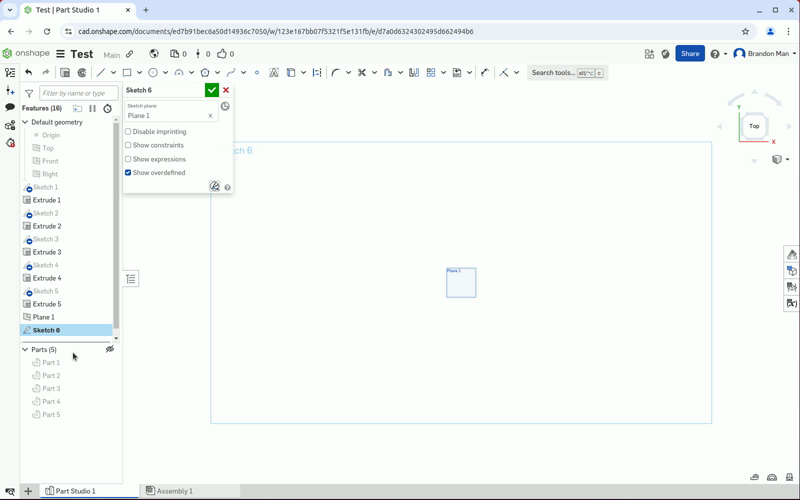
key(c)
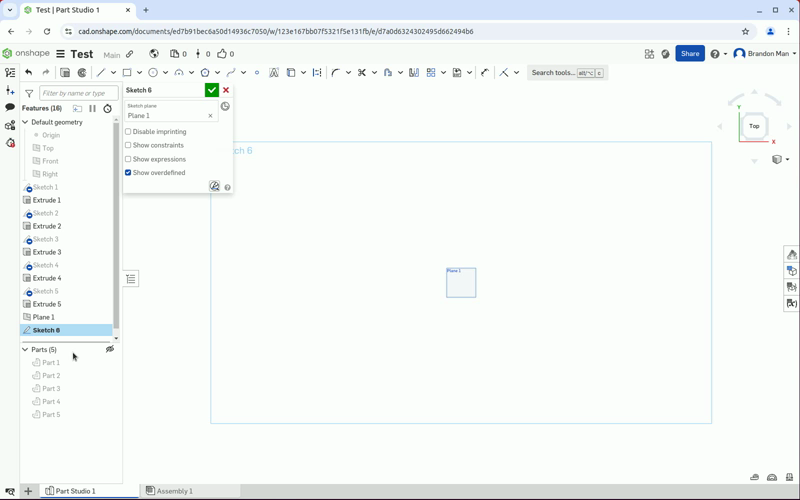
key_down(shift)
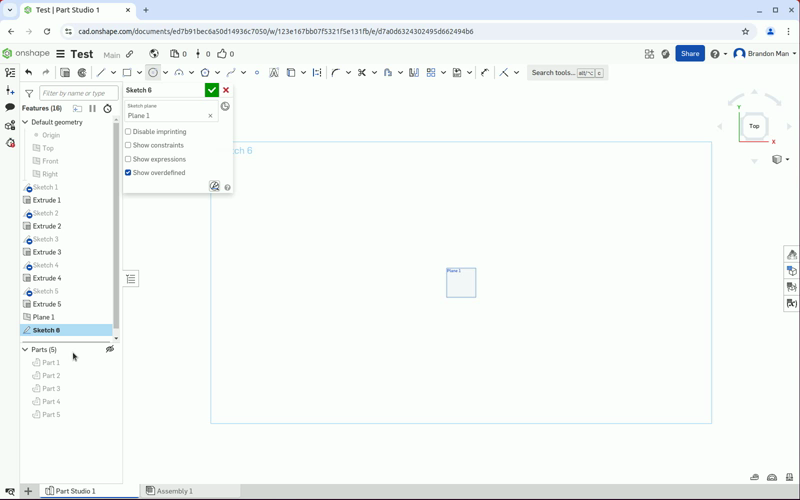
mouse_move(454, 186)
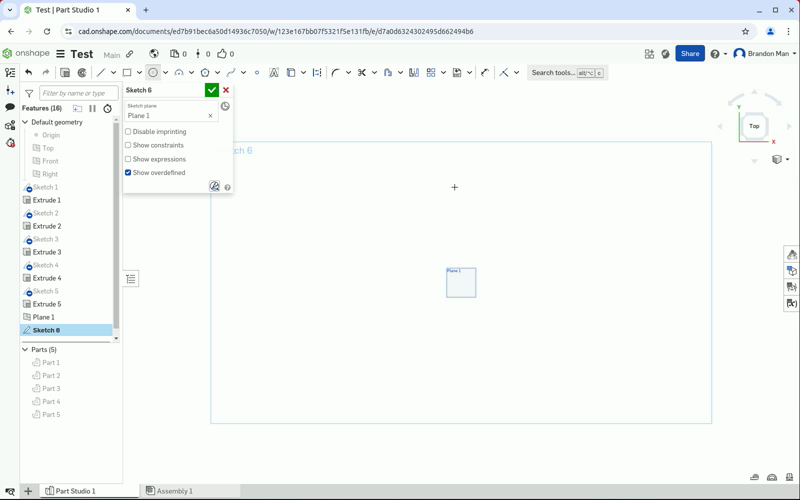
click(454, 186)
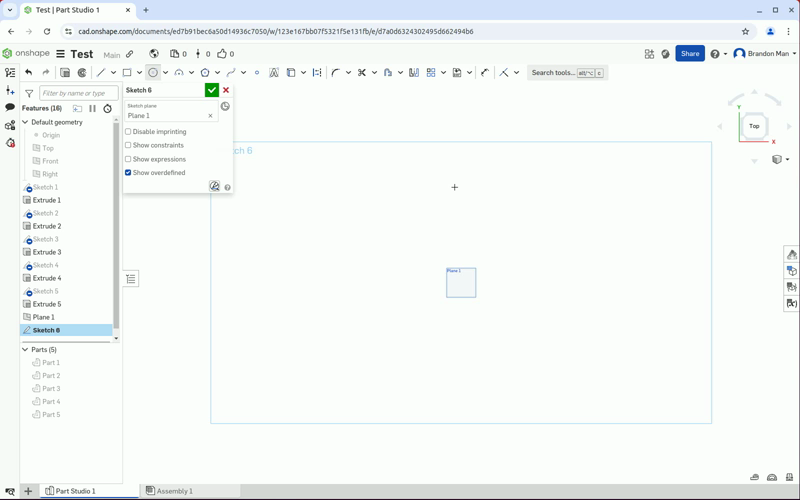
key_up(shift)
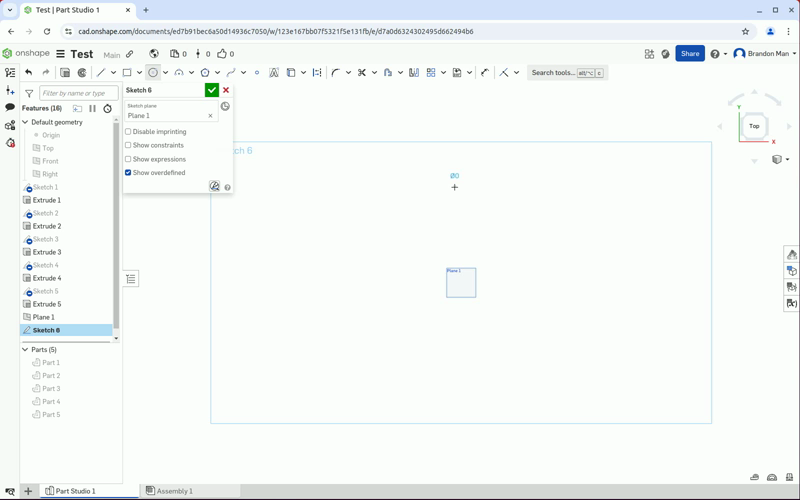
mouse_move(461, 186)
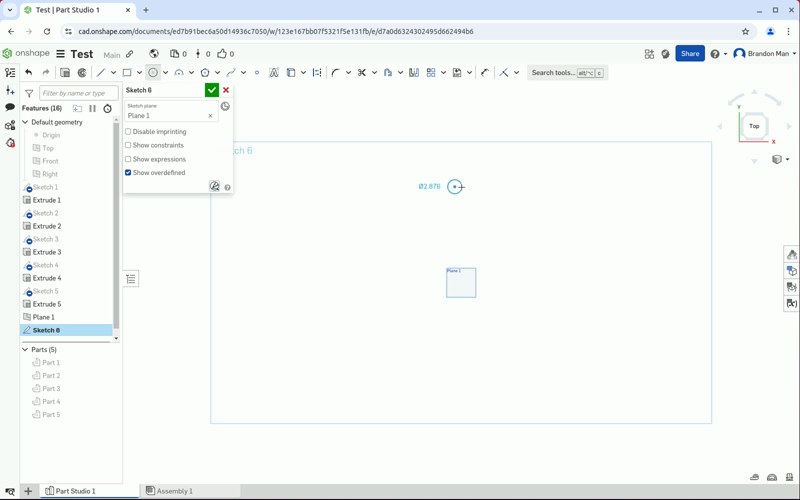
click(461, 186)
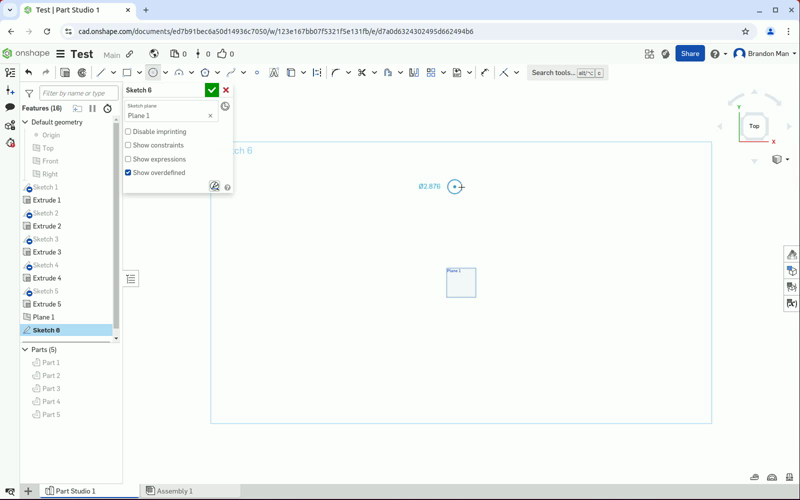
key(esc)
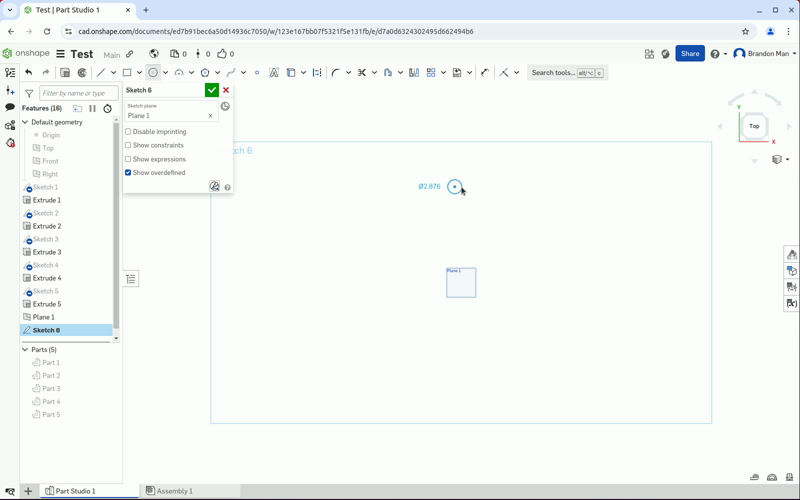
mouse_move(456, 192)
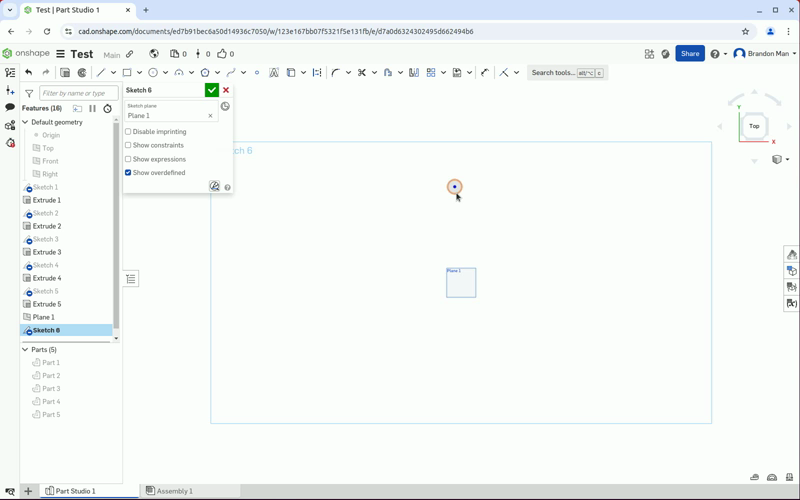
scroll(6)
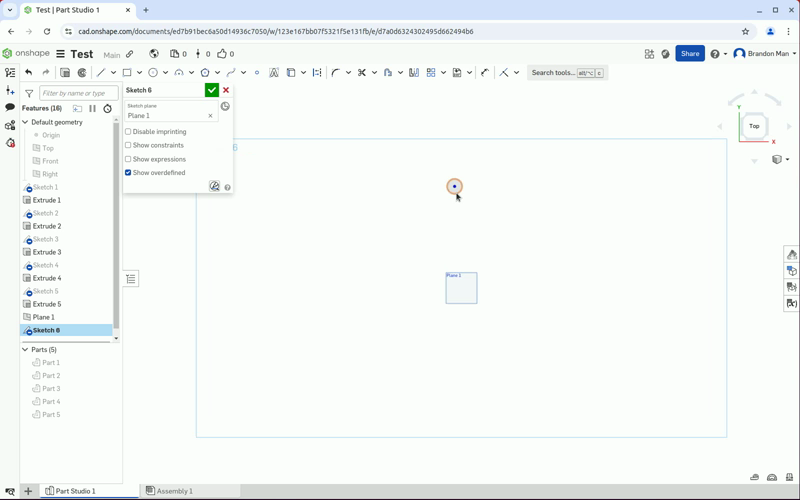
scroll(6)
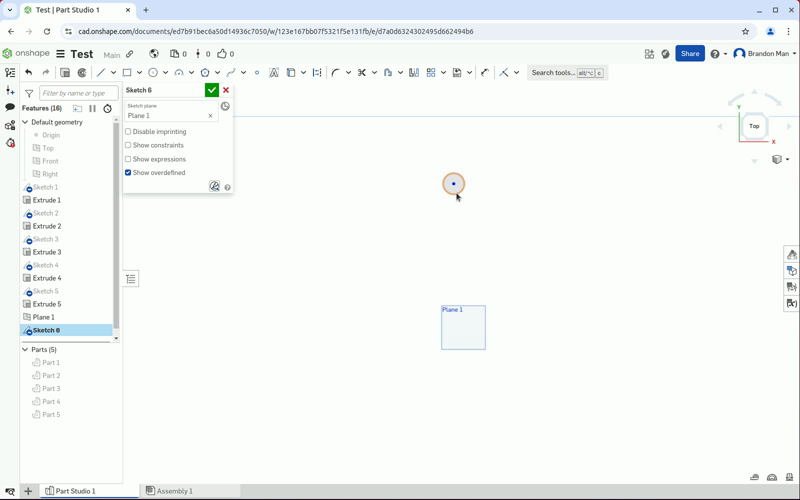
scroll(6)
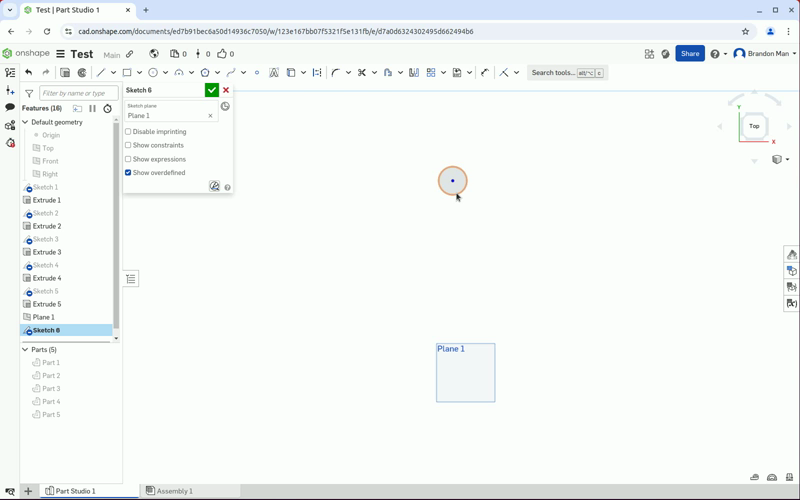
scroll(6)
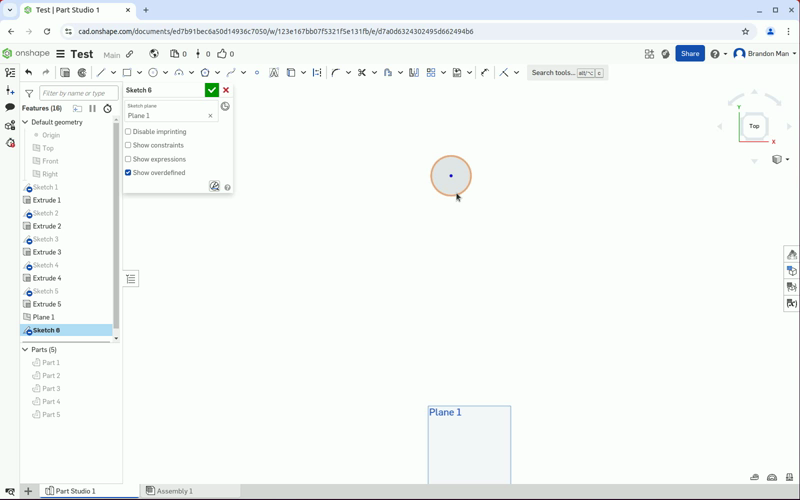
scroll(6)
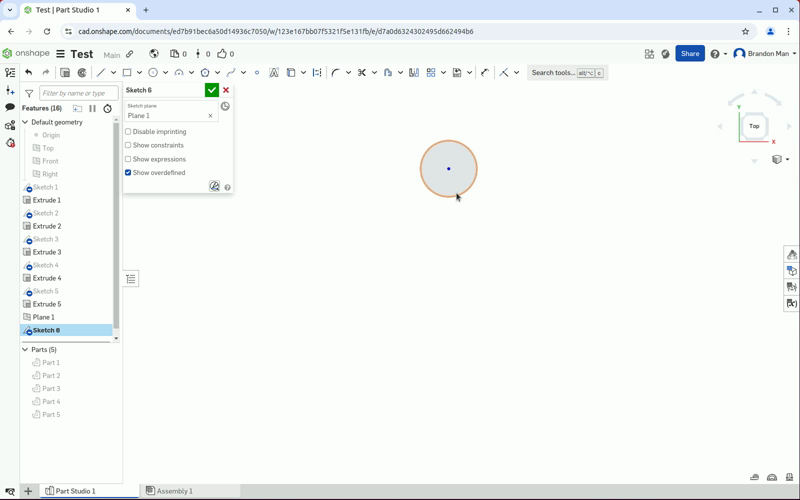
scroll(6)
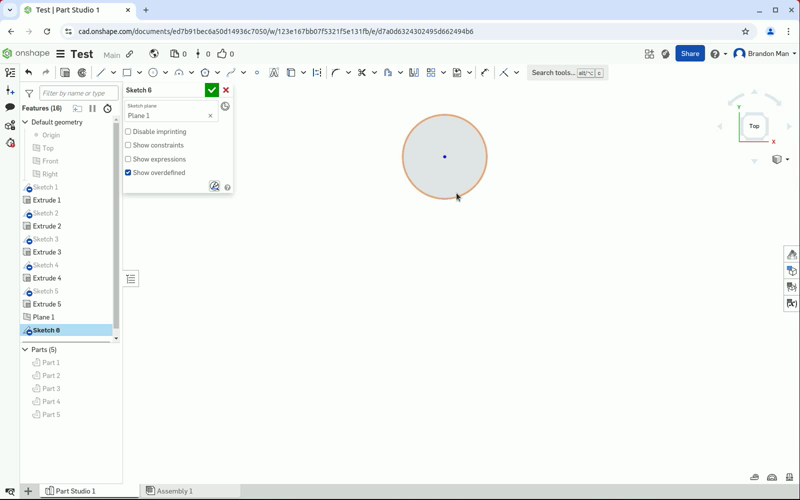
scroll(6)
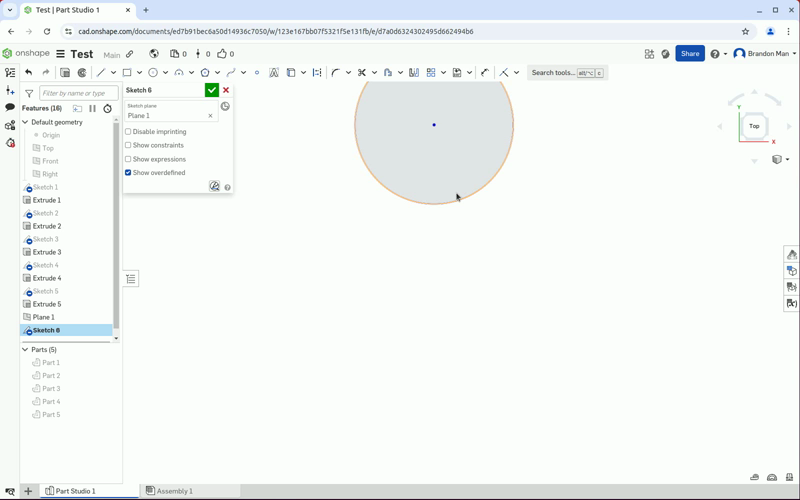
click(456, 192)
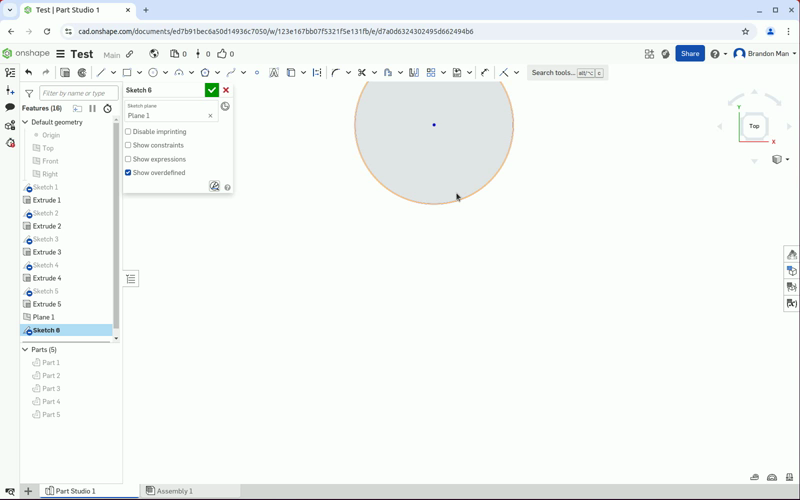
scroll(-6)
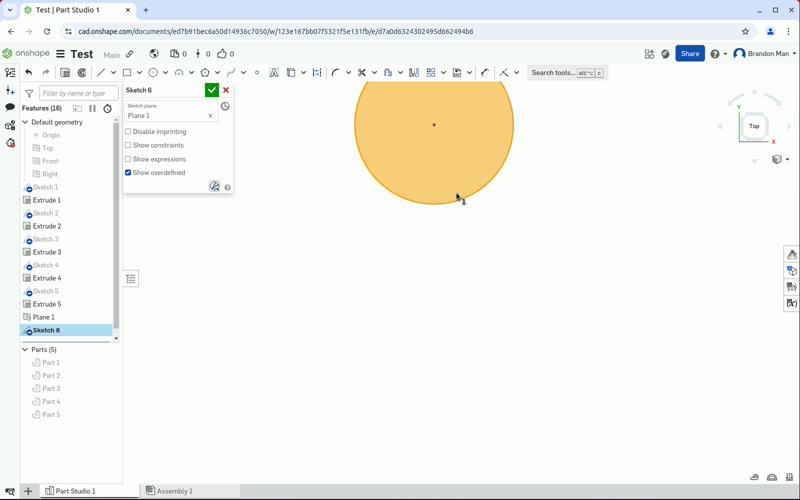
scroll(-6)
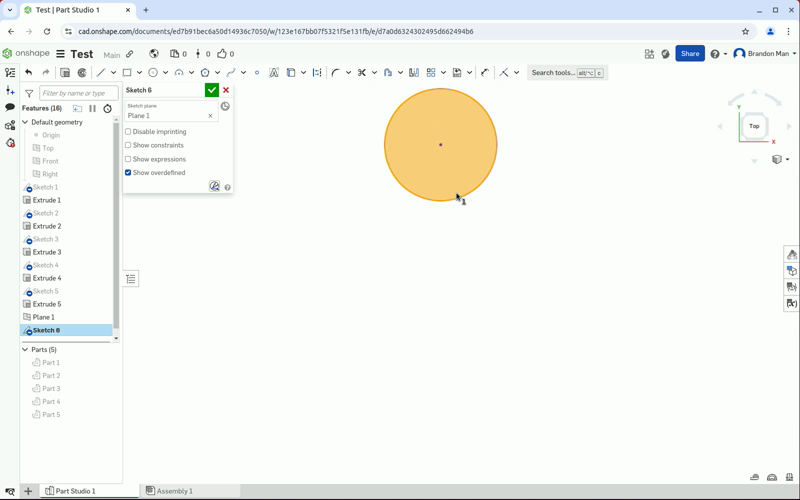
scroll(-6)
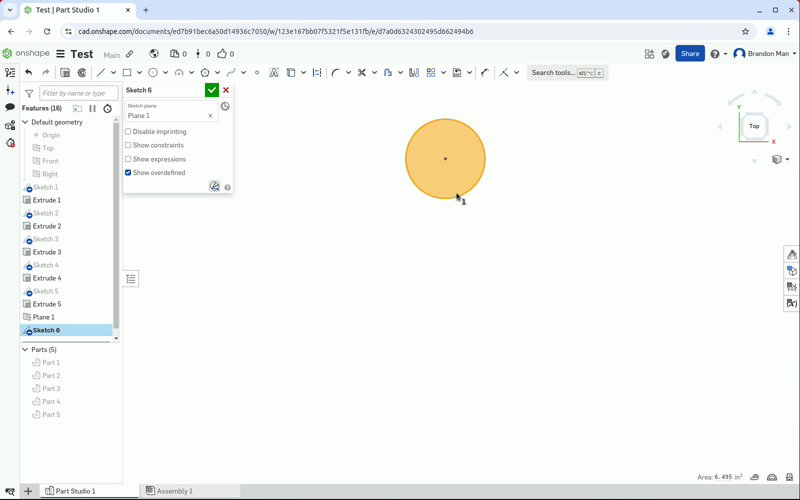
scroll(-6)
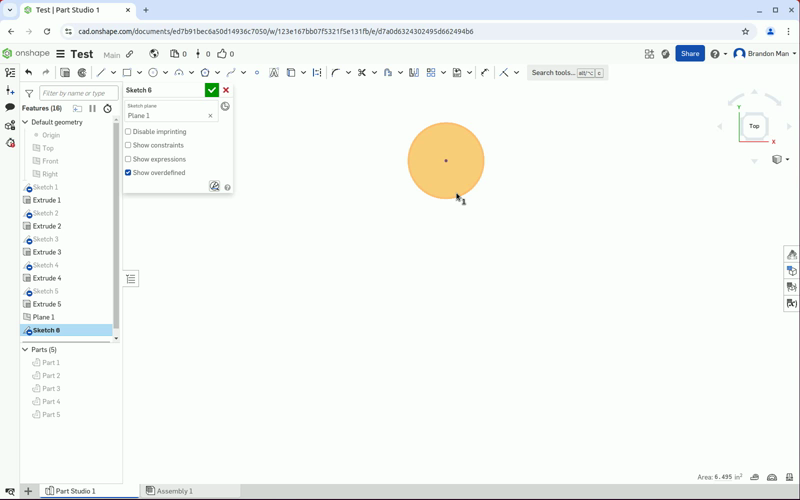
scroll(-6)
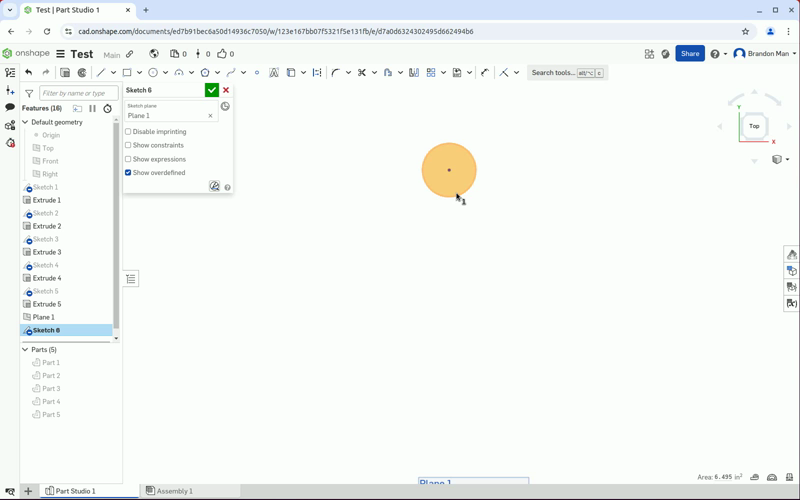
scroll(-6)
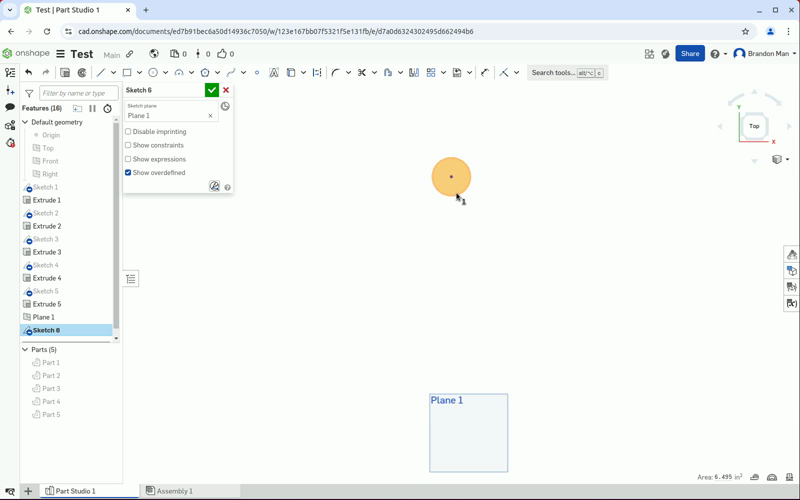
scroll(-6)
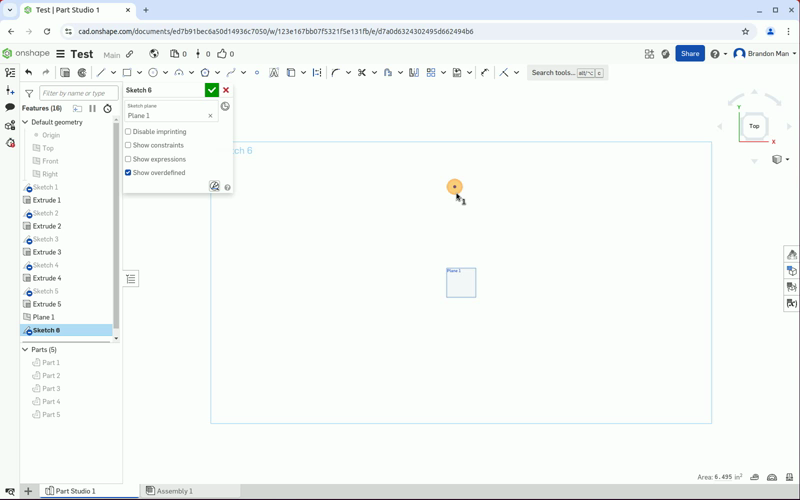
mouse_move(73, 352)
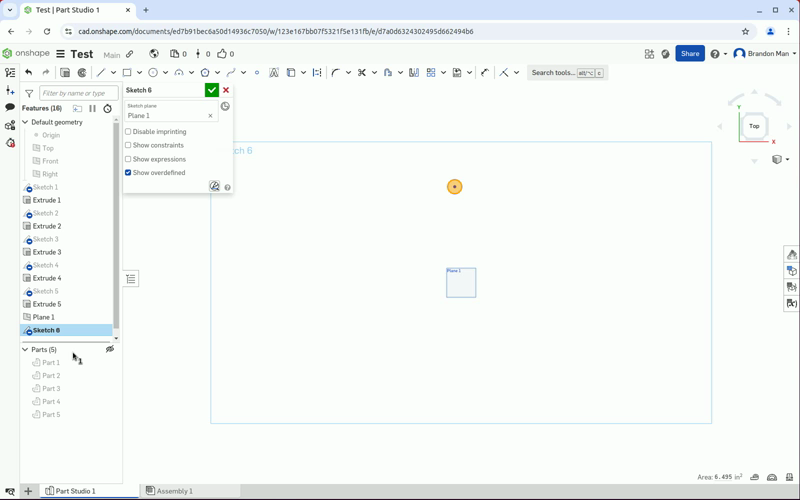
key(shift+y)
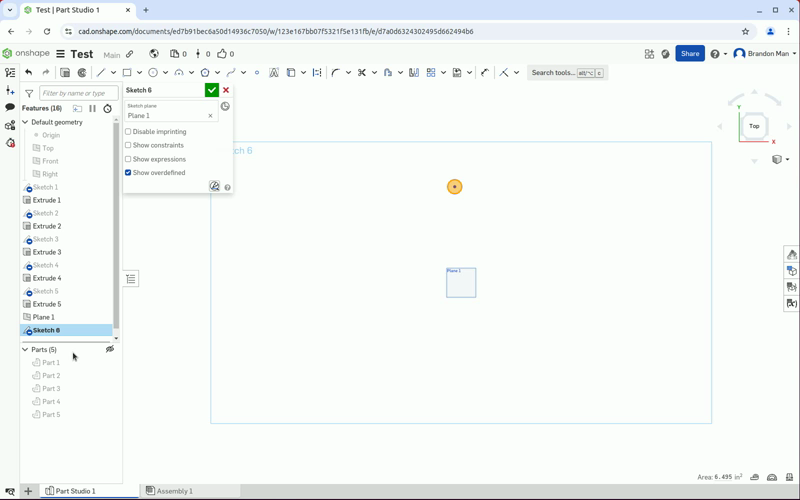
key(shift+e)
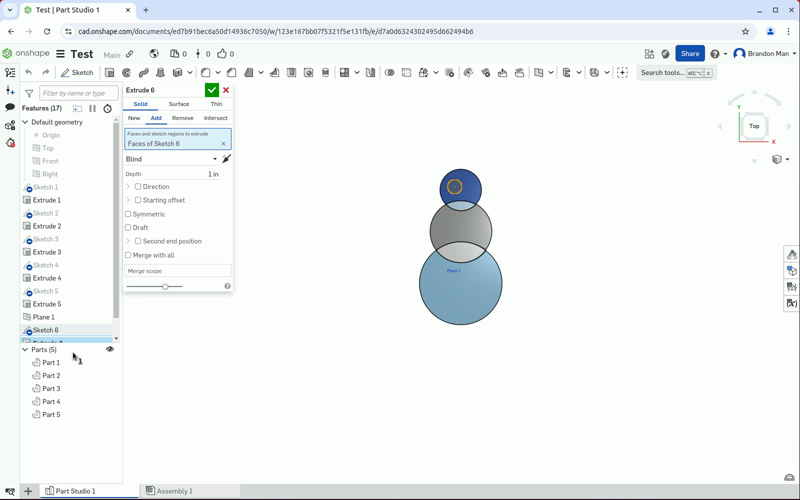
mouse_move(143, 106)
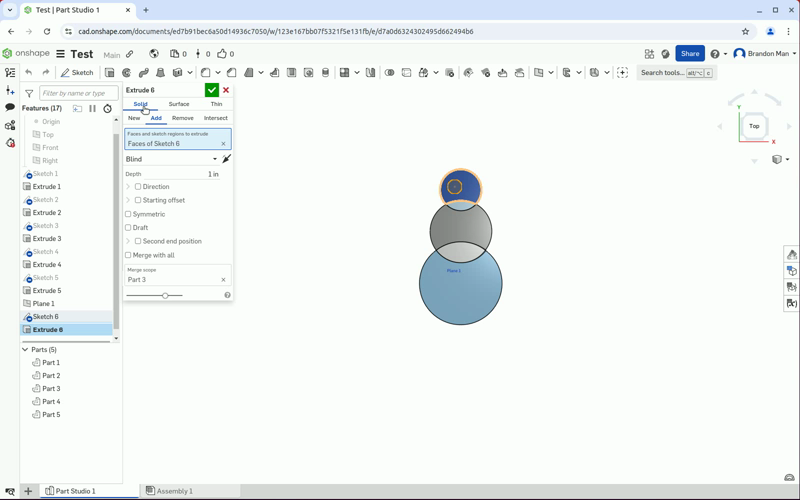
click(143, 106)
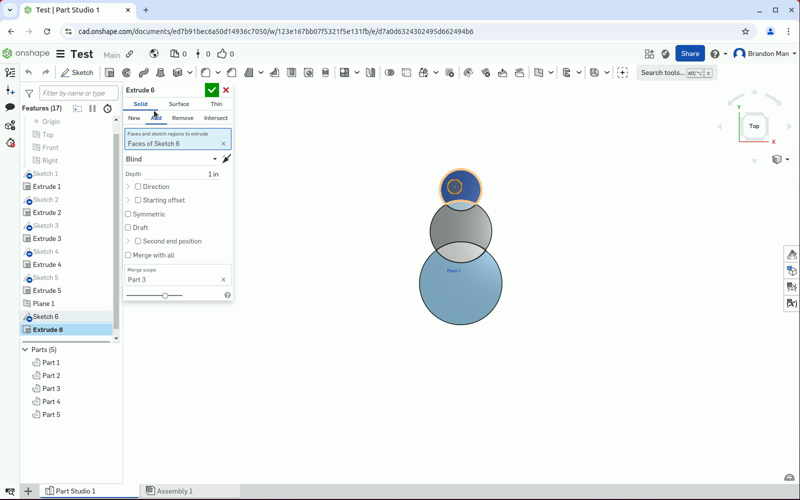
mouse_move(186, 120)
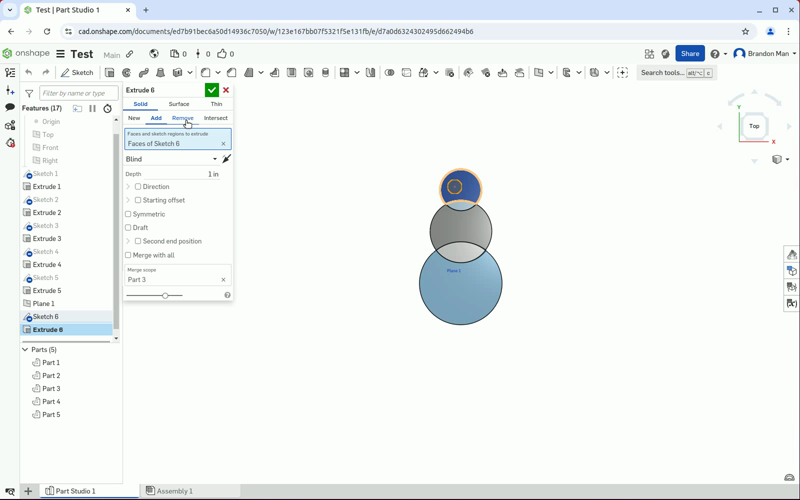
click(186, 120)
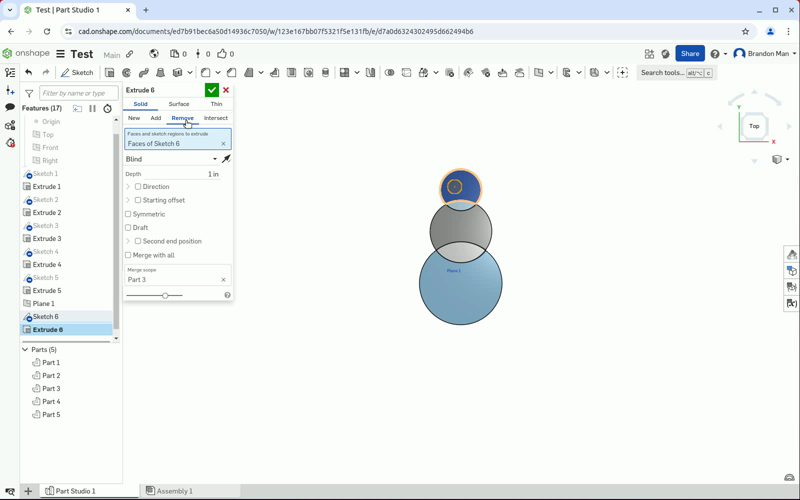
key(tab, 4)
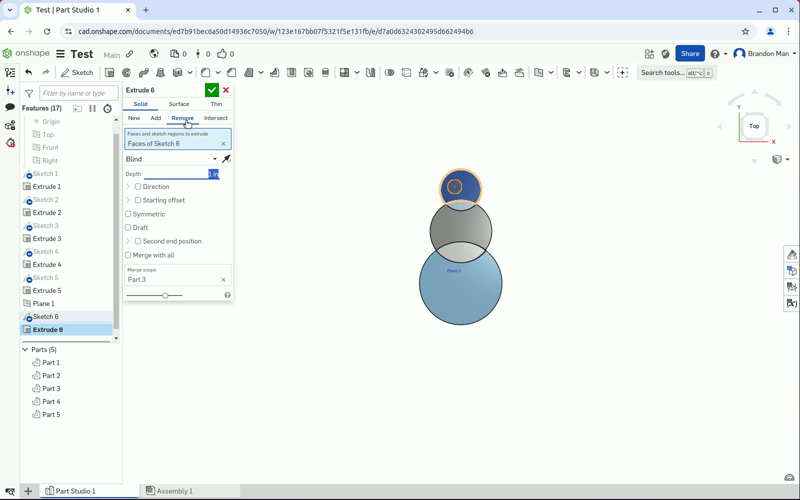
text(8.425)
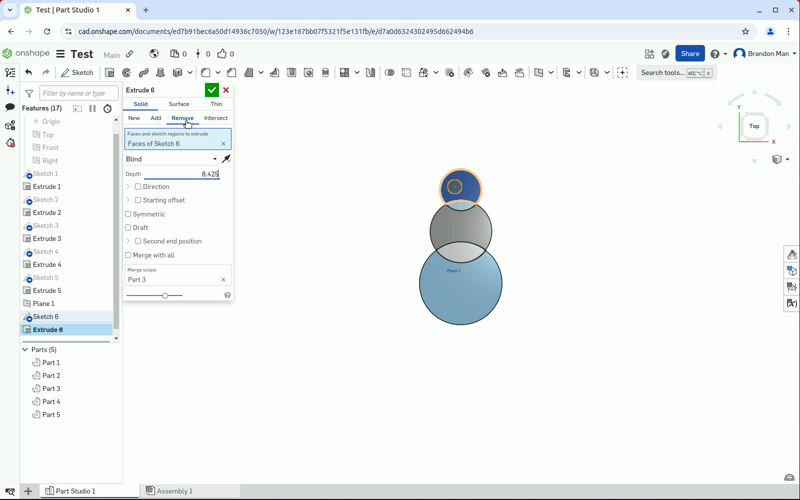
key(tab, 6)
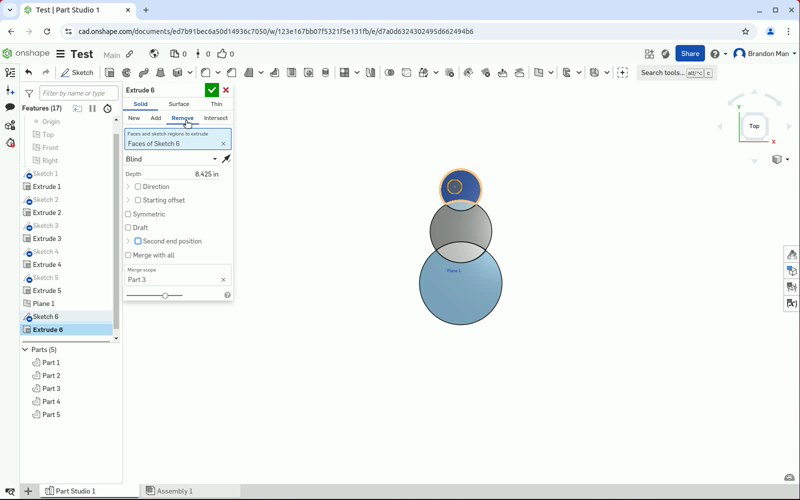
key(space)
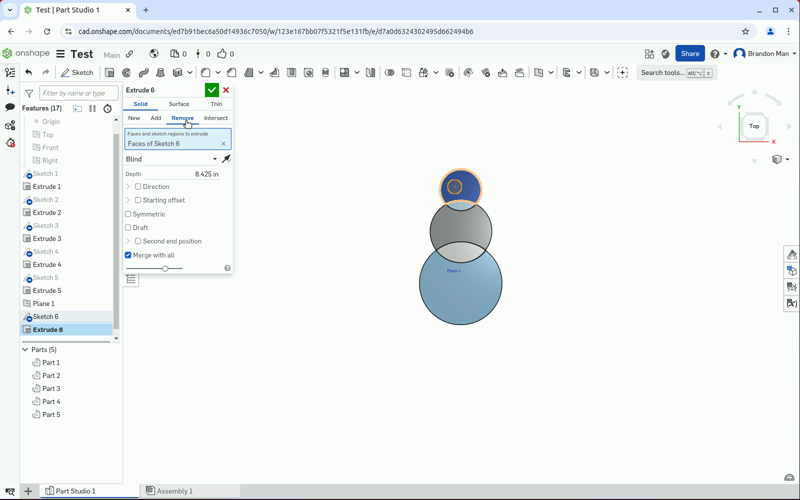
key(enter)
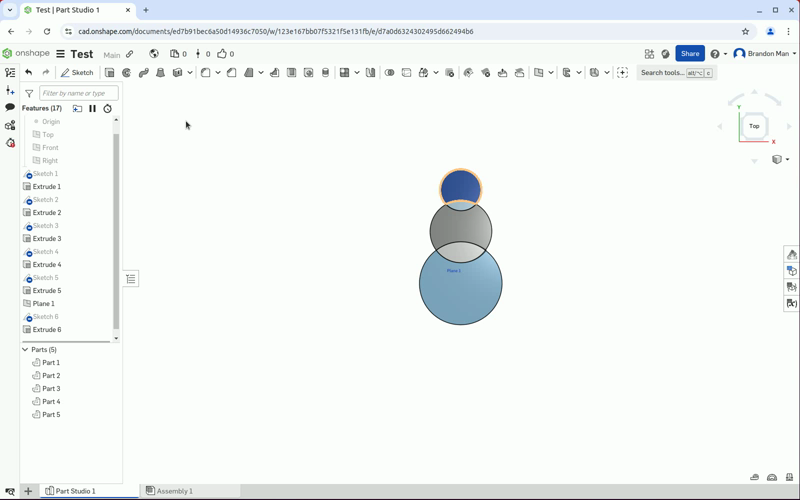
key(shift+h)
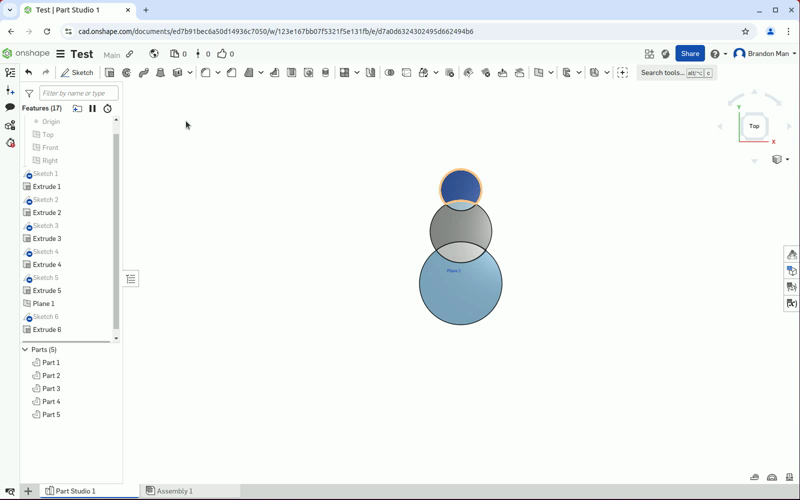
key(shift+h)
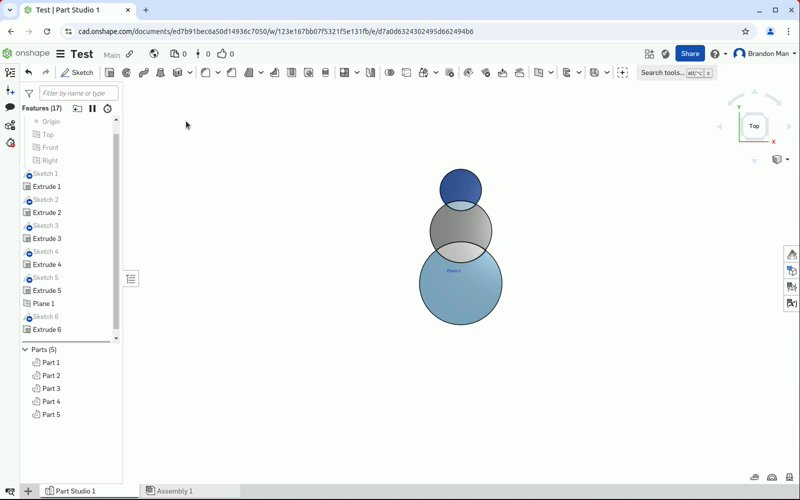
mouse_move(69, 176)
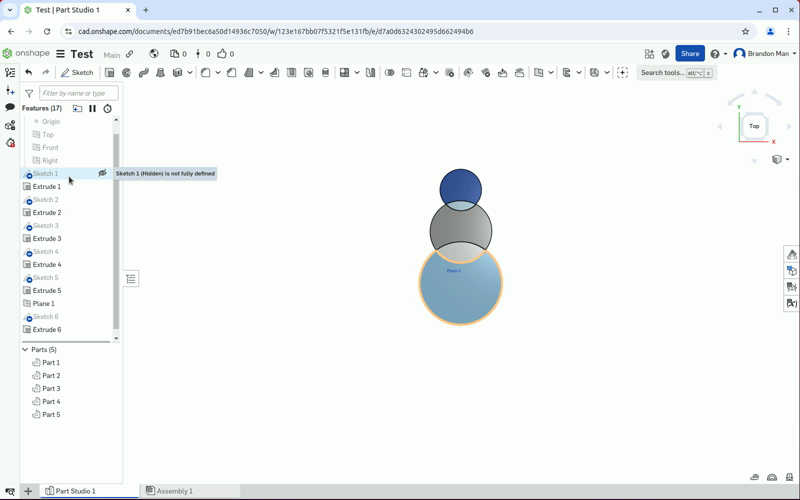
click(69, 176)
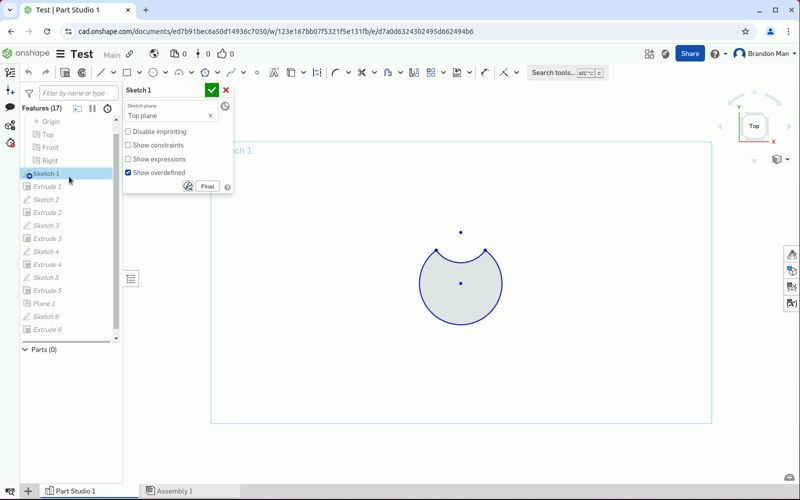
mouse_move(229, 92)
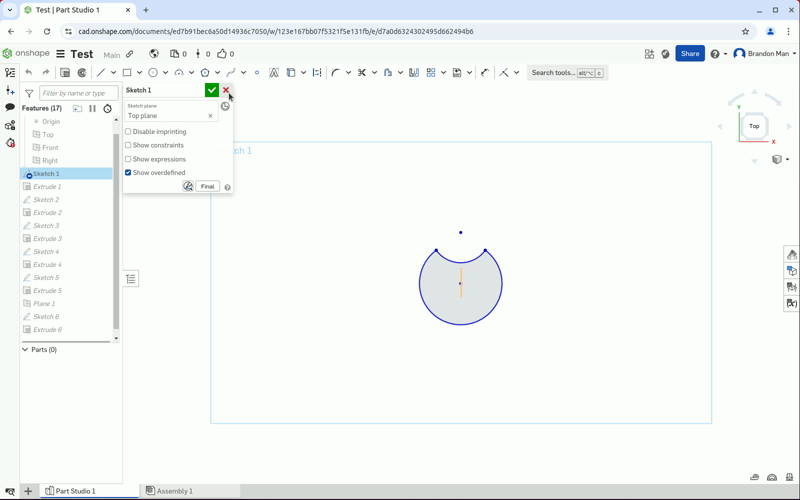
click(229, 92)
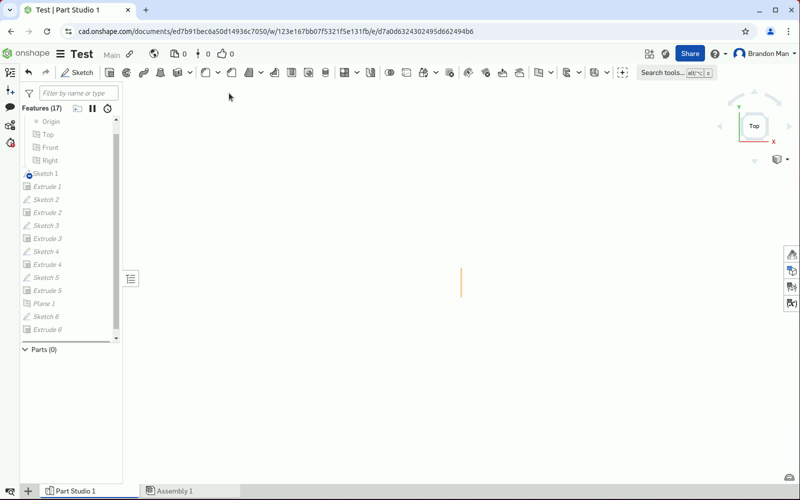
key(shift+s)
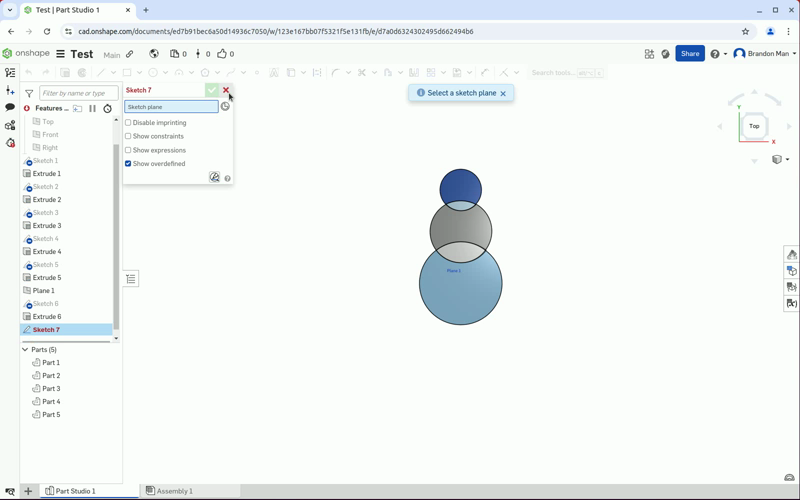
mouse_move(69, 293)
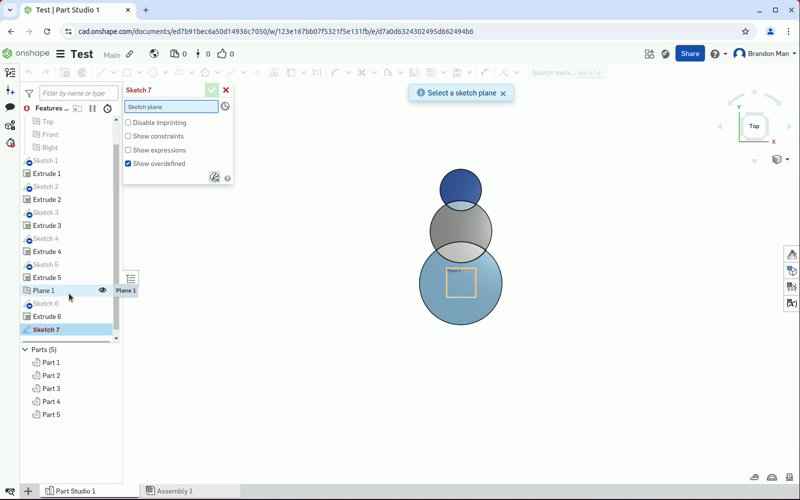
click(69, 293)
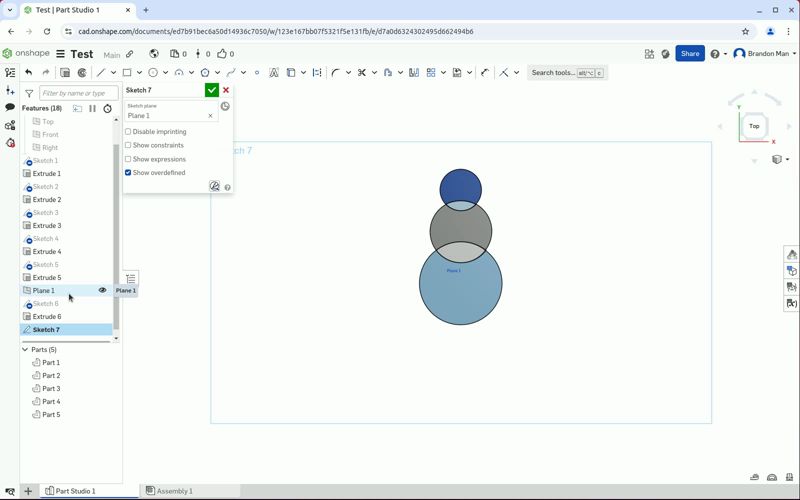
mouse_move(73, 352)
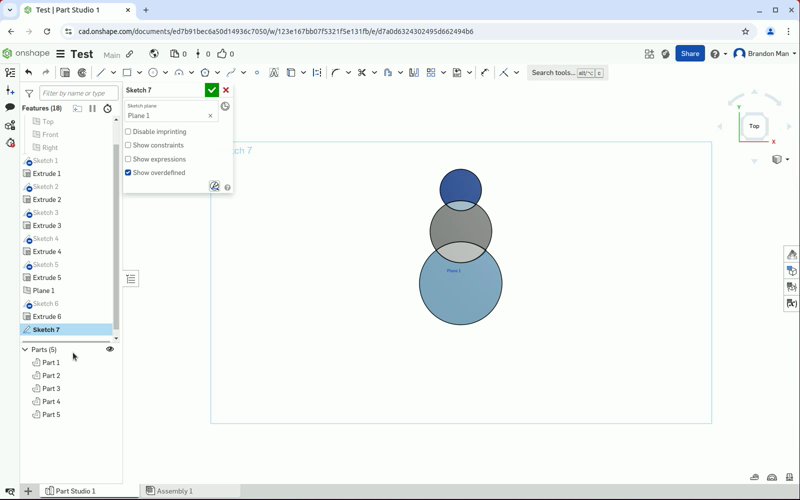
key(y)
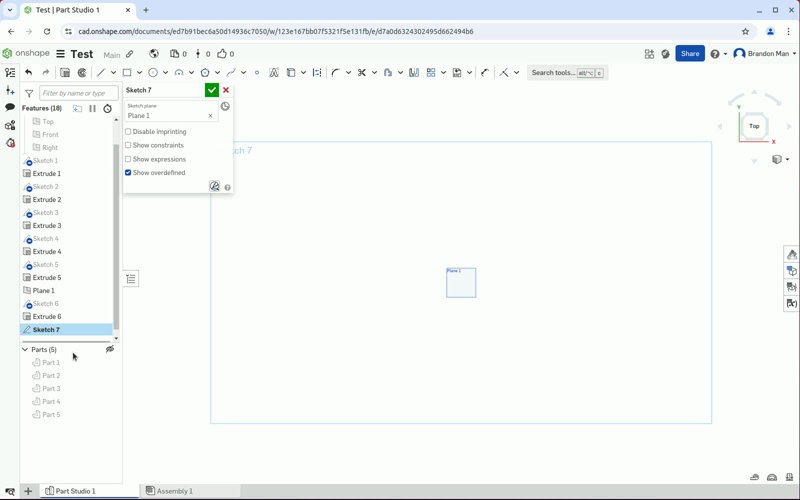
key(c)
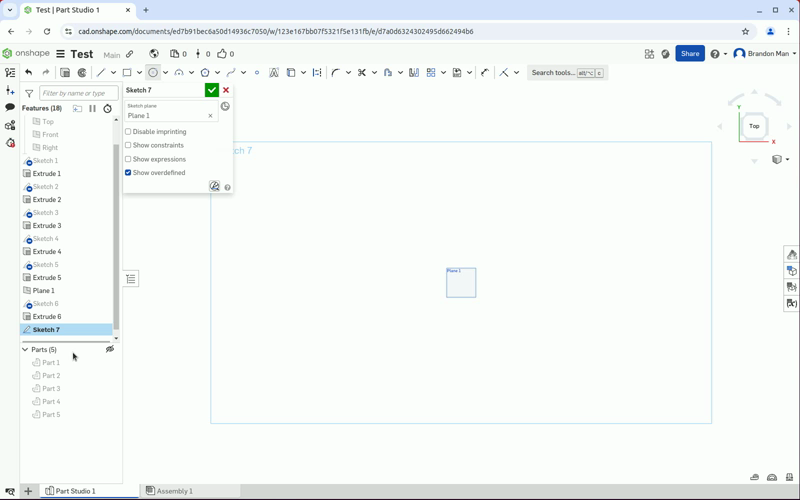
key_down(shift)
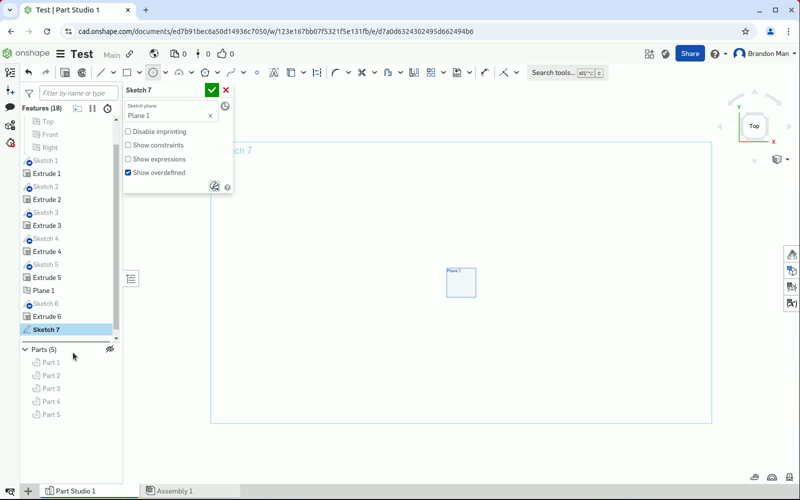
mouse_move(467, 186)
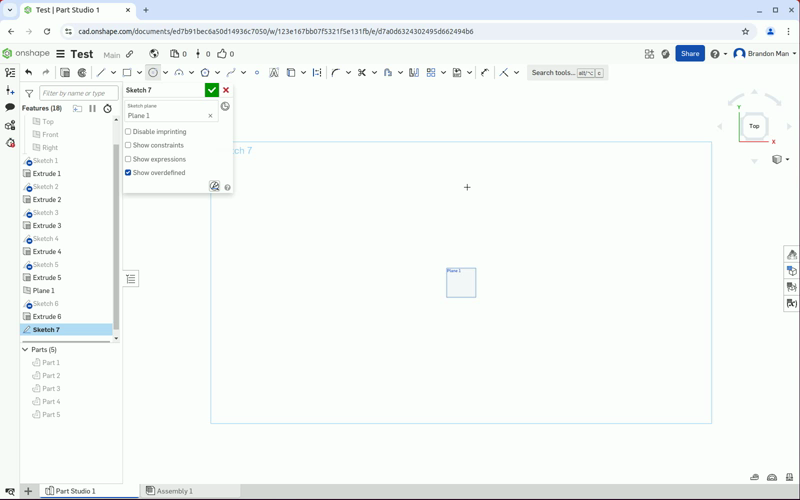
click(467, 186)
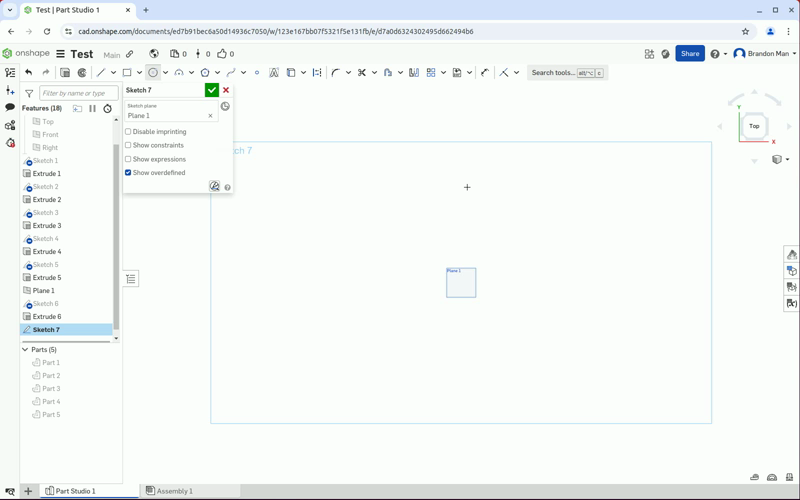
key_up(shift)
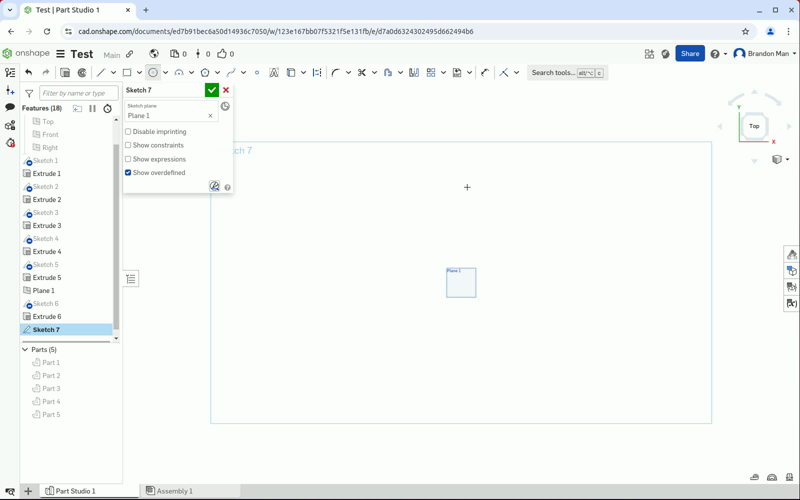
mouse_move(473, 186)
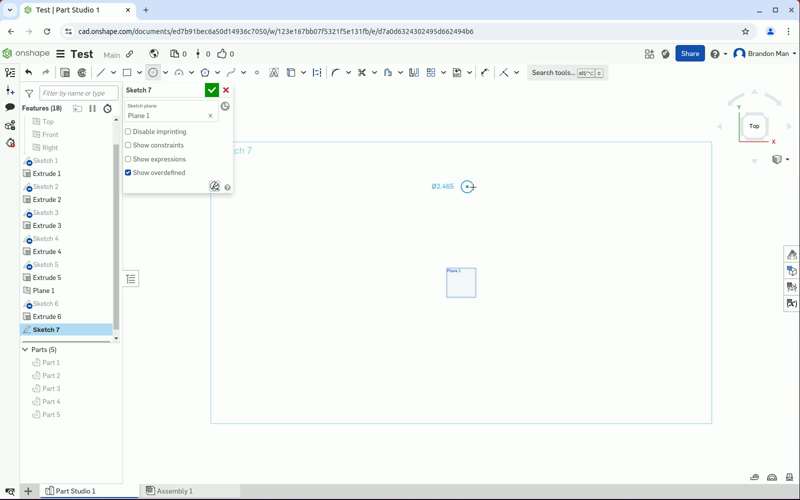
click(473, 186)
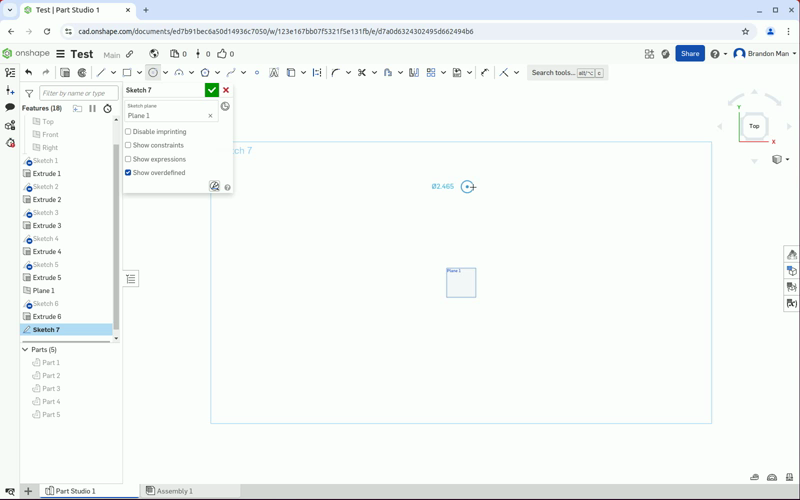
key(esc)
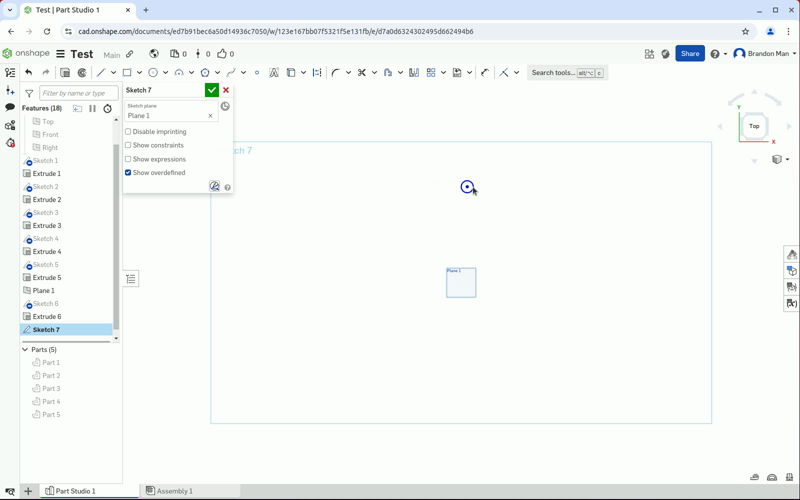
mouse_move(466, 181)
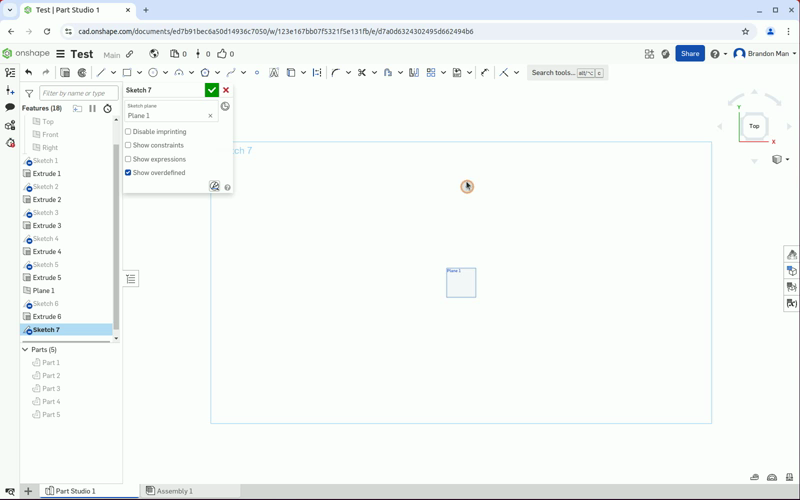
scroll(6)
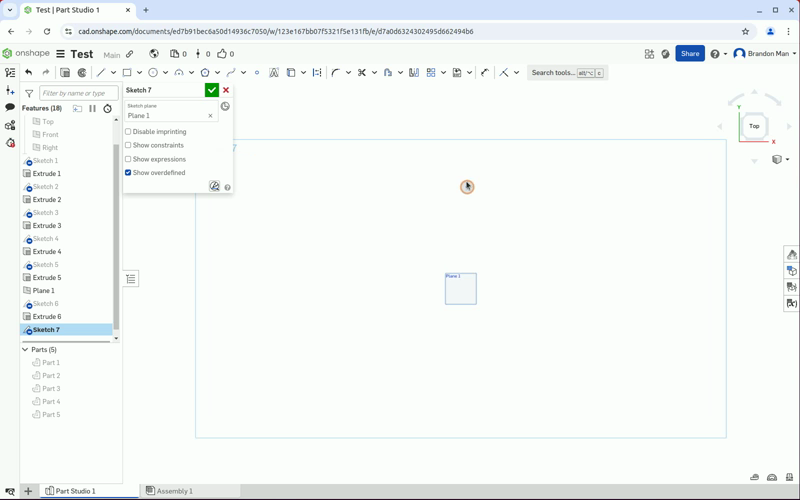
scroll(6)
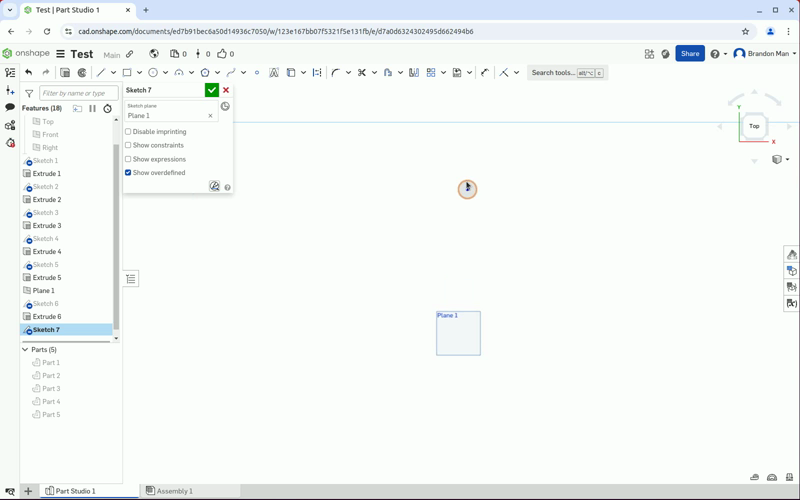
scroll(6)
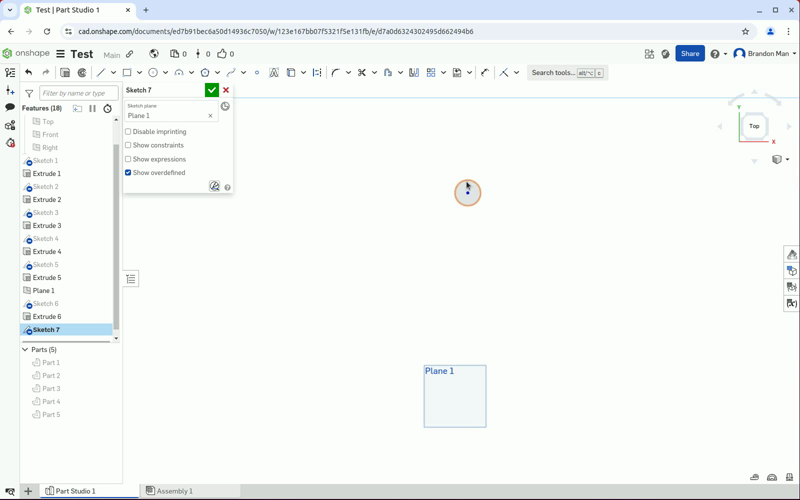
scroll(6)
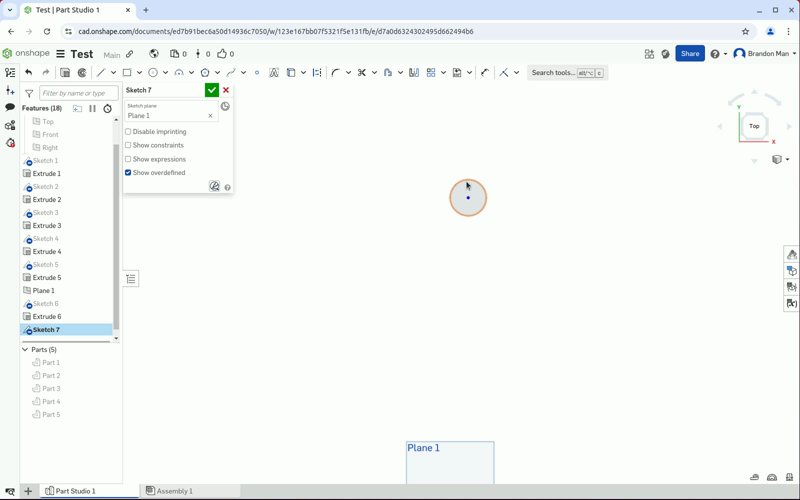
scroll(6)
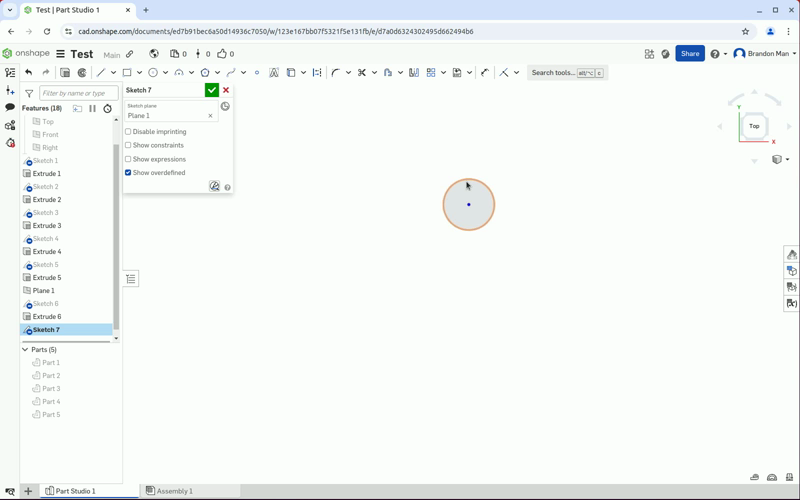
scroll(6)
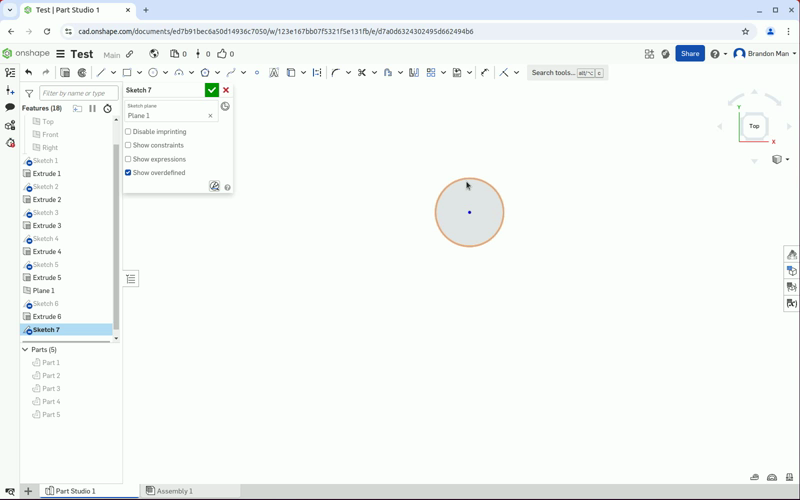
scroll(6)
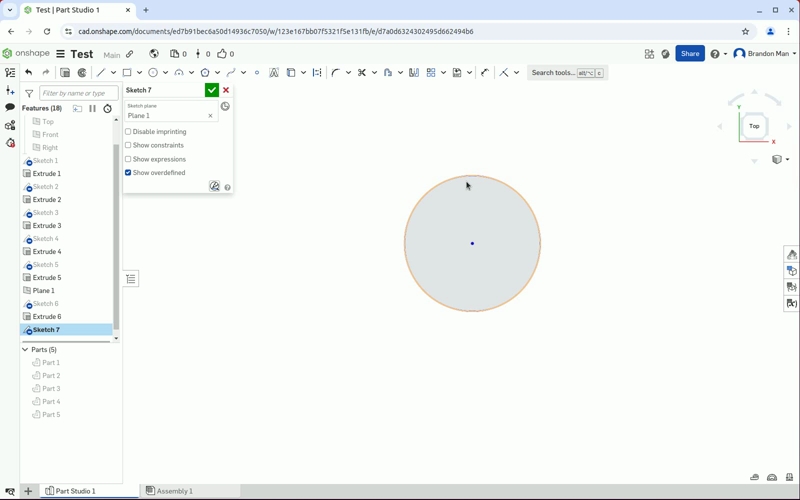
click(466, 181)
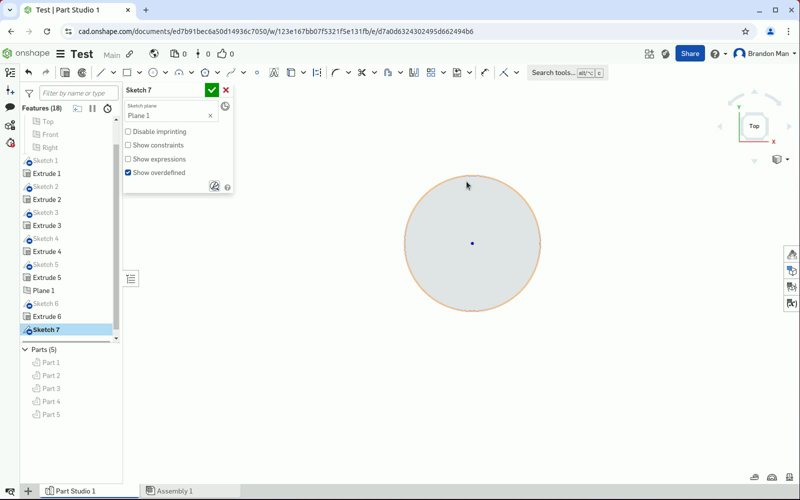
scroll(-6)
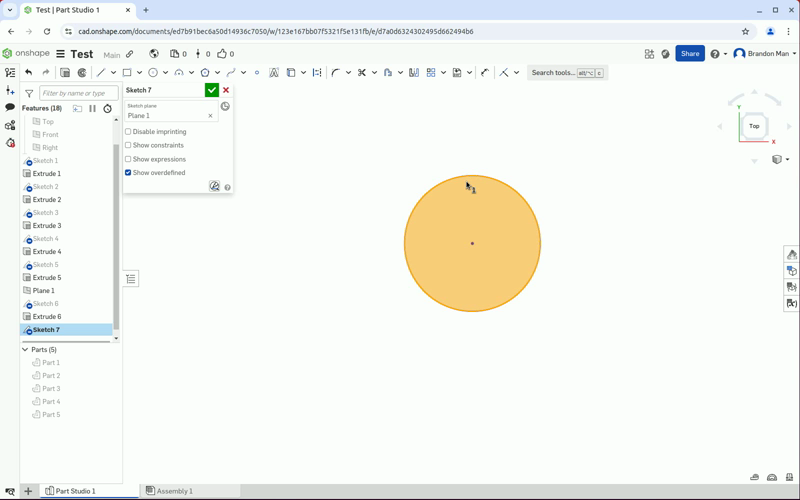
scroll(-6)
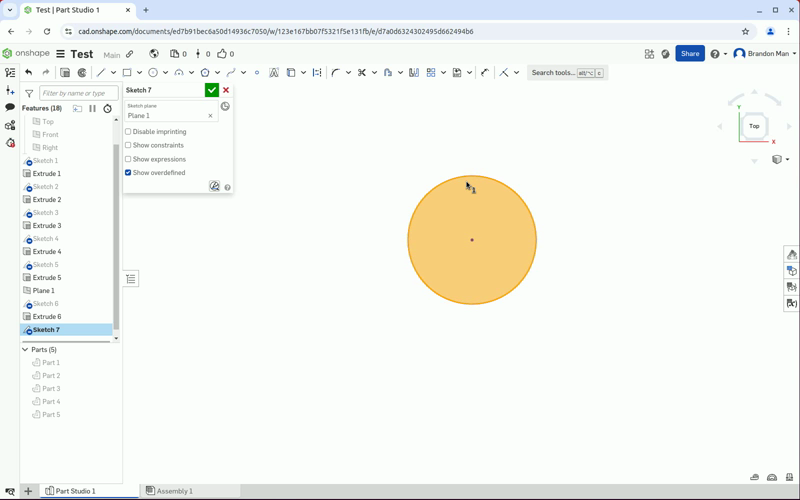
scroll(-6)
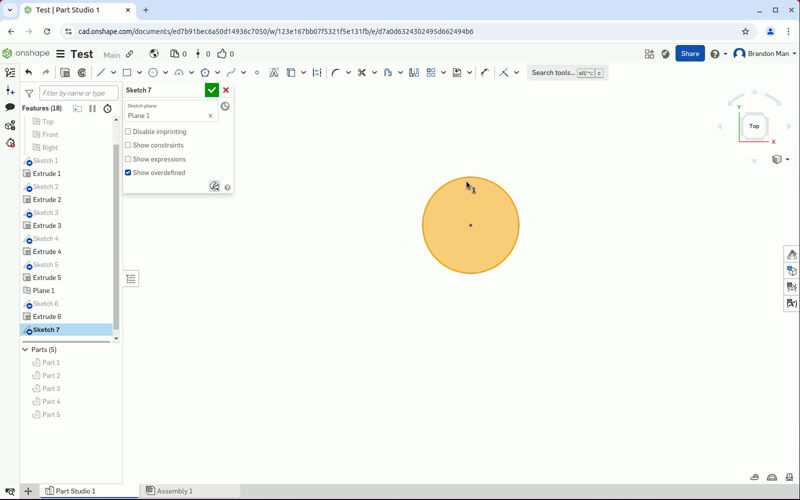
scroll(-6)
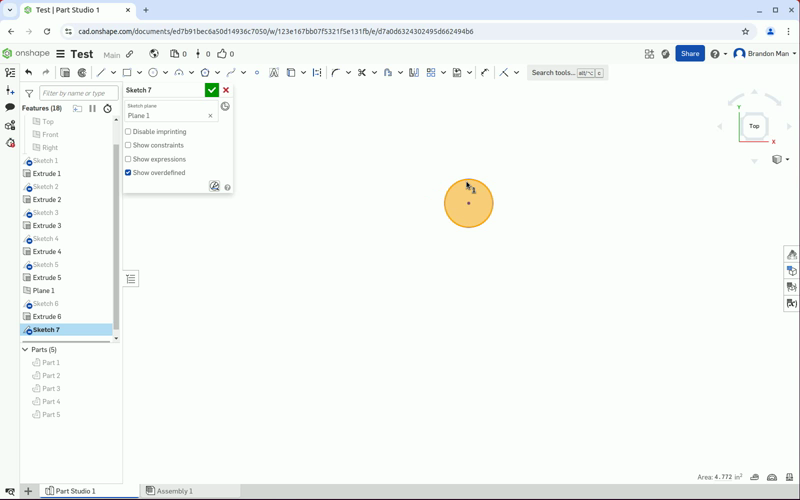
scroll(-6)
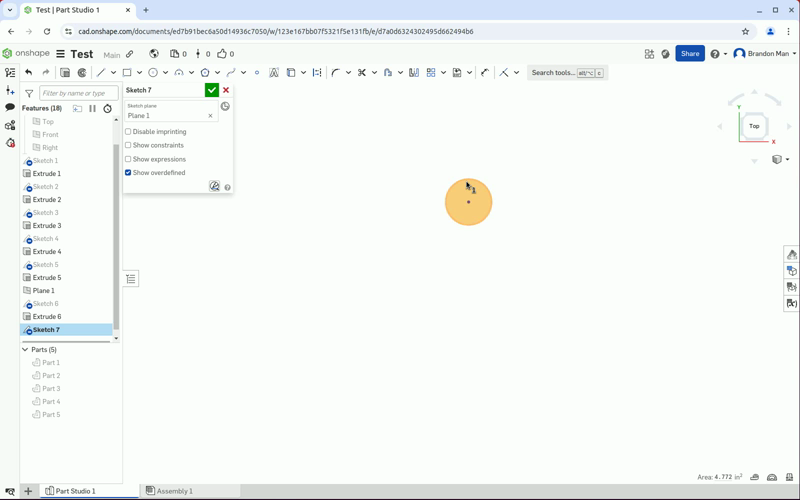
scroll(-6)
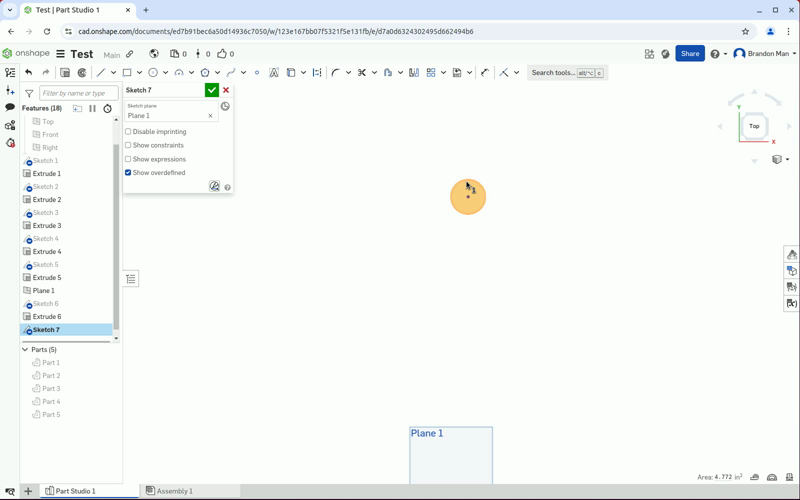
scroll(-6)
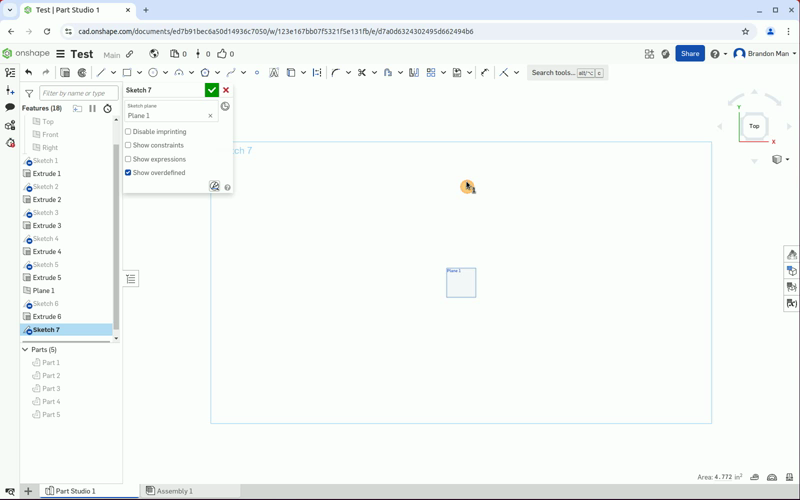
mouse_move(73, 352)
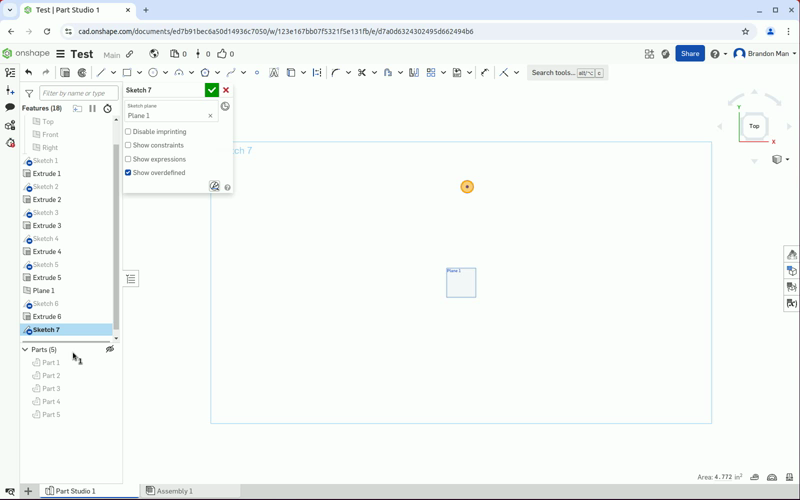
key(shift+y)
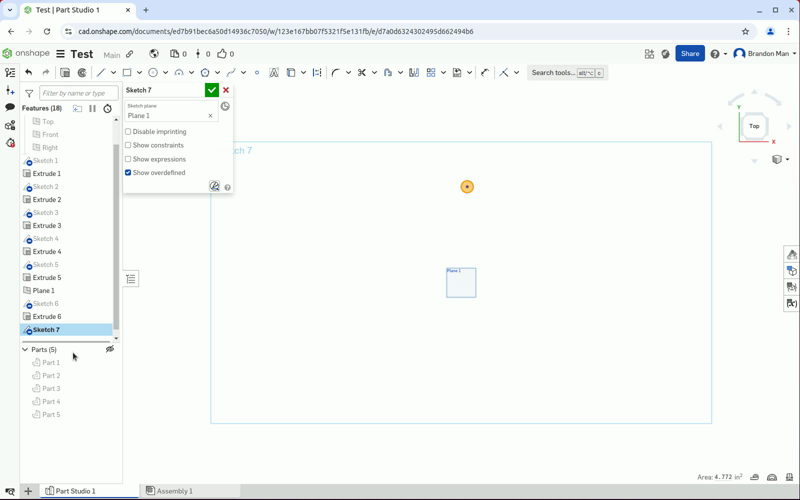
key(shift+e)
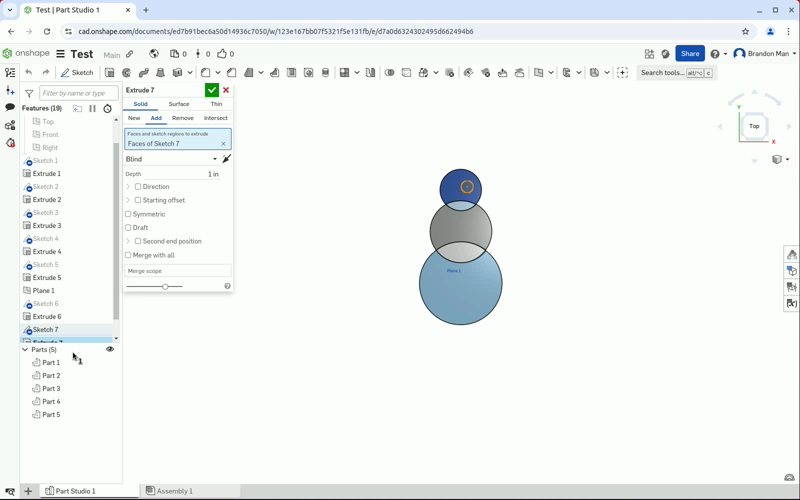
mouse_move(143, 106)
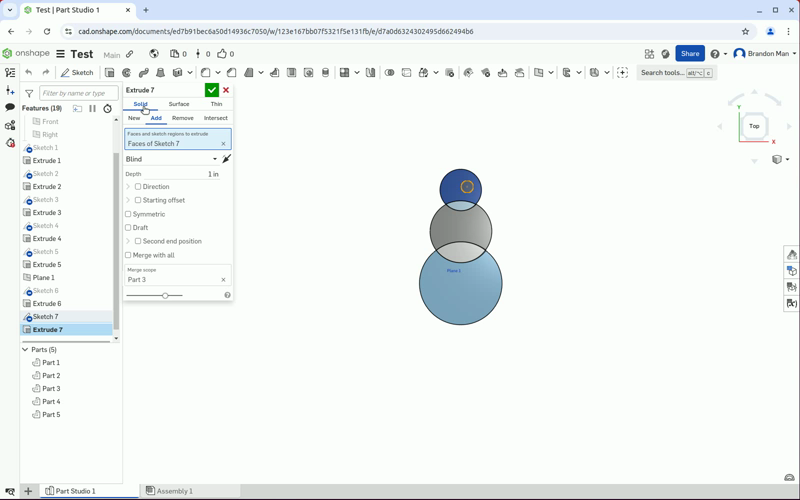
click(143, 106)
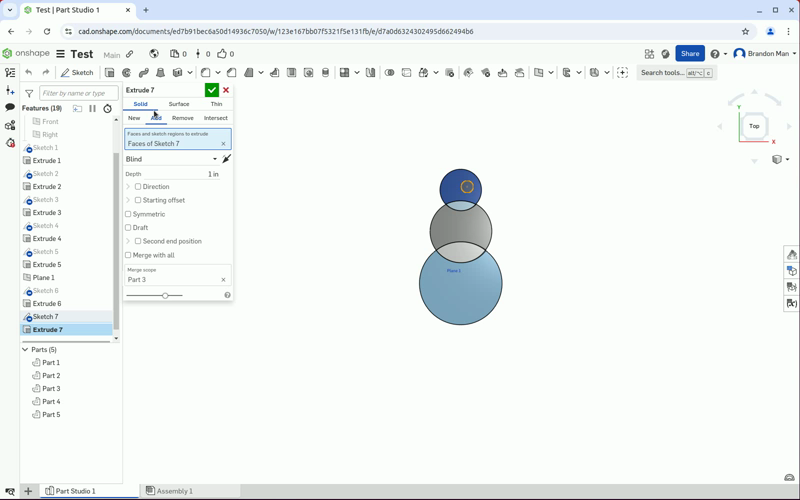
mouse_move(186, 120)
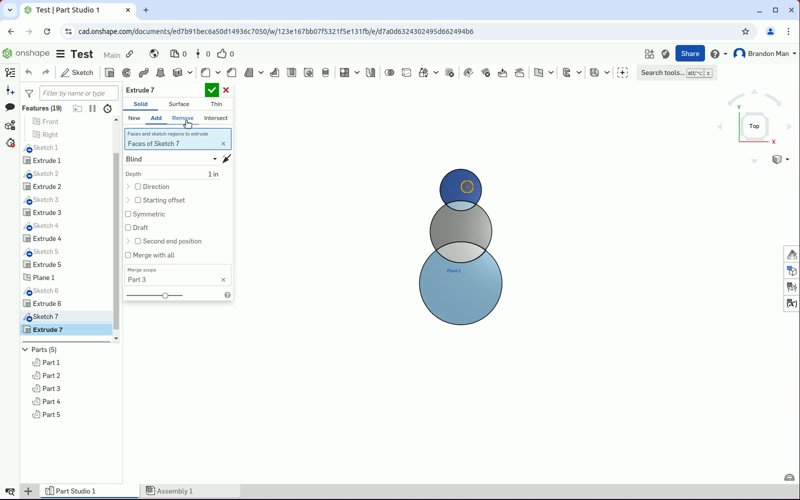
click(186, 120)
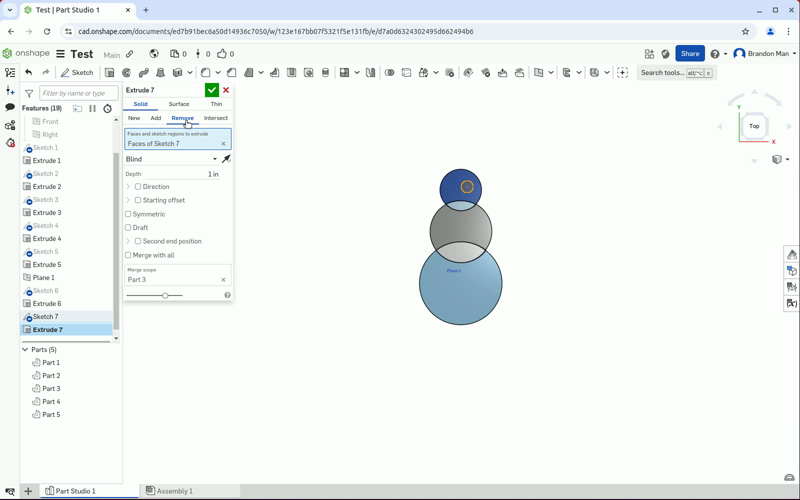
key(tab, 4)
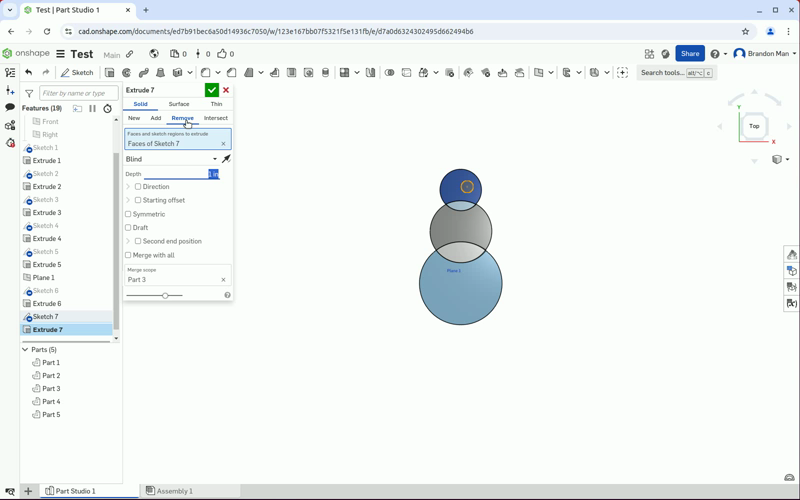
text(8.425)
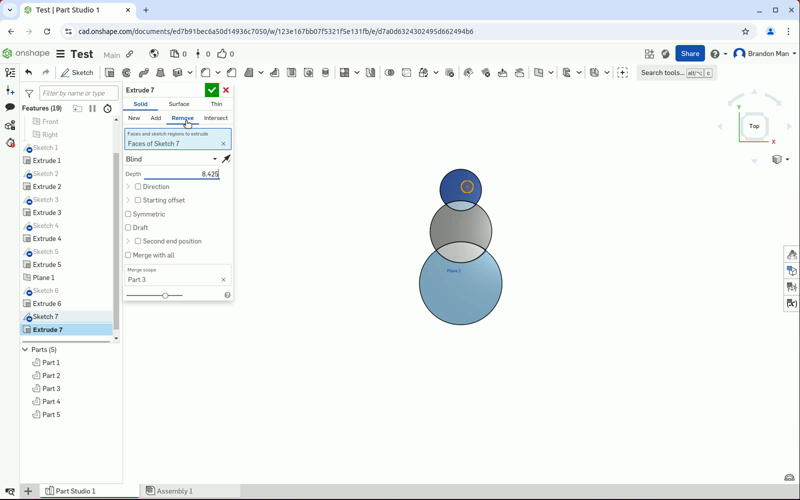
key(tab, 6)
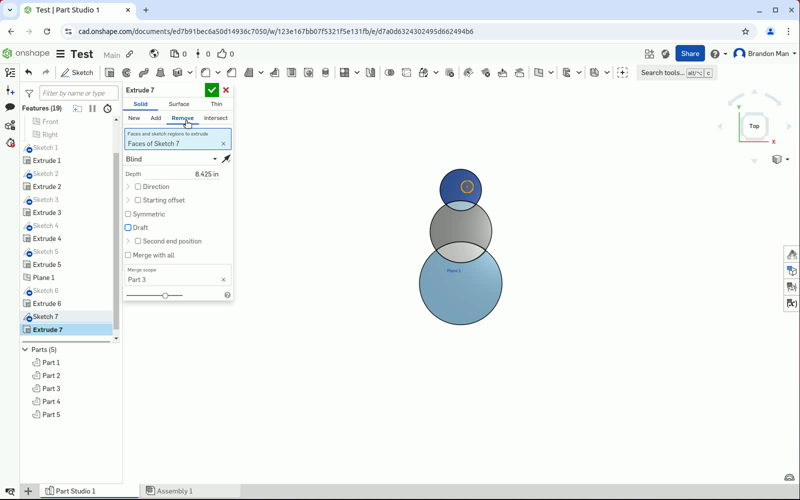
key(space)
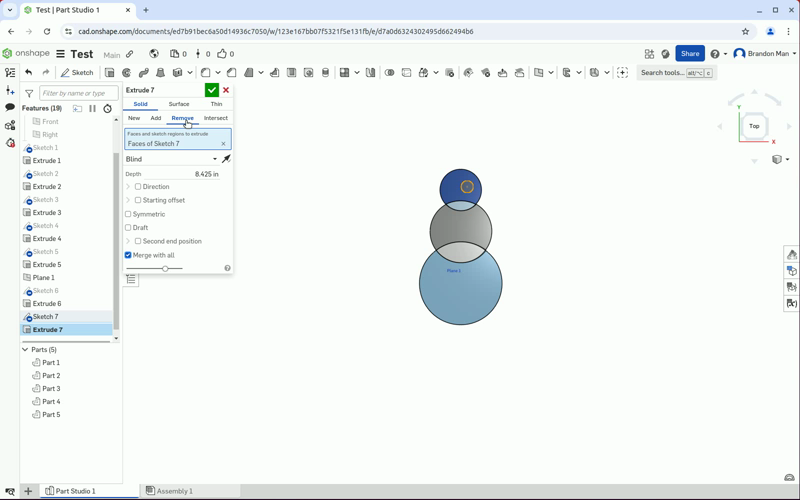
key(enter)
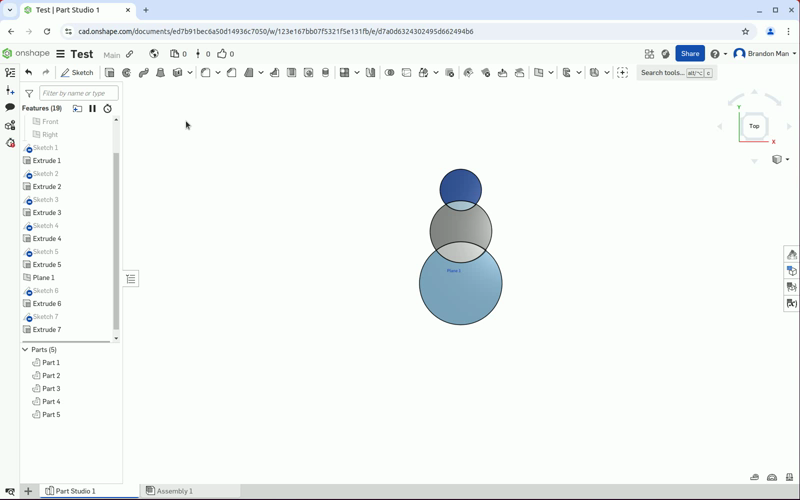
key(shift+h)
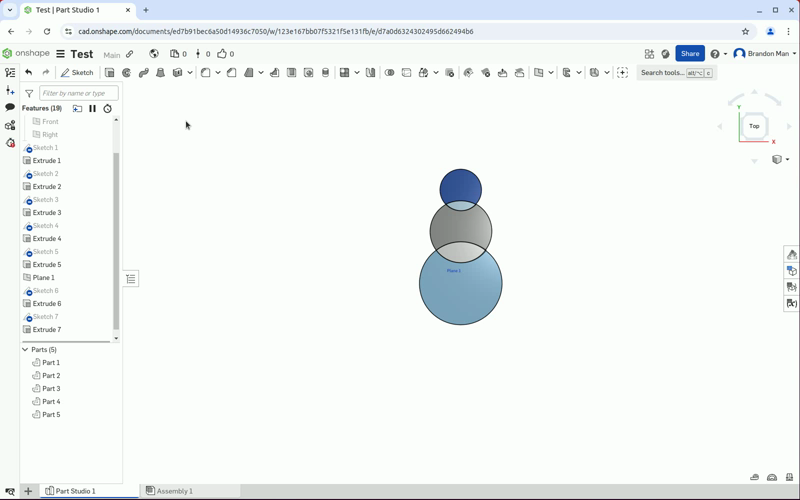
key(shift+h)
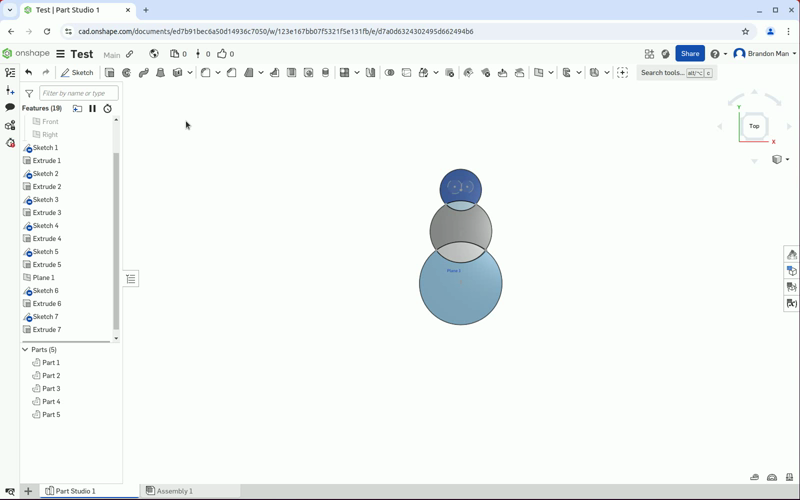
key(shift+7)
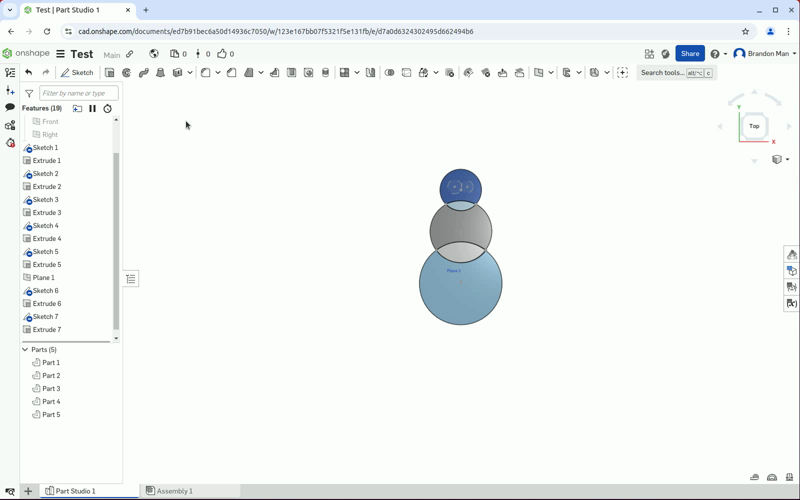
key(up, 3)
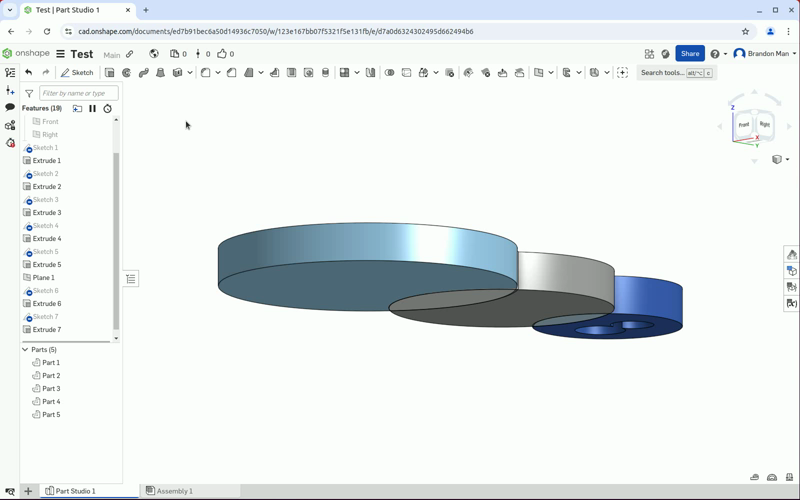
key(left, 3)
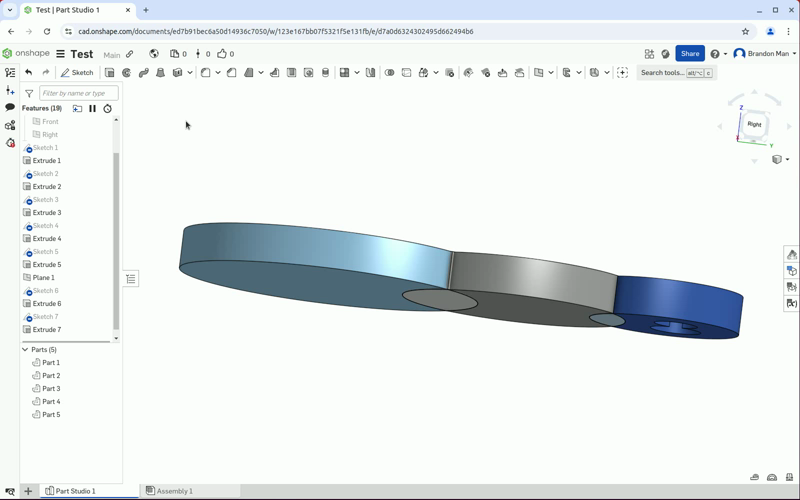
key(right, 3)
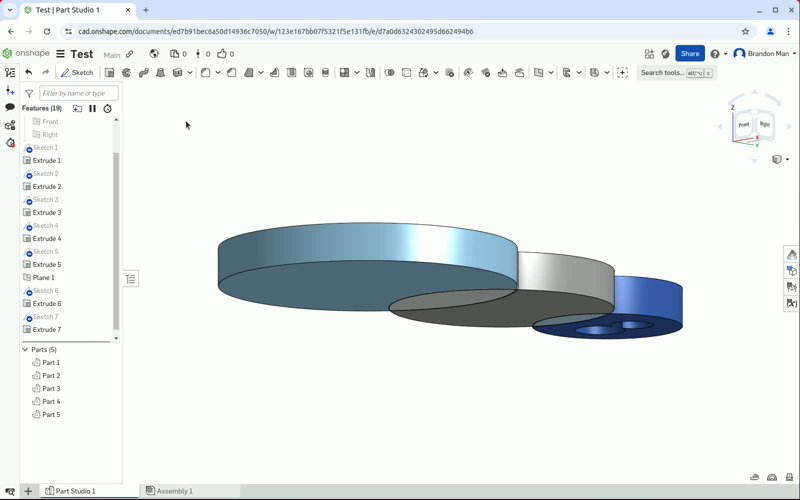
key(down, 3)
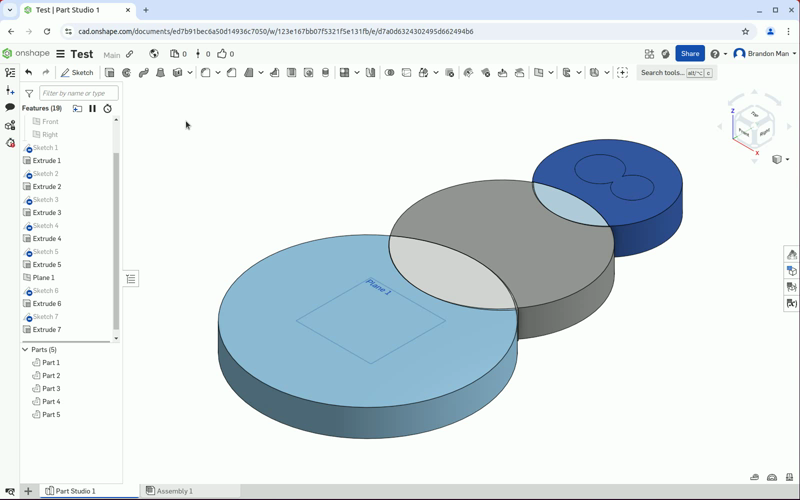
mouse_move(69, 150)
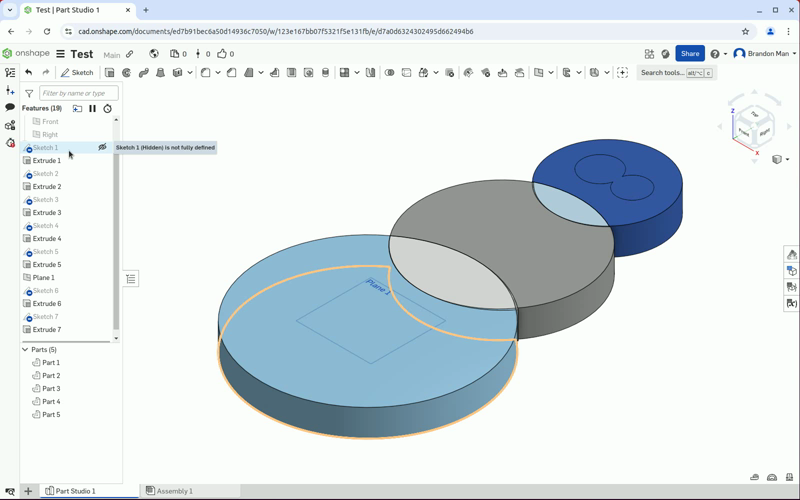
click(69, 150)